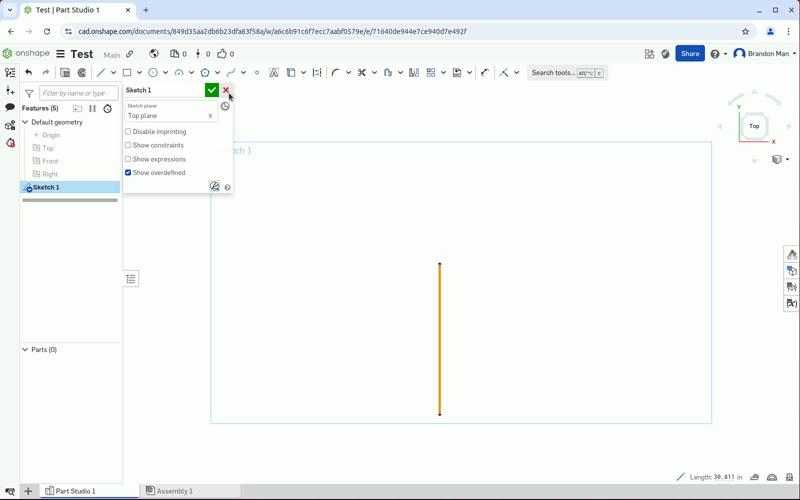
key(shift+h)
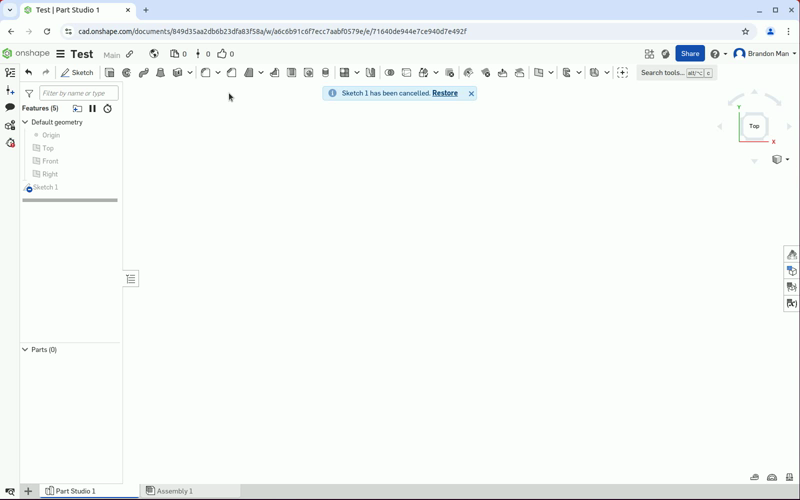
mouse_move(73, 352)
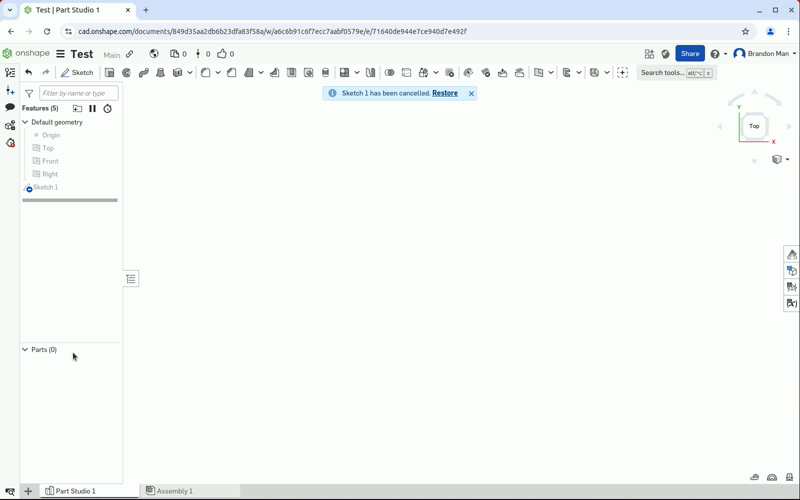
key(y)
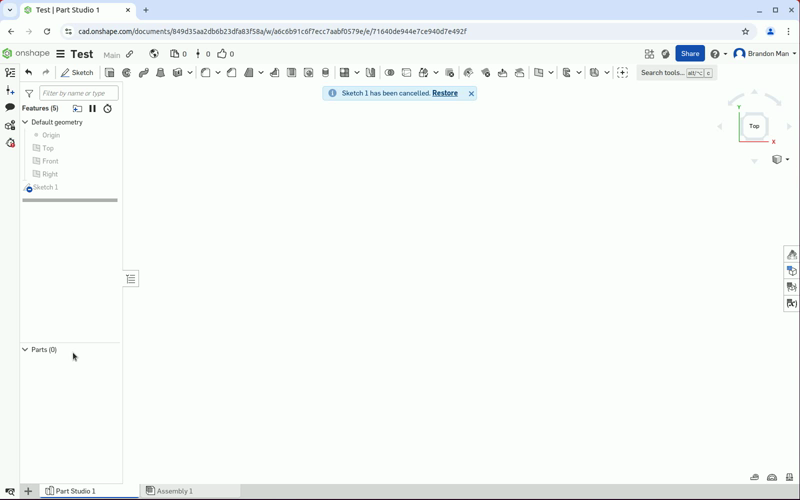
key(shift+p)
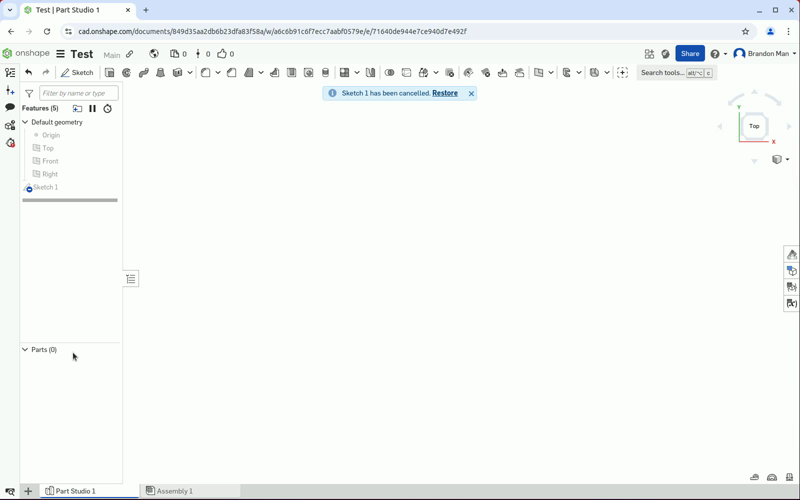
key(space)
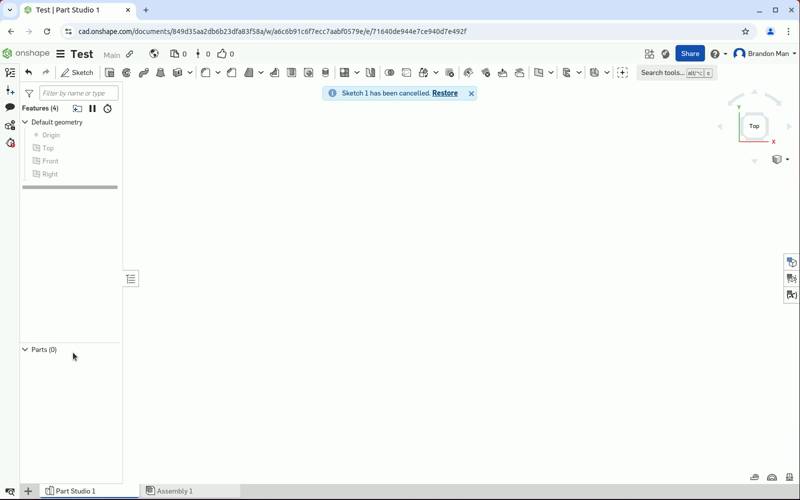
key_down(shift)
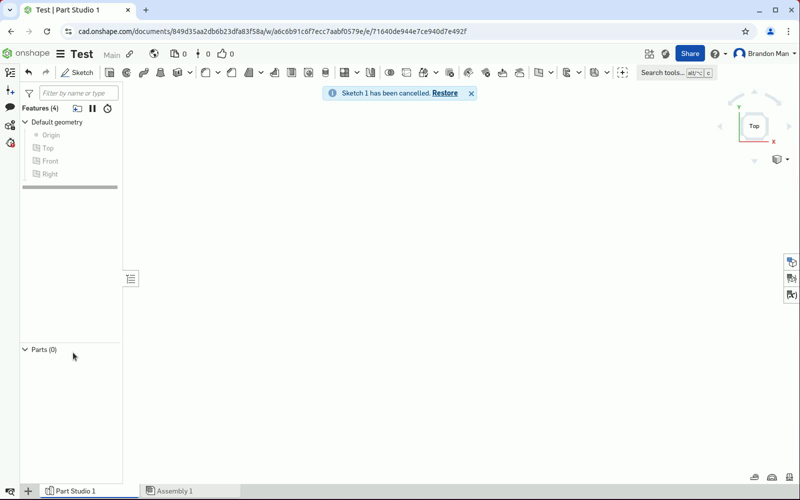
key(up)
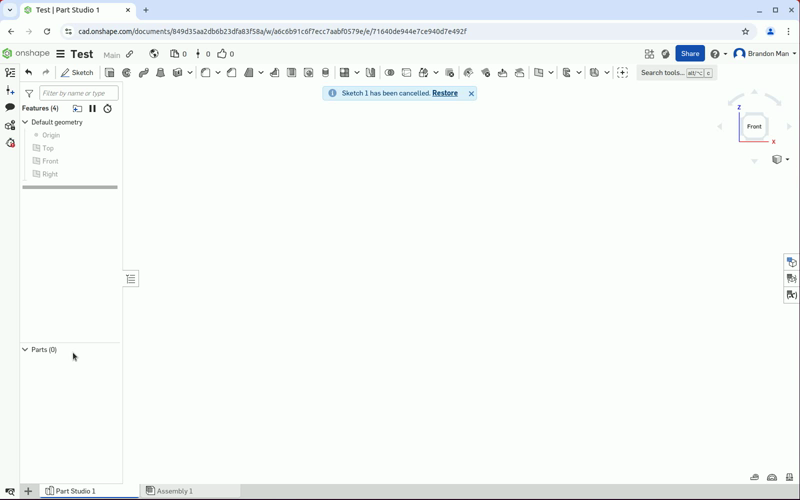
key_up(shift)
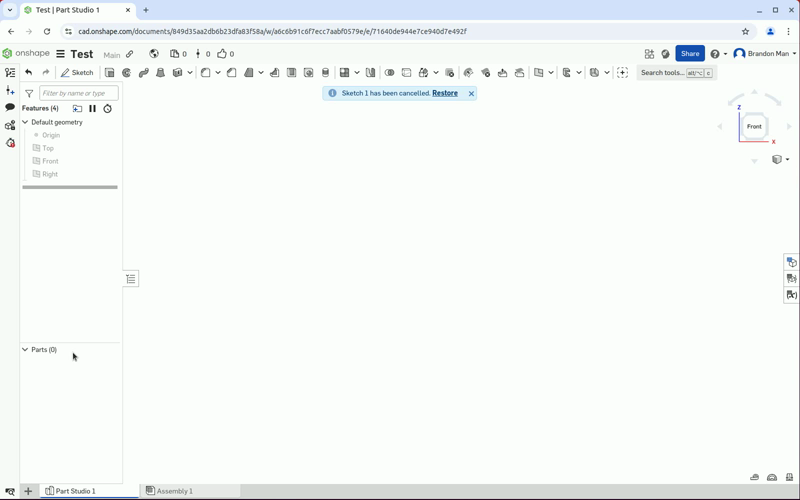
mouse_move(73, 352)
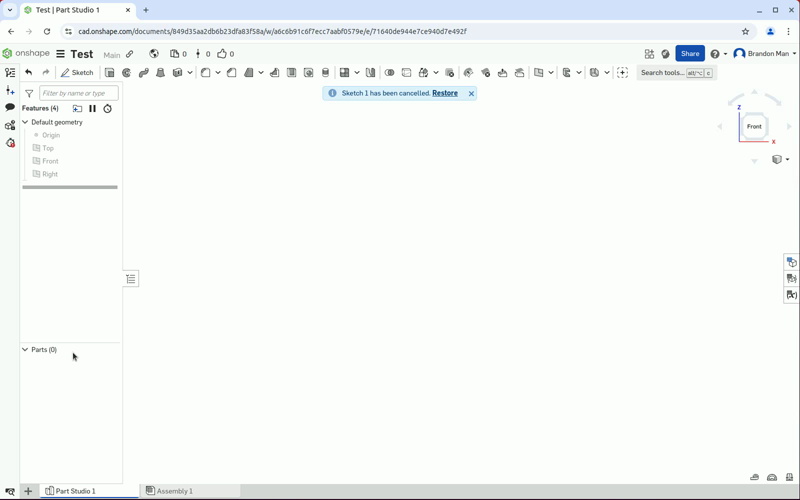
key(shift+y)
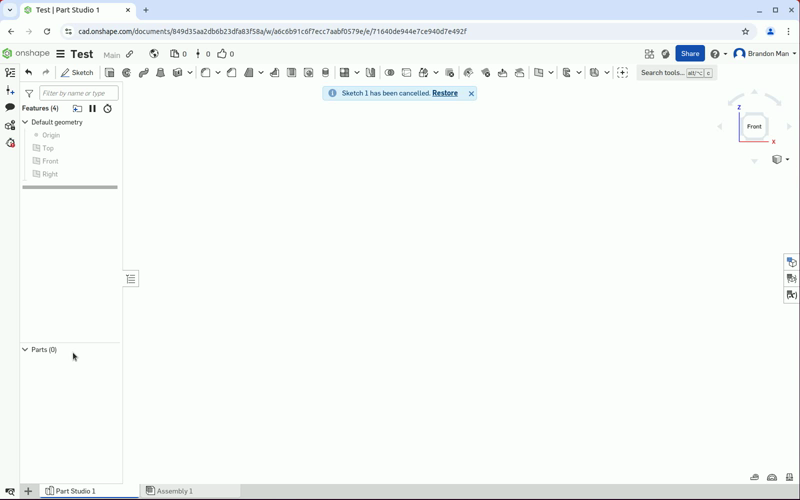
key(shift+s)
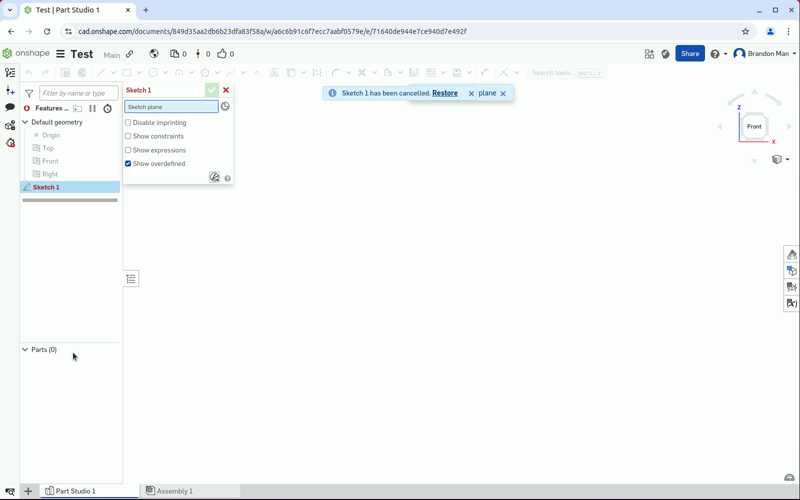
mouse_move(73, 163)
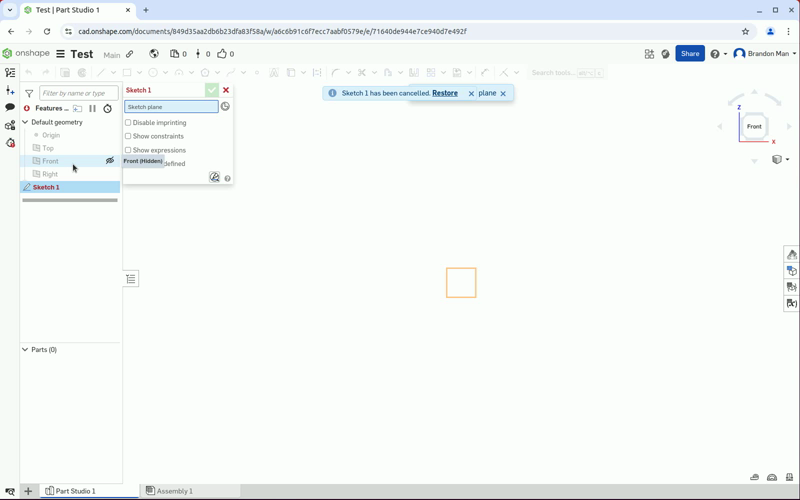
click(73, 163)
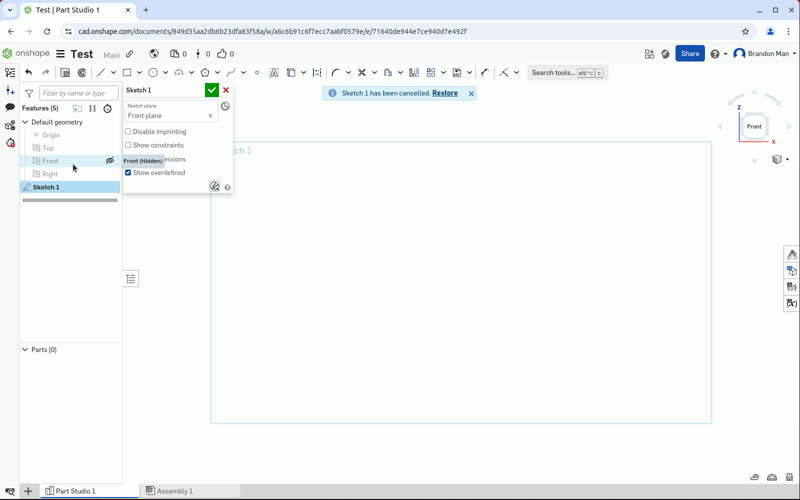
mouse_move(73, 352)
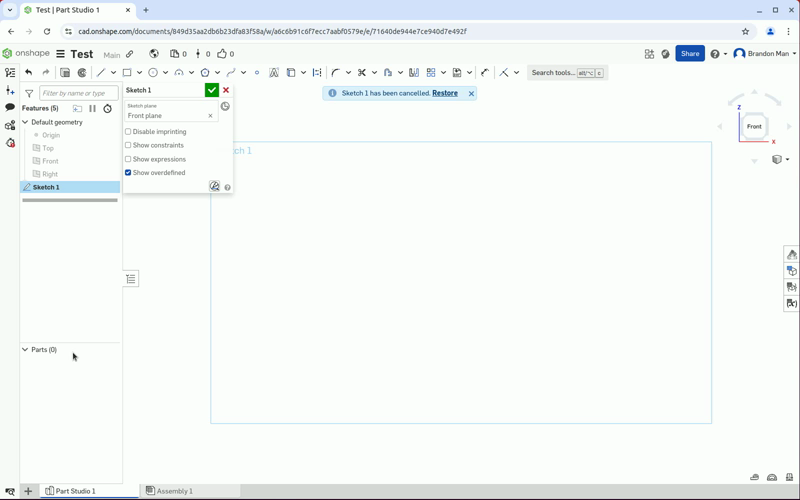
key(y)
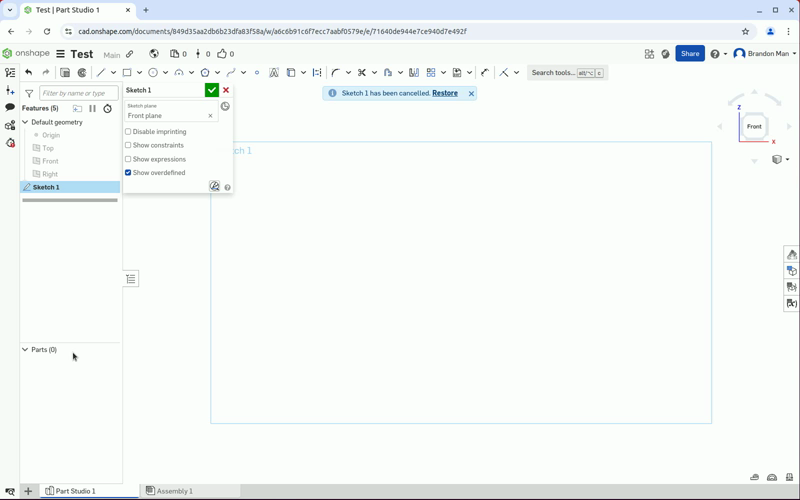
key(l)
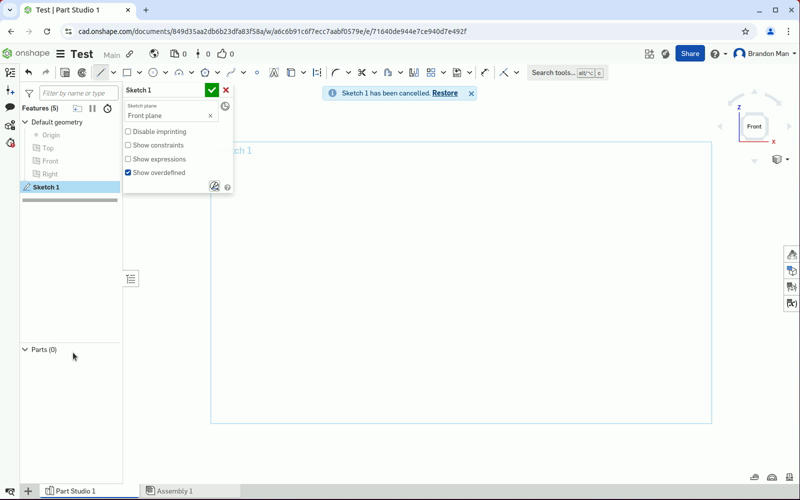
key_down(shift)
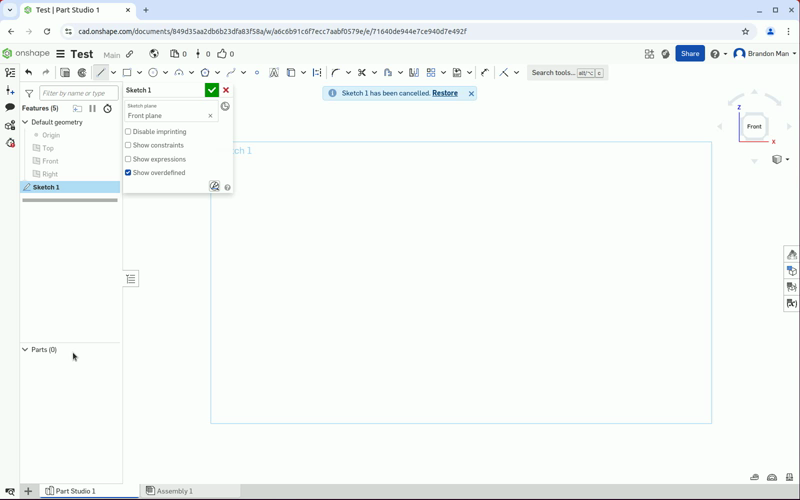
mouse_move(460, 282)
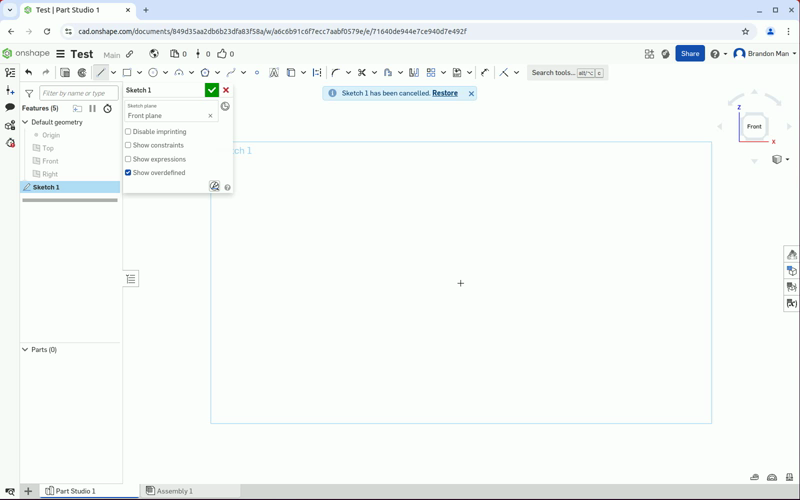
click(460, 282)
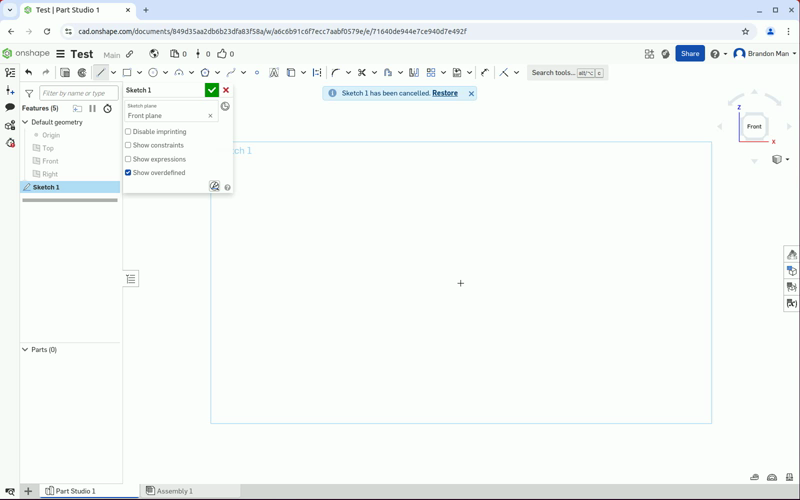
key_up(shift)
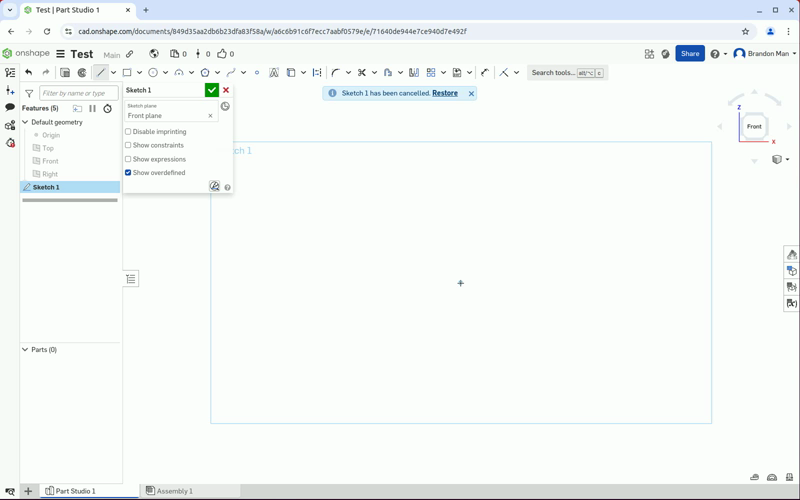
key_down(shift)
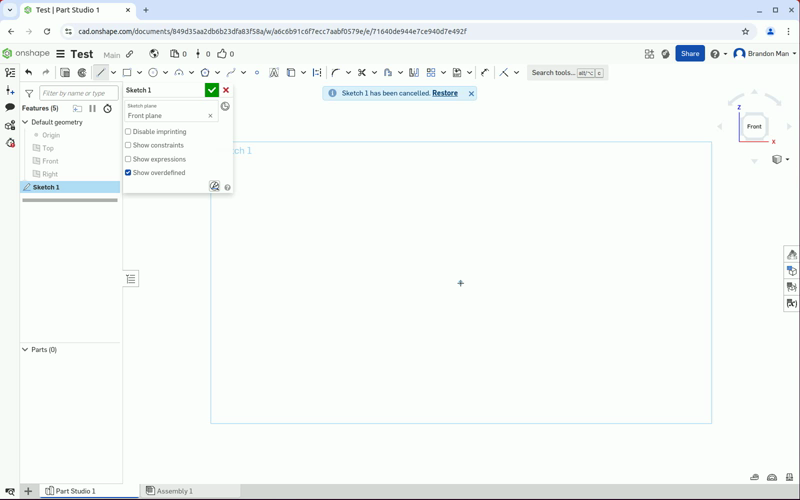
mouse_move(573, 282)
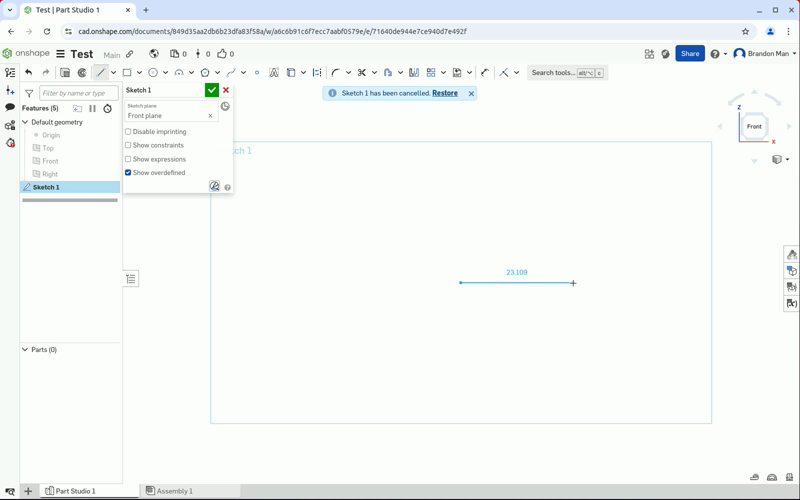
click(573, 282)
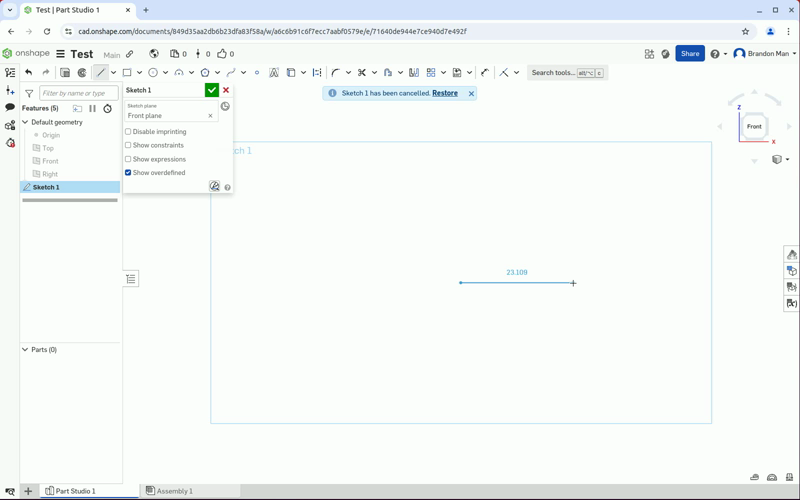
key_up(shift)
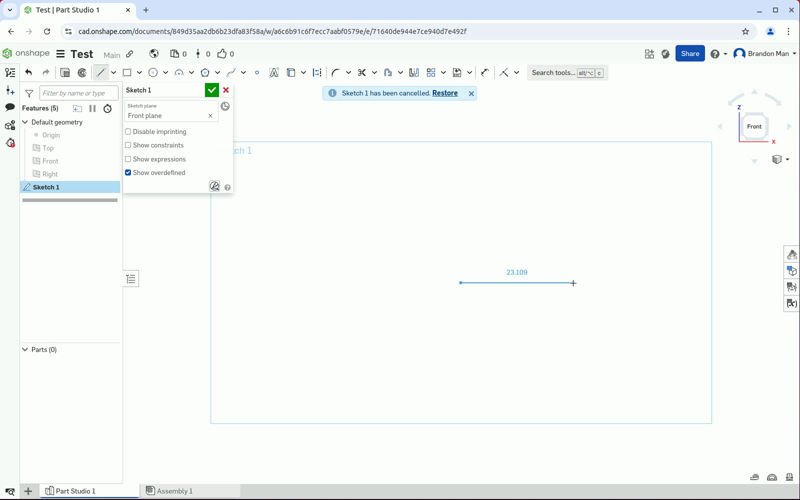
key_down(shift)
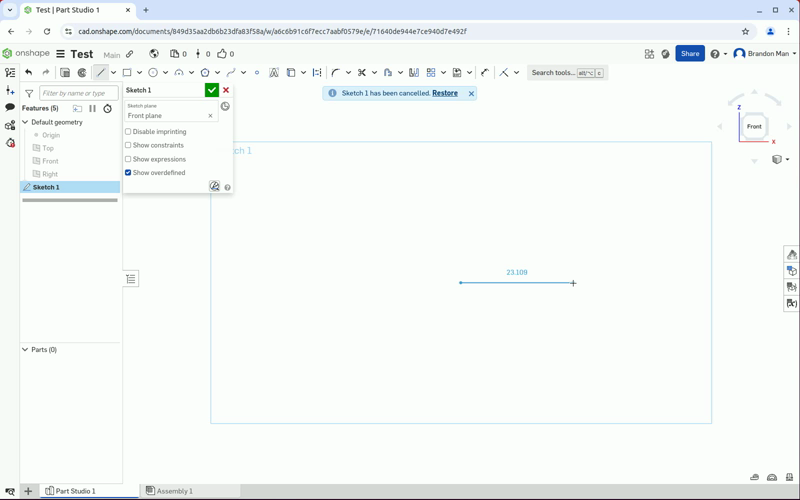
mouse_move(589, 282)
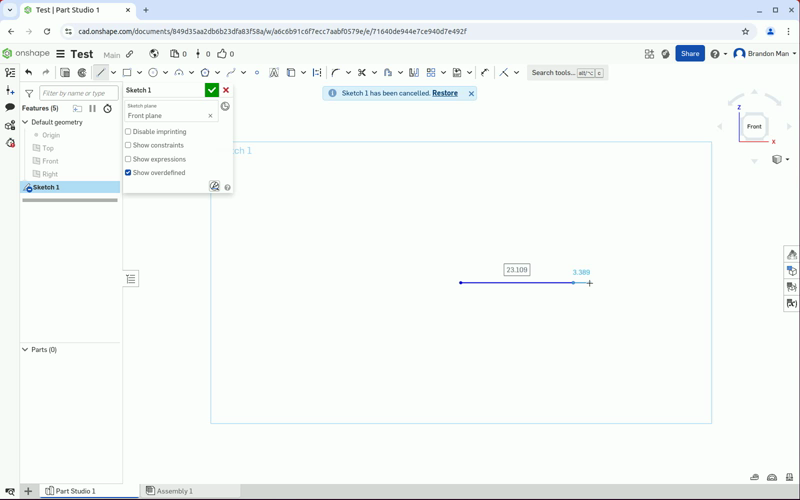
mouse_move(573, 235)
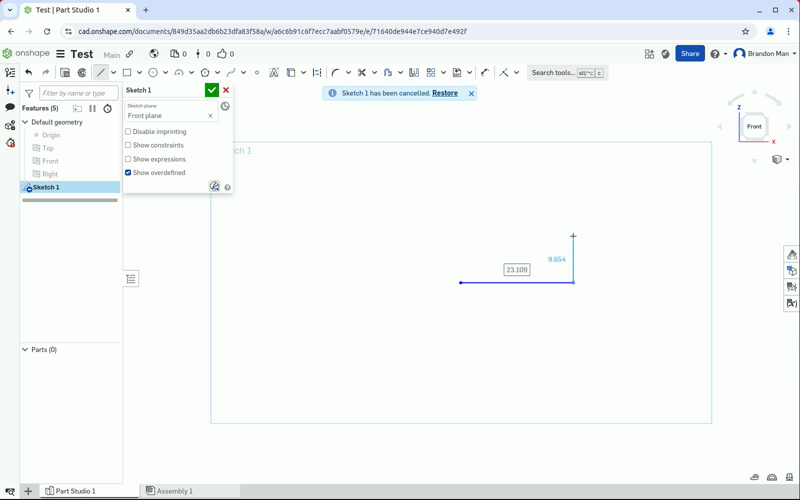
click(573, 235)
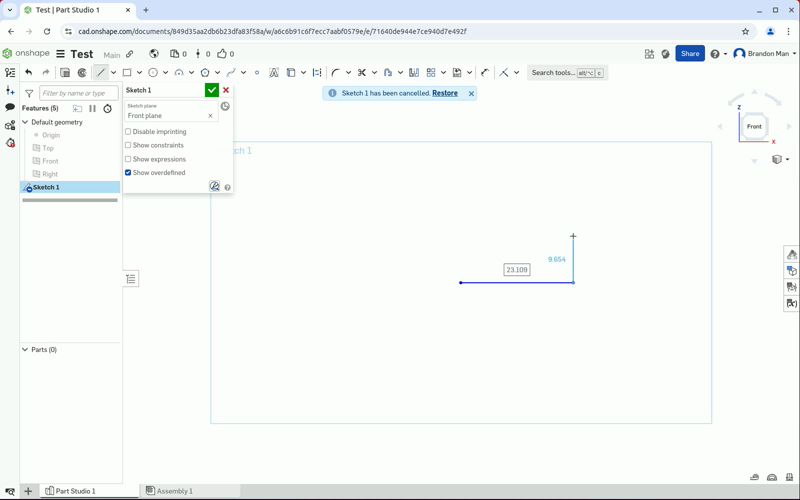
key_up(shift)
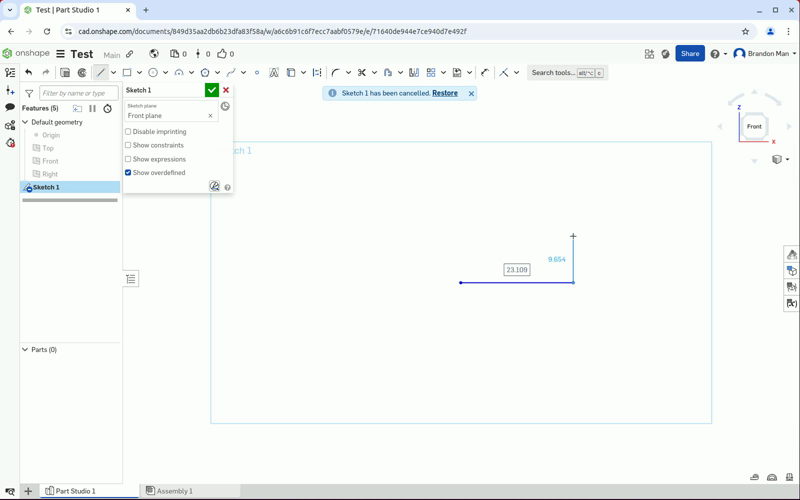
key_down(shift)
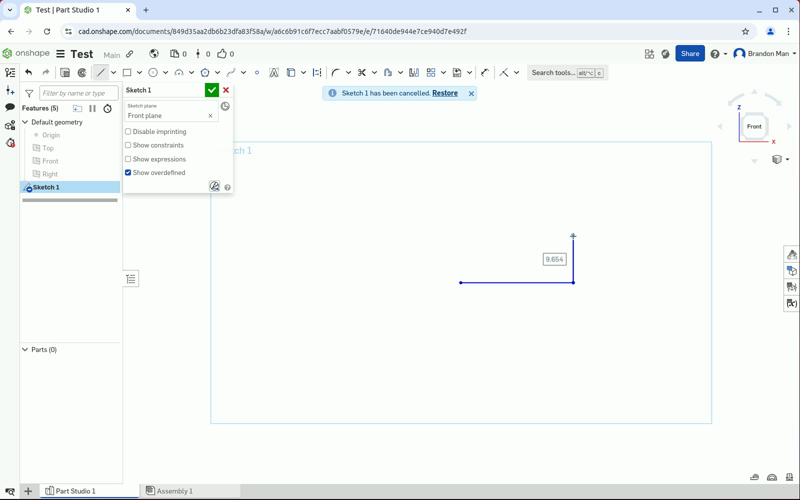
mouse_move(460, 235)
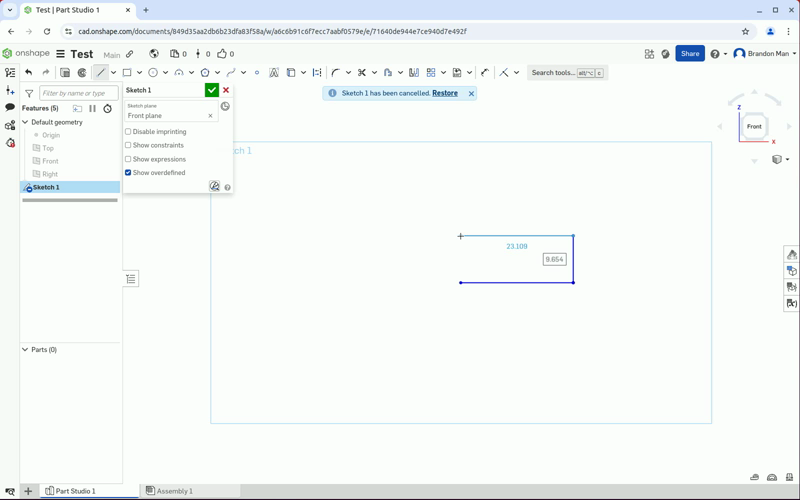
click(460, 235)
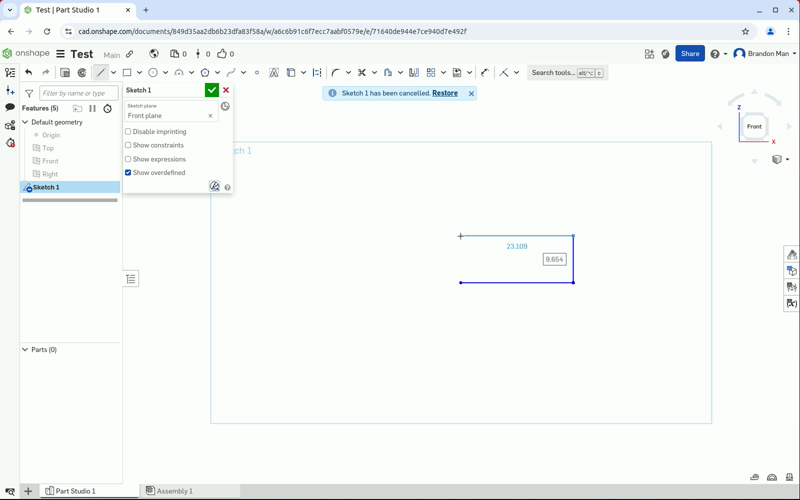
key_up(shift)
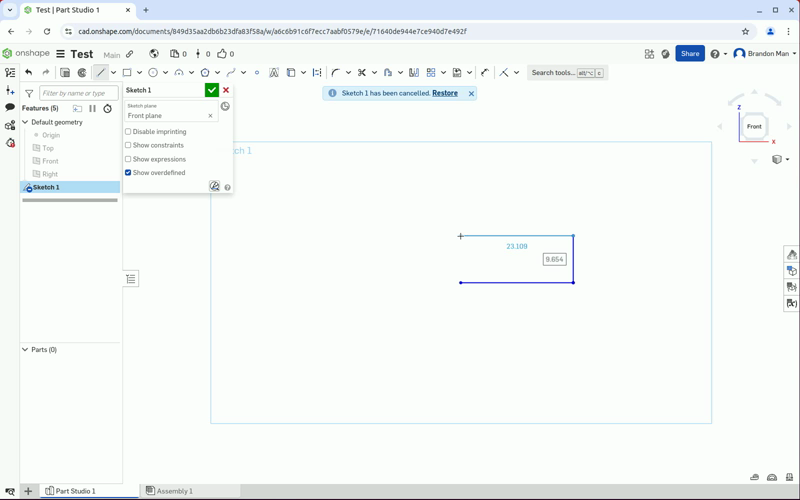
mouse_move(490, 235)
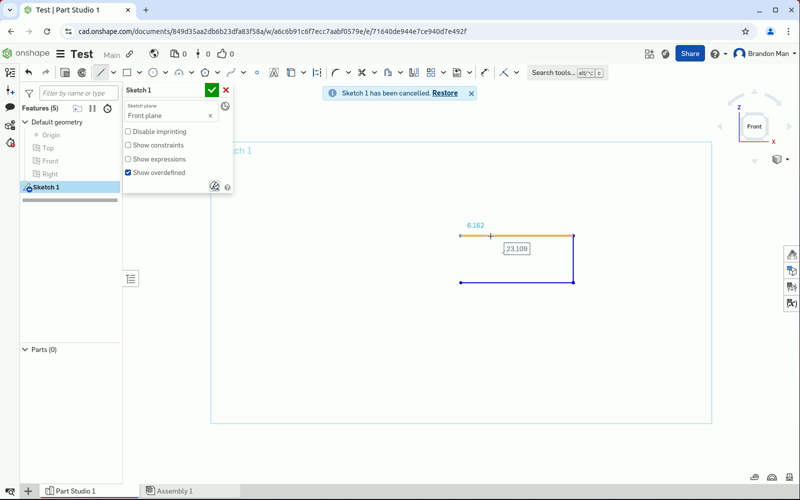
key_down(shift)
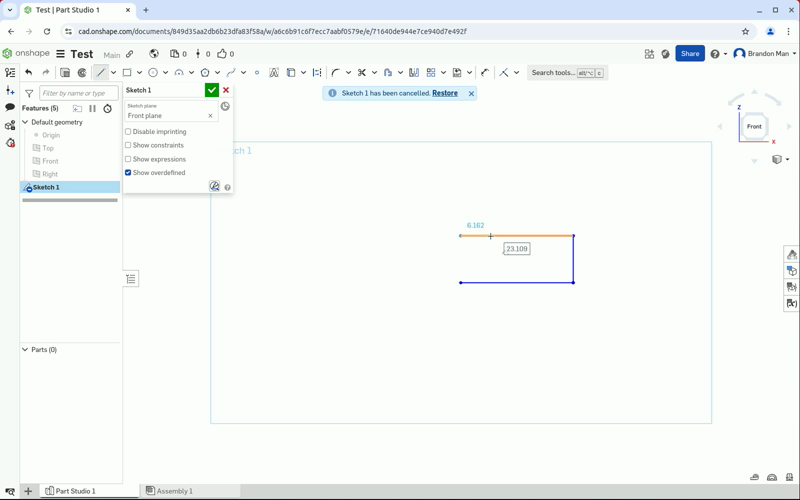
mouse_move(460, 282)
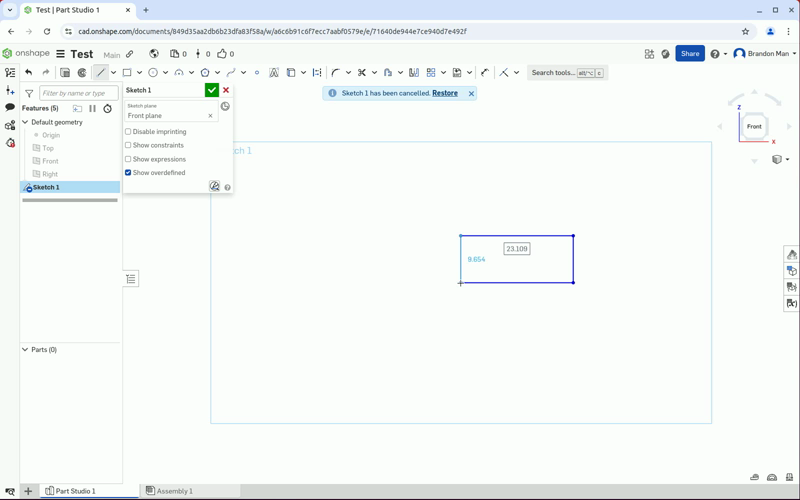
key_up(shift)
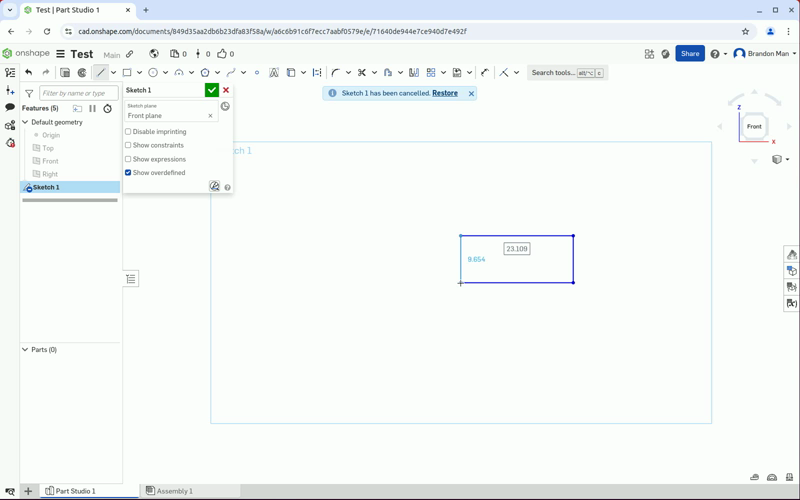
click(460, 282)
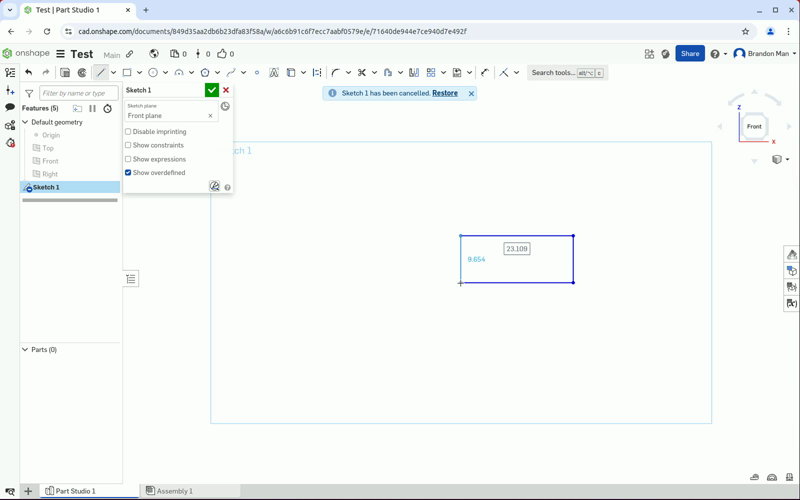
key(esc)
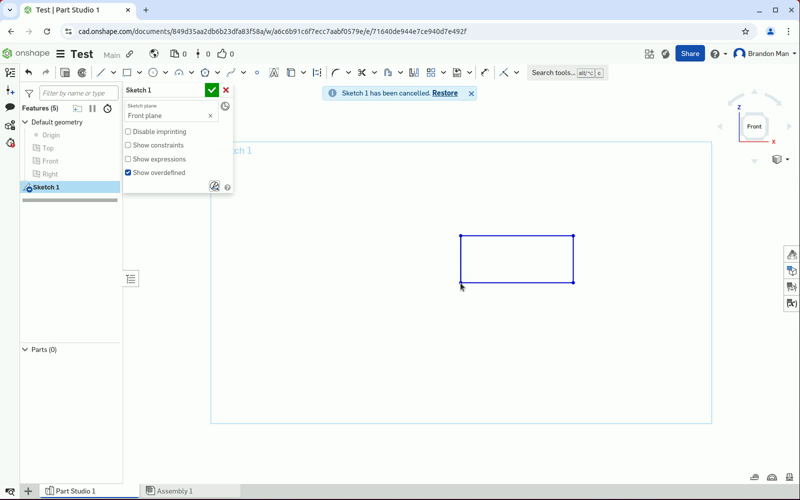
mouse_move(497, 246)
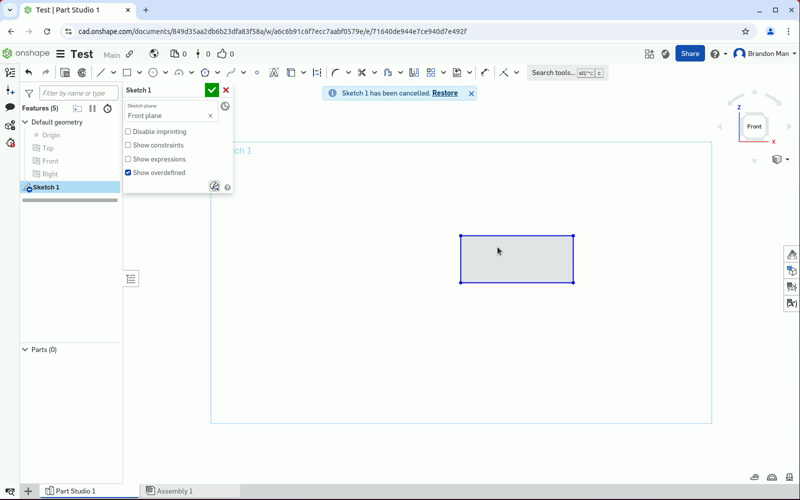
click(497, 246)
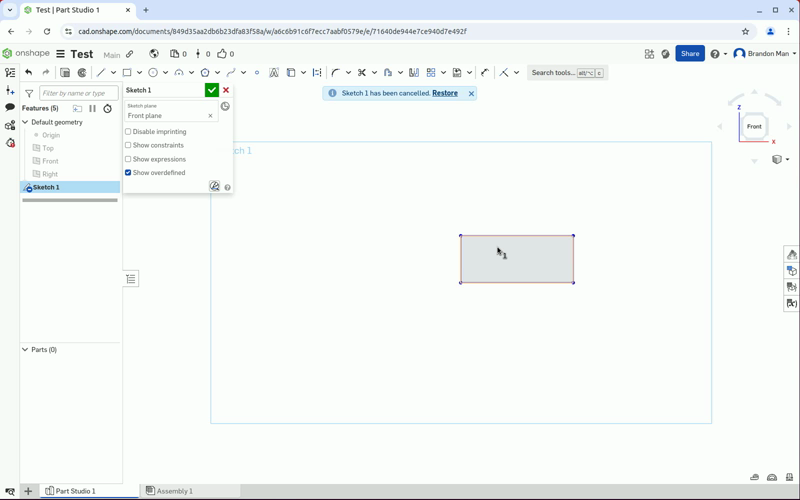
mouse_move(73, 352)
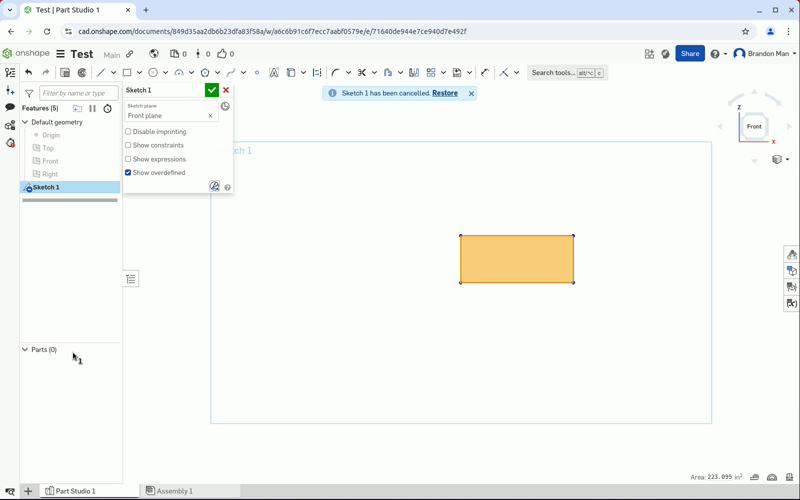
key(shift+y)
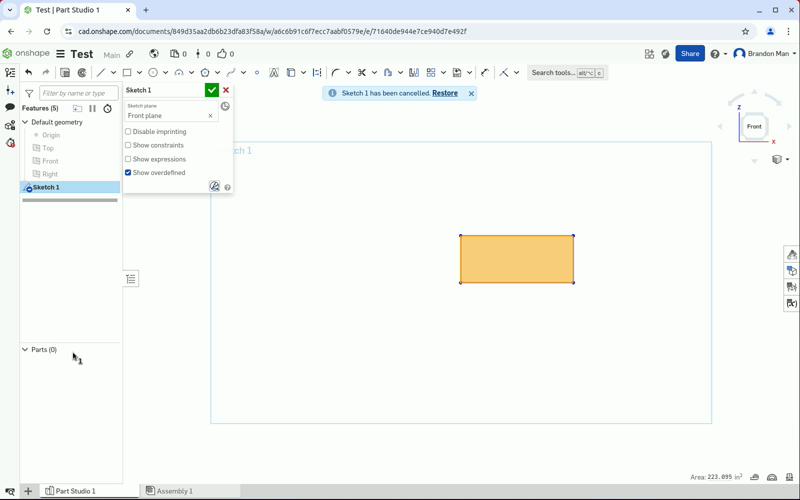
key(shift+e)
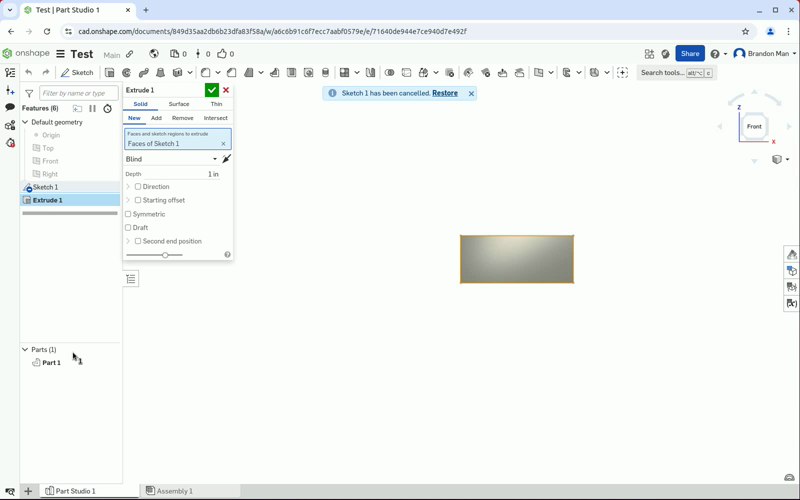
mouse_move(143, 106)
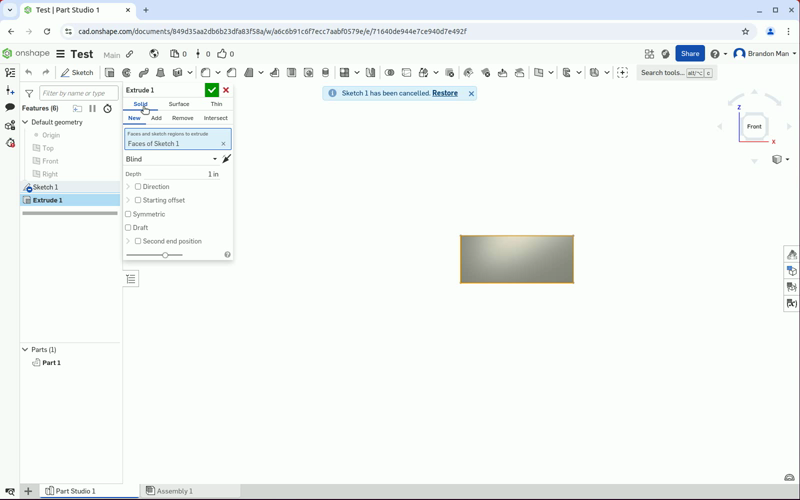
click(143, 106)
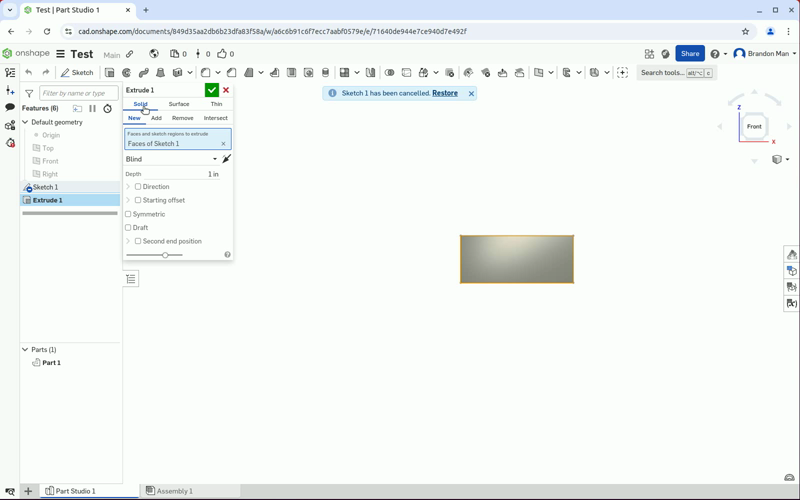
mouse_move(137, 120)
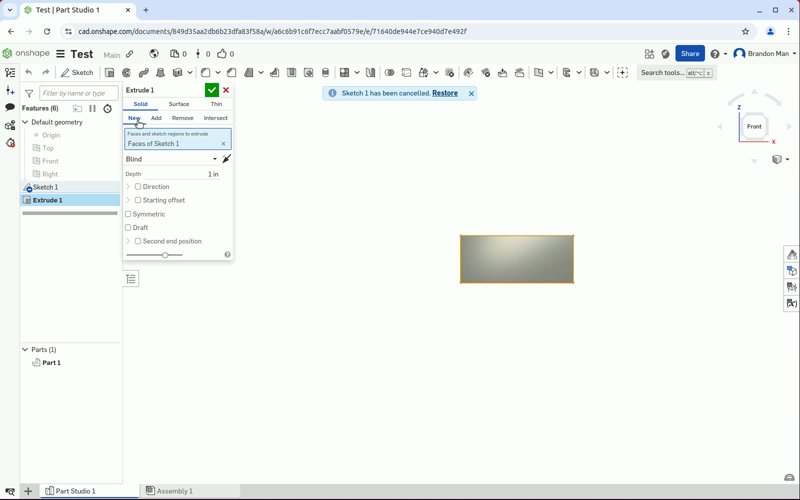
click(137, 120)
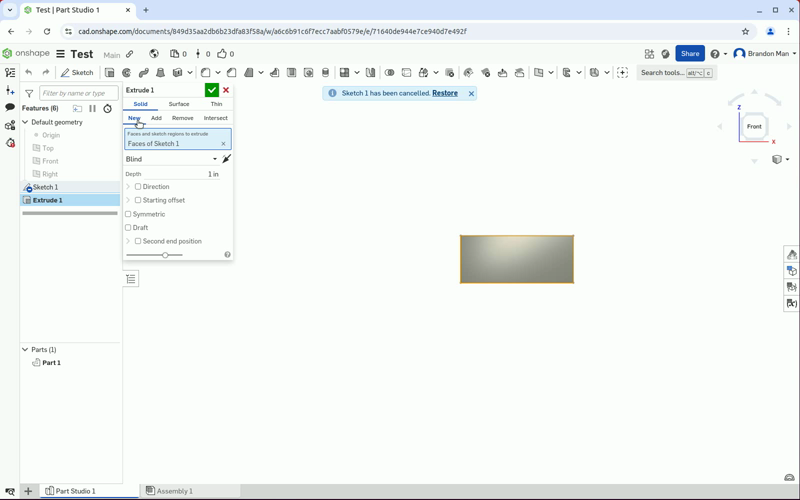
key(tab, 4)
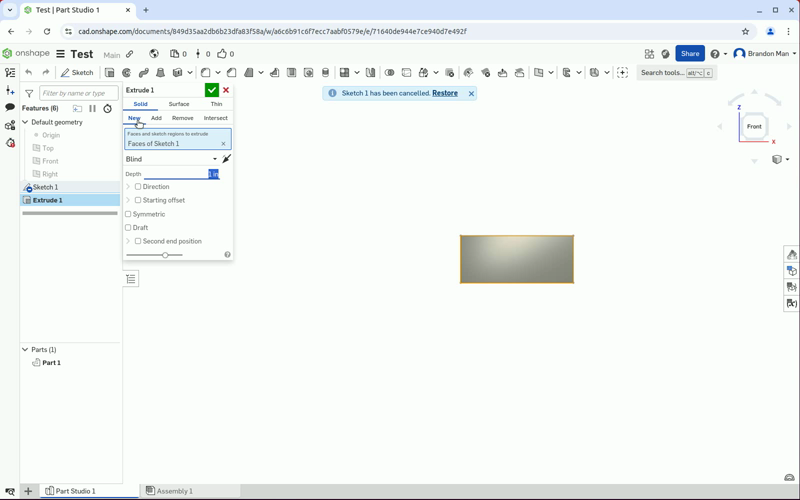
text(1.685)
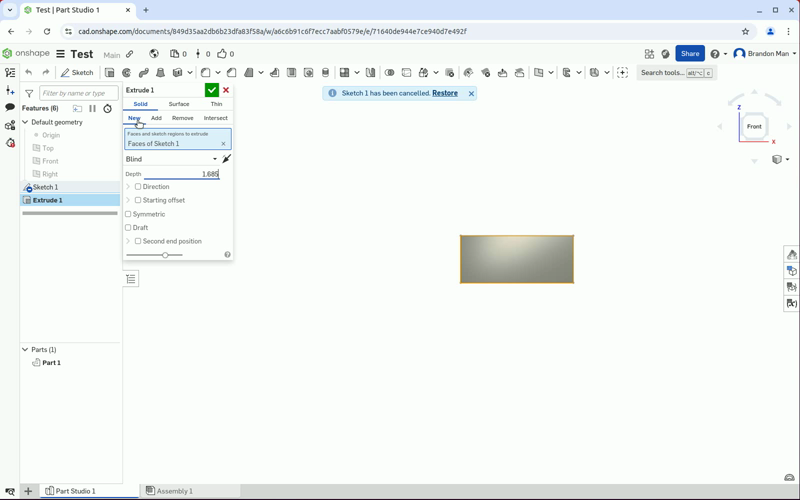
key(enter)
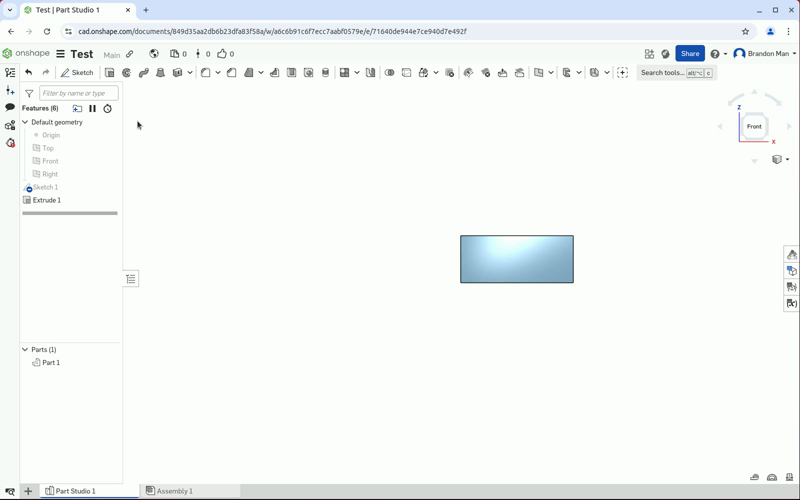
key(shift+h)
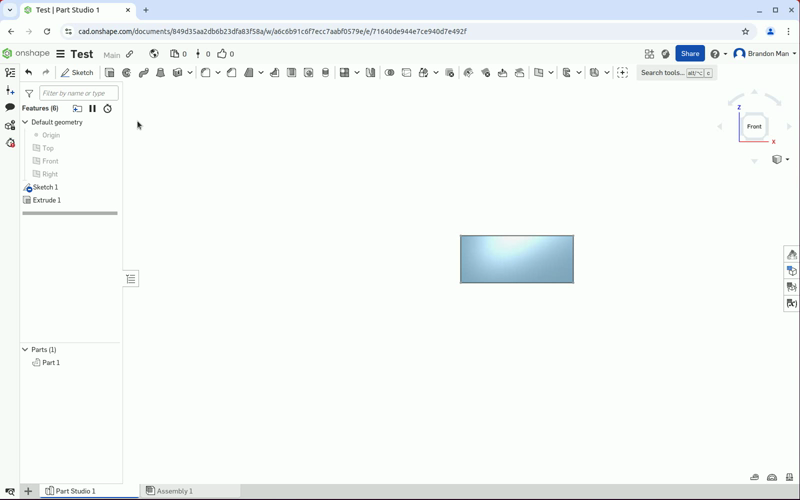
key(shift+h)
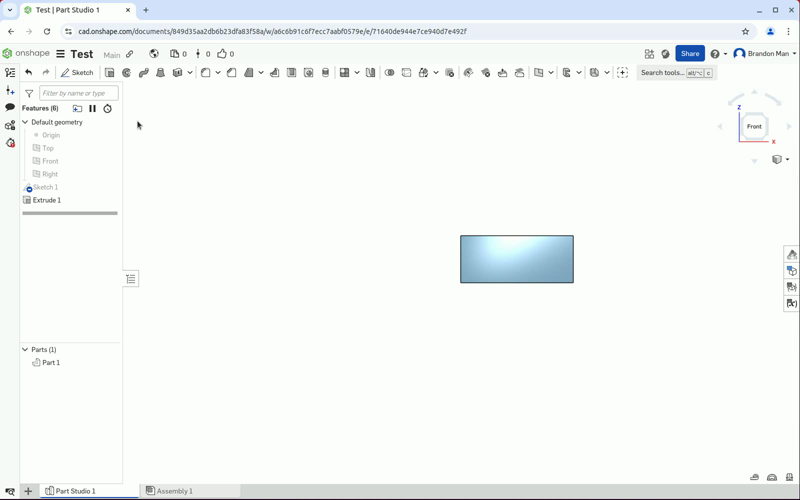
mouse_move(73, 189)
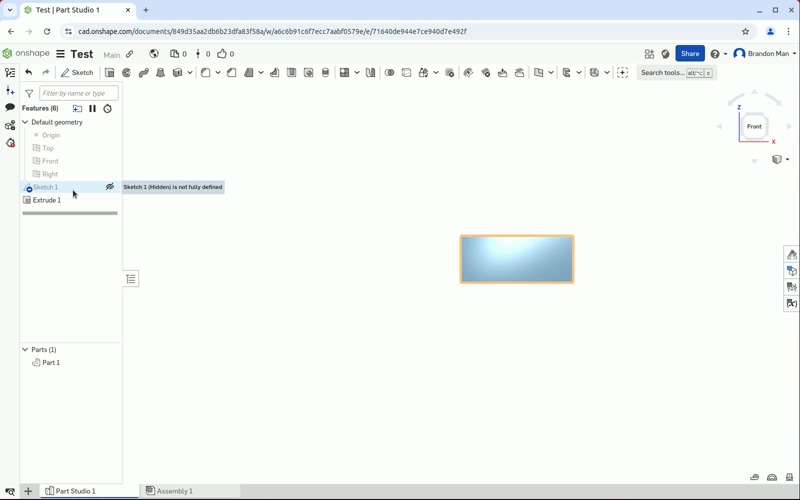
click(73, 189)
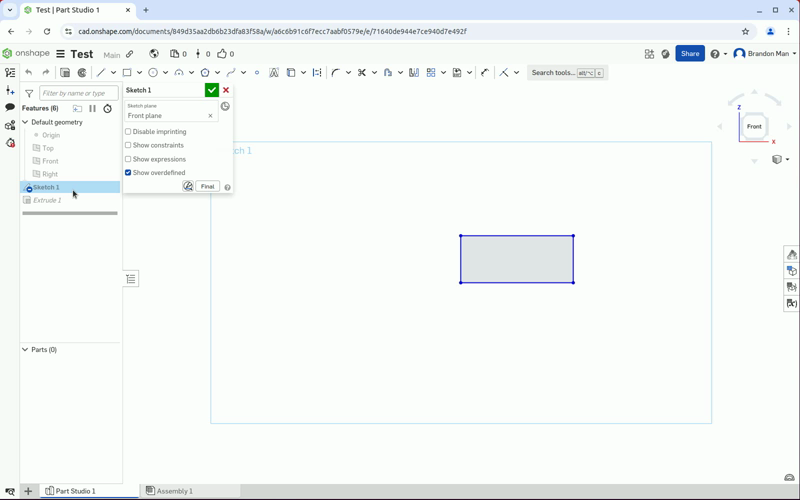
mouse_move(229, 92)
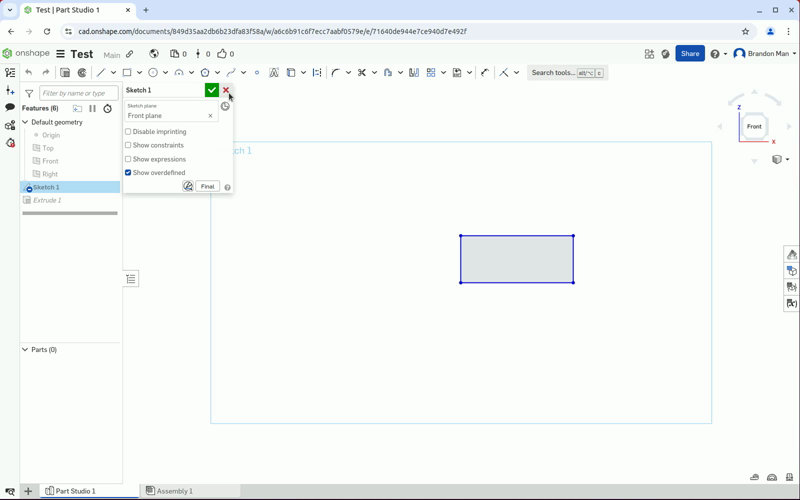
click(229, 92)
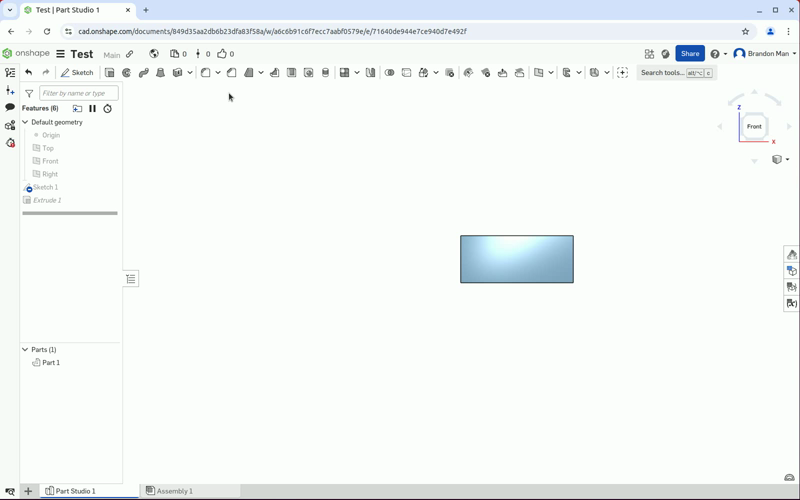
mouse_move(541, 75)
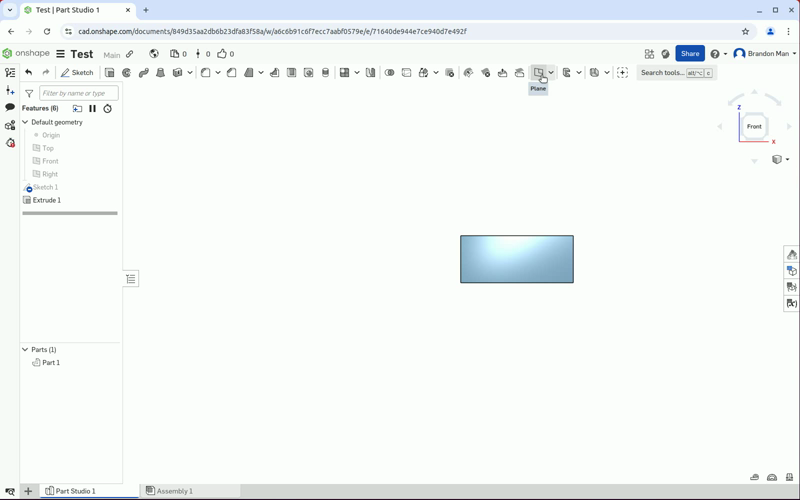
click(541, 75)
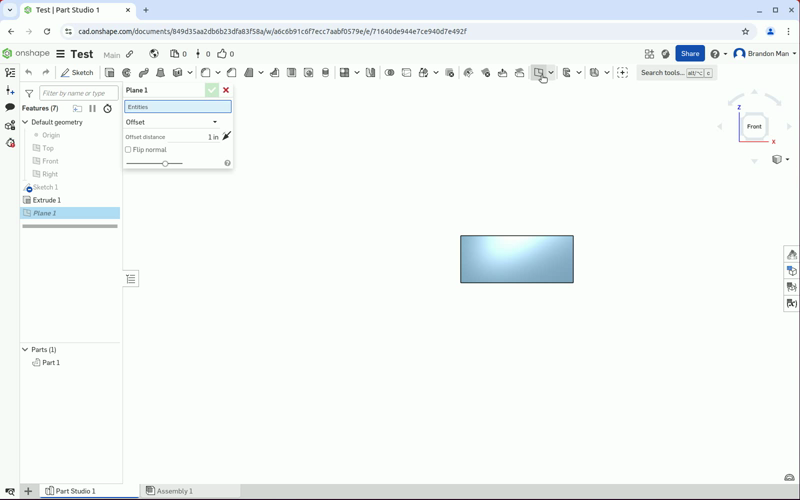
mouse_move(73, 163)
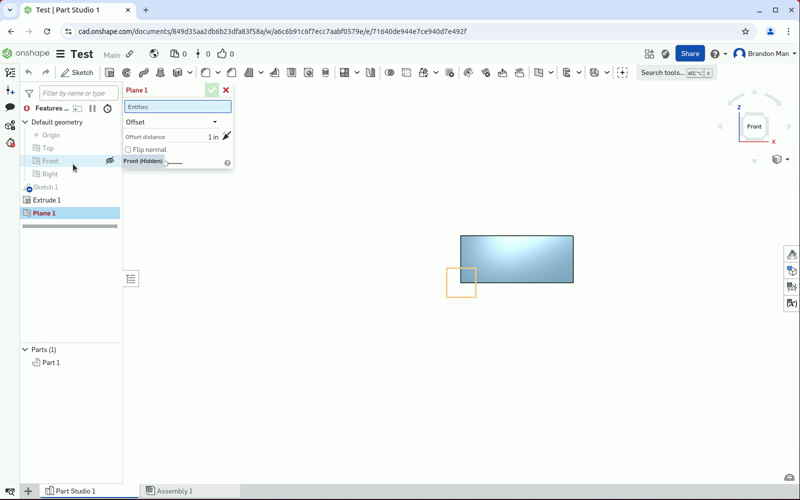
click(73, 163)
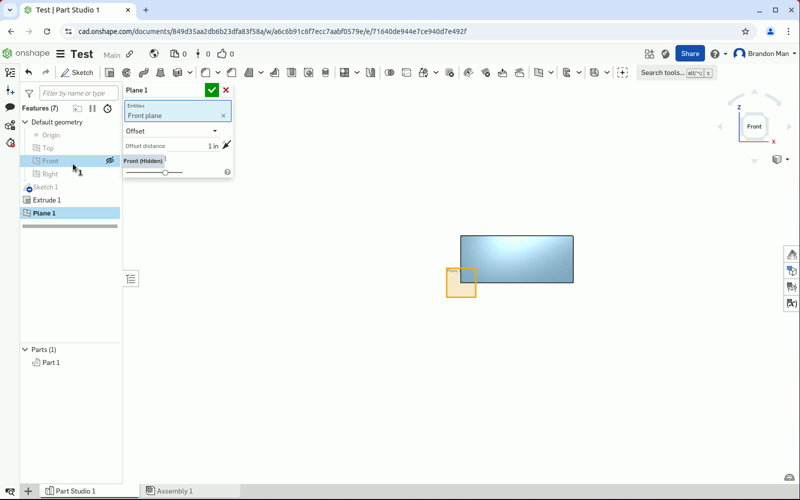
key(tab, 2)
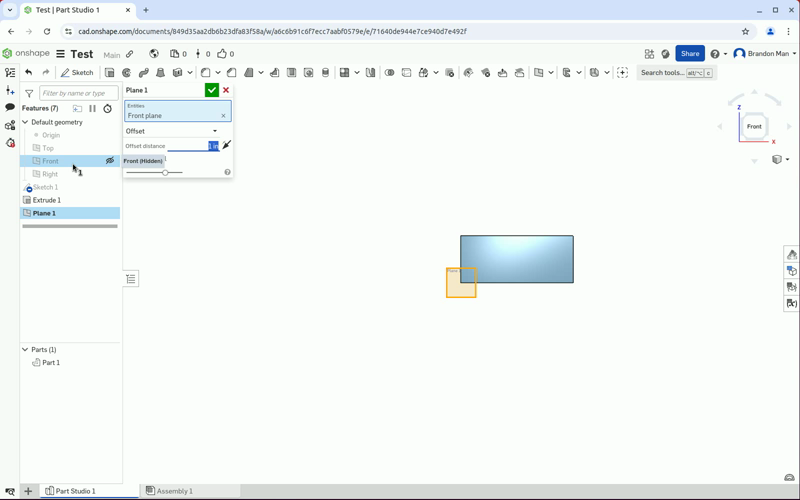
text(1.695)
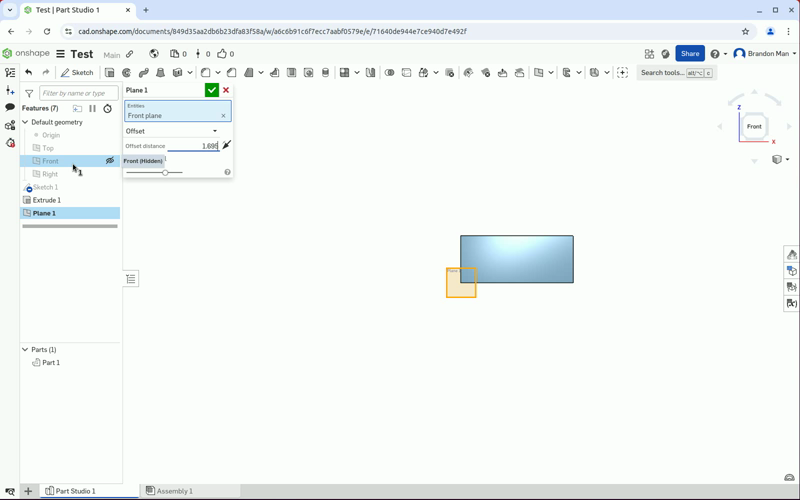
key(enter, 2)
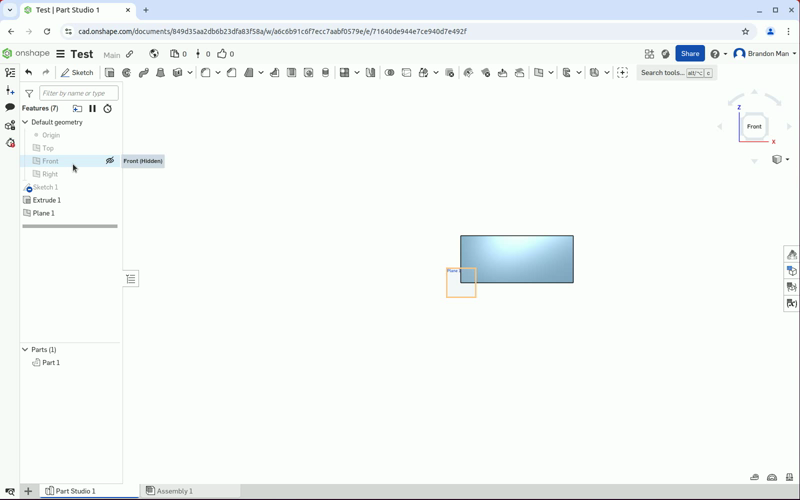
key(shift+s)
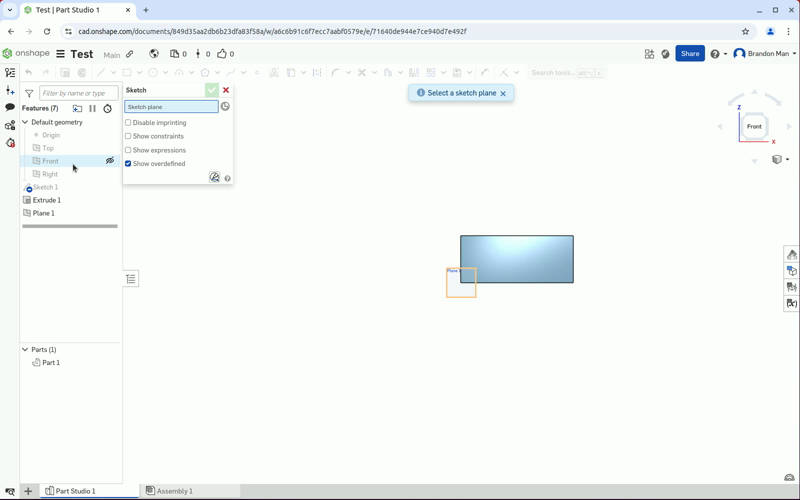
mouse_move(73, 215)
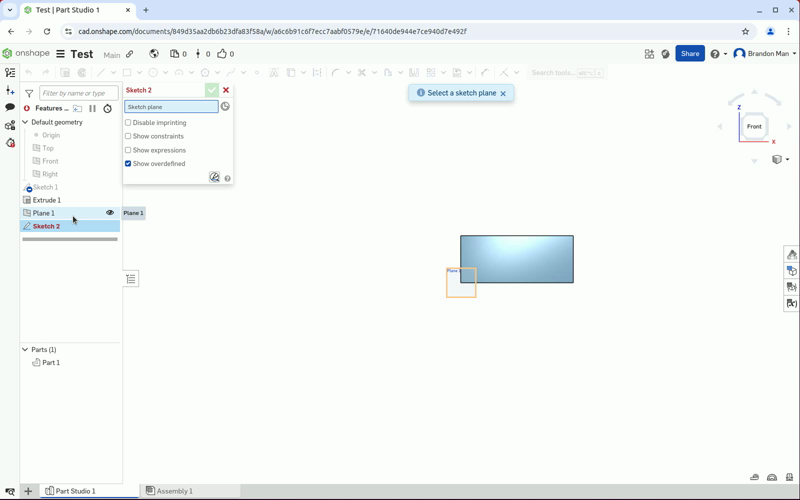
click(73, 215)
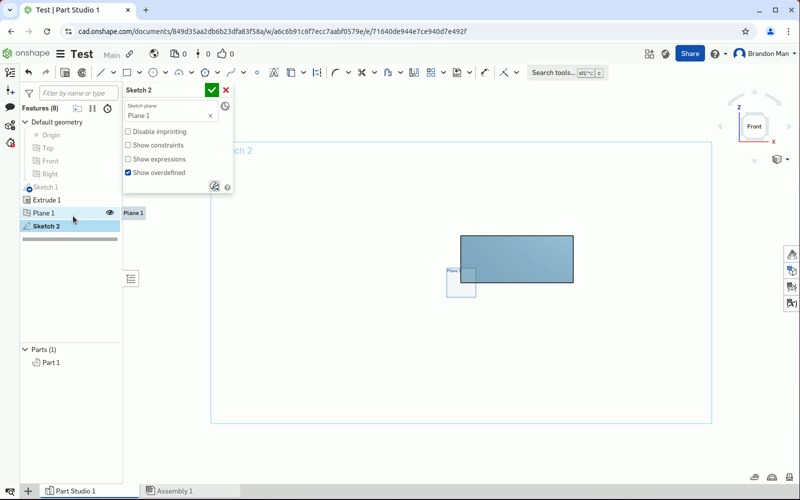
mouse_move(73, 352)
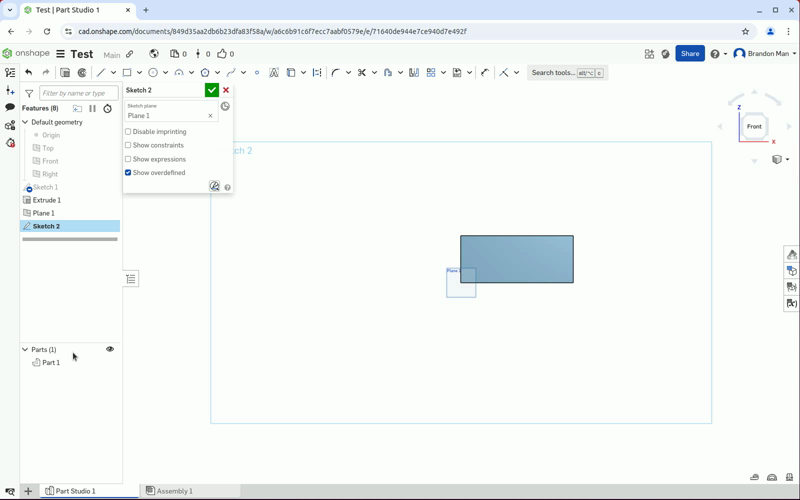
key(y)
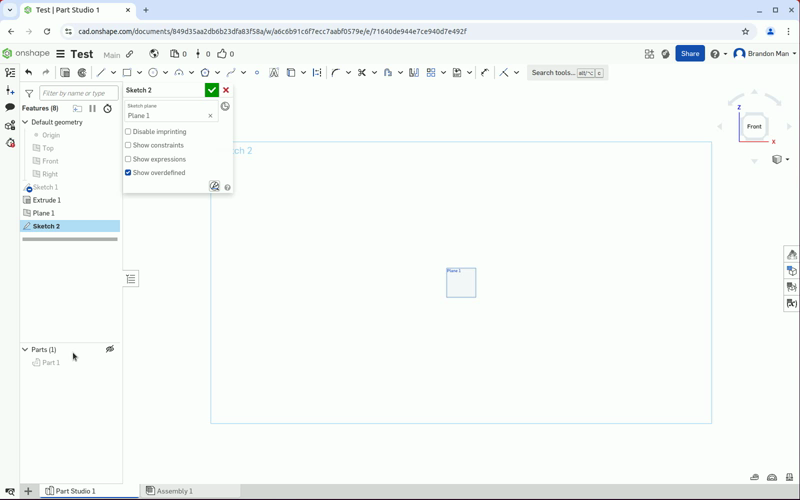
key(c)
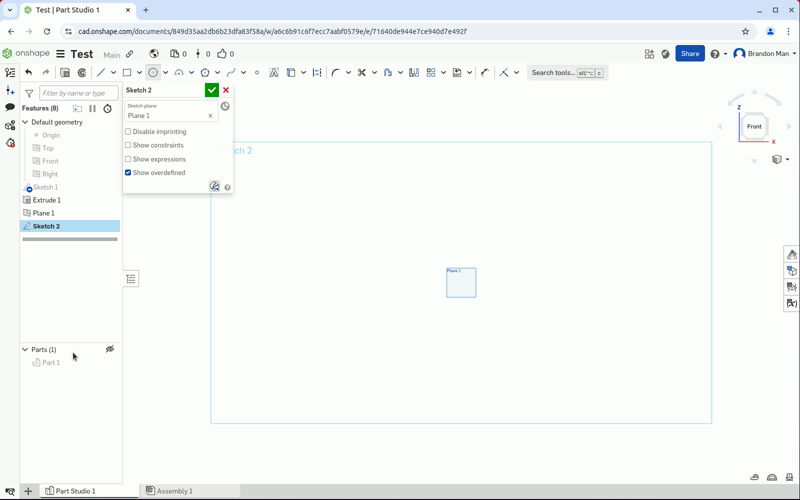
key_down(shift)
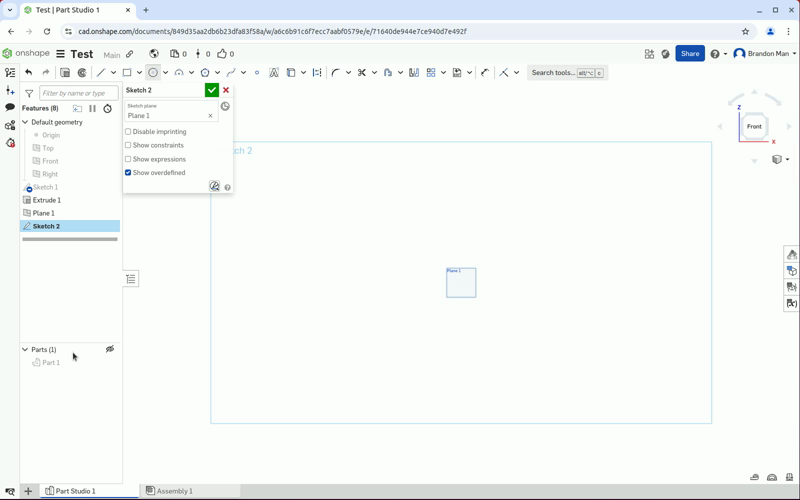
mouse_move(482, 261)
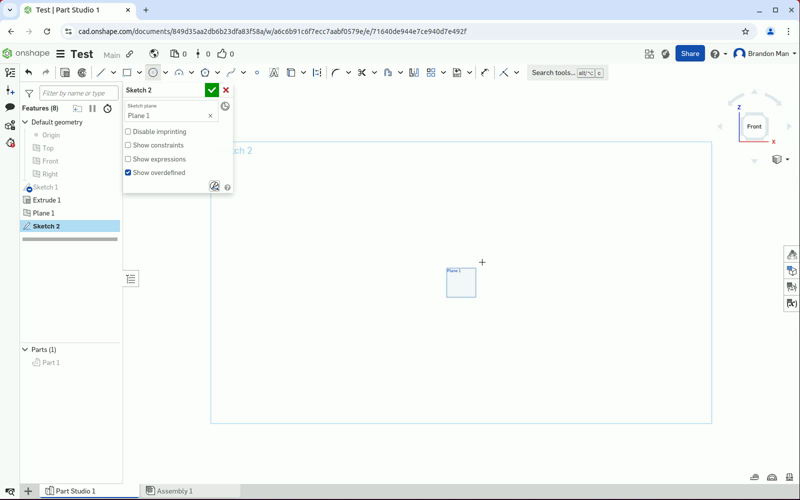
click(482, 261)
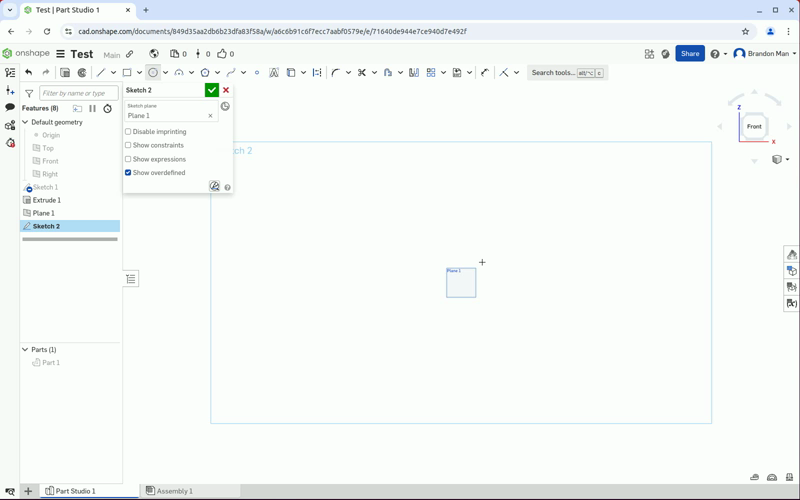
key_up(shift)
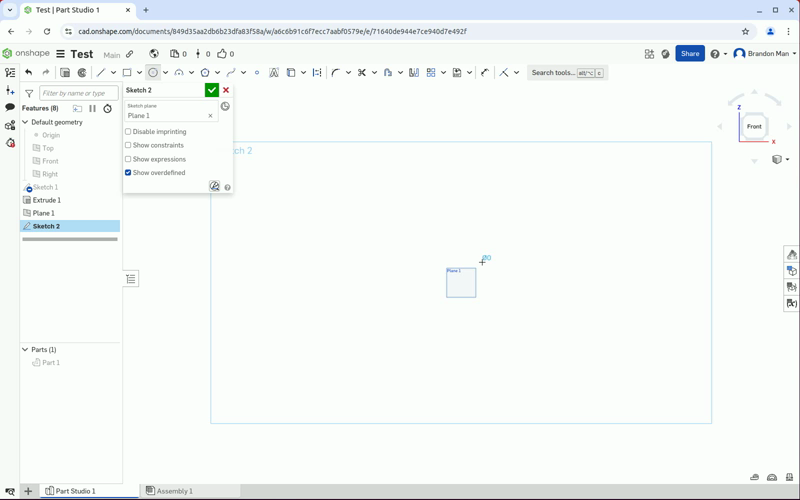
mouse_move(493, 261)
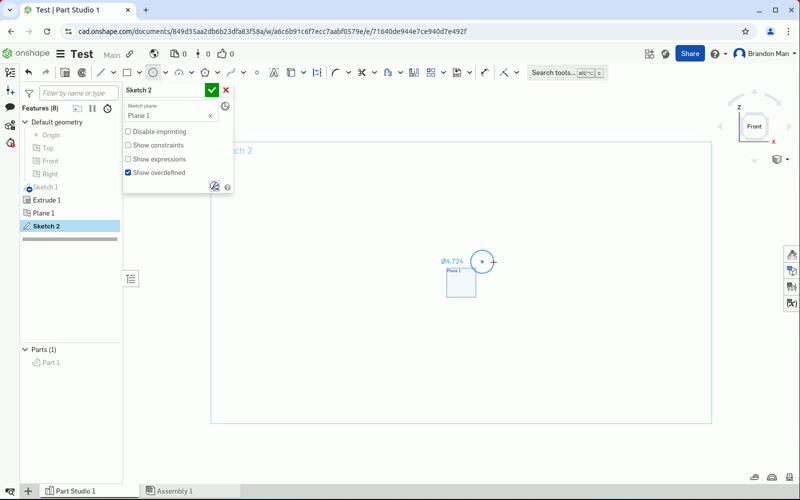
click(493, 261)
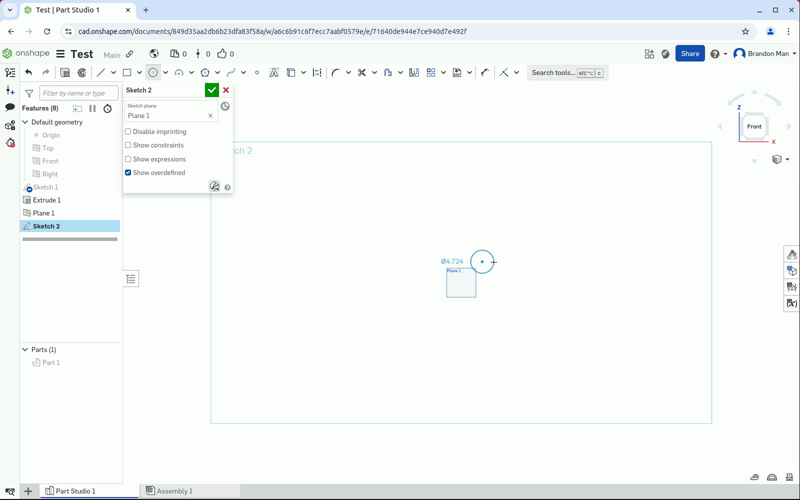
key(esc)
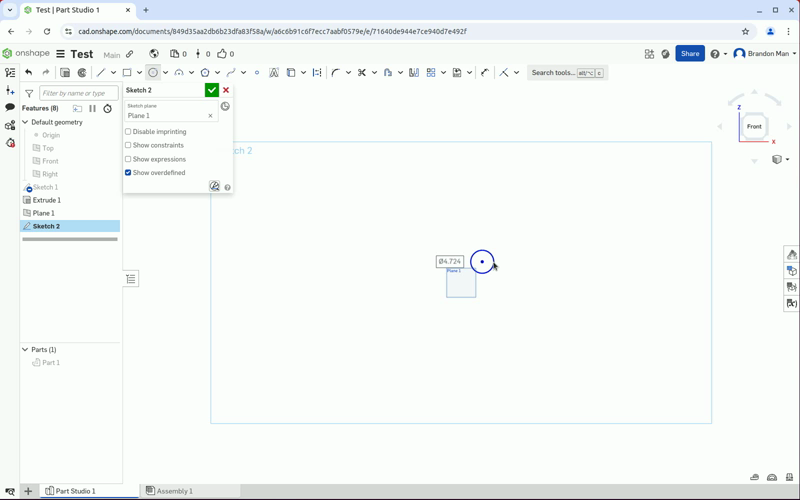
mouse_move(477, 254)
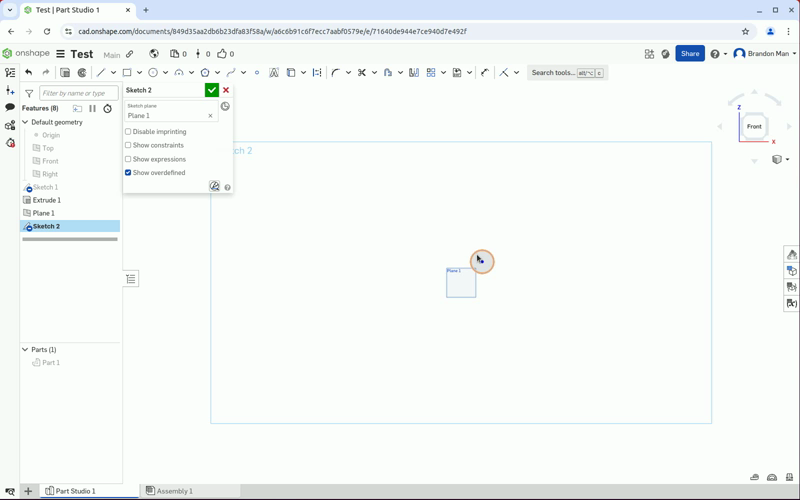
scroll(6)
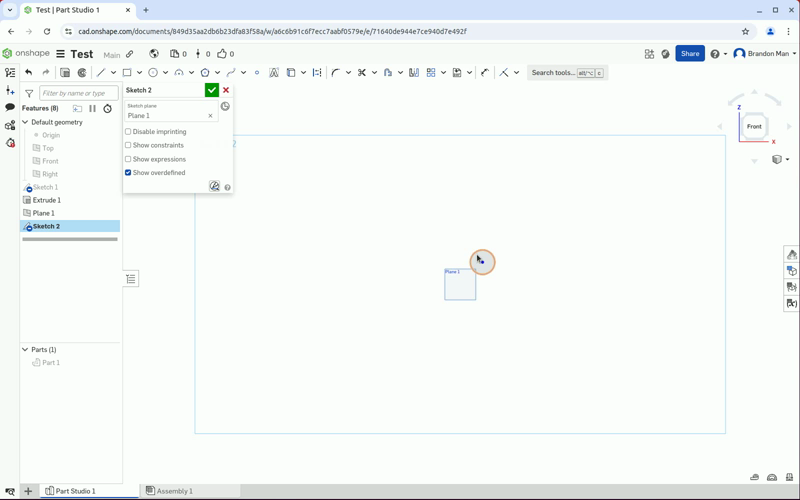
scroll(6)
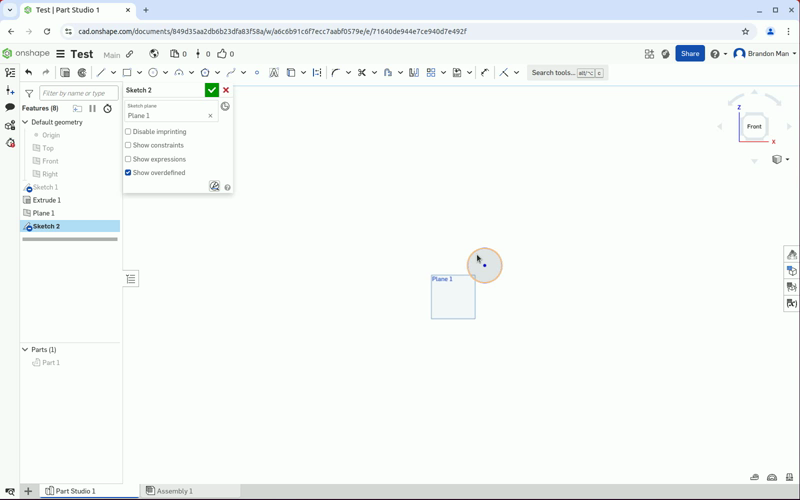
scroll(6)
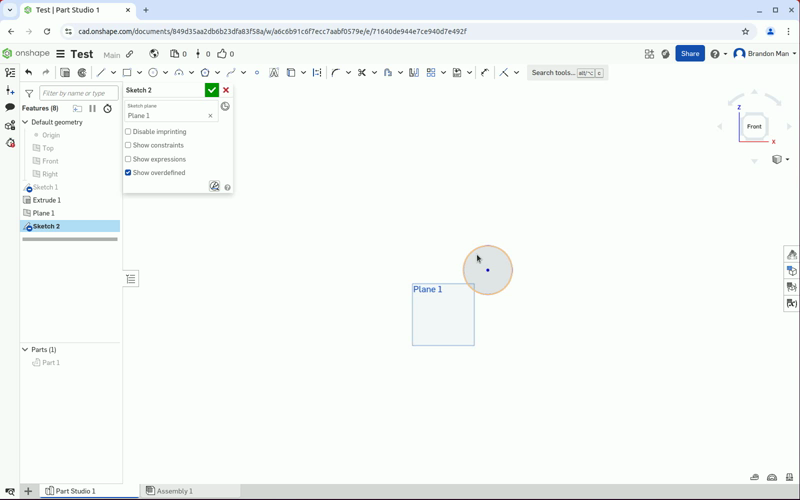
scroll(6)
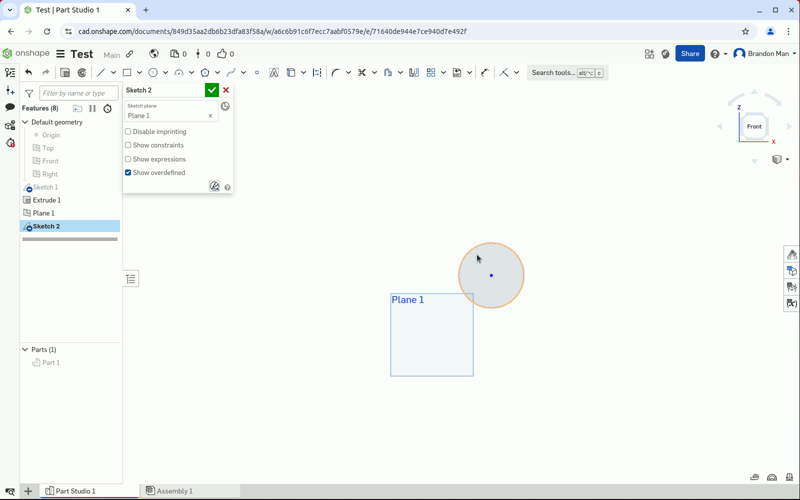
scroll(6)
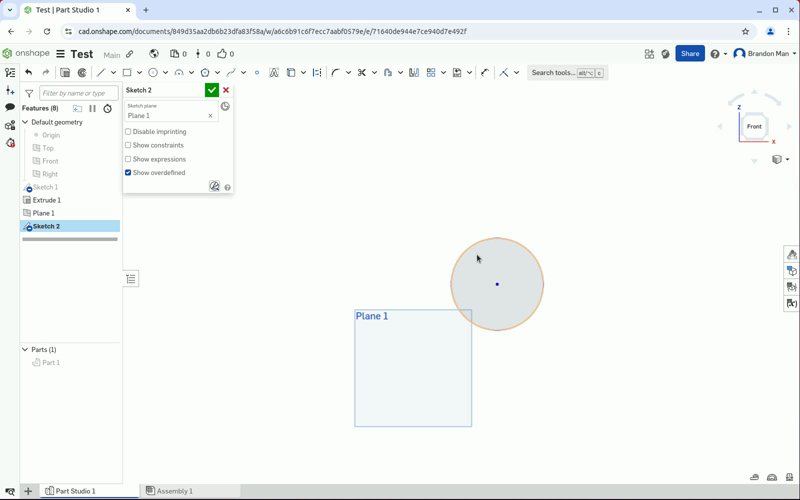
scroll(6)
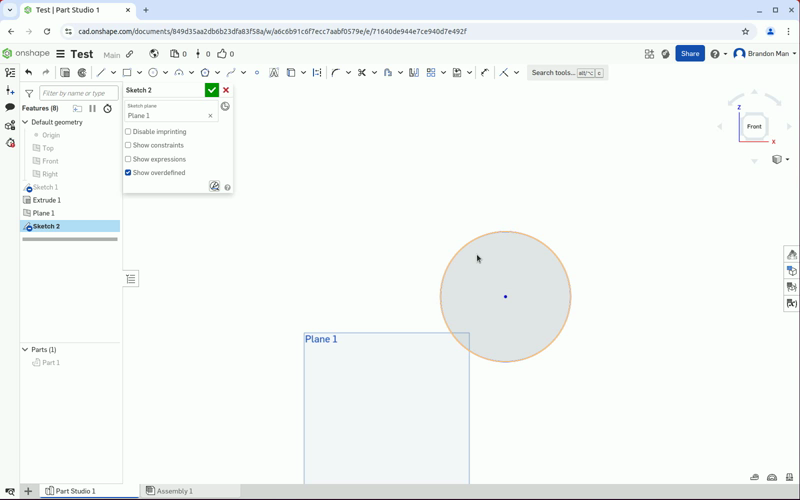
scroll(6)
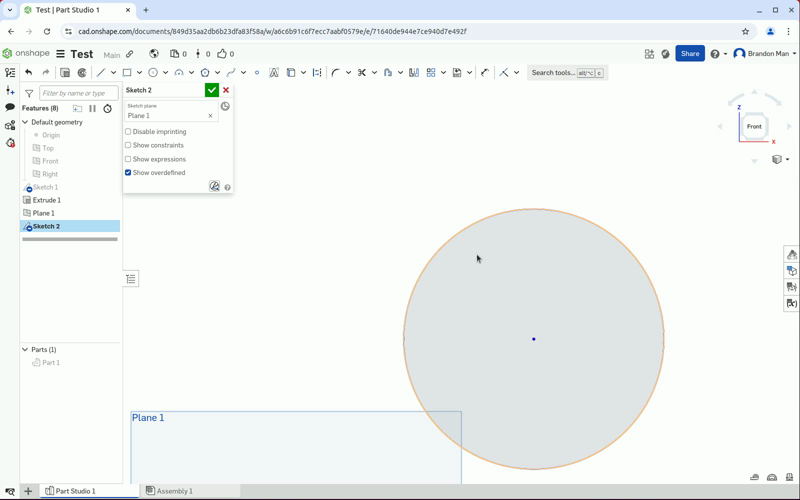
click(477, 254)
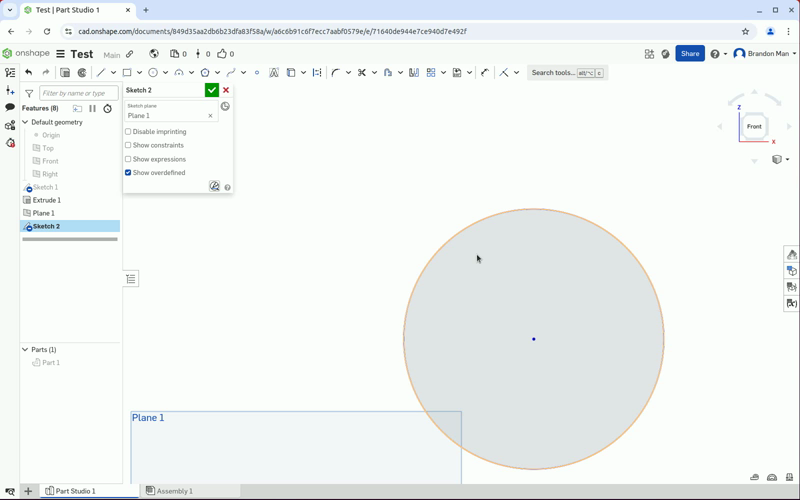
scroll(-6)
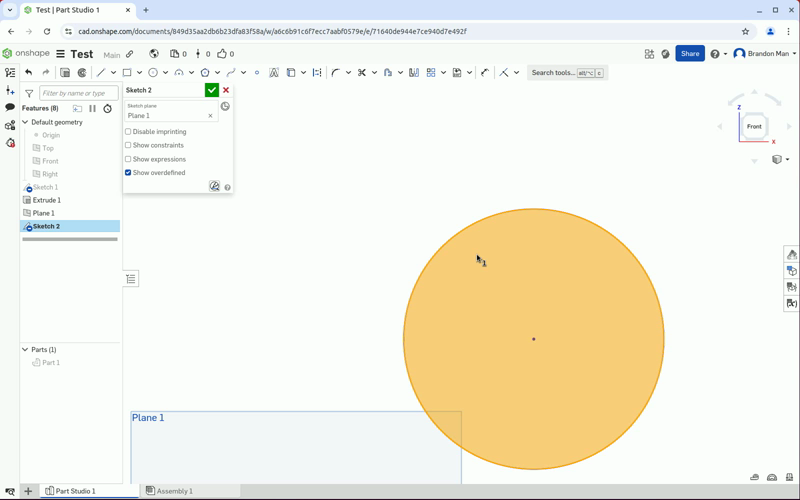
scroll(-6)
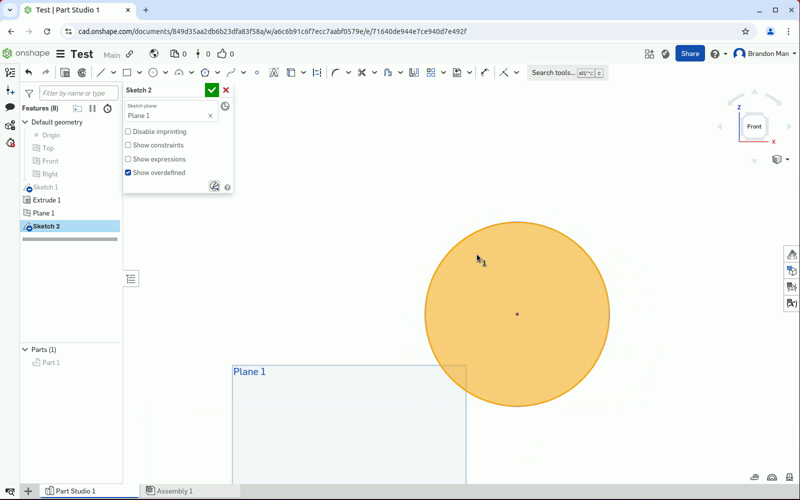
scroll(-6)
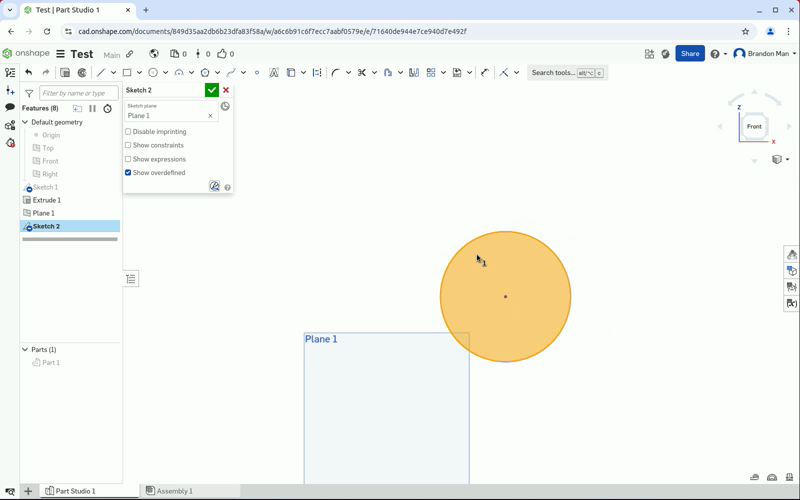
scroll(-6)
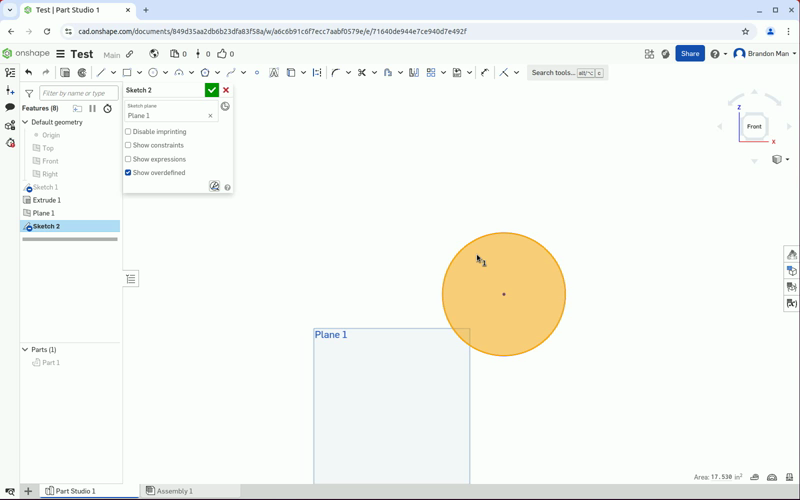
scroll(-6)
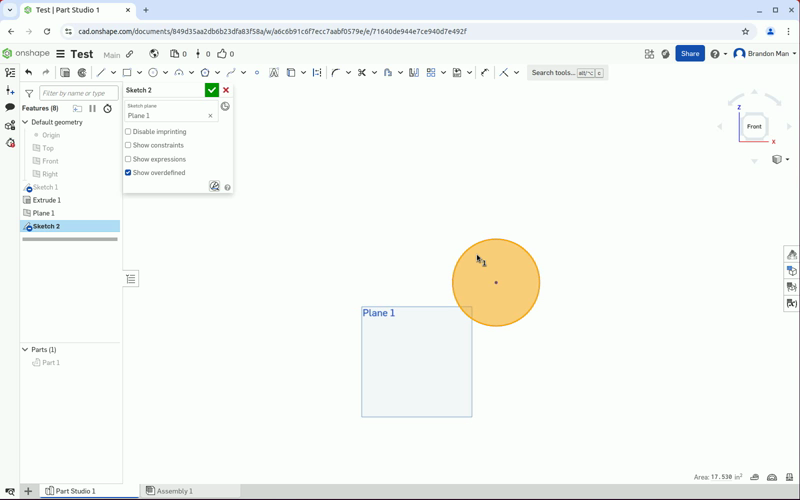
scroll(-6)
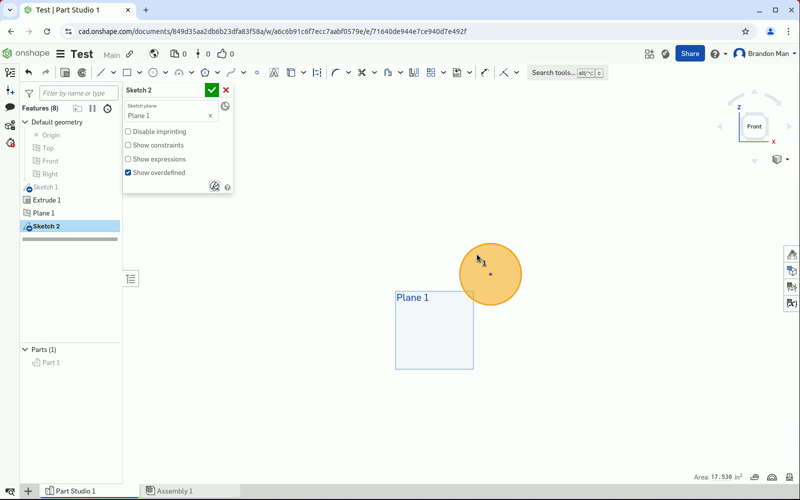
scroll(-6)
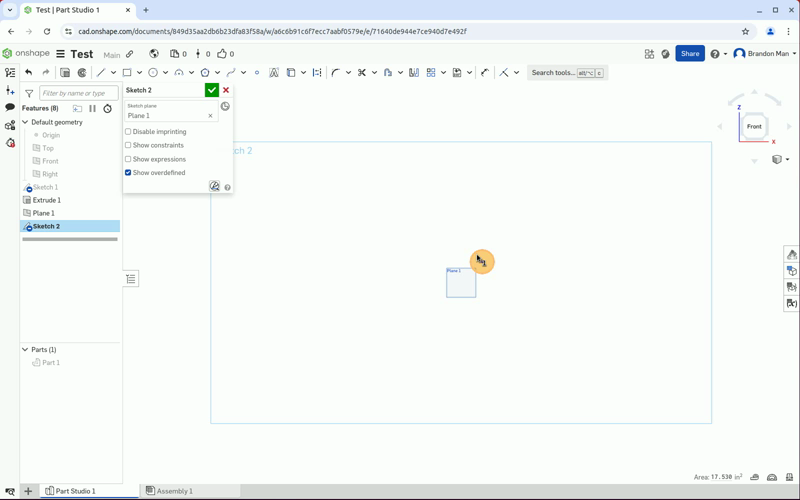
mouse_move(73, 352)
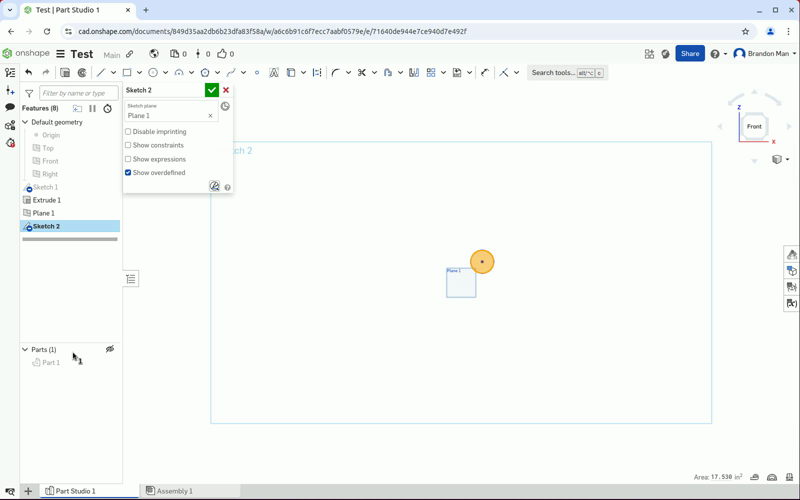
key(shift+y)
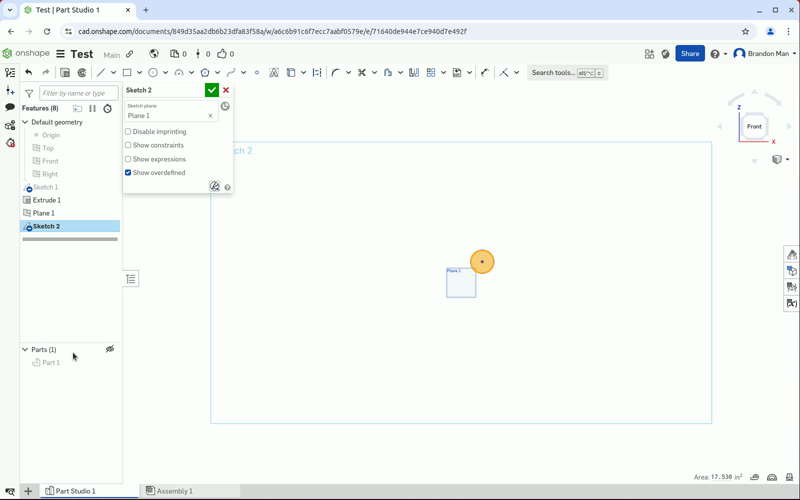
key(shift+e)
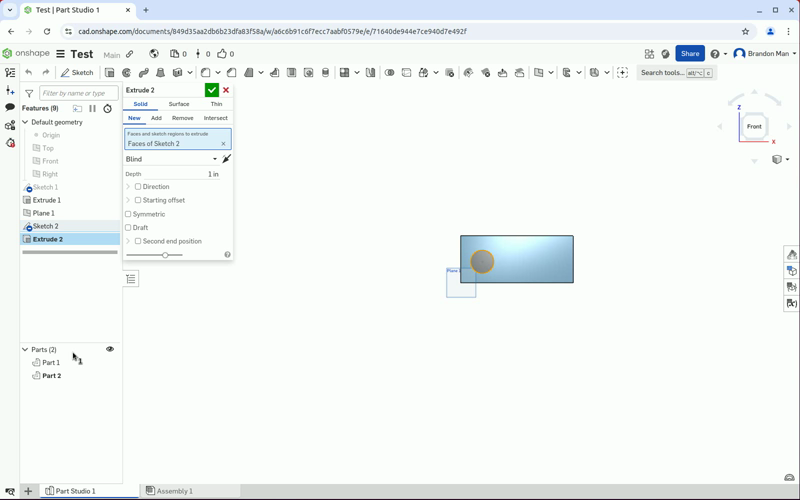
mouse_move(143, 106)
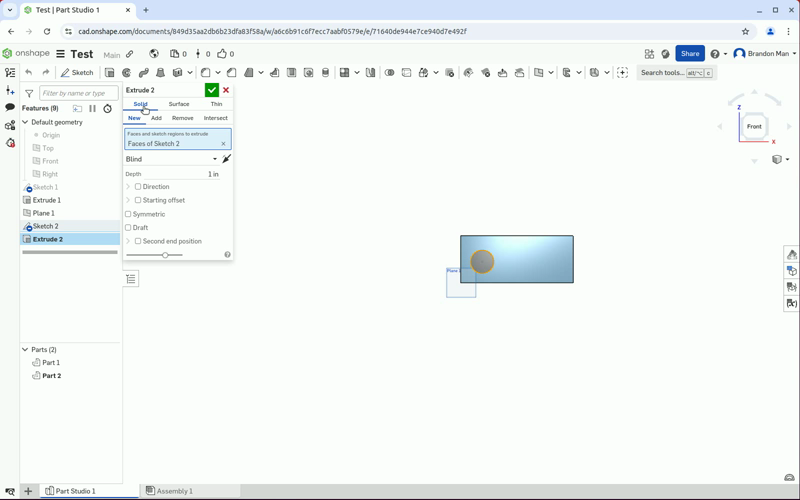
click(143, 106)
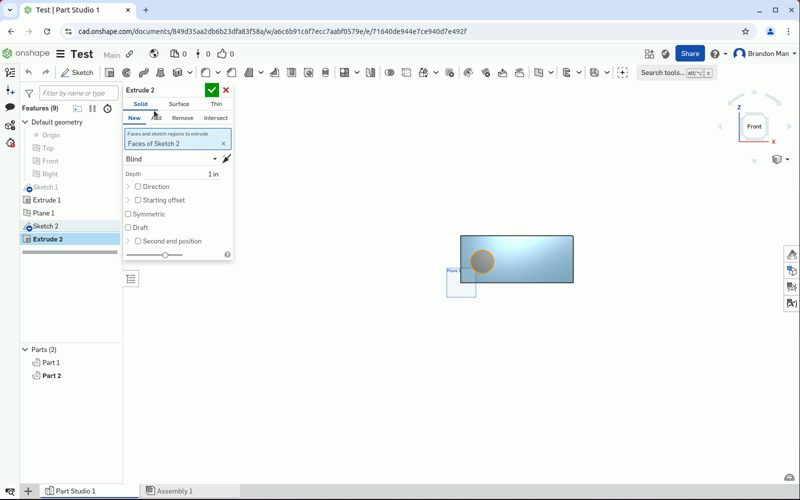
mouse_move(186, 120)
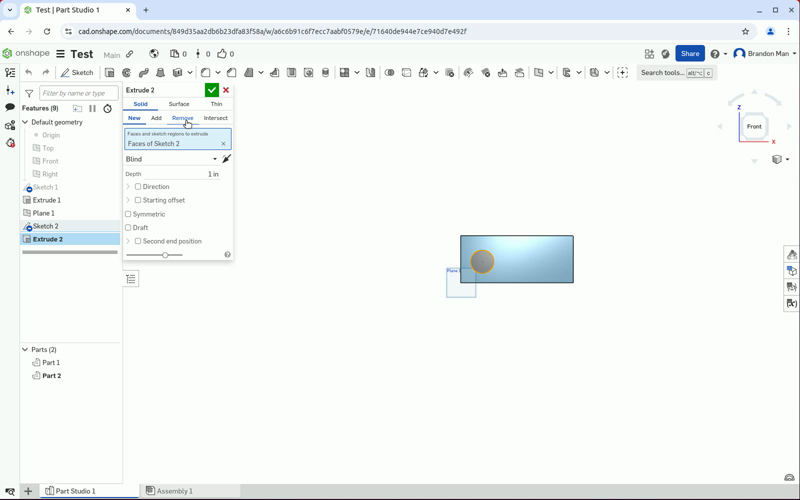
click(186, 120)
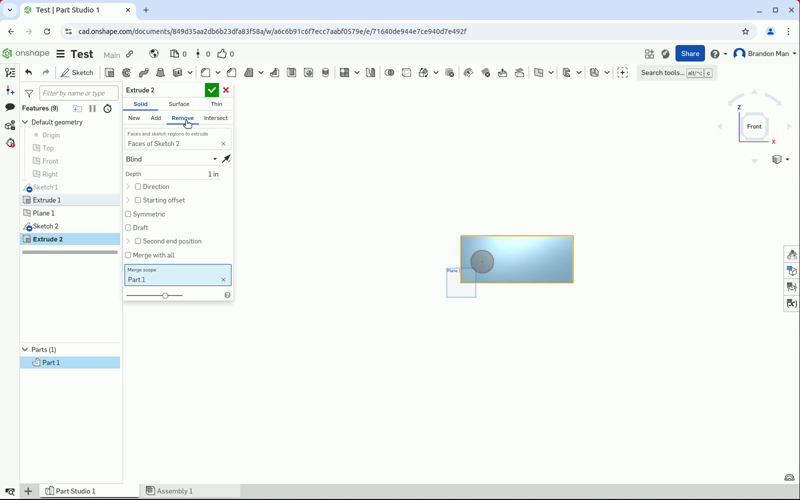
key(tab, 4)
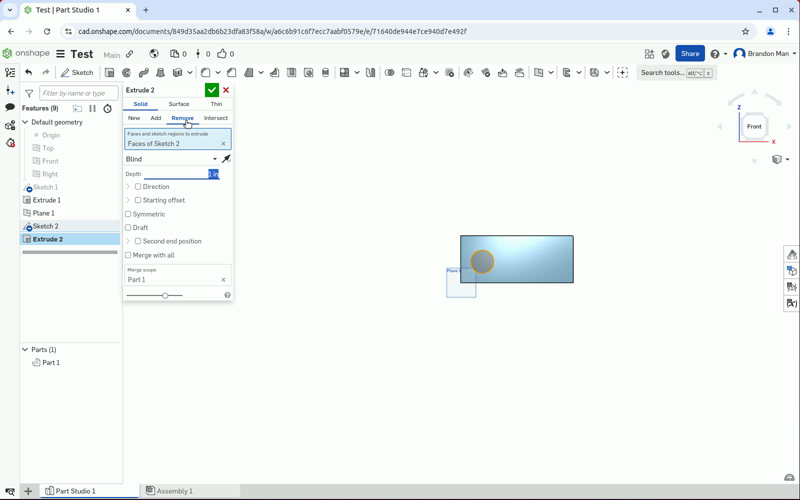
text(2.166)
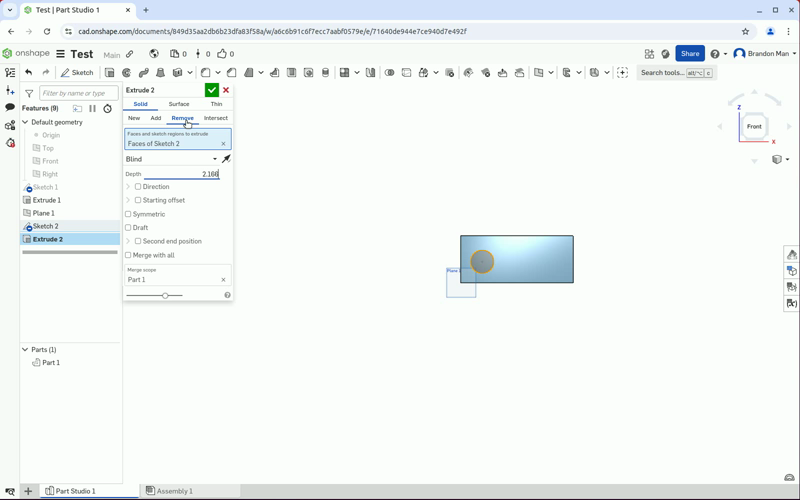
key(tab, 6)
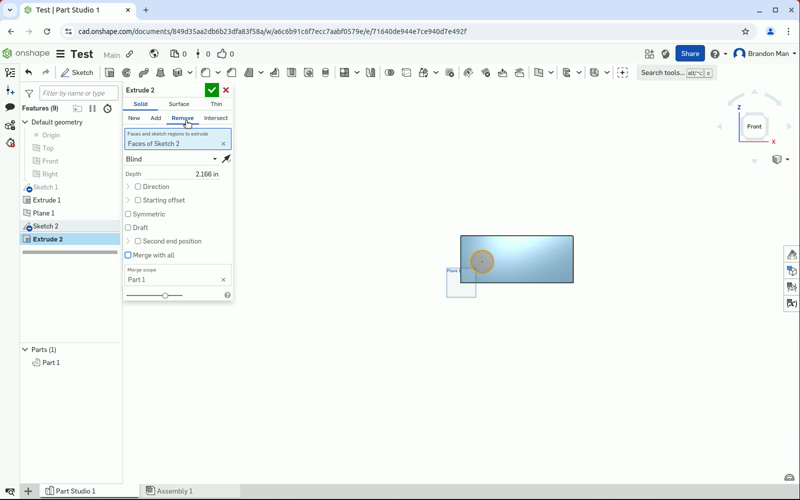
key(space)
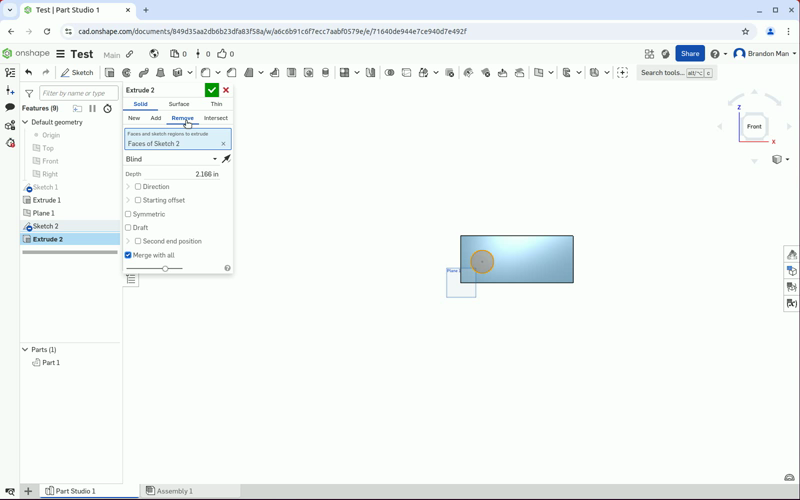
key(enter)
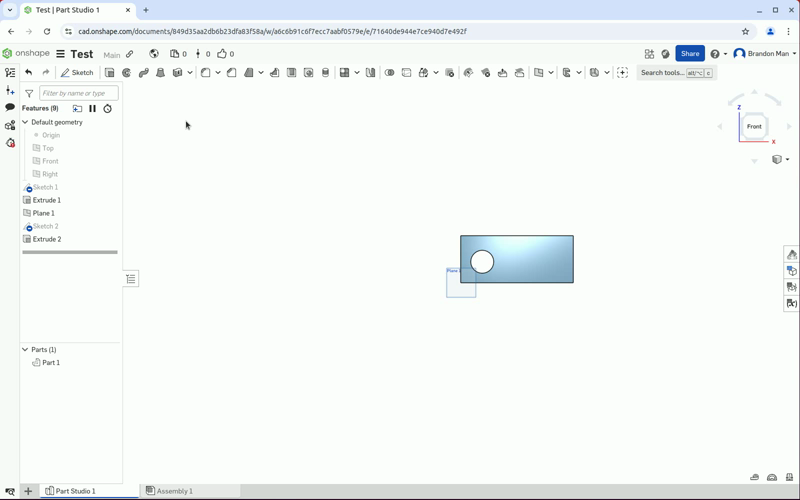
key(shift+h)
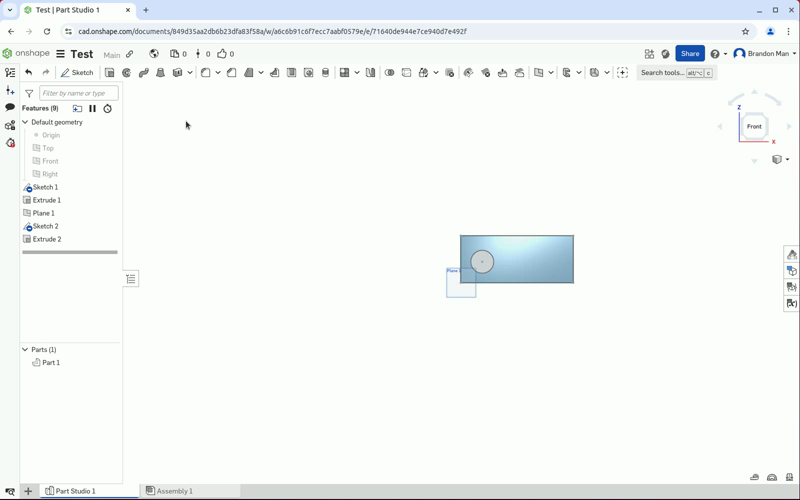
key(shift+h)
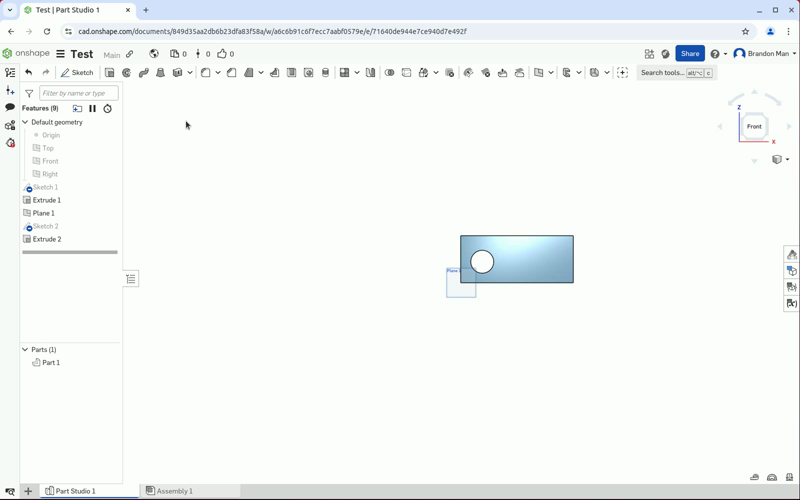
mouse_move(73, 189)
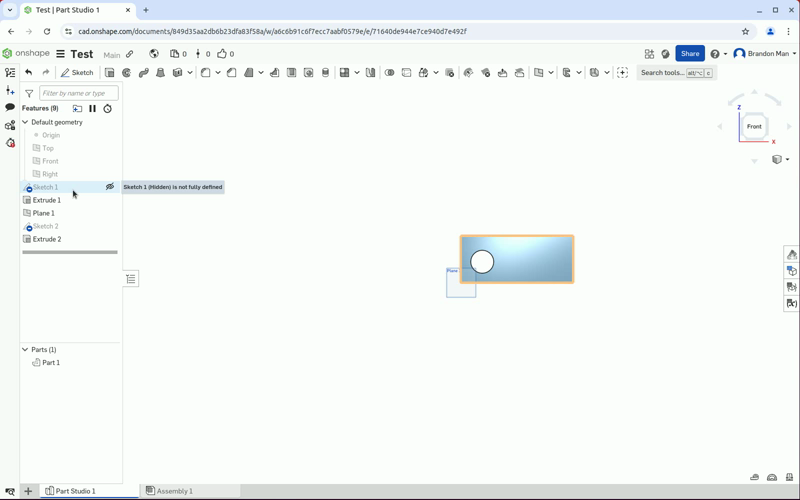
click(73, 189)
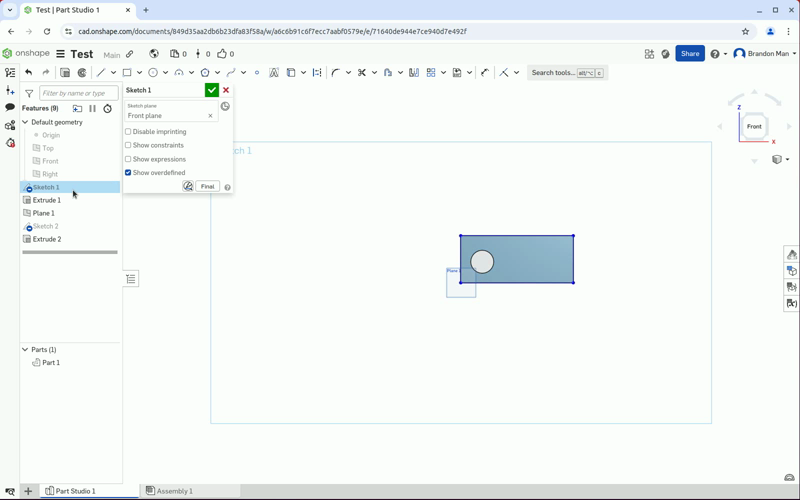
mouse_move(229, 92)
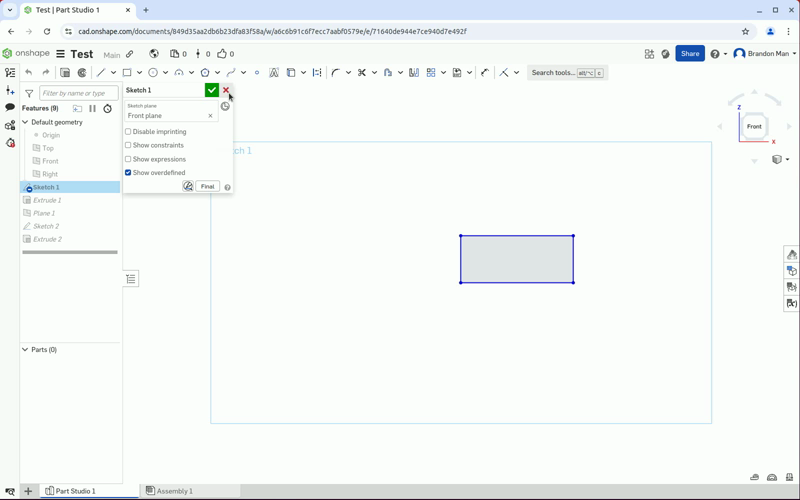
click(229, 92)
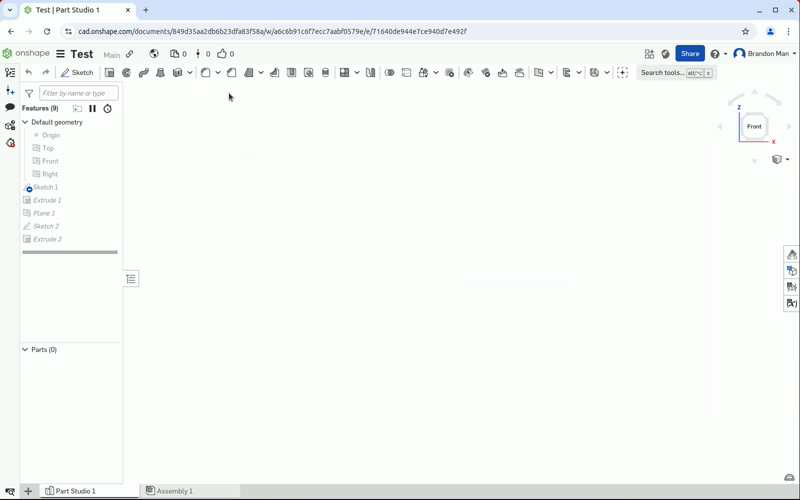
key(shift+s)
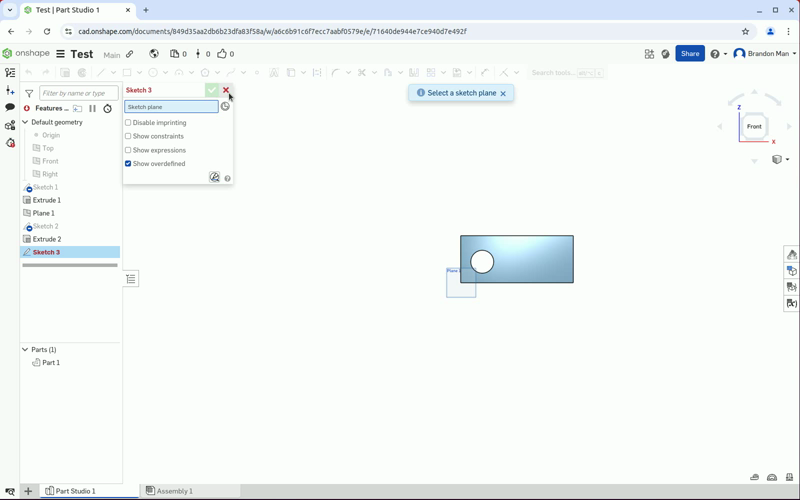
mouse_move(73, 215)
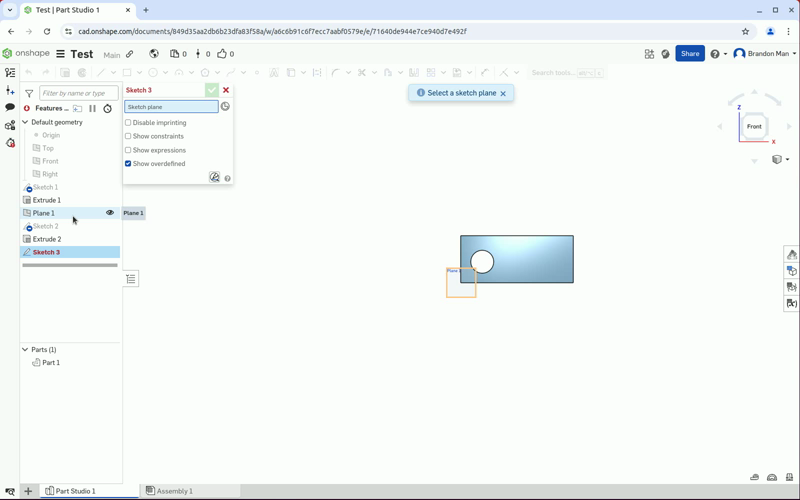
click(73, 215)
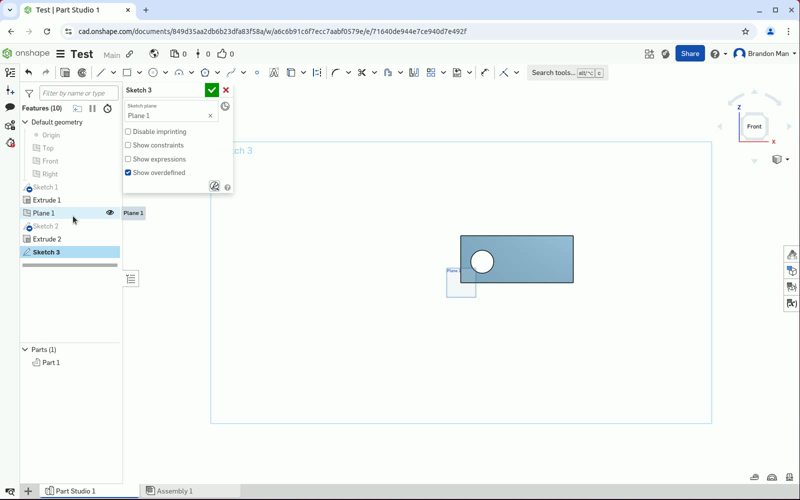
mouse_move(73, 352)
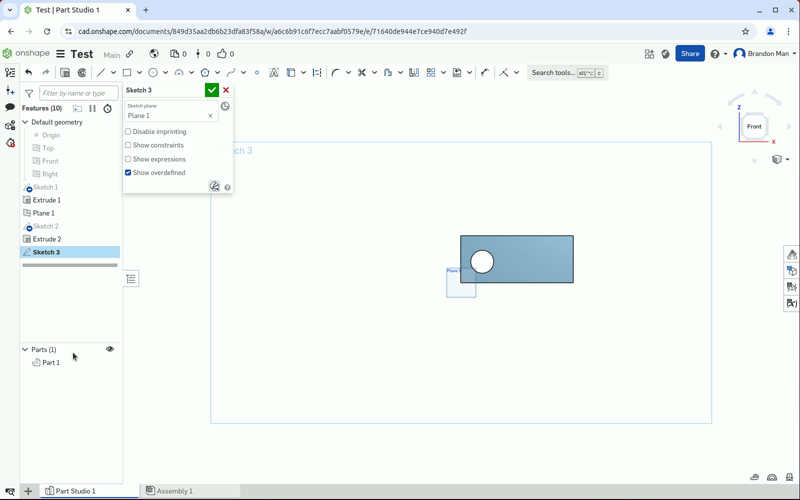
key(y)
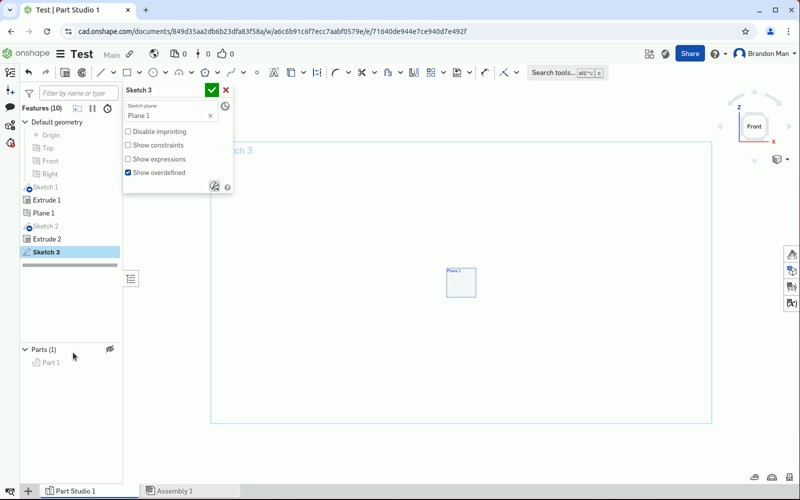
key(l)
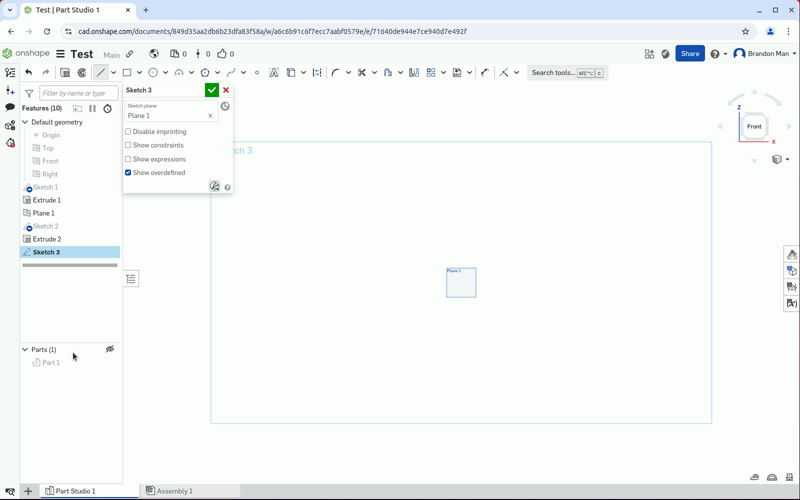
key_down(shift)
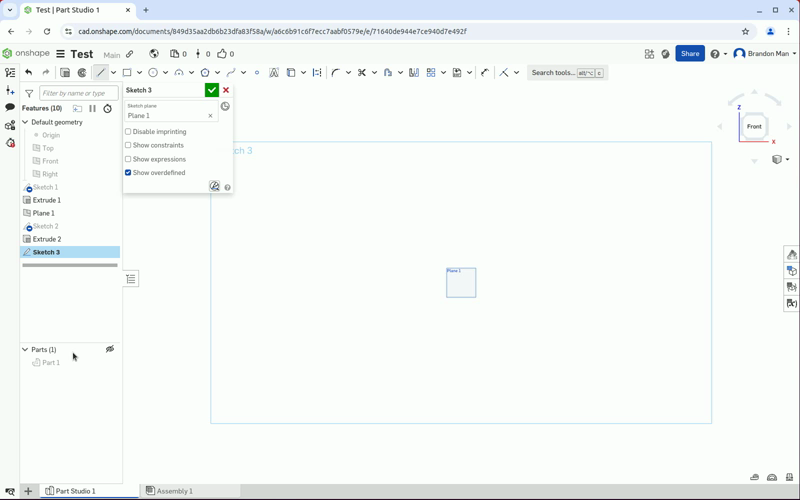
mouse_move(499, 261)
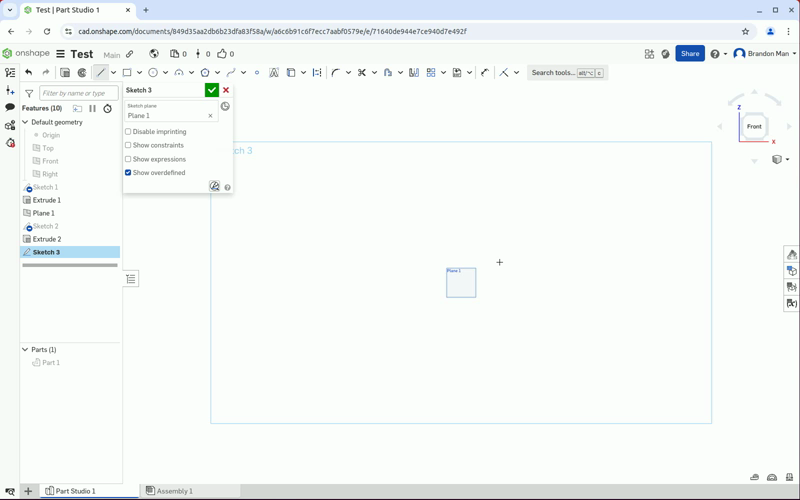
click(499, 261)
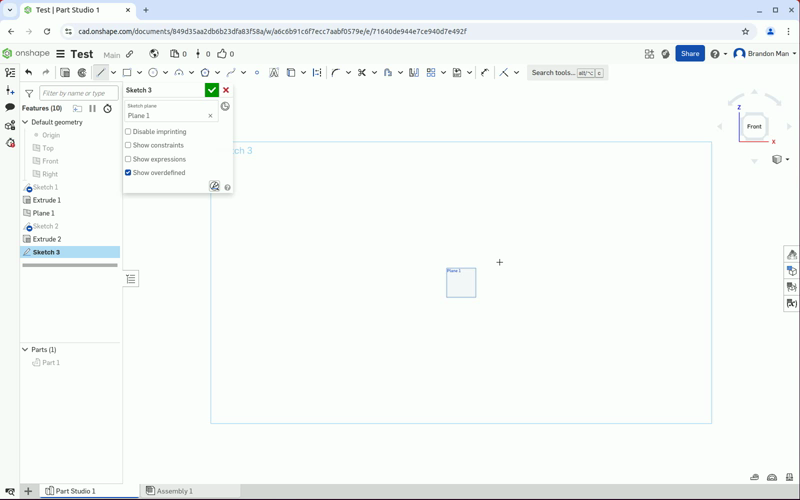
key_up(shift)
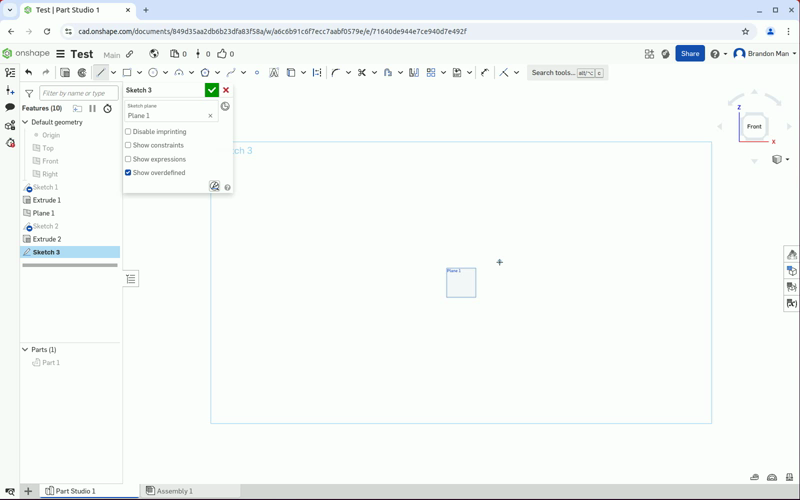
key_down(shift)
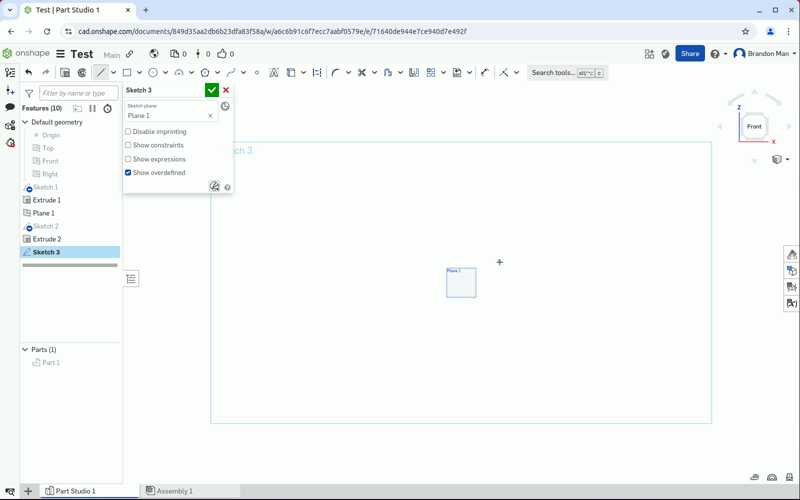
mouse_move(529, 261)
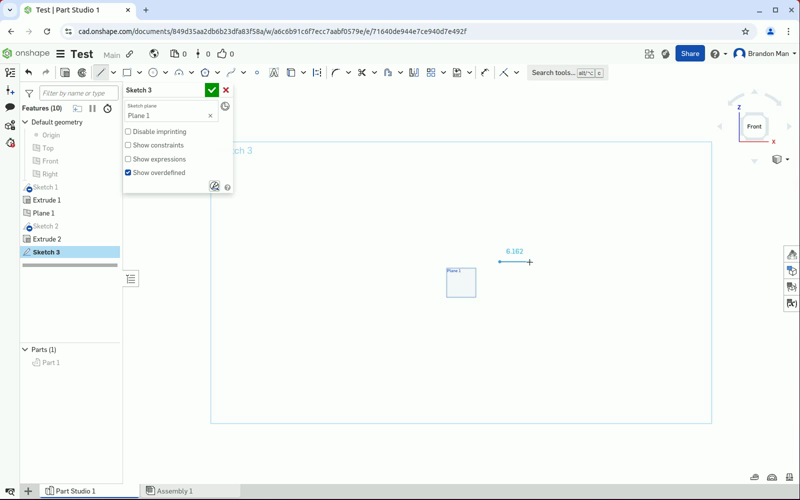
mouse_move(552, 261)
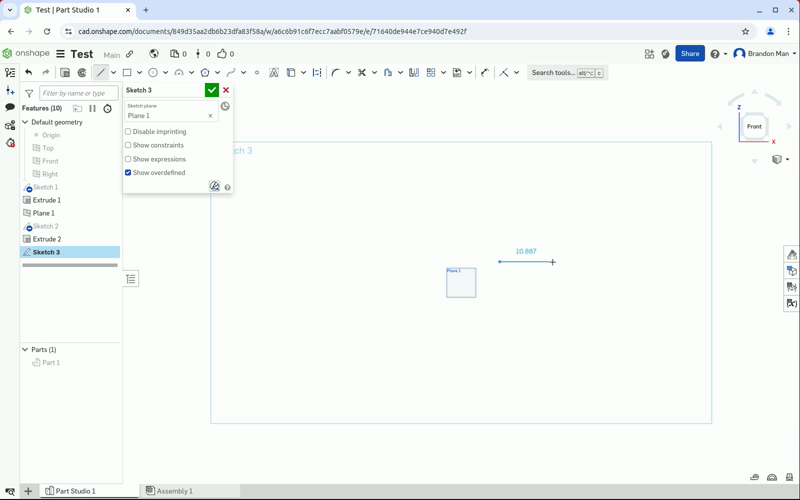
click(552, 261)
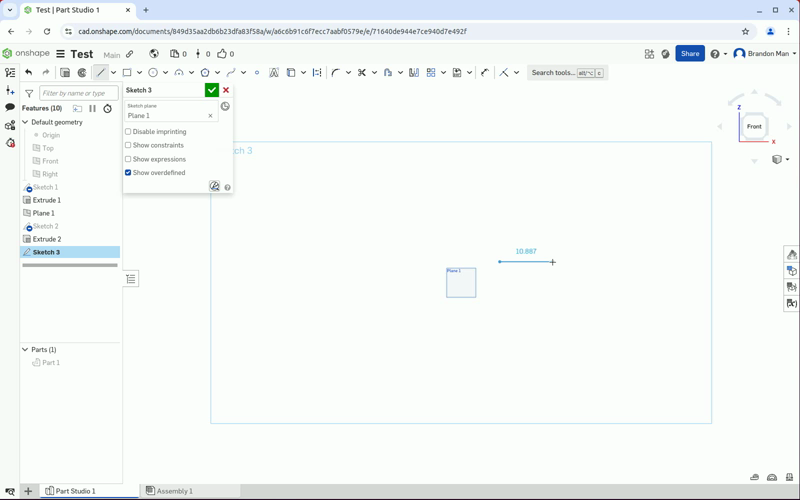
key_up(shift)
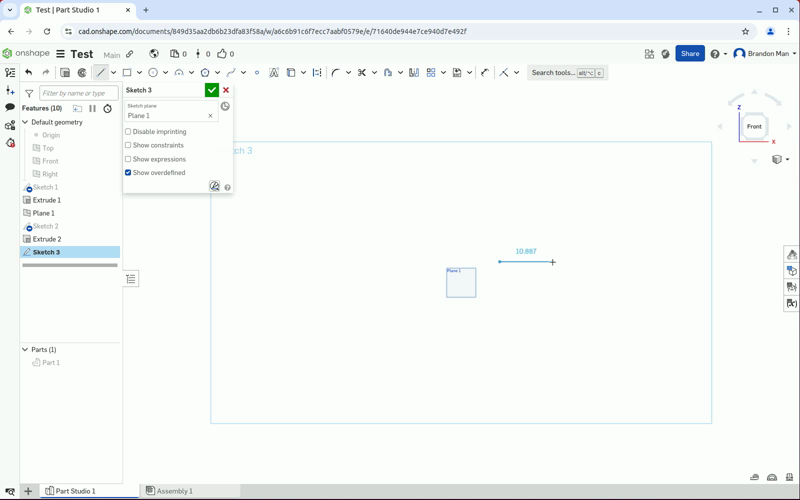
key_down(shift)
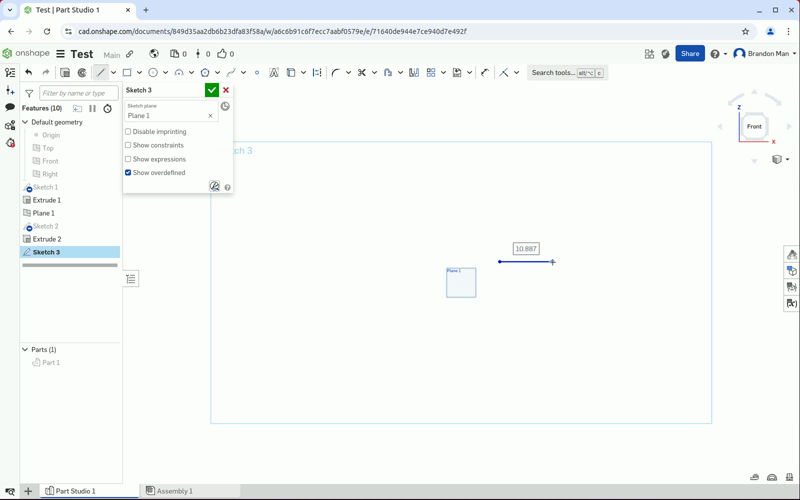
mouse_move(582, 261)
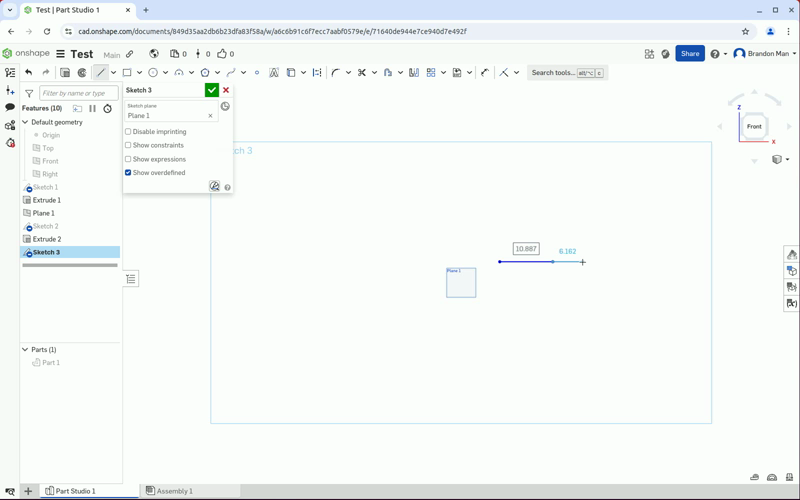
mouse_move(552, 235)
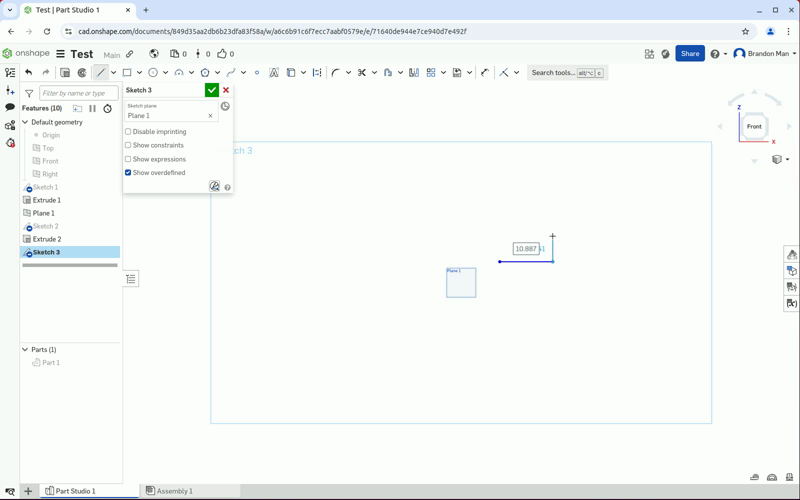
click(552, 235)
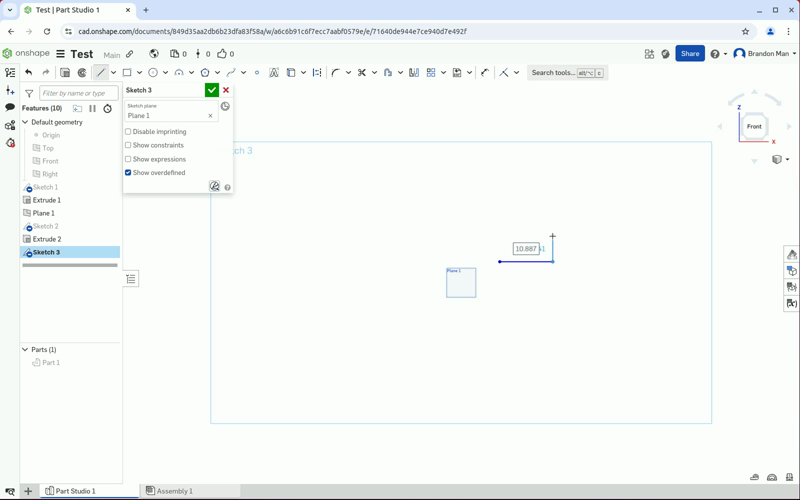
key_up(shift)
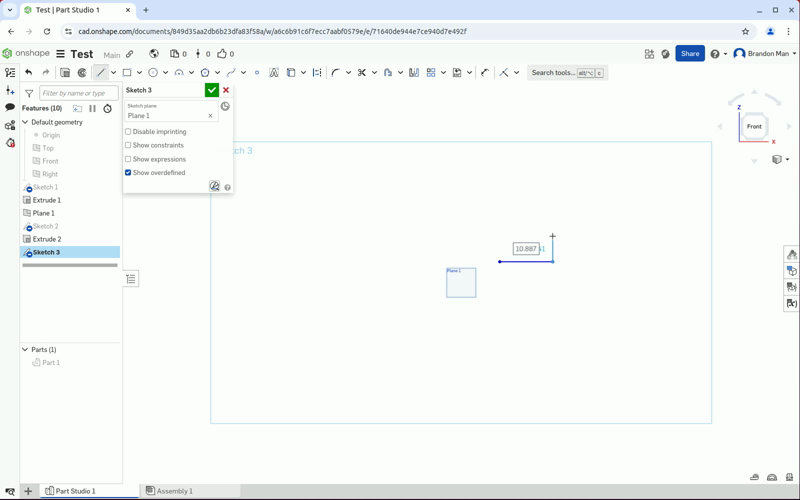
key_down(shift)
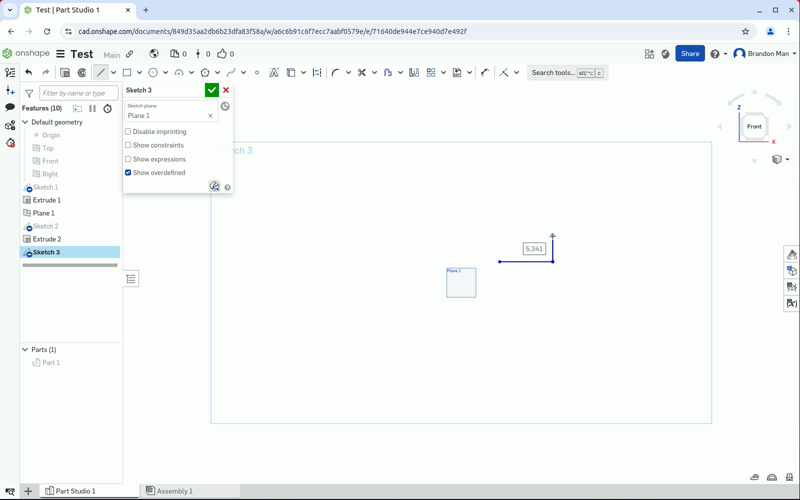
mouse_move(582, 235)
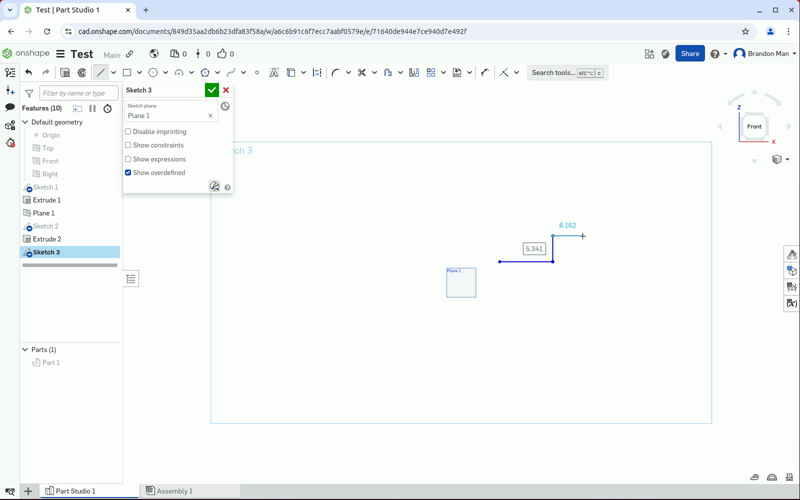
mouse_move(499, 235)
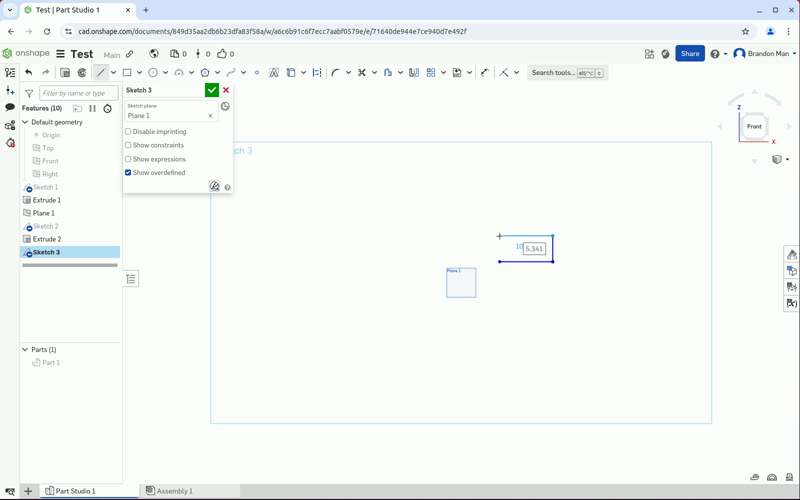
click(499, 235)
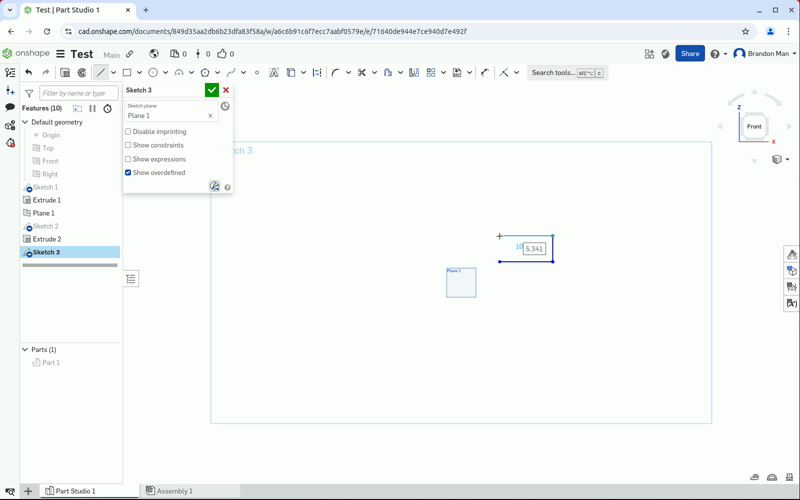
key_up(shift)
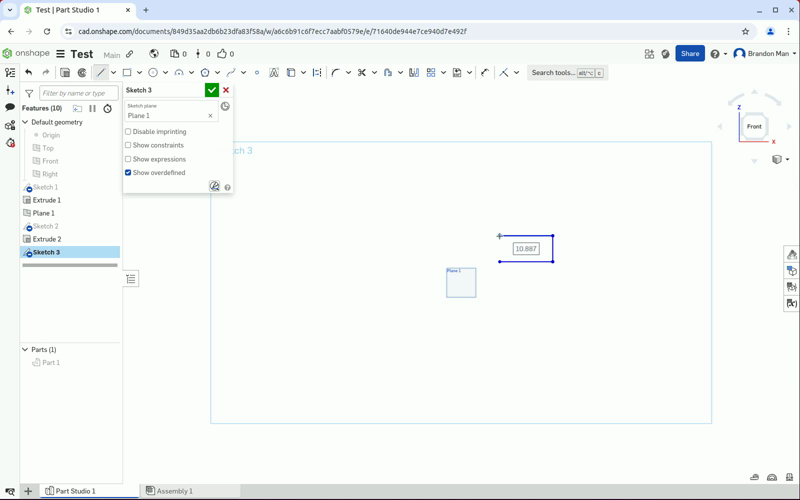
mouse_move(529, 235)
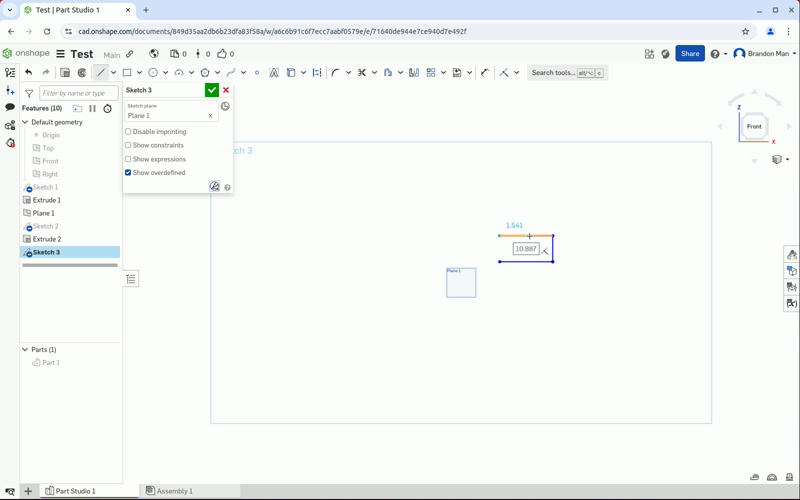
key_down(shift)
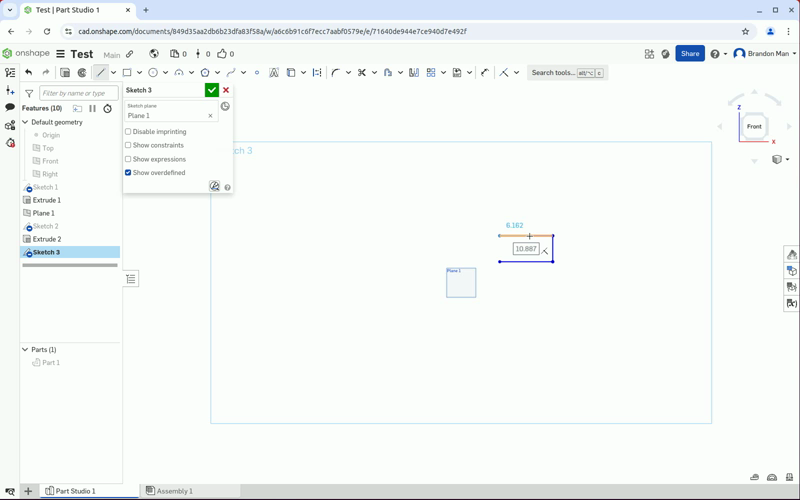
mouse_move(499, 261)
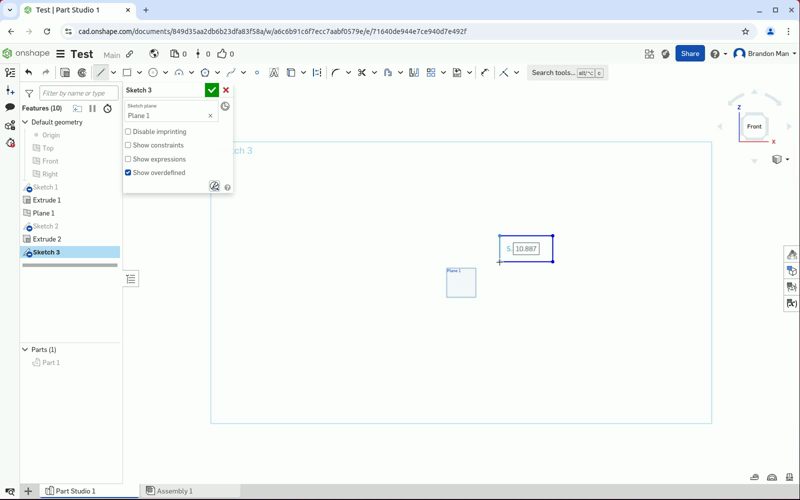
key_up(shift)
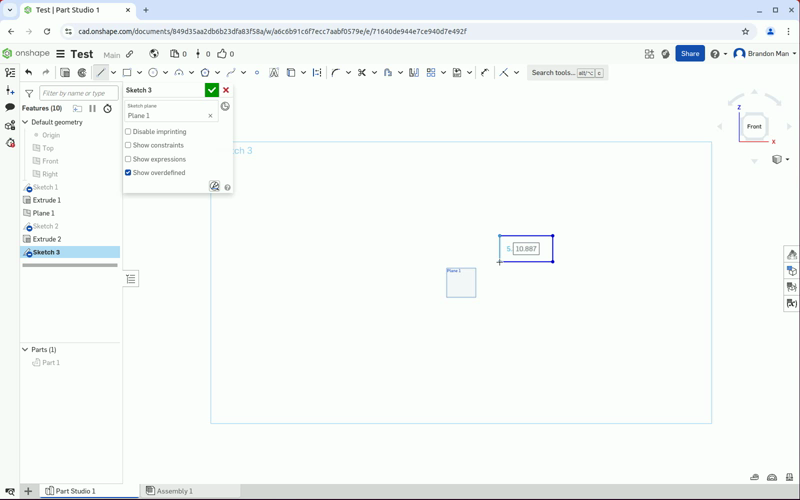
click(499, 261)
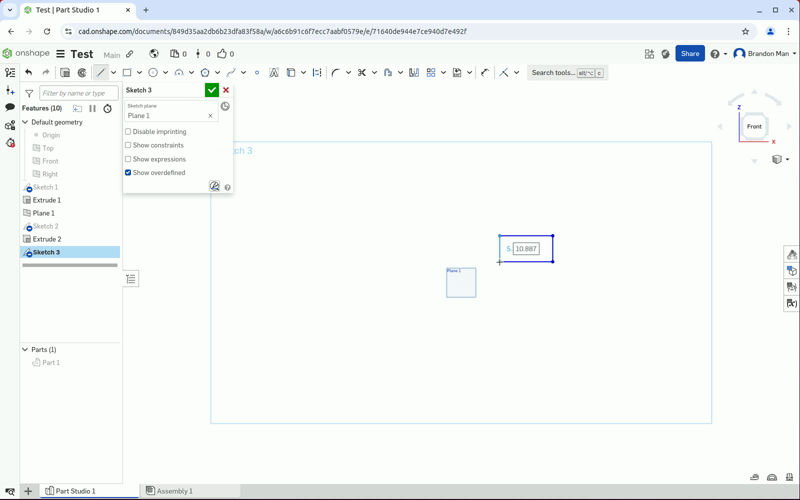
key(esc)
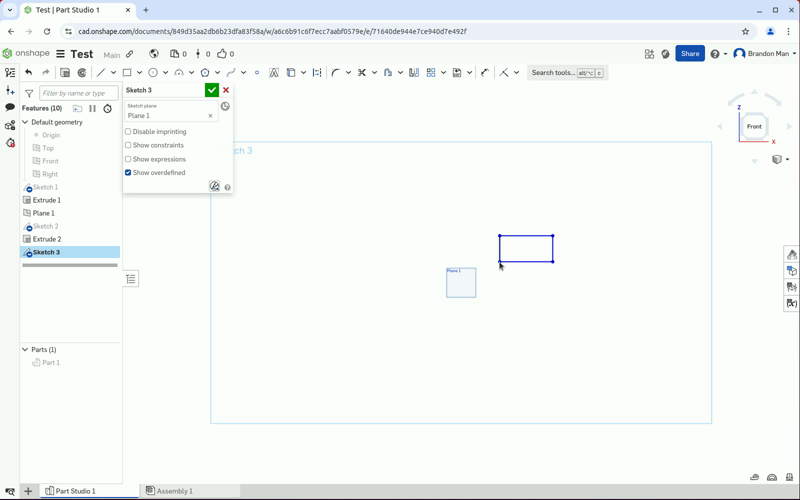
mouse_move(517, 248)
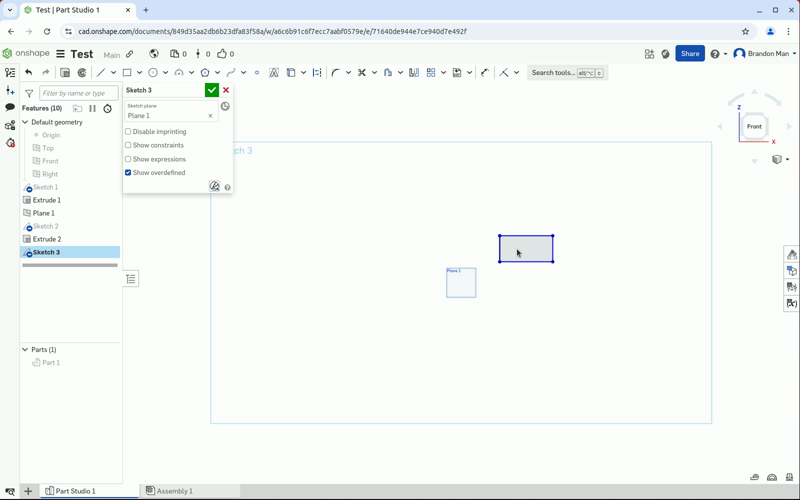
scroll(6)
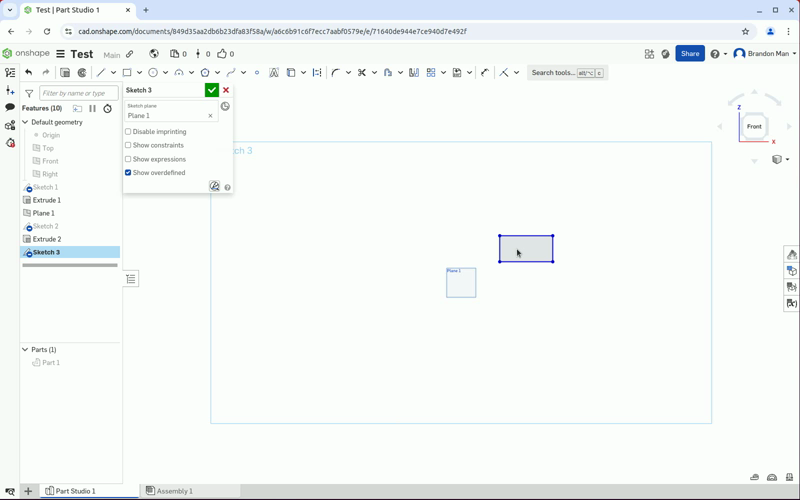
scroll(6)
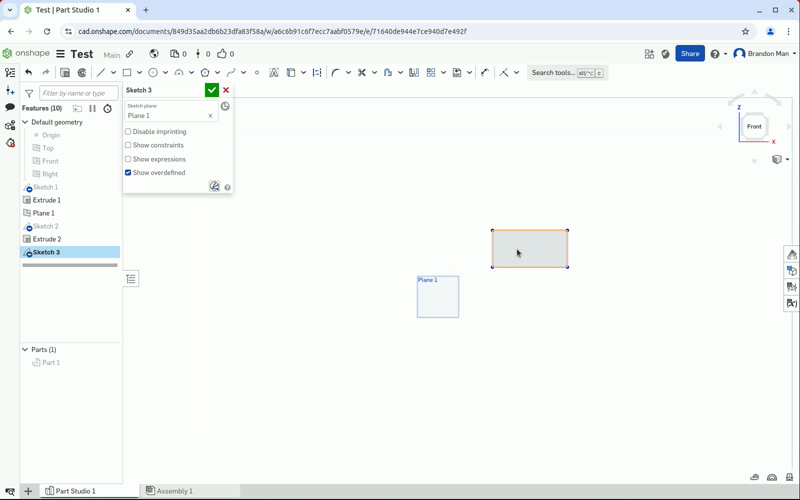
scroll(6)
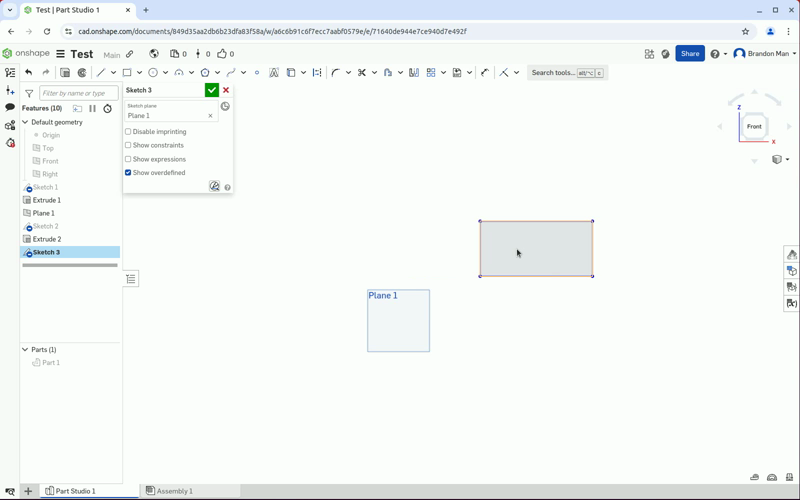
scroll(6)
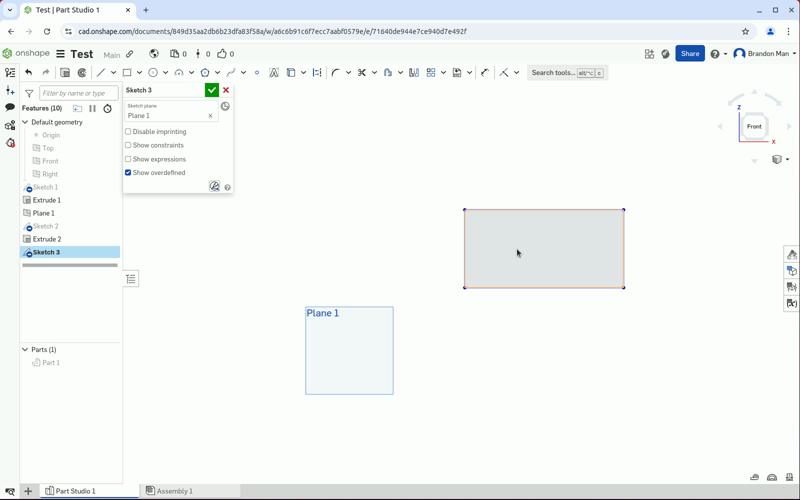
scroll(6)
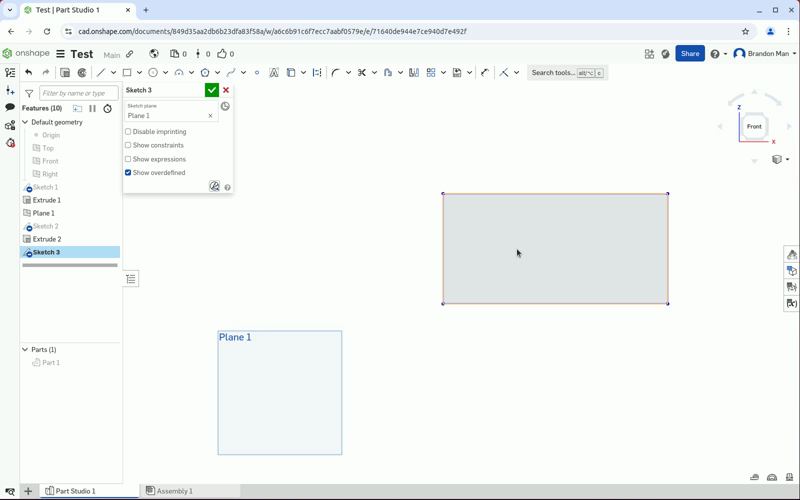
scroll(6)
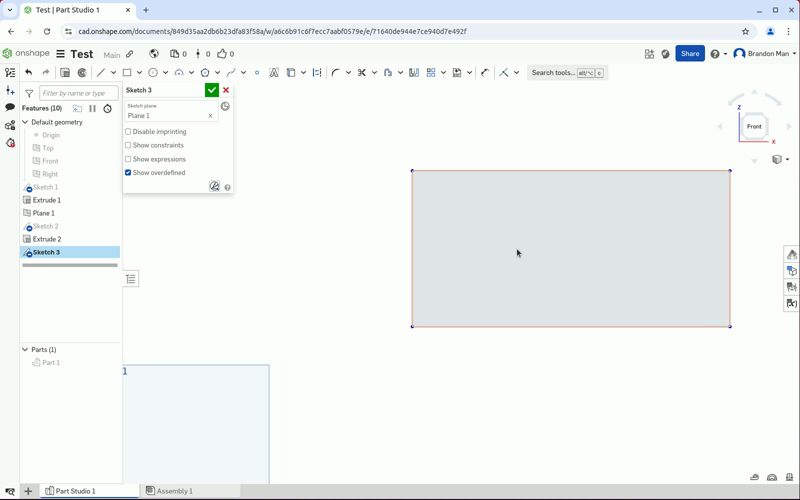
scroll(6)
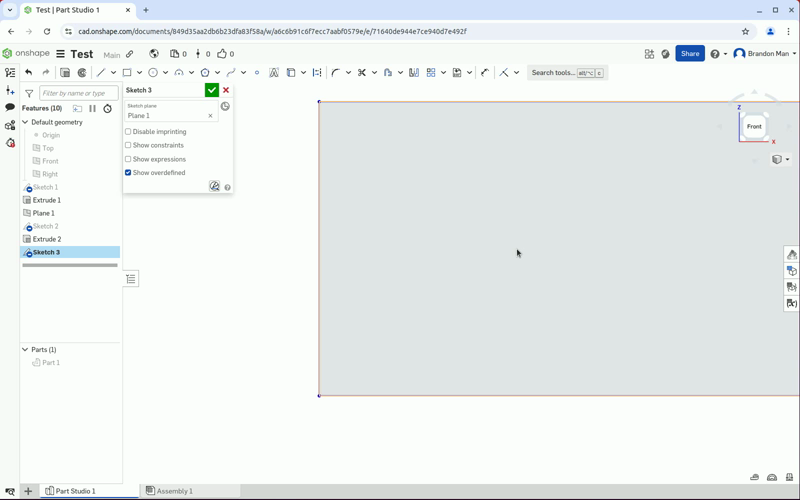
click(517, 248)
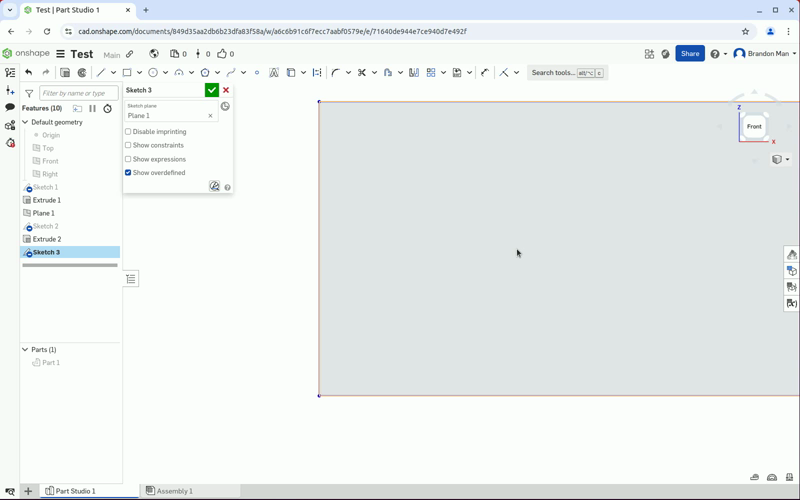
scroll(-6)
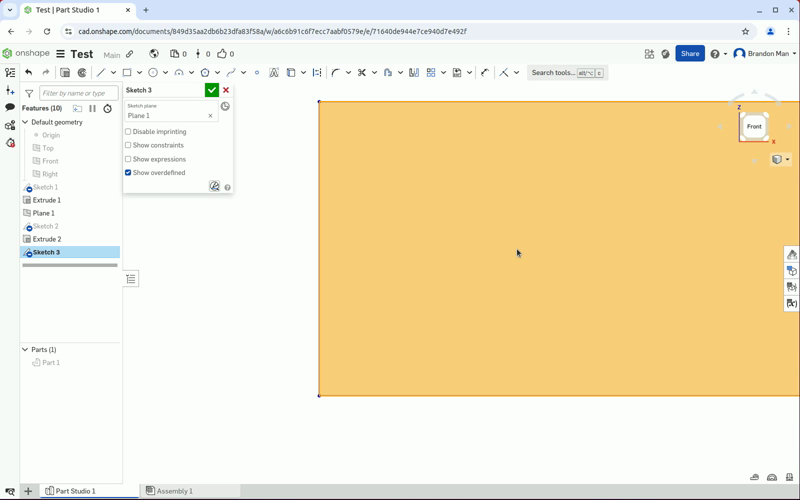
scroll(-6)
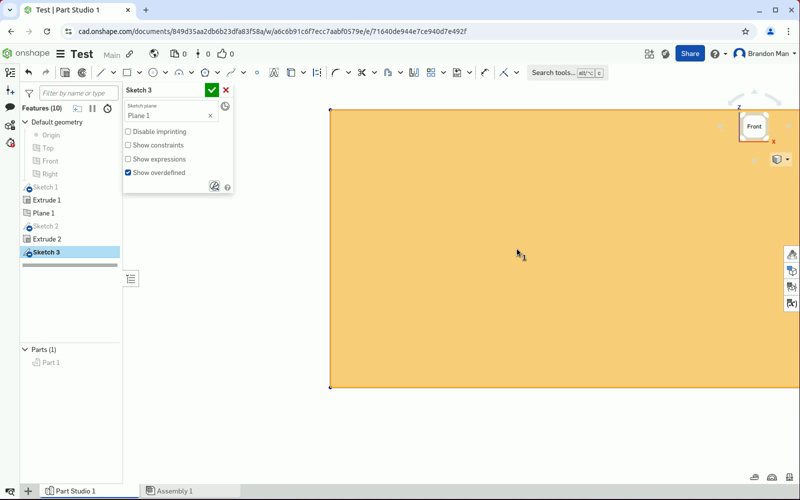
scroll(-6)
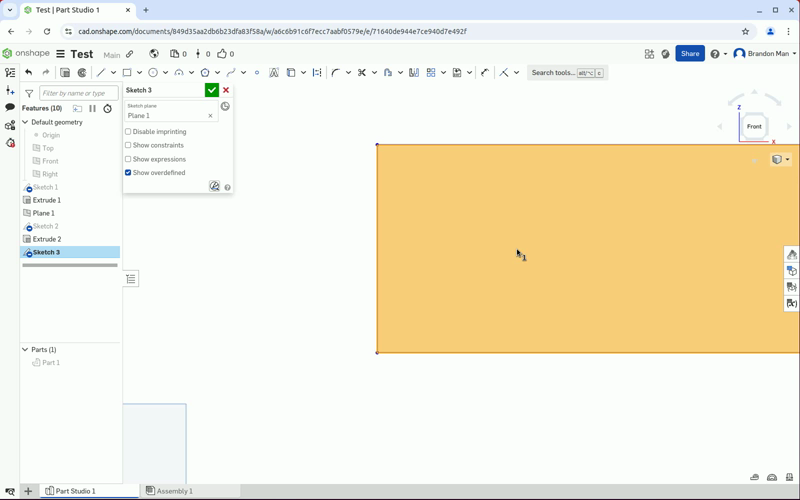
scroll(-6)
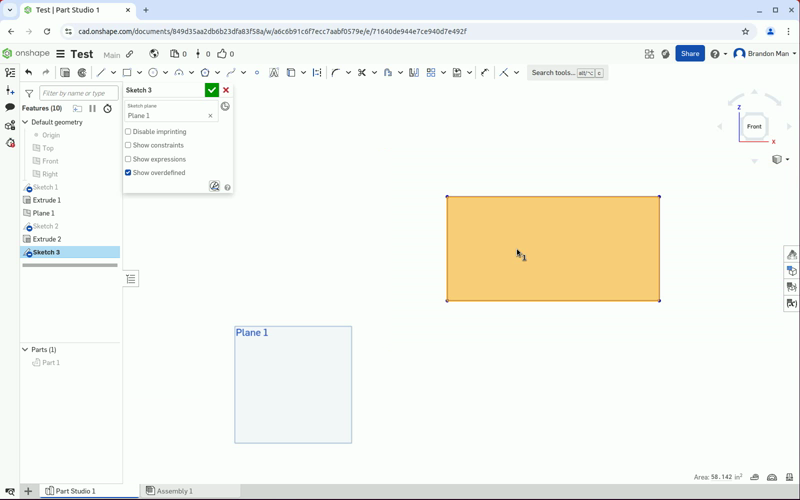
scroll(-6)
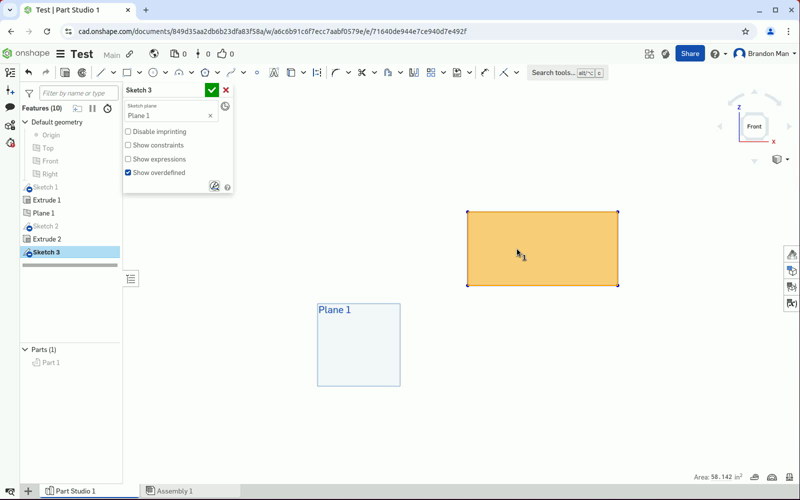
scroll(-6)
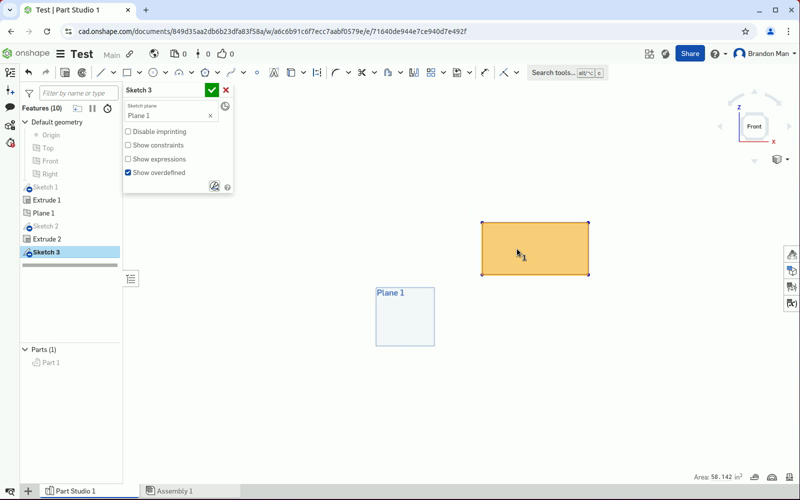
scroll(-6)
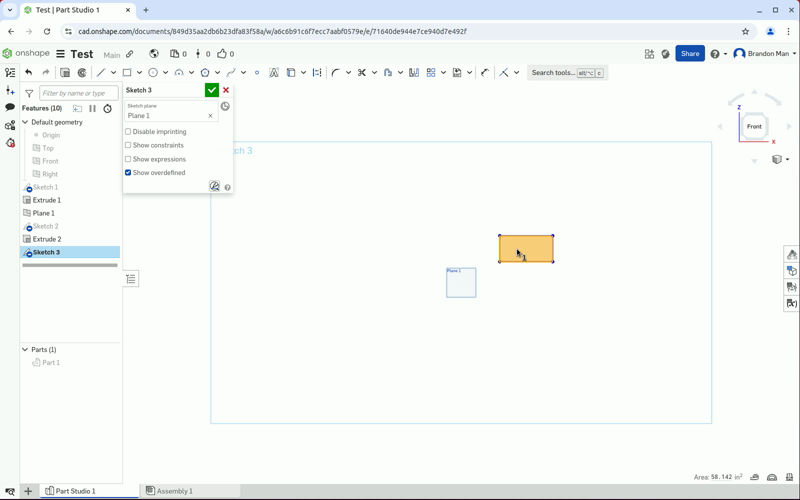
mouse_move(73, 352)
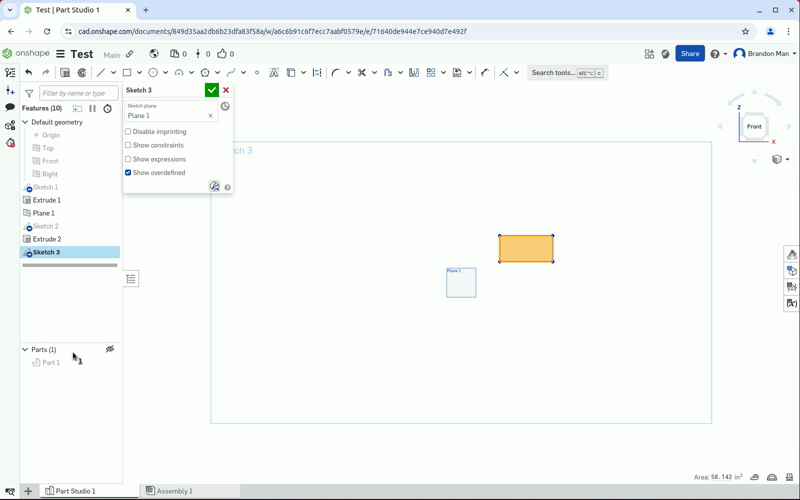
key(shift+y)
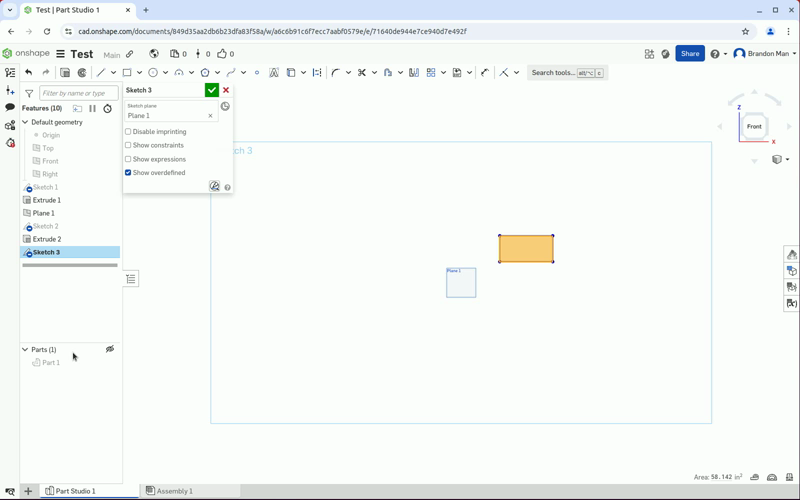
key(shift+e)
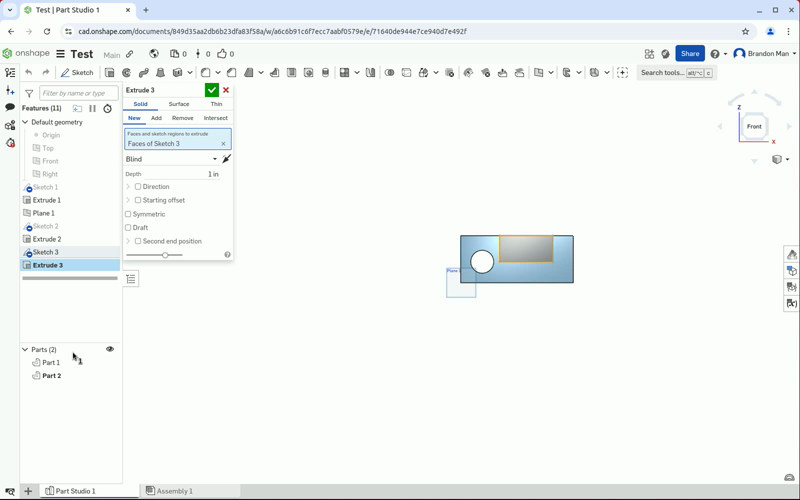
mouse_move(143, 106)
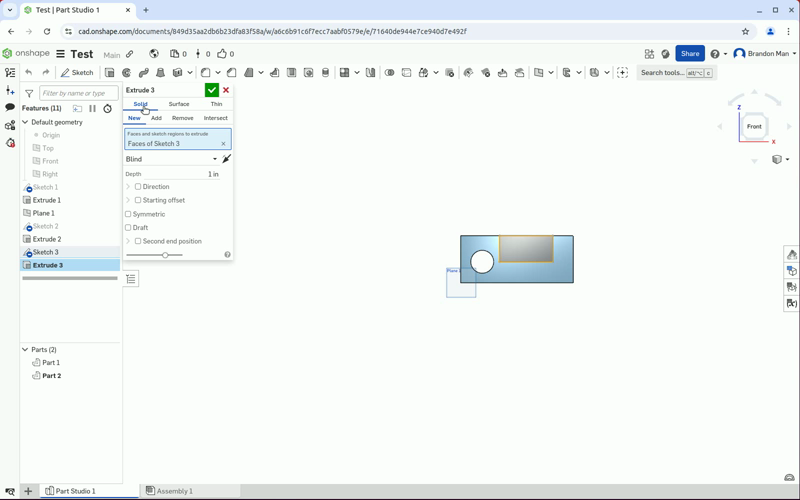
click(143, 106)
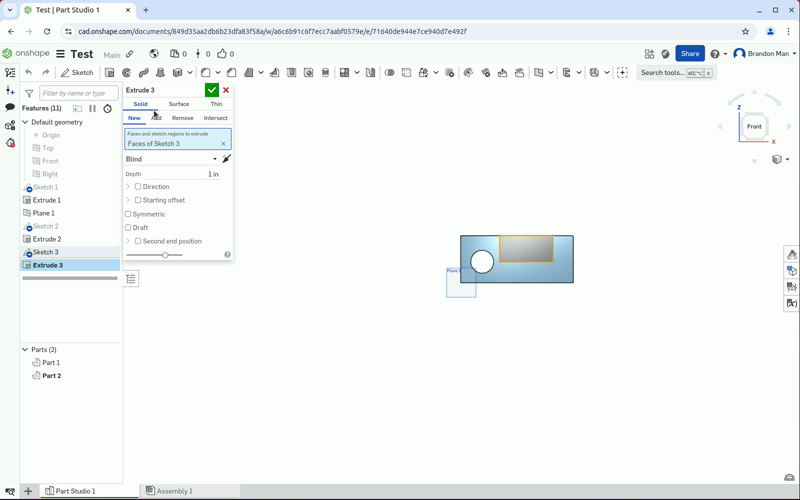
mouse_move(186, 120)
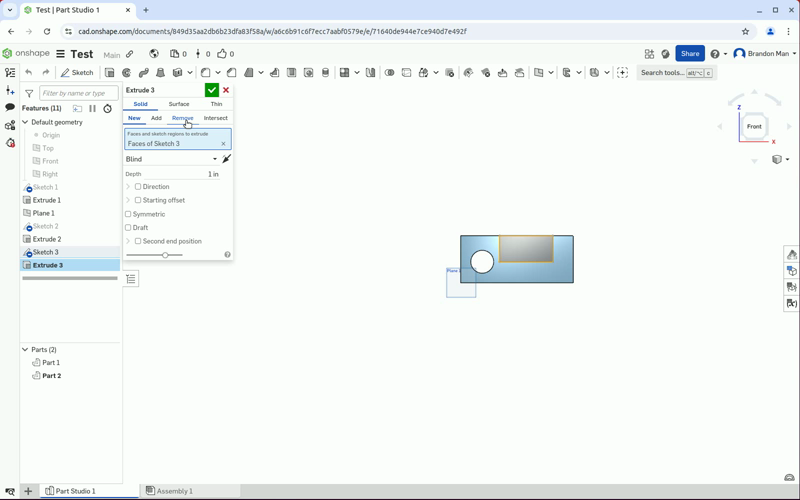
click(186, 120)
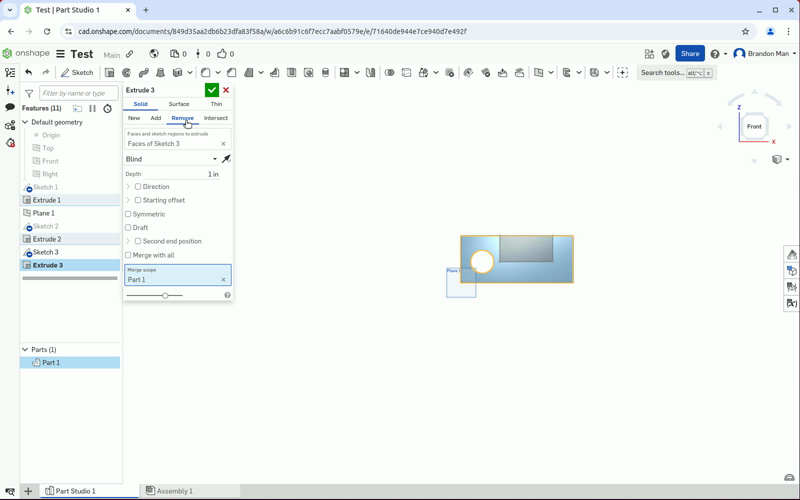
key(tab, 4)
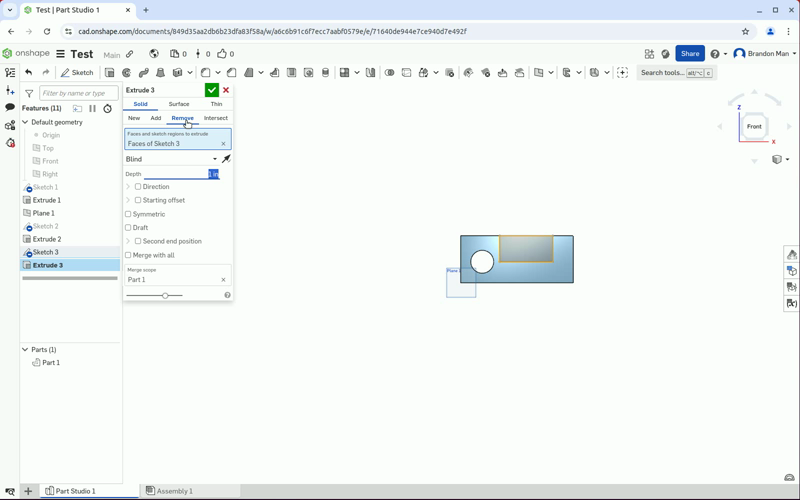
text(2.166)
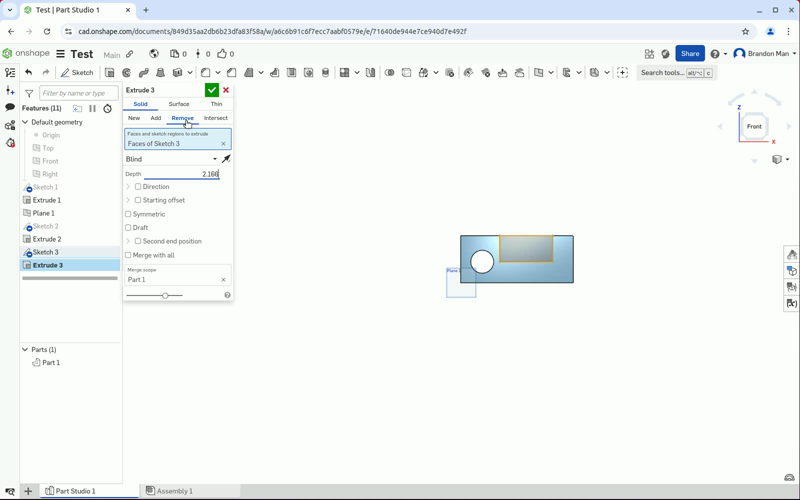
key(tab, 6)
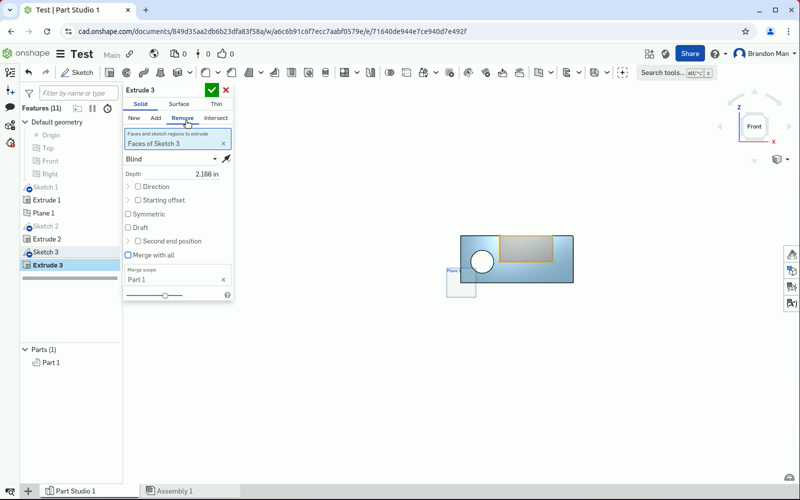
key(space)
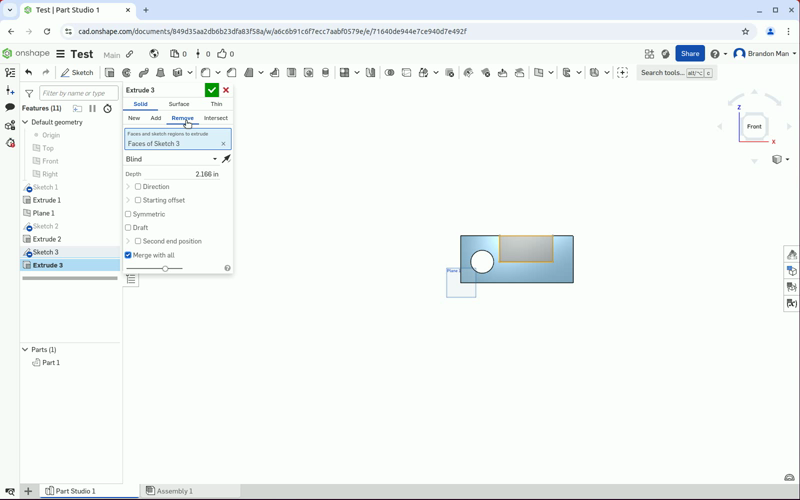
key(enter)
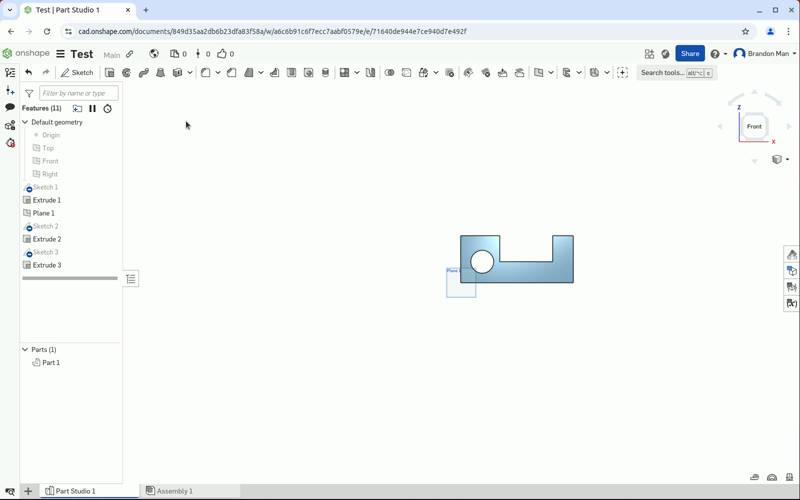
key(shift+h)
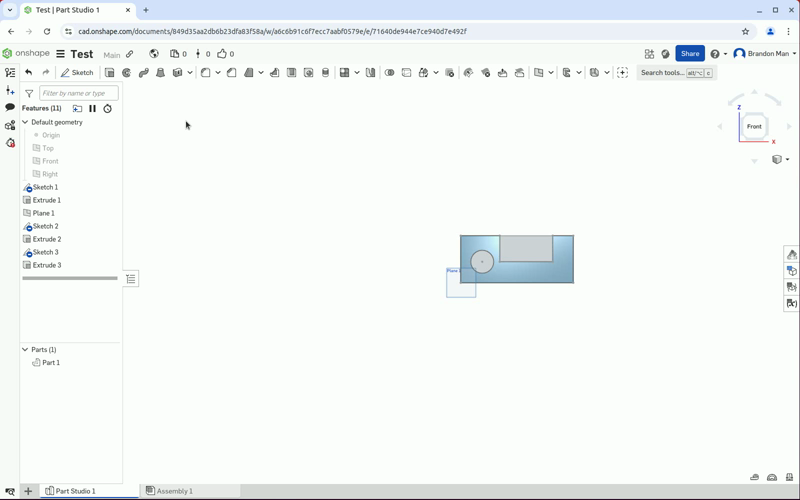
key(shift+h)
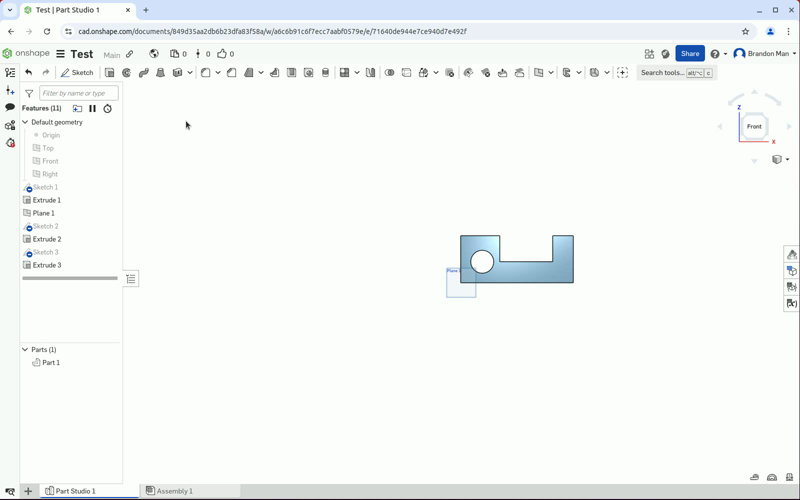
mouse_move(73, 189)
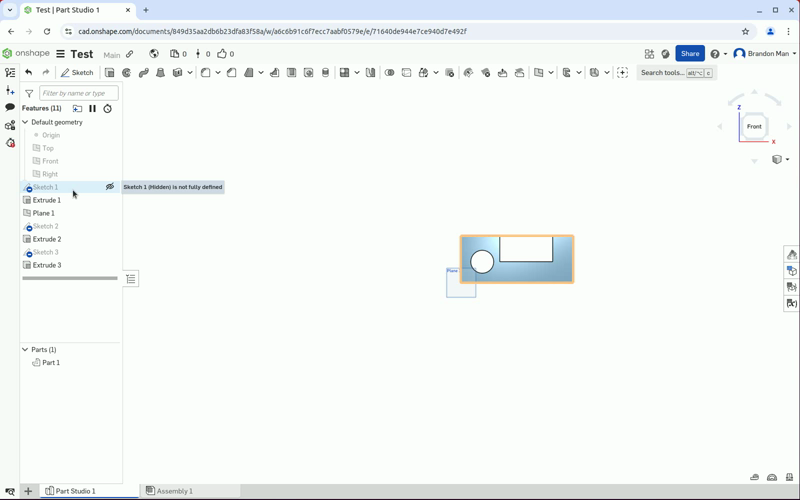
click(73, 189)
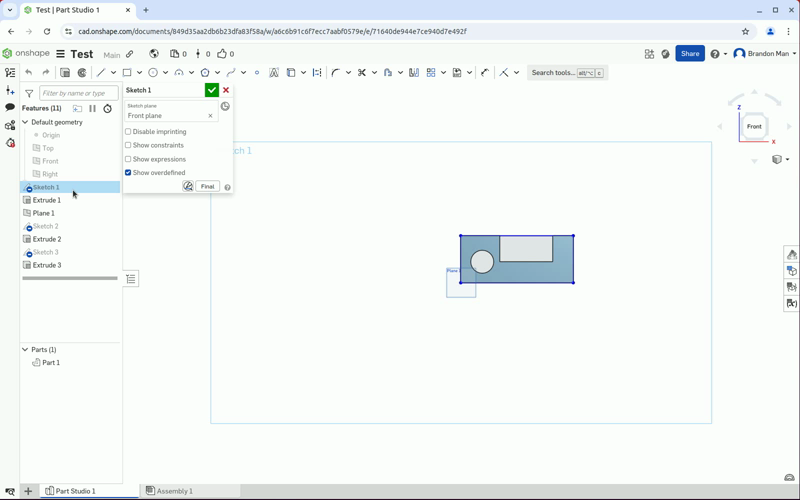
mouse_move(229, 92)
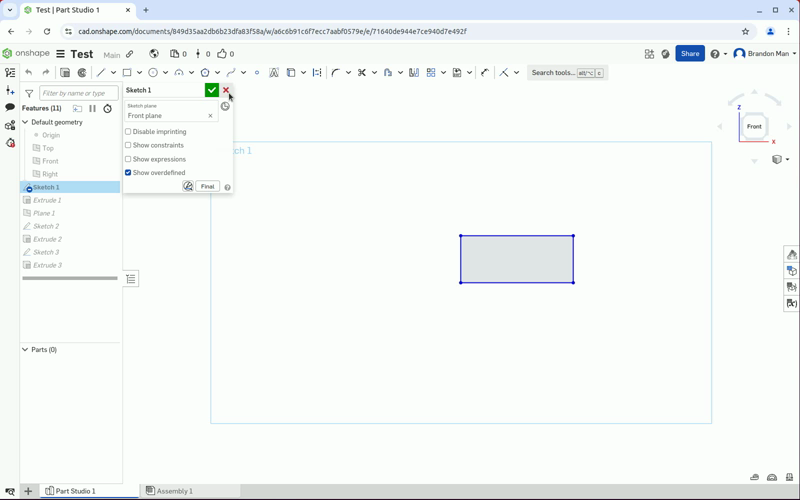
click(229, 92)
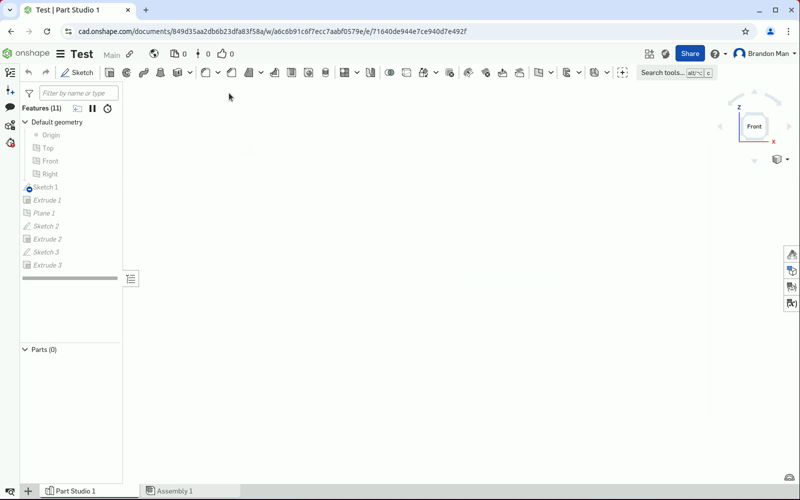
key(shift+s)
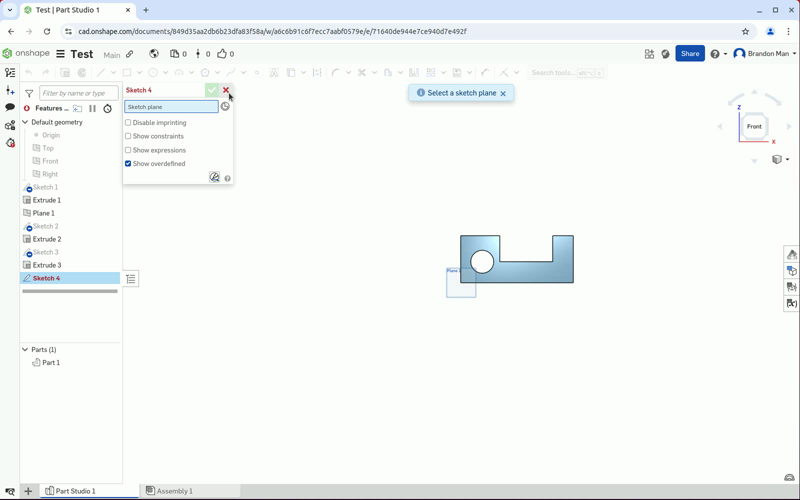
mouse_move(73, 215)
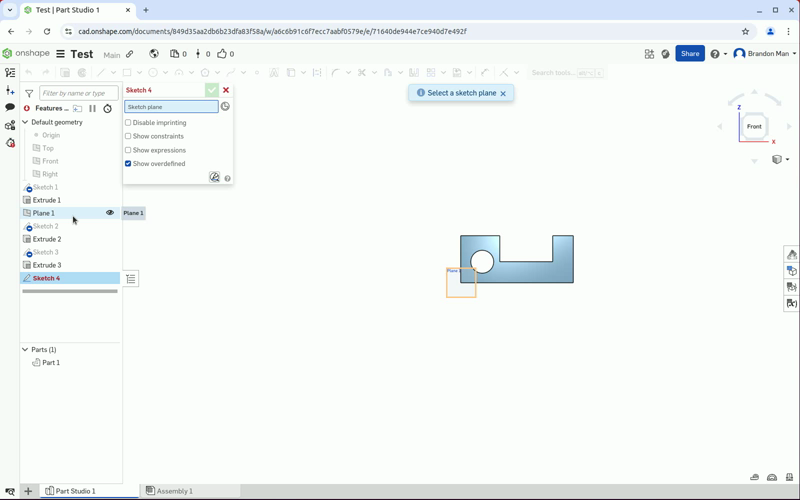
click(73, 215)
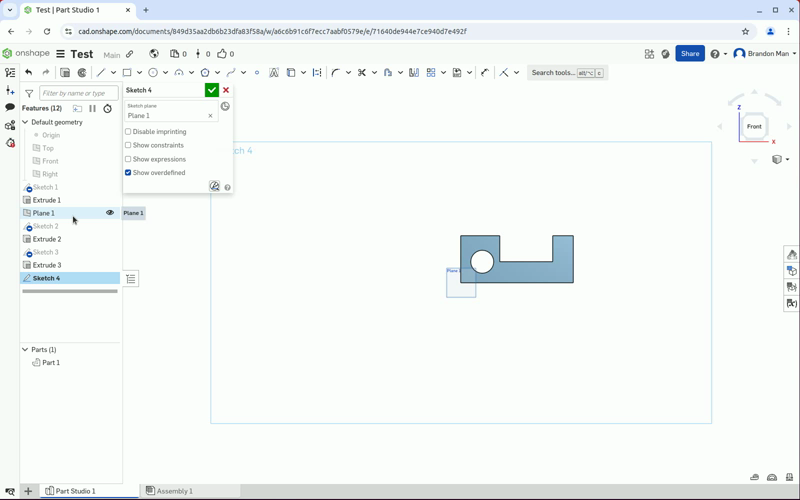
mouse_move(73, 352)
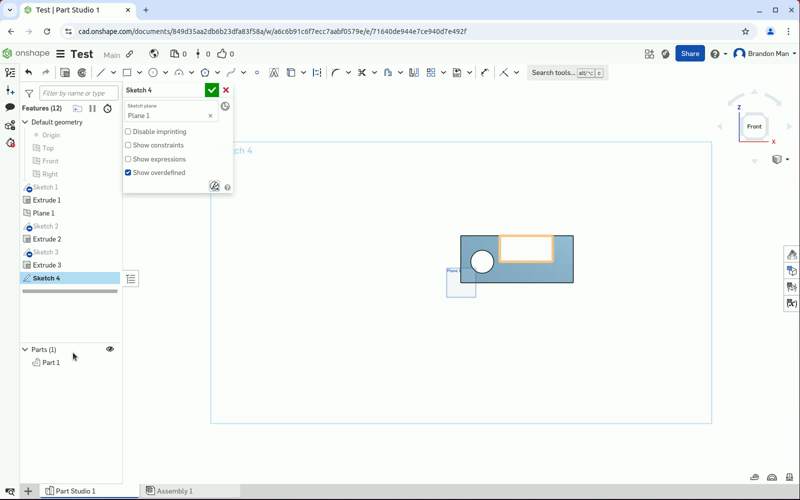
key(y)
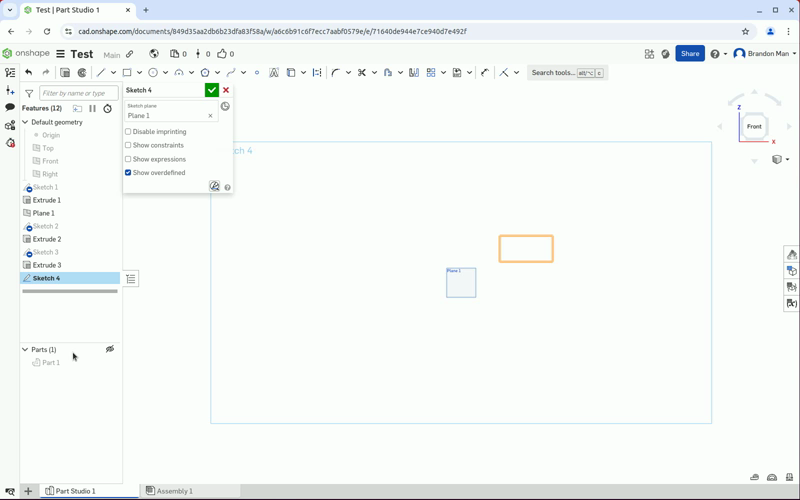
key(a)
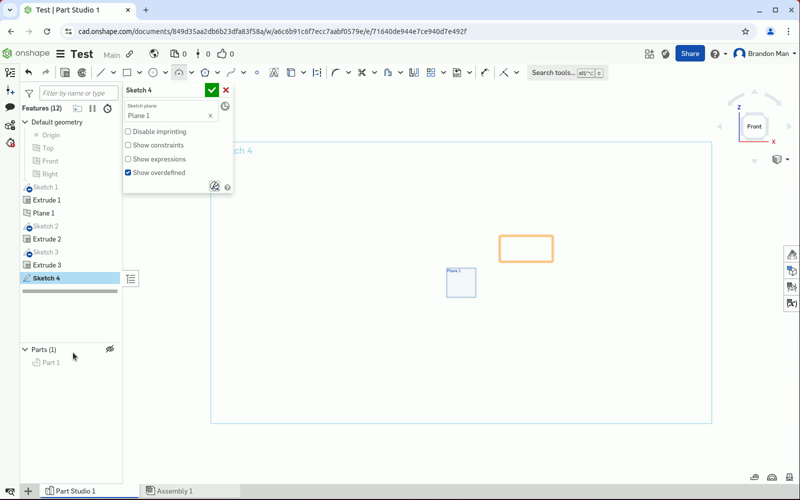
key_down(shift)
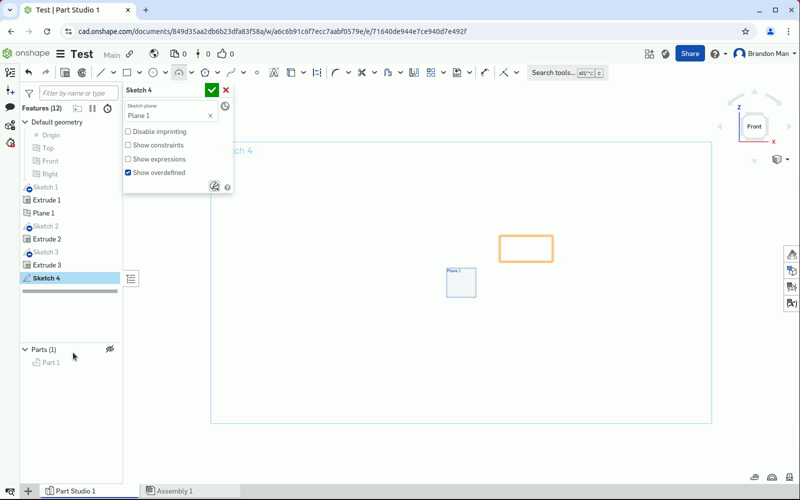
mouse_move(489, 255)
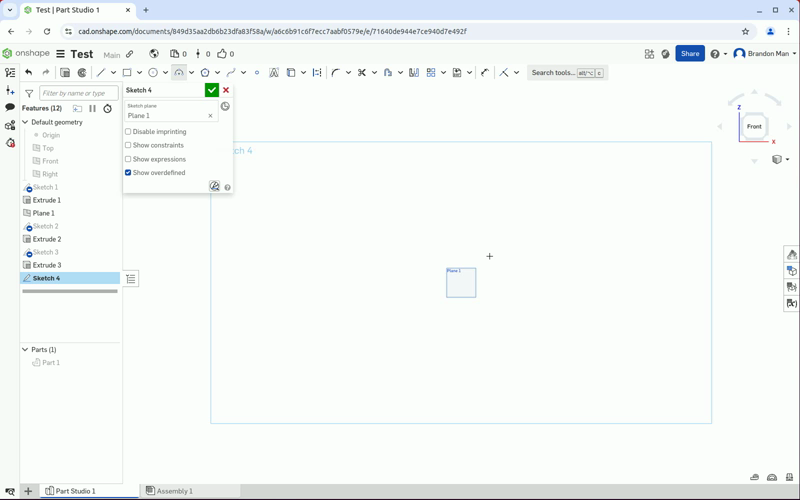
click(489, 255)
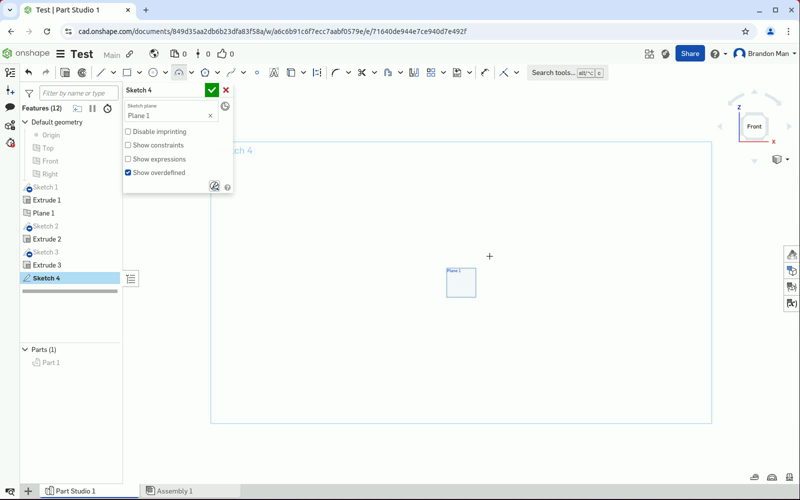
key_up(shift)
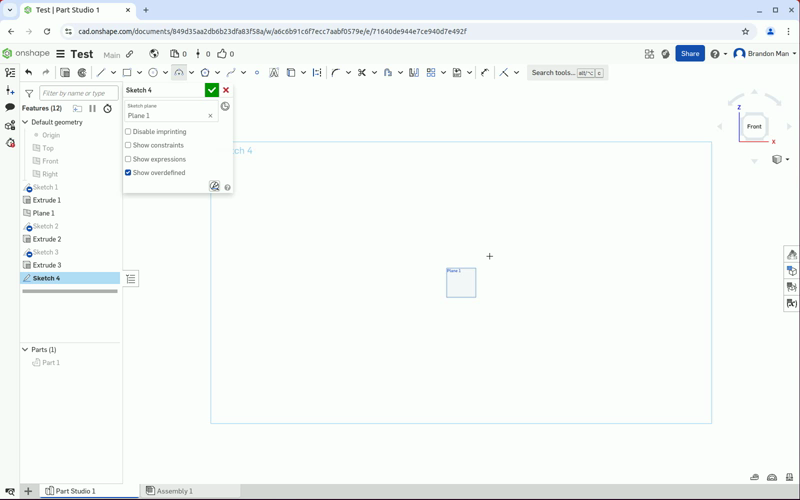
key_down(shift)
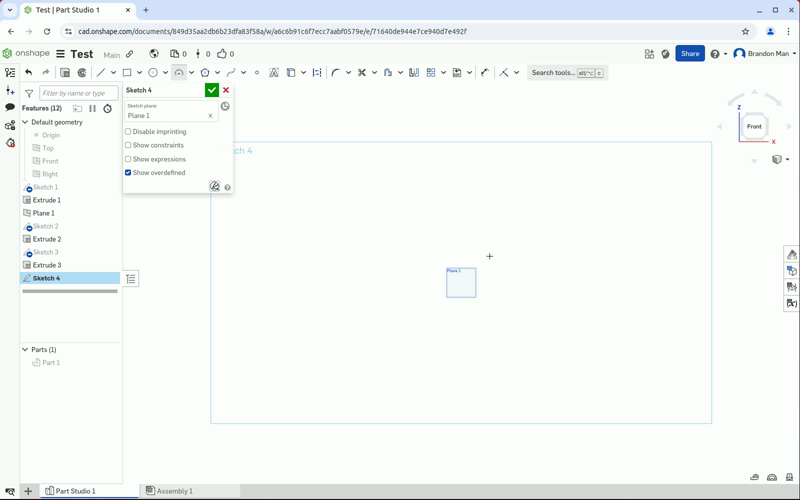
mouse_move(492, 262)
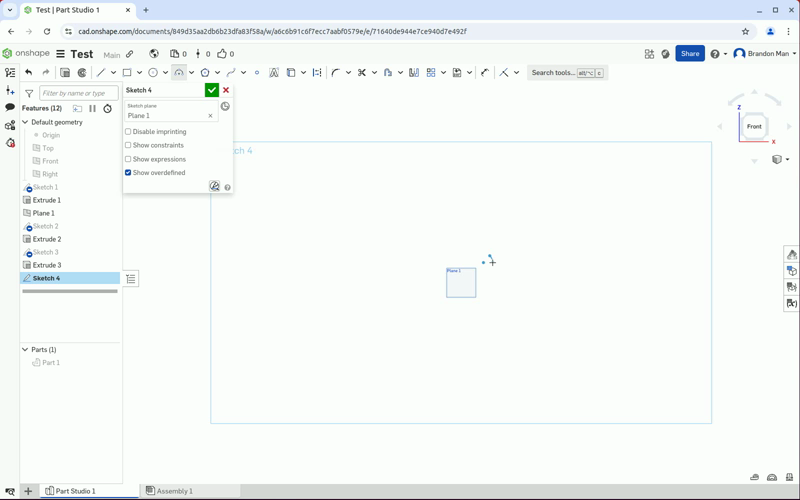
scroll(6)
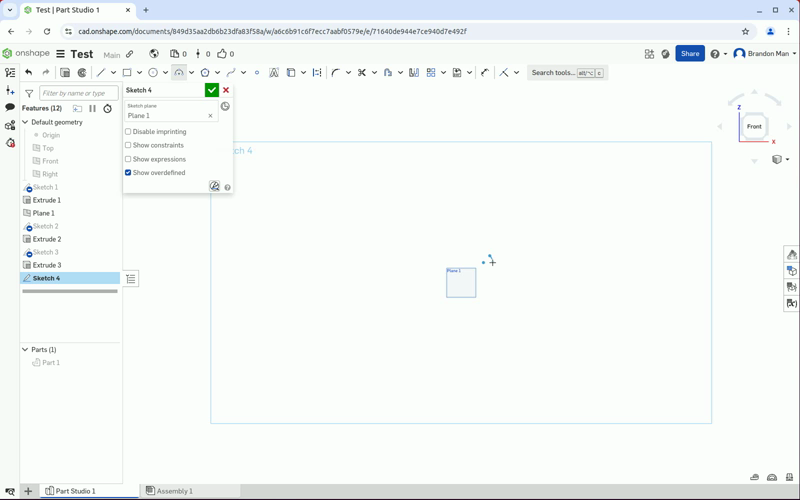
scroll(6)
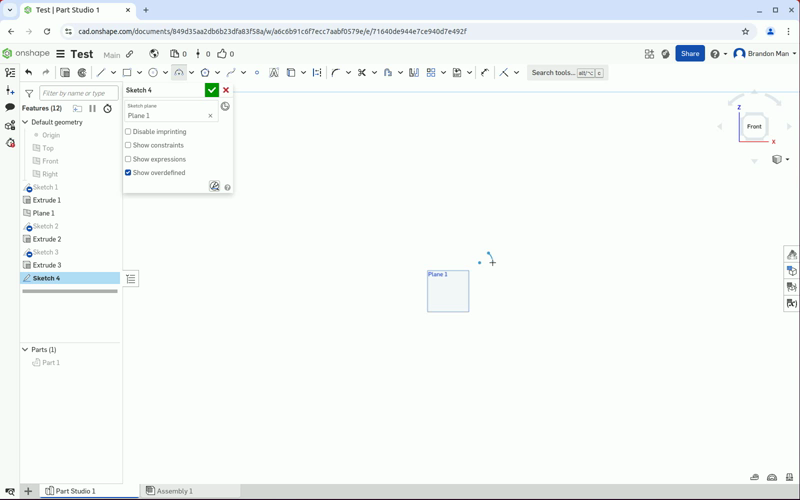
scroll(6)
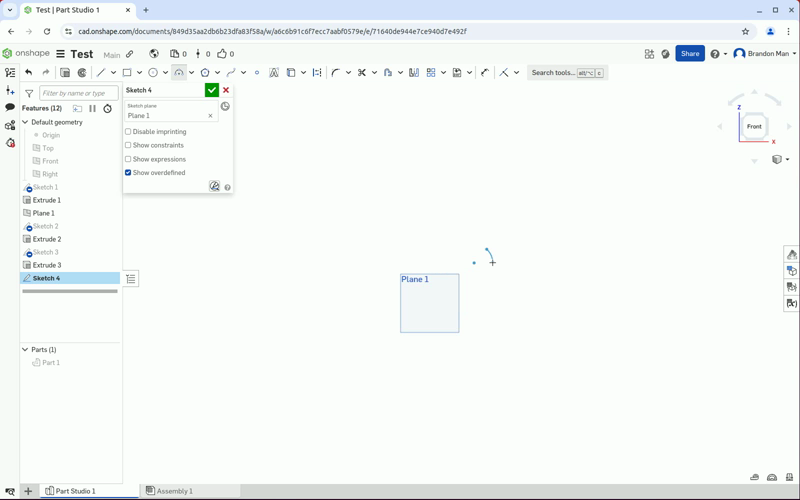
scroll(6)
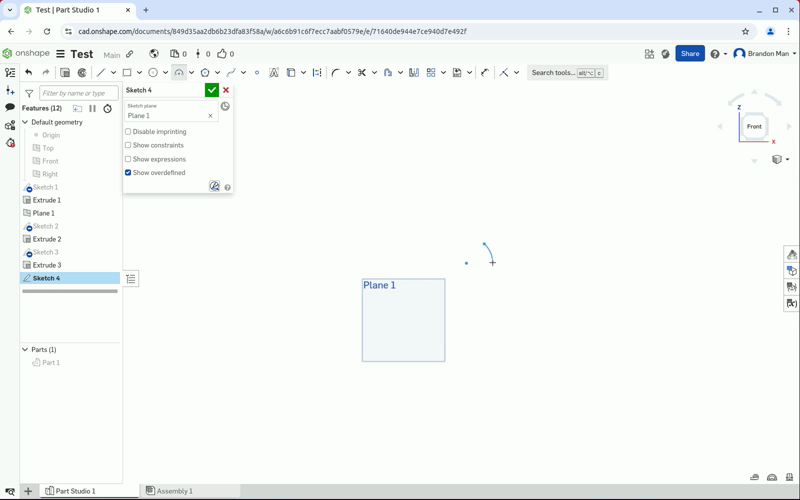
scroll(6)
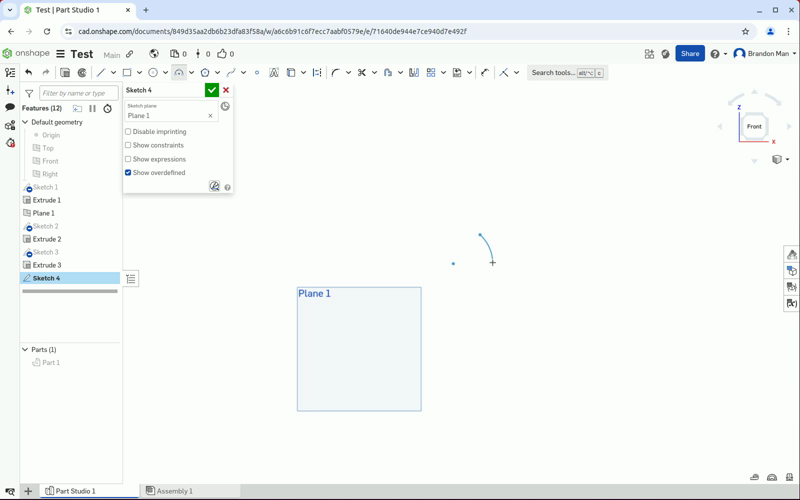
scroll(6)
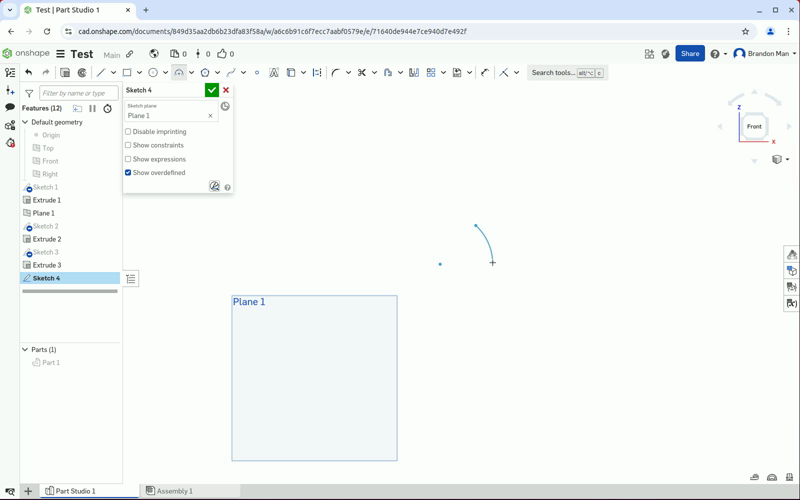
scroll(6)
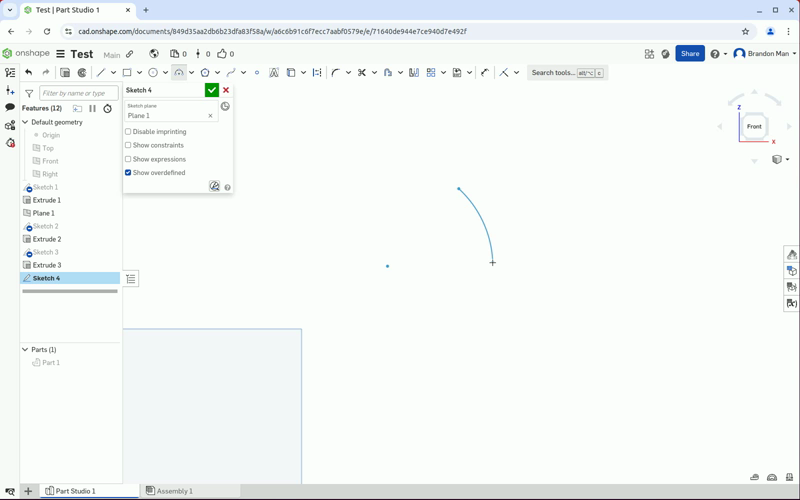
click(492, 262)
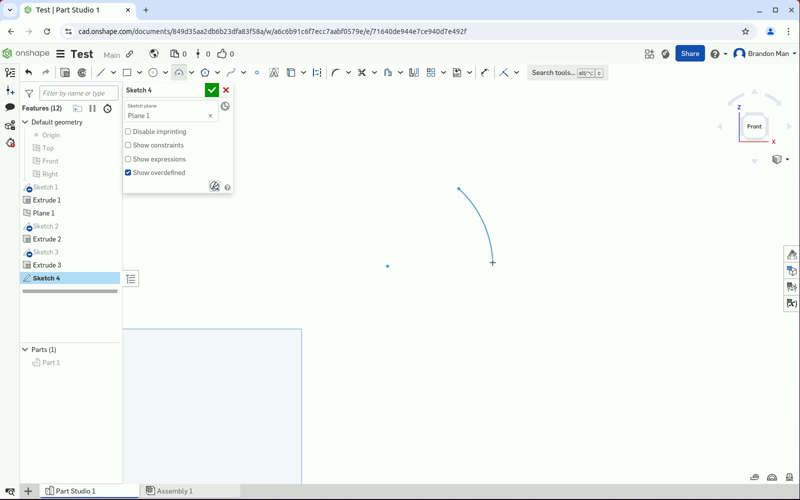
scroll(-6)
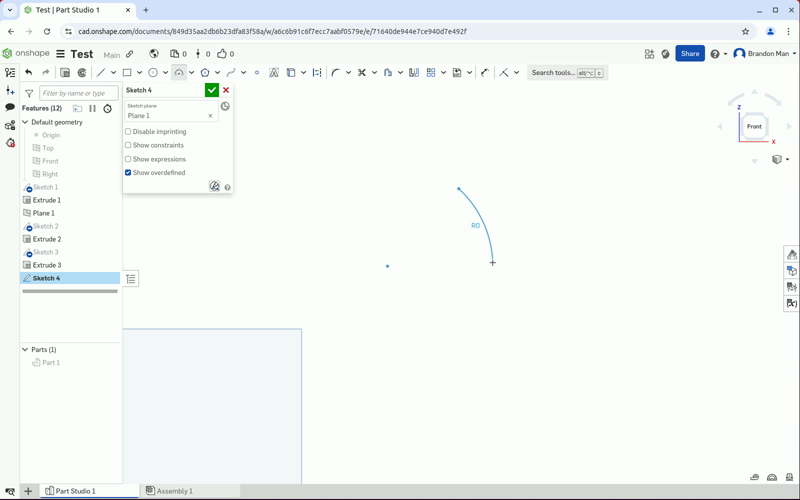
scroll(-6)
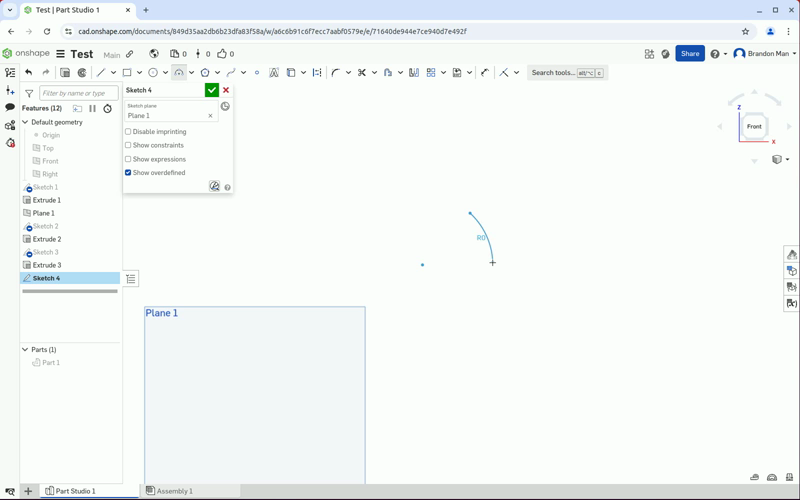
scroll(-6)
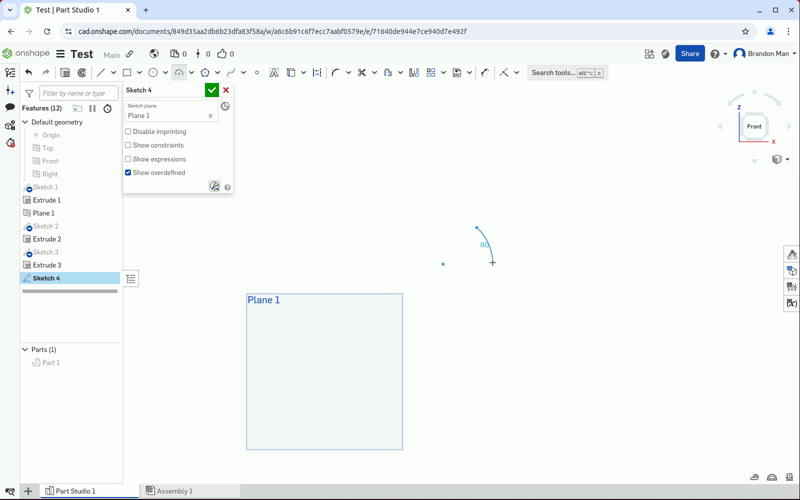
scroll(-6)
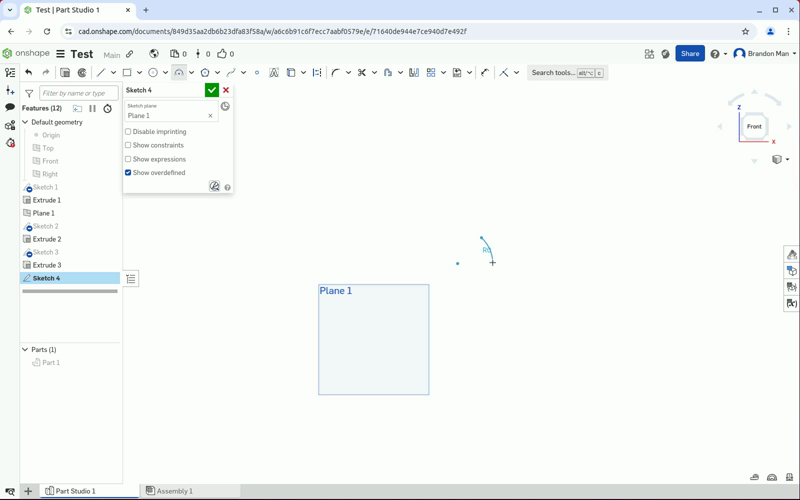
scroll(-6)
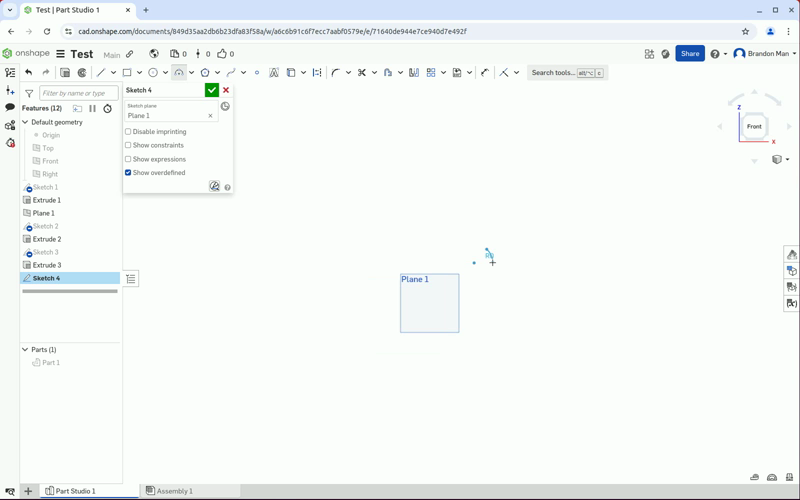
scroll(-6)
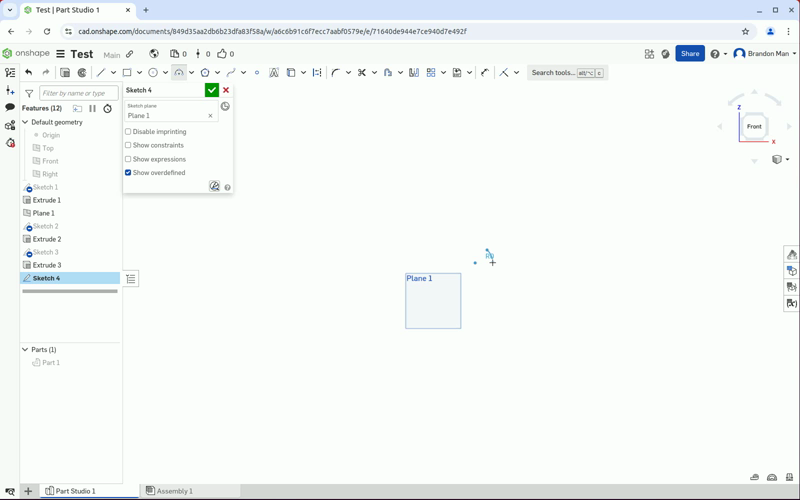
scroll(-6)
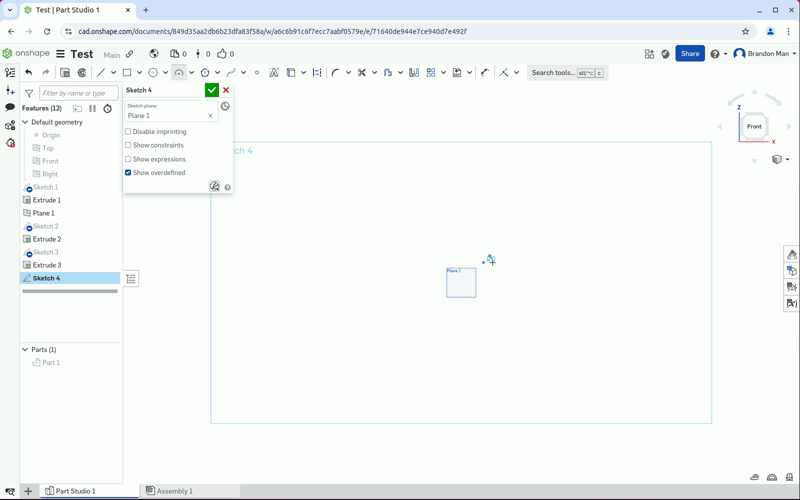
mouse_move(491, 258)
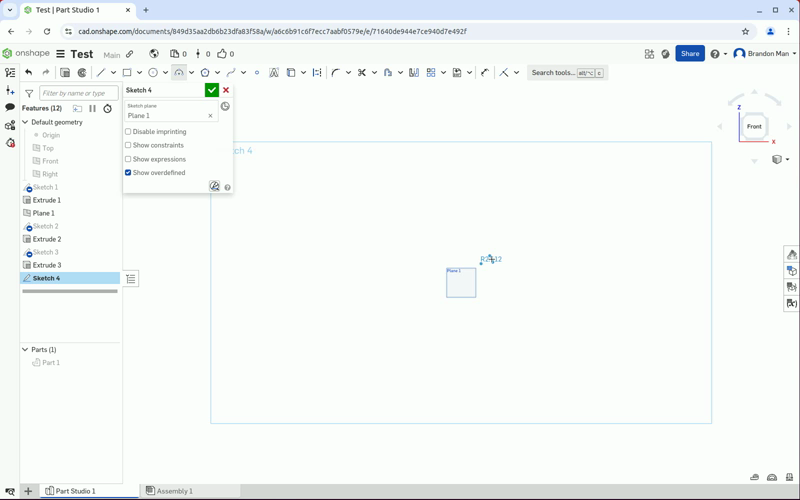
scroll(6)
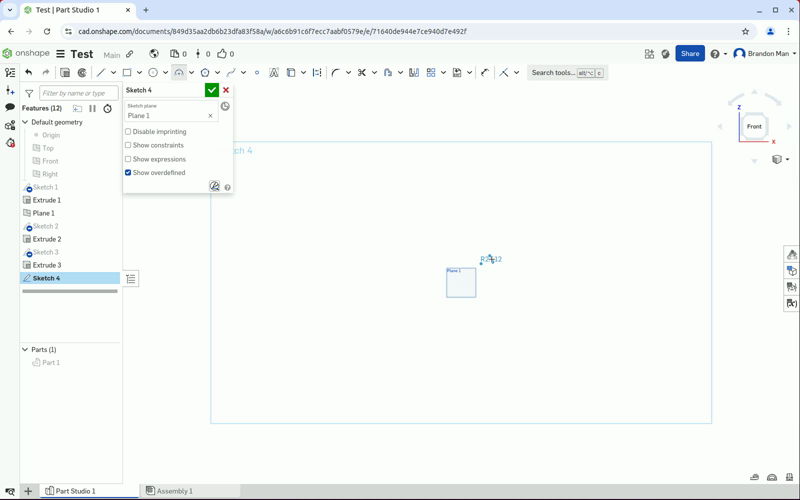
scroll(6)
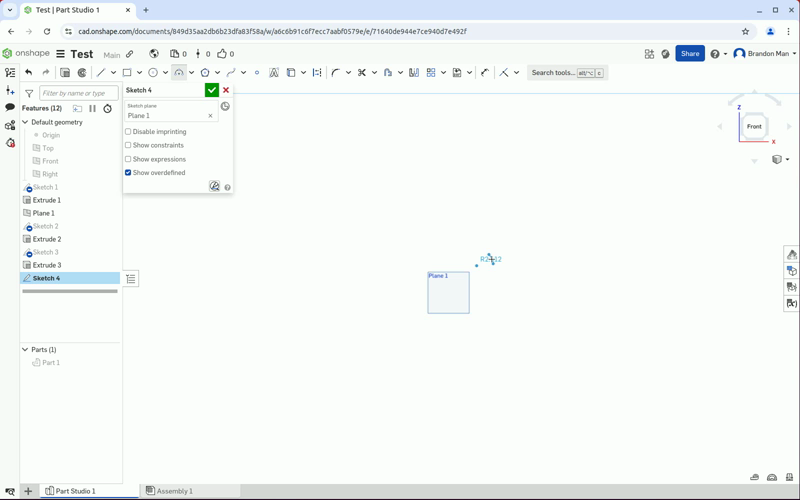
scroll(6)
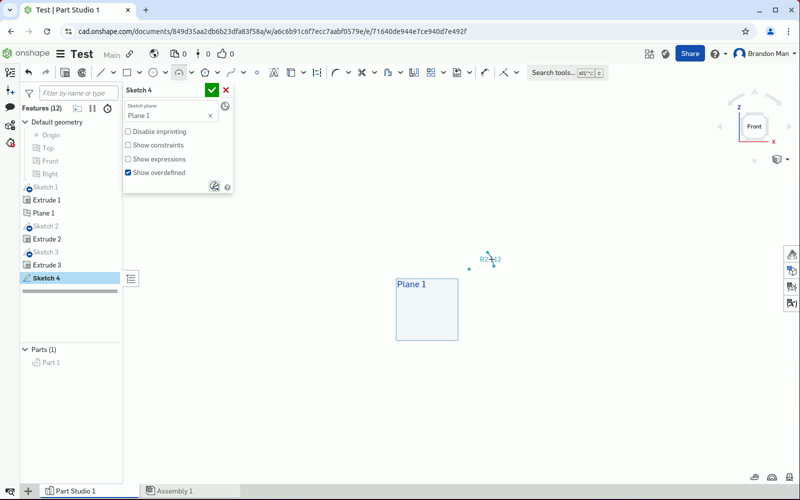
scroll(6)
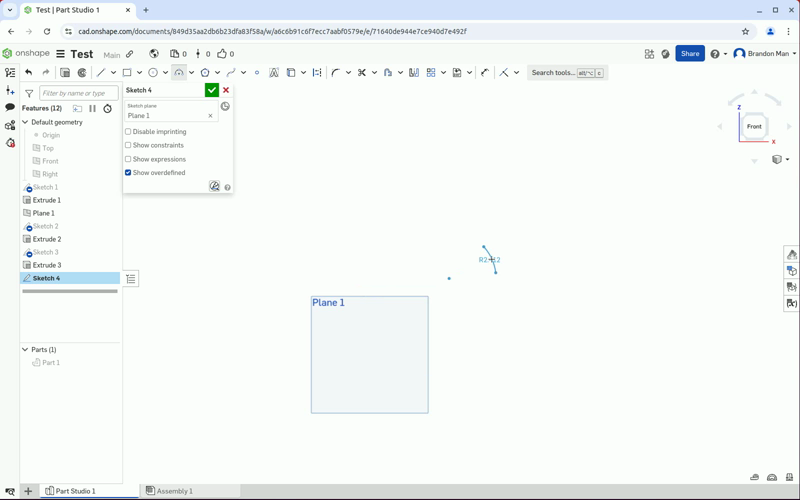
scroll(6)
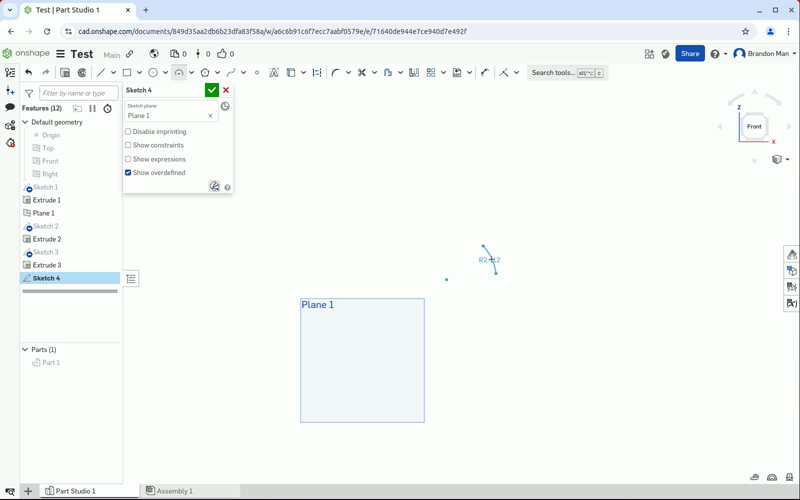
scroll(6)
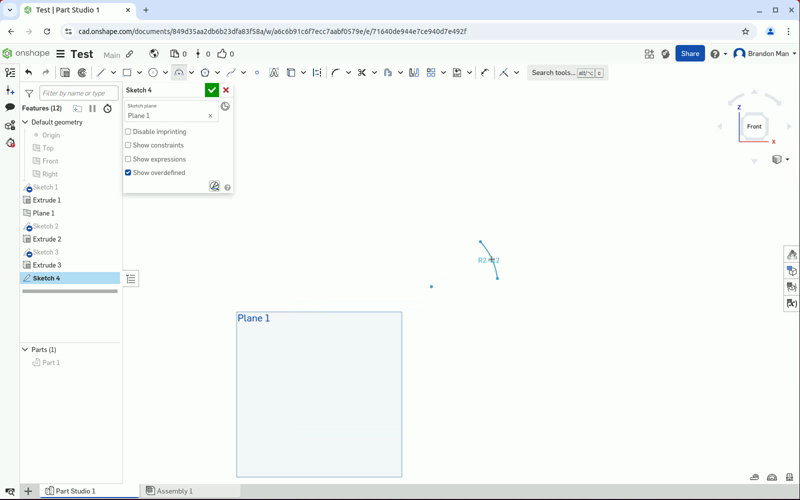
scroll(6)
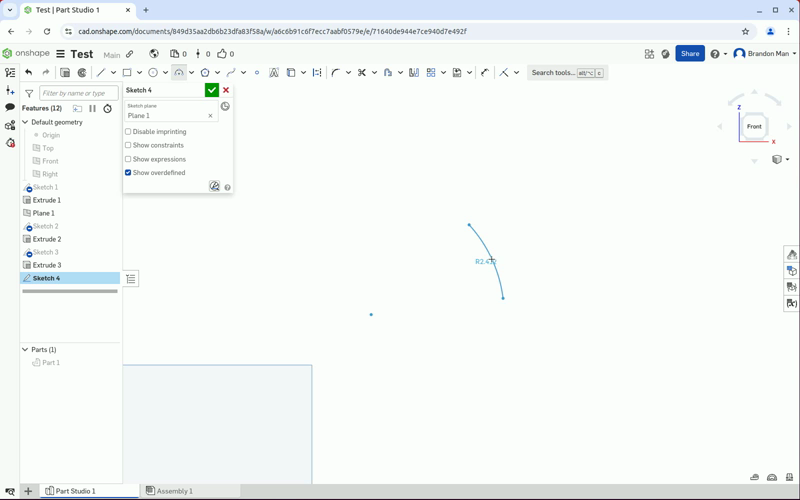
click(491, 258)
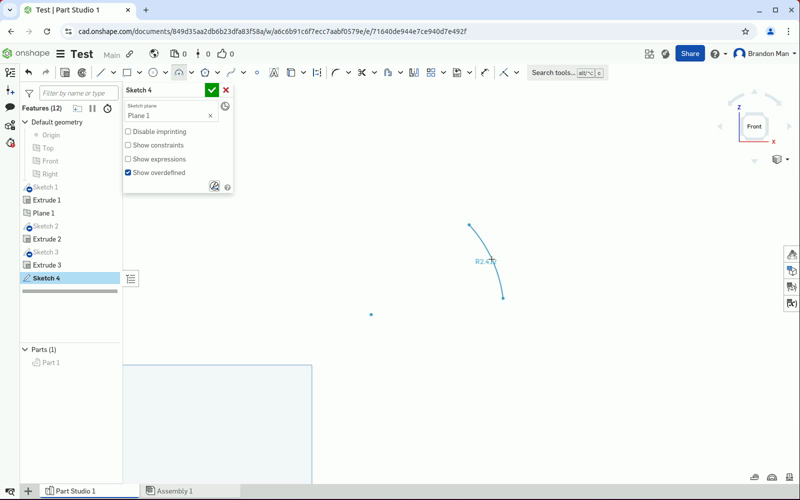
scroll(-6)
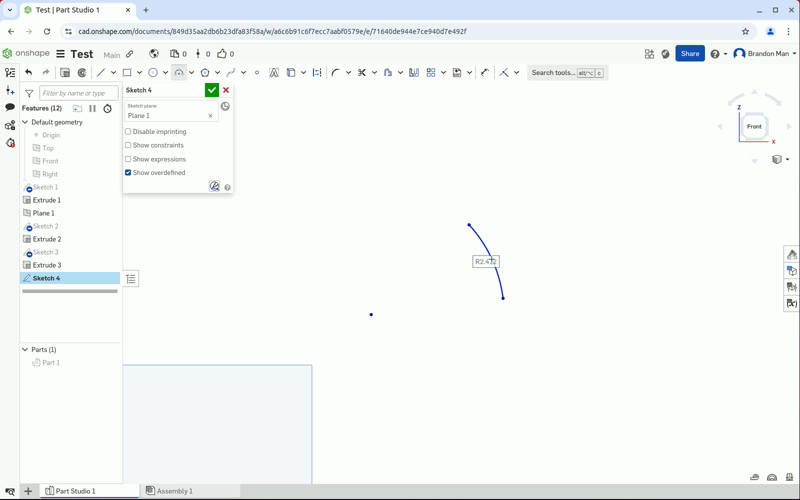
scroll(-6)
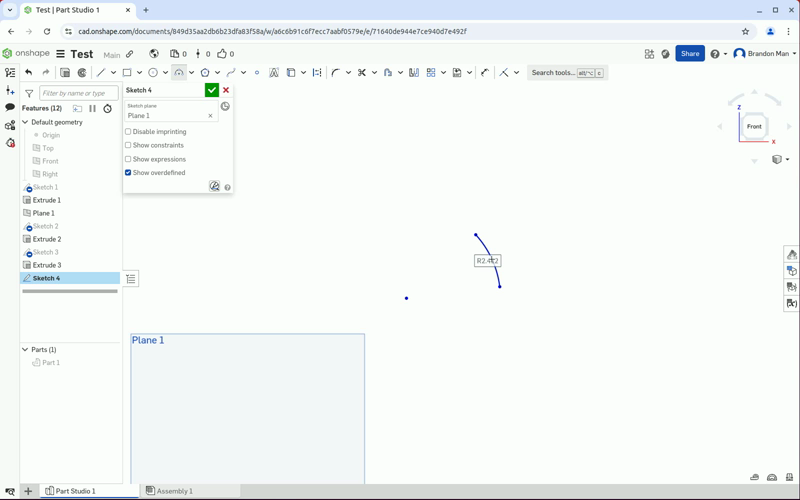
scroll(-6)
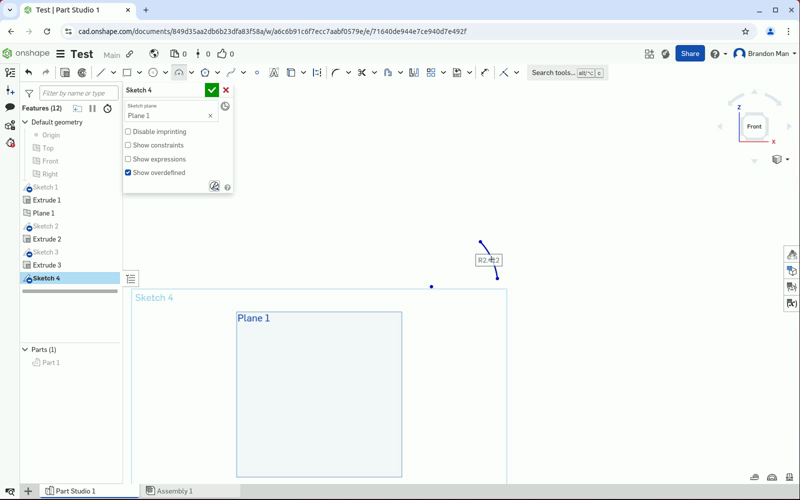
scroll(-6)
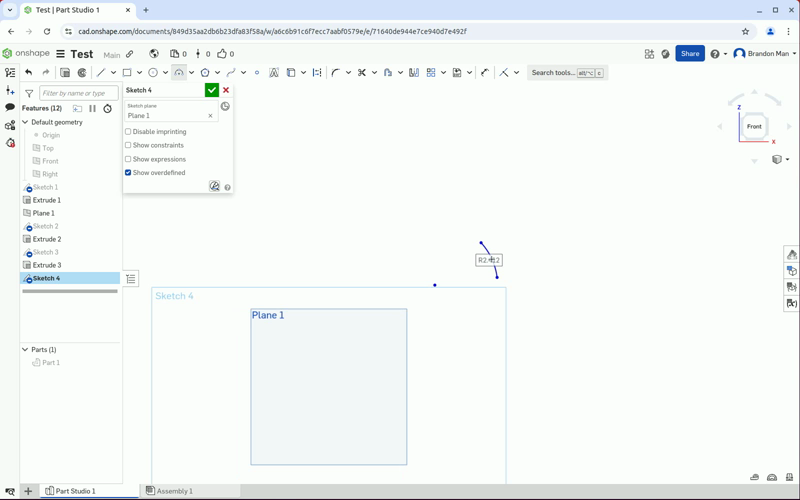
scroll(-6)
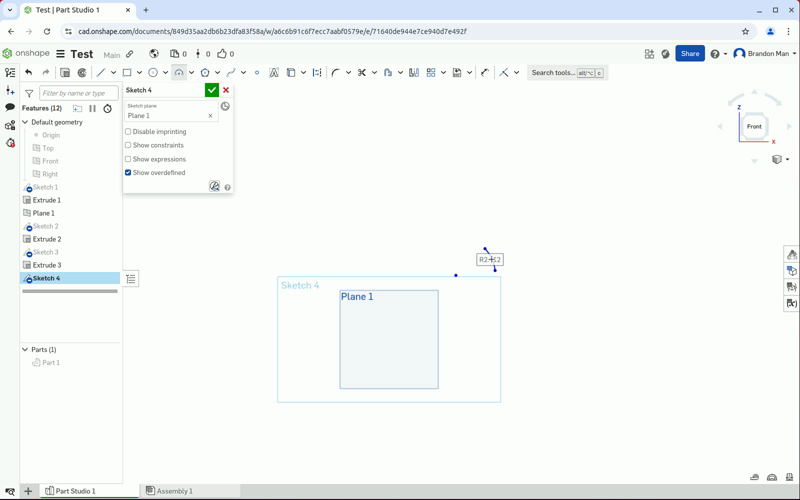
scroll(-6)
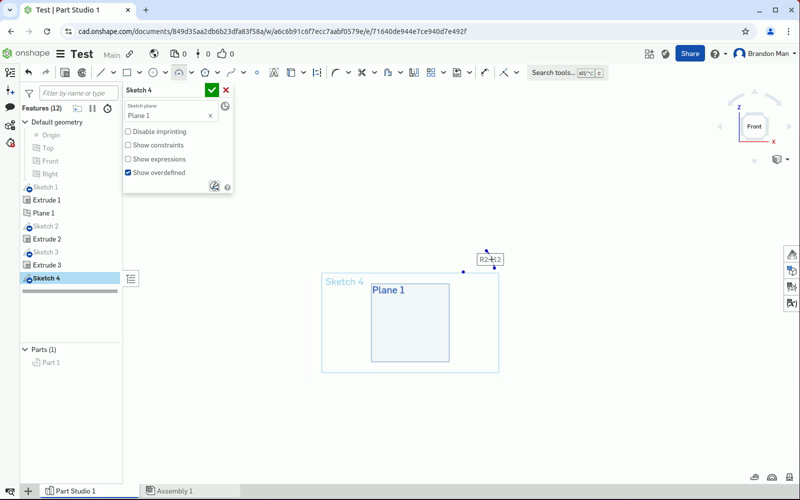
scroll(-6)
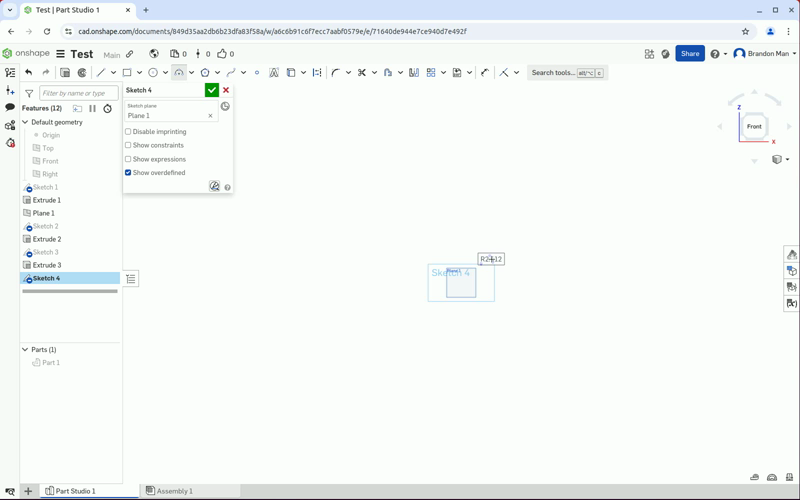
key_up(shift)
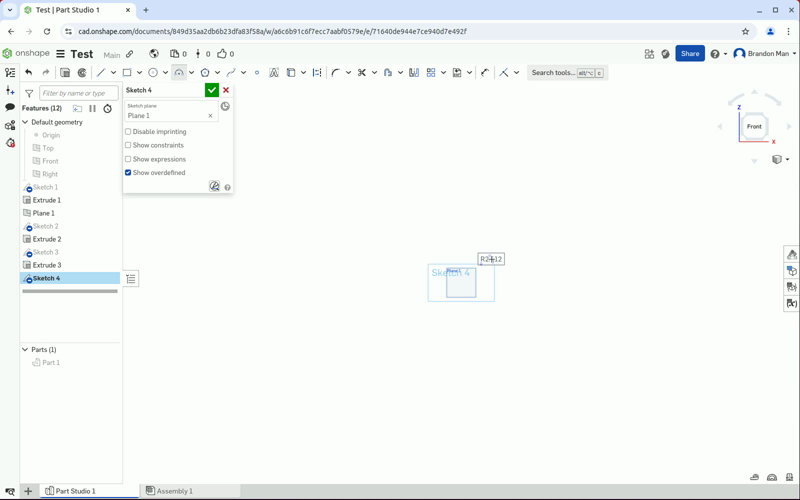
key(esc)
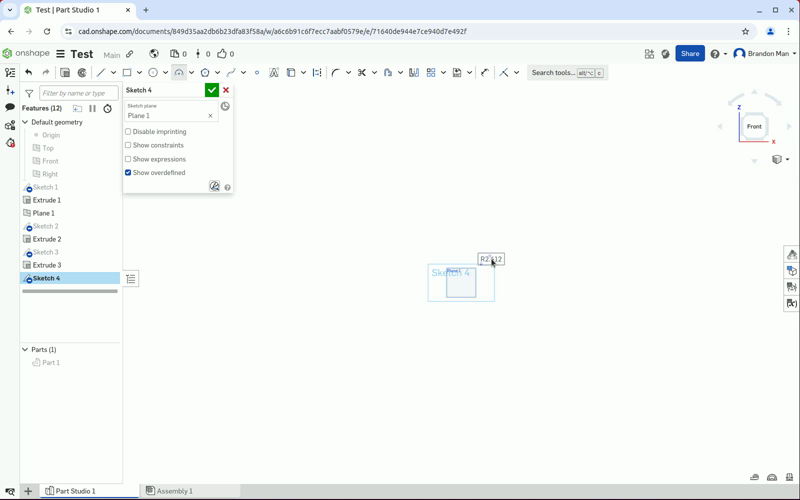
key(l)
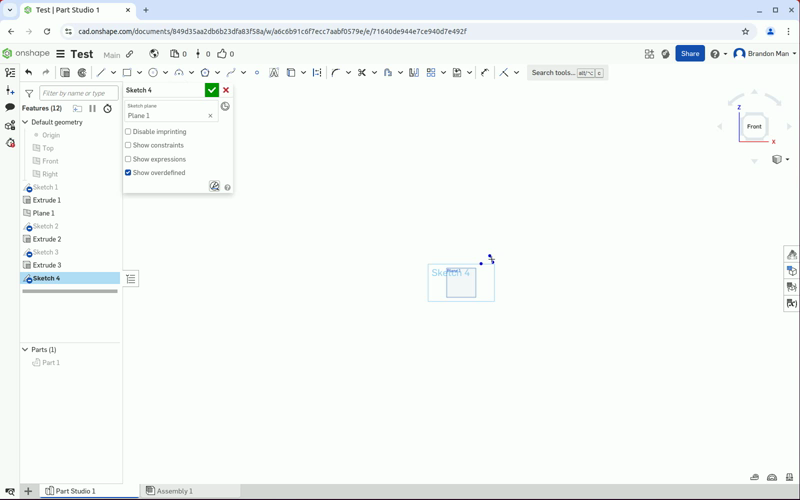
mouse_move(492, 262)
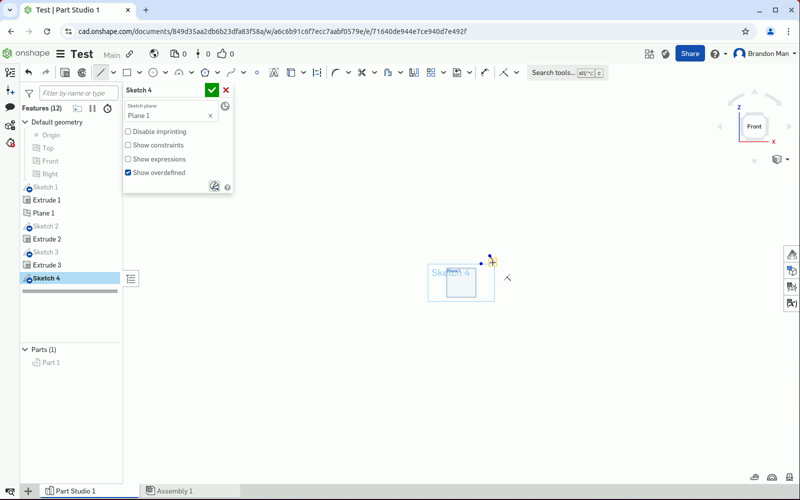
scroll(6)
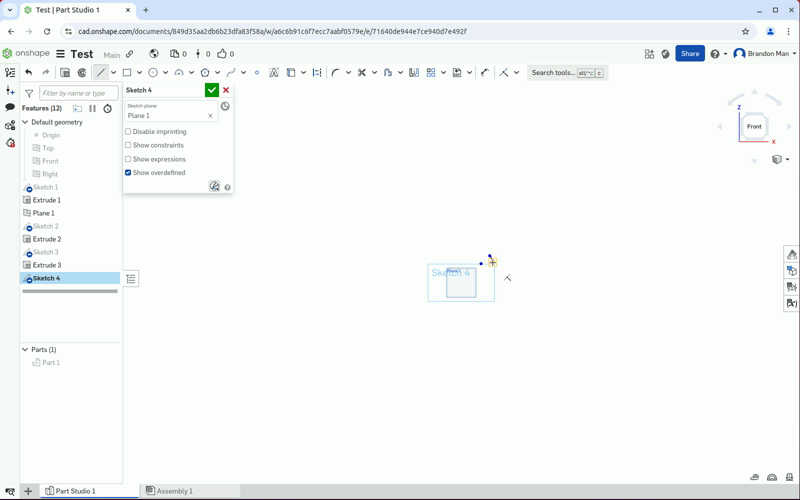
scroll(6)
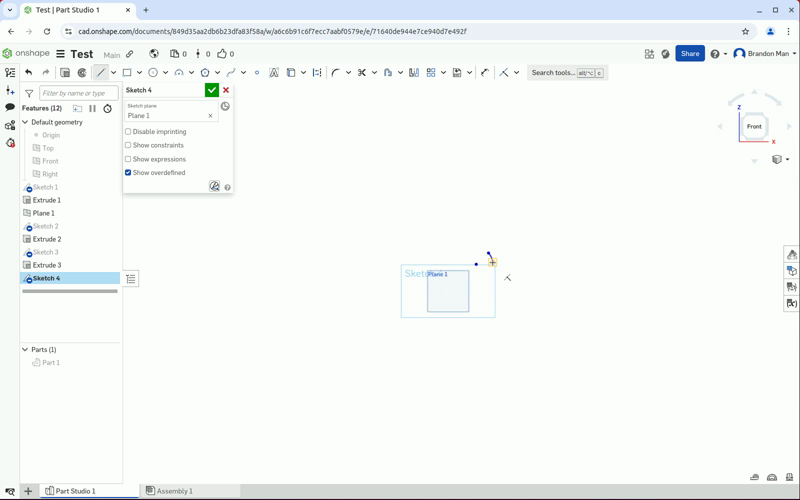
scroll(6)
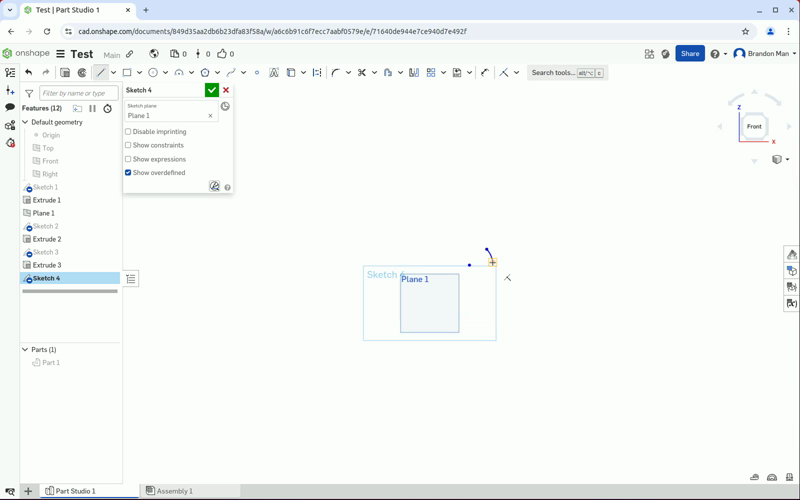
scroll(6)
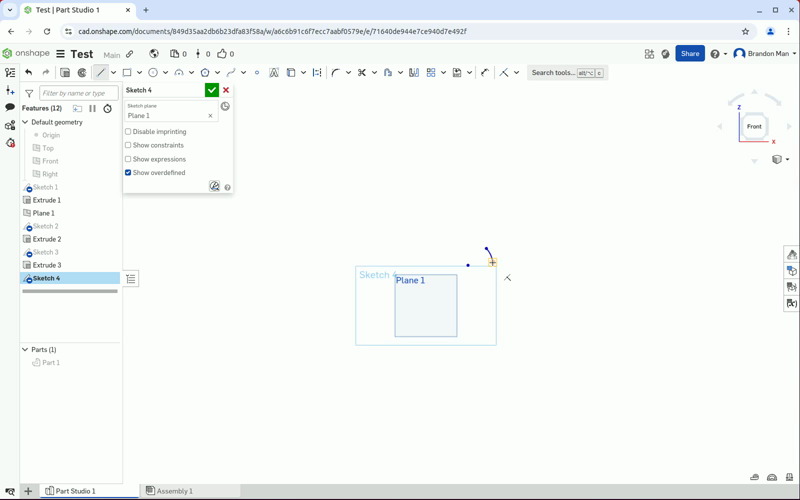
scroll(6)
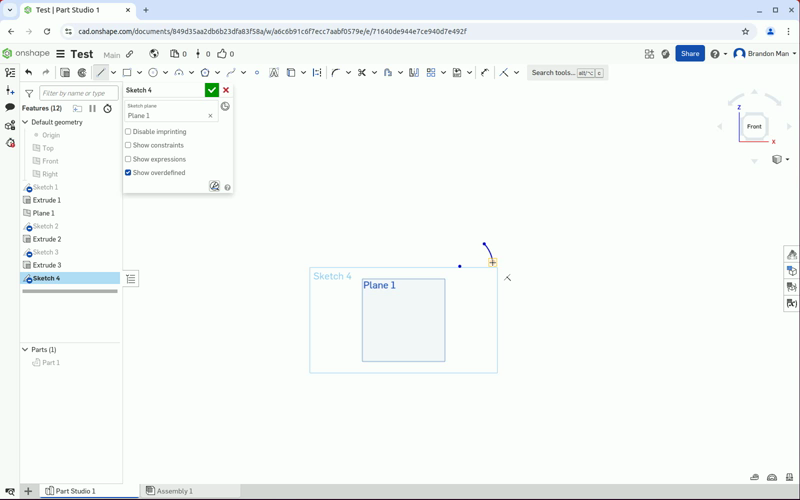
scroll(6)
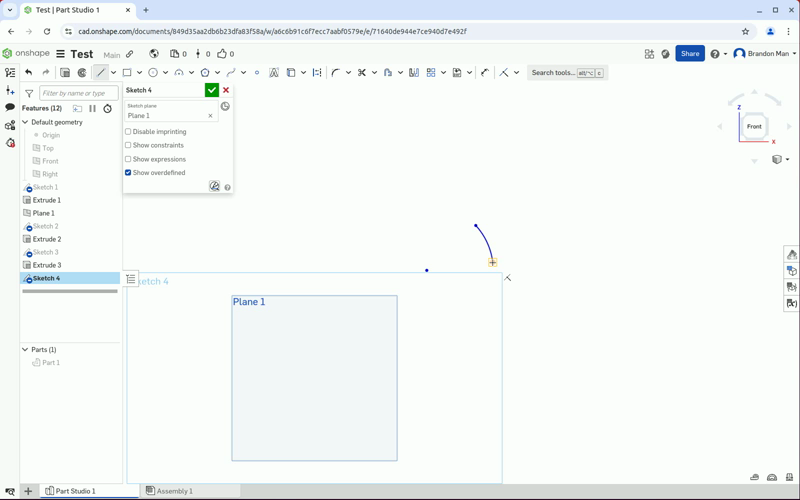
scroll(6)
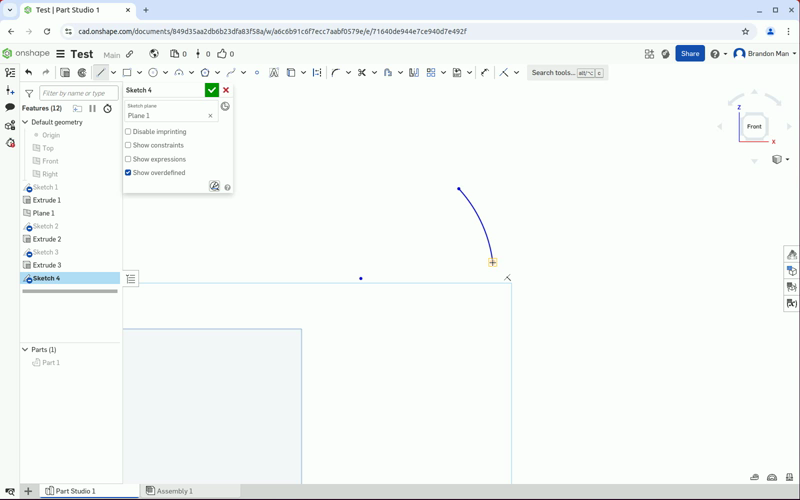
click(492, 262)
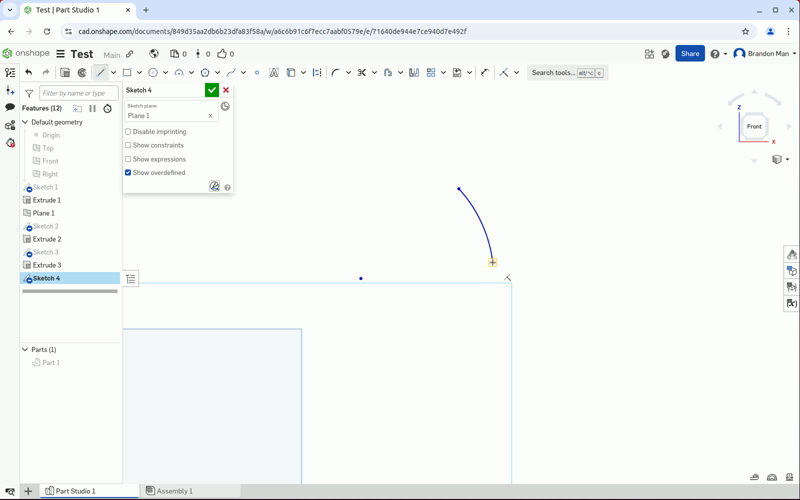
scroll(-6)
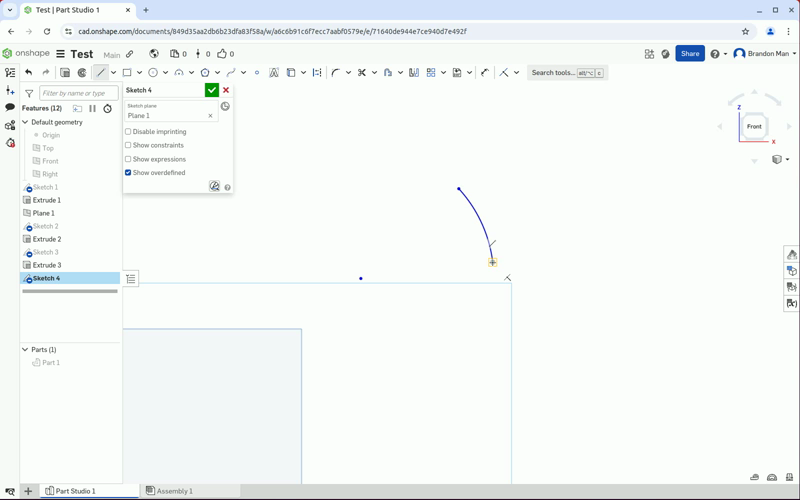
scroll(-6)
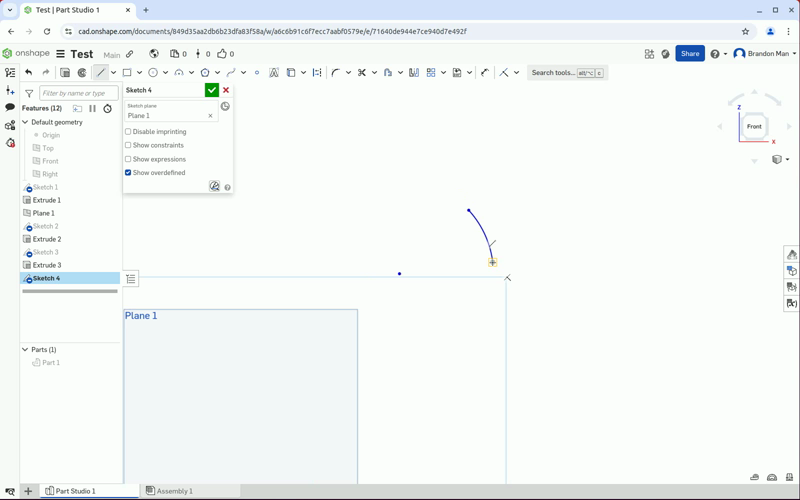
scroll(-6)
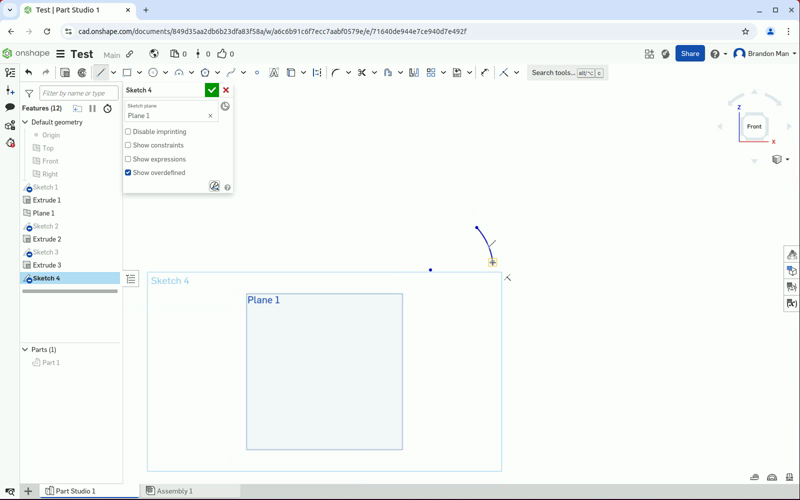
scroll(-6)
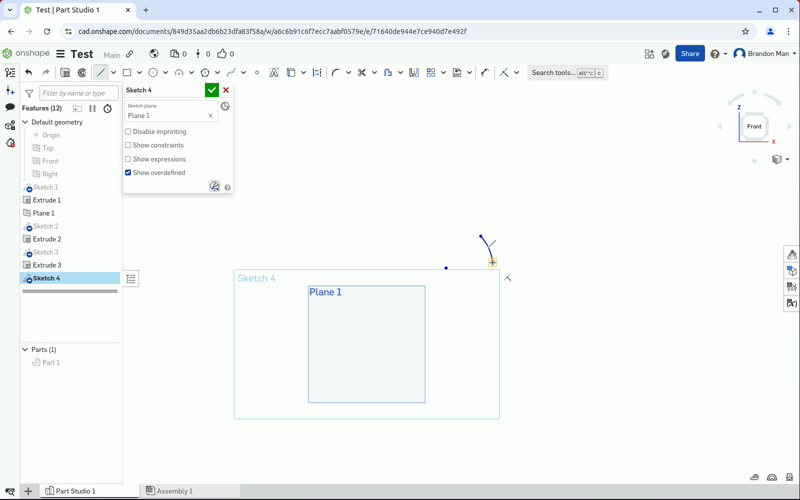
scroll(-6)
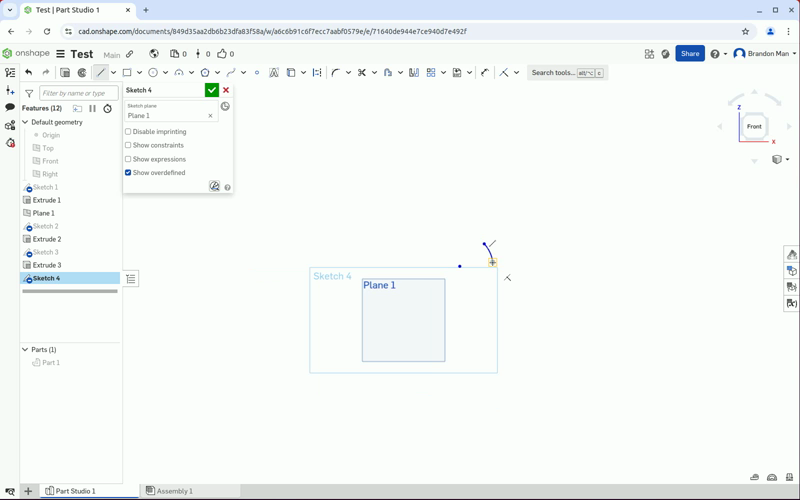
scroll(-6)
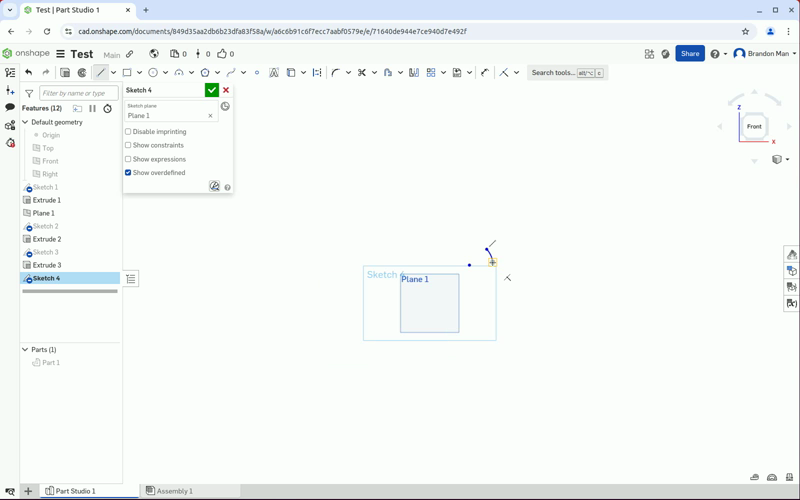
scroll(-6)
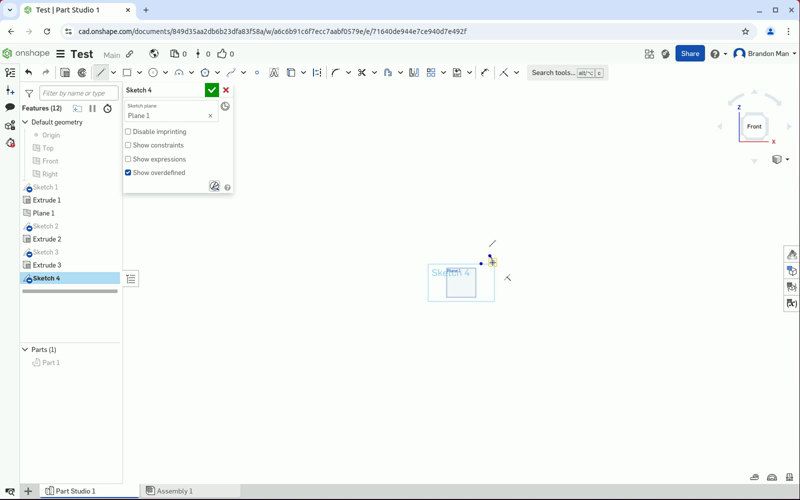
key_down(shift)
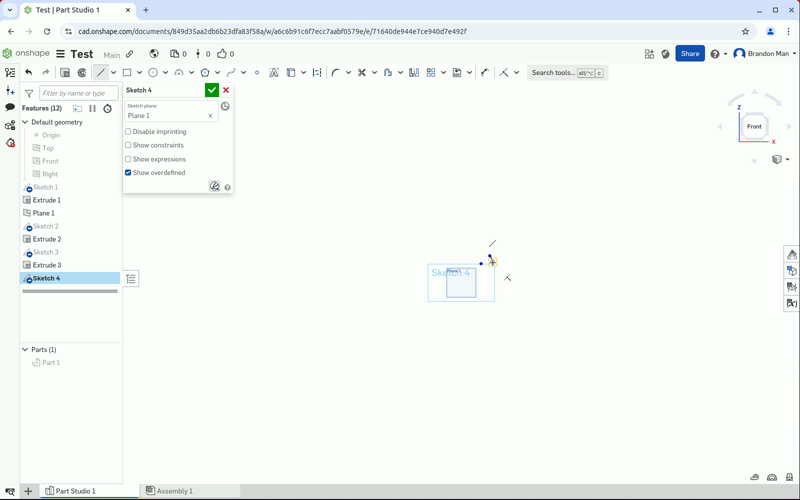
mouse_move(522, 262)
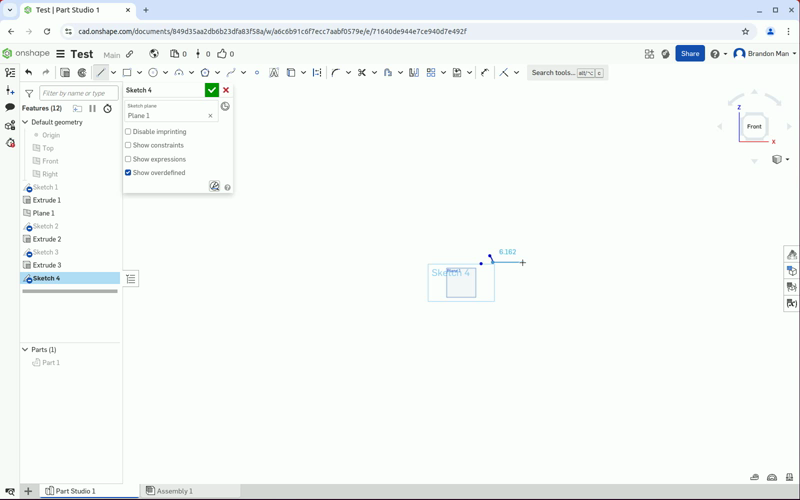
mouse_move(500, 262)
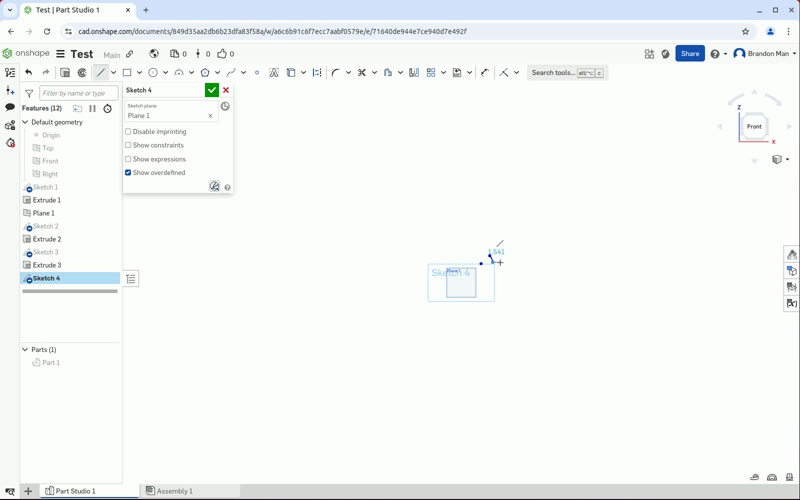
click(500, 262)
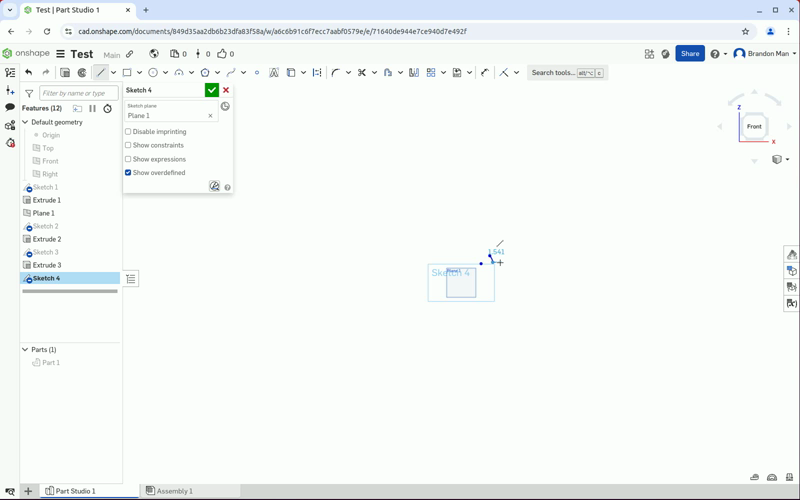
key_up(shift)
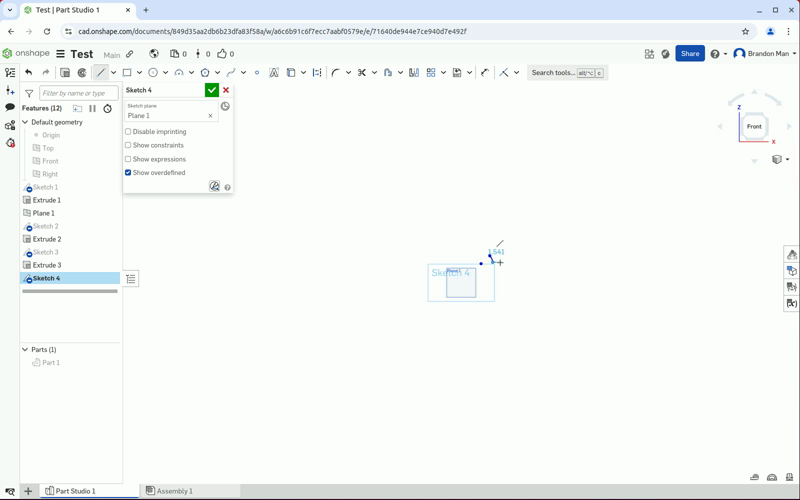
key_down(shift)
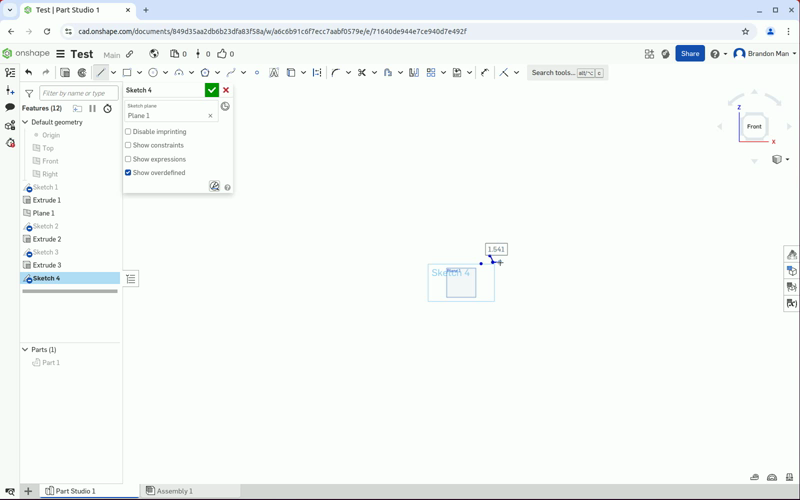
mouse_move(530, 262)
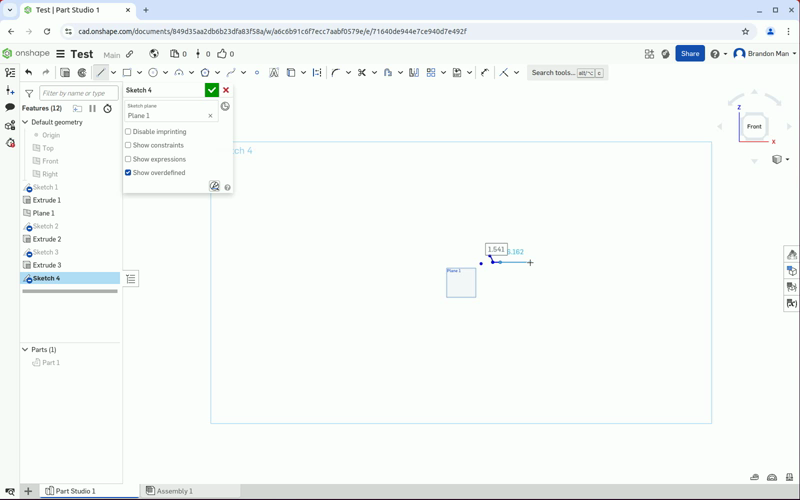
mouse_move(500, 255)
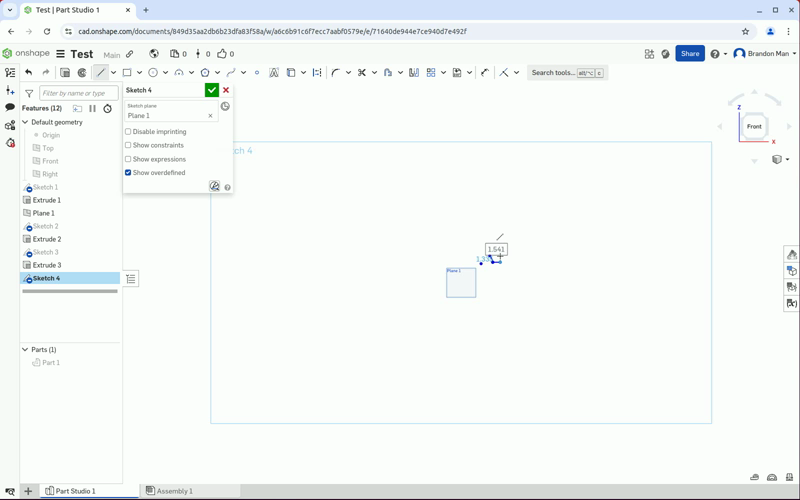
scroll(6)
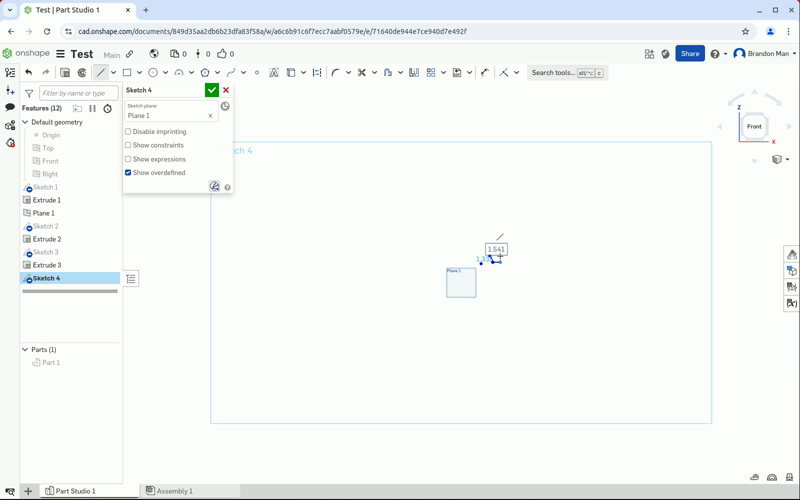
scroll(6)
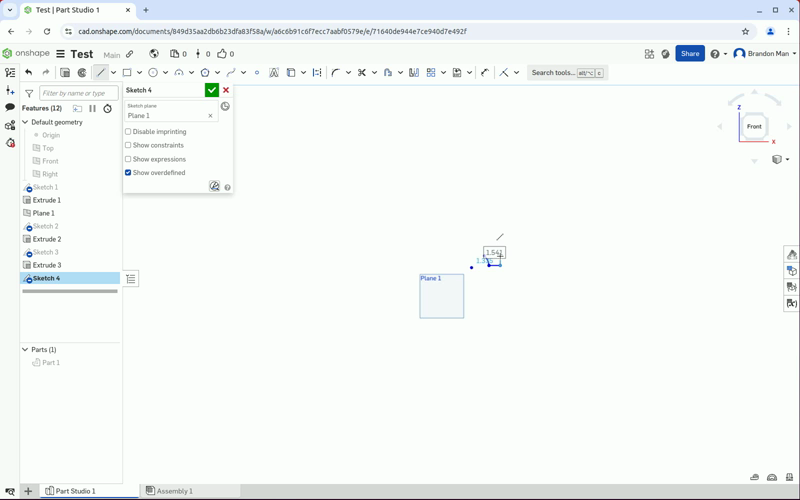
scroll(6)
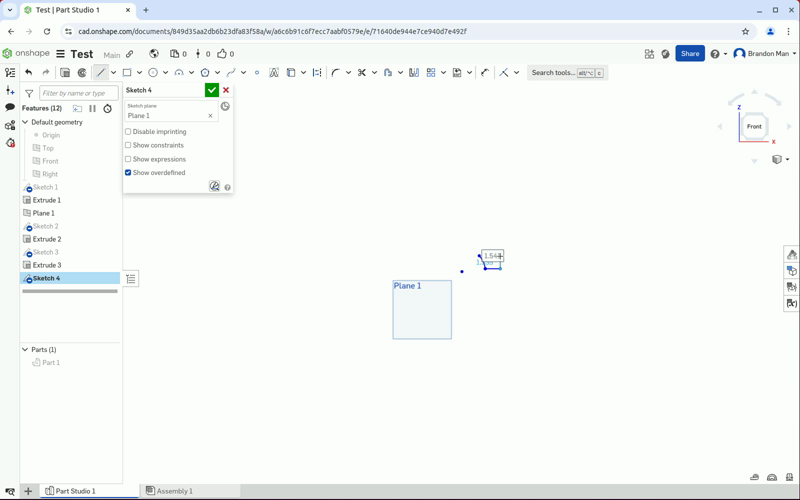
scroll(6)
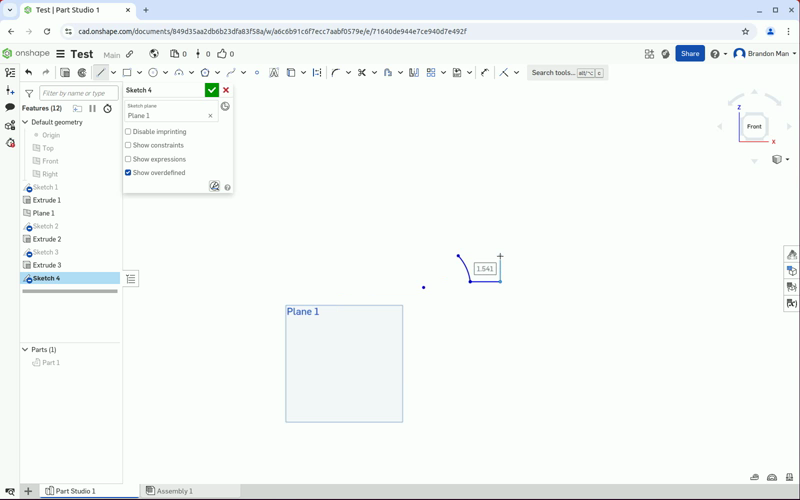
scroll(6)
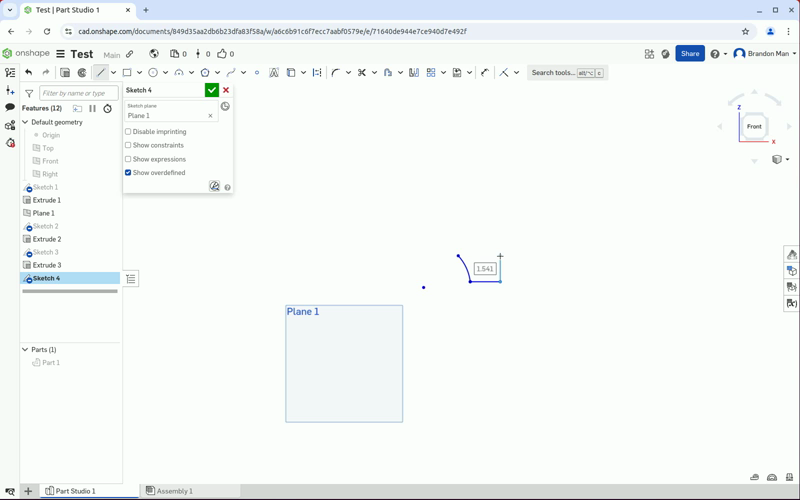
scroll(6)
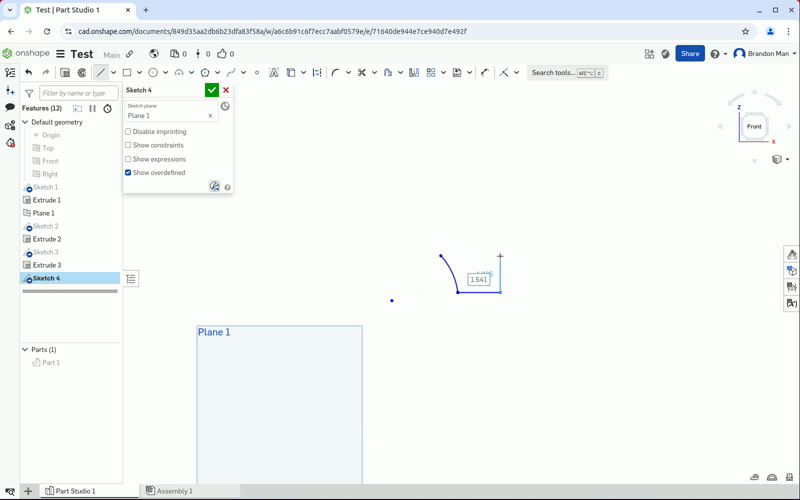
scroll(6)
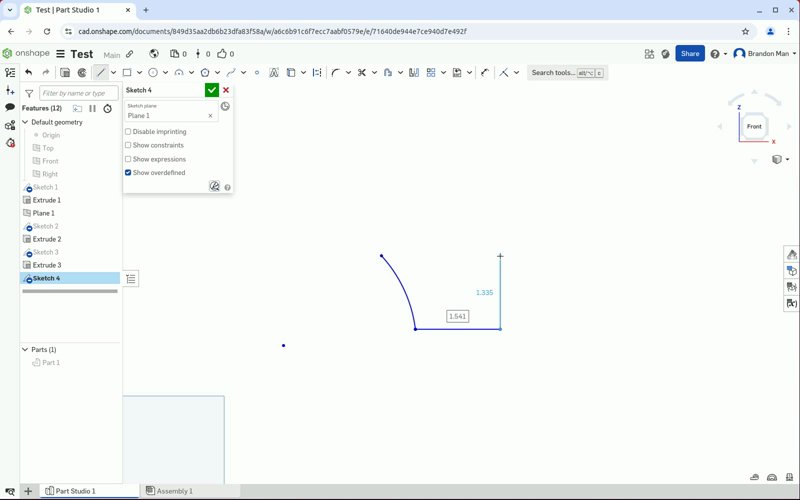
click(500, 255)
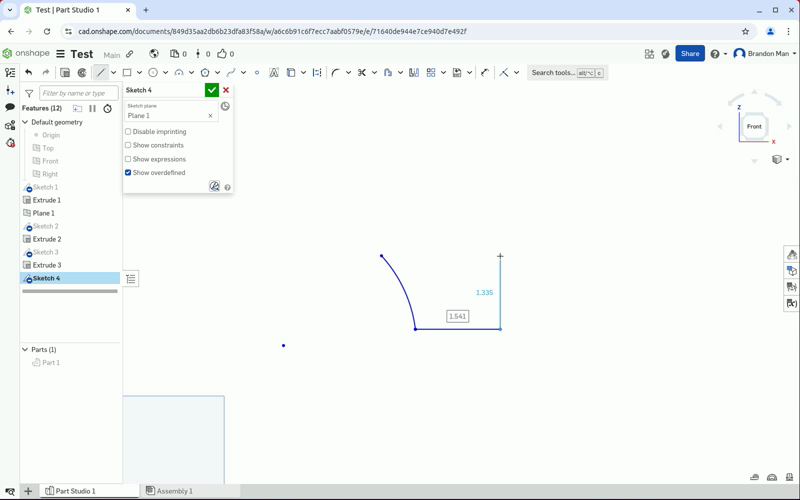
scroll(-6)
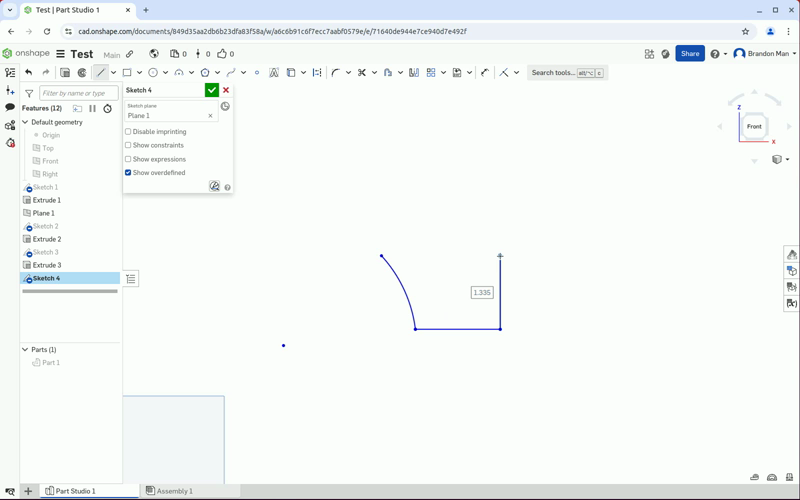
scroll(-6)
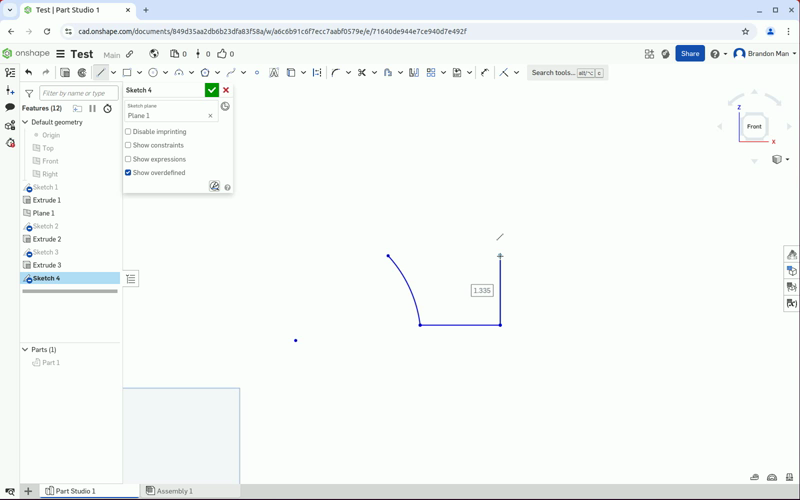
scroll(-6)
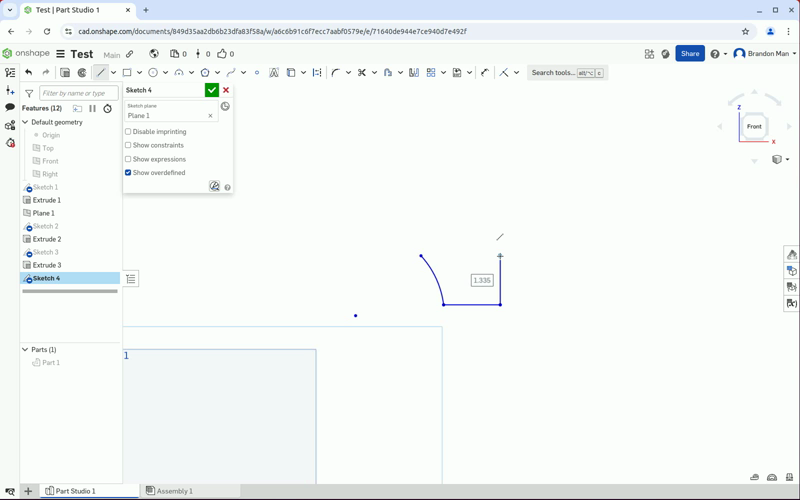
scroll(-6)
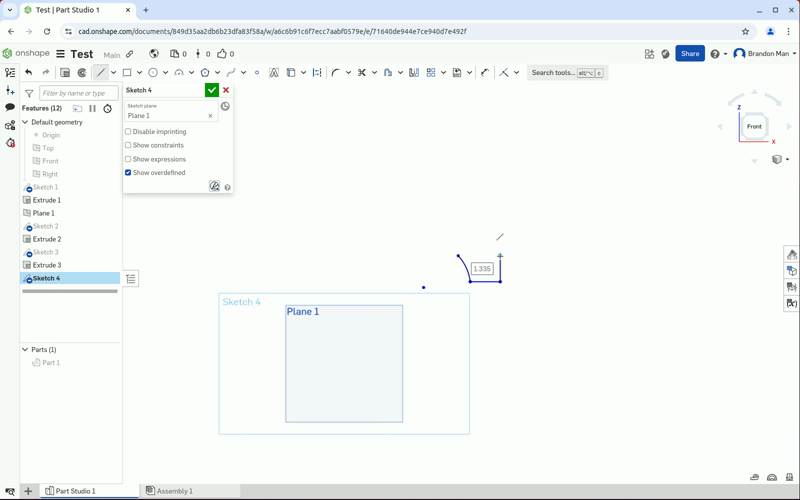
scroll(-6)
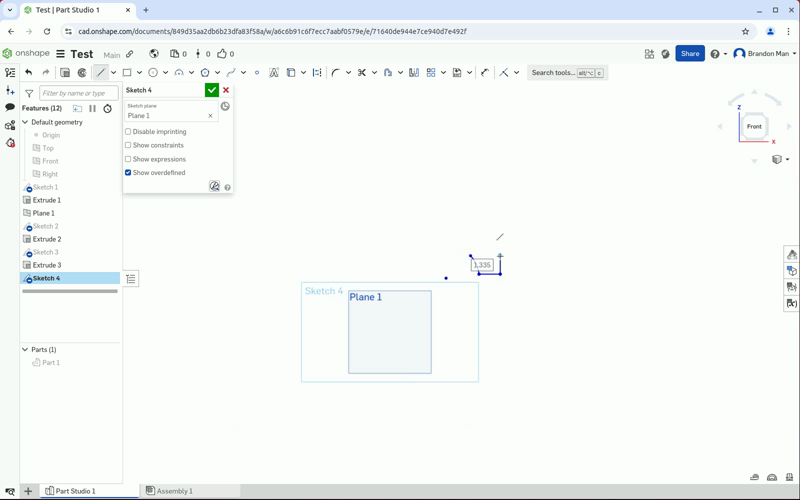
scroll(-6)
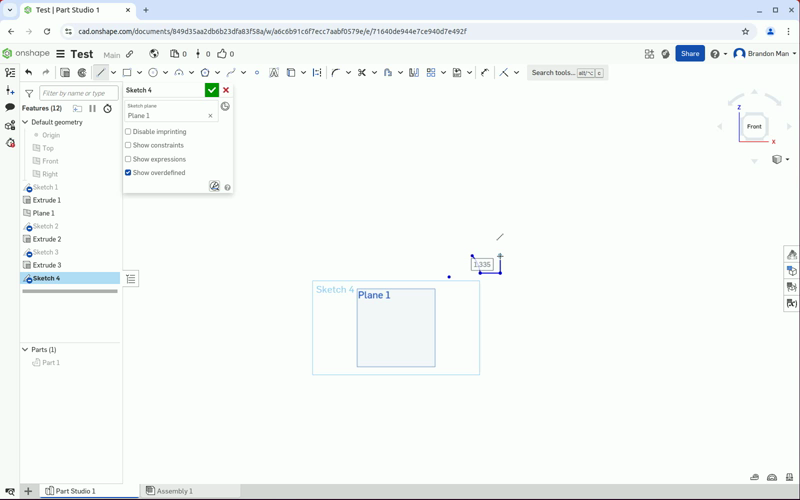
scroll(-6)
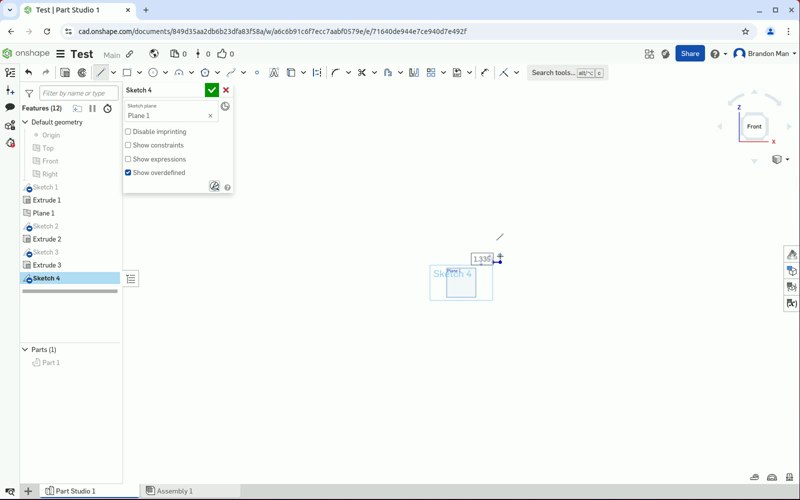
key_up(shift)
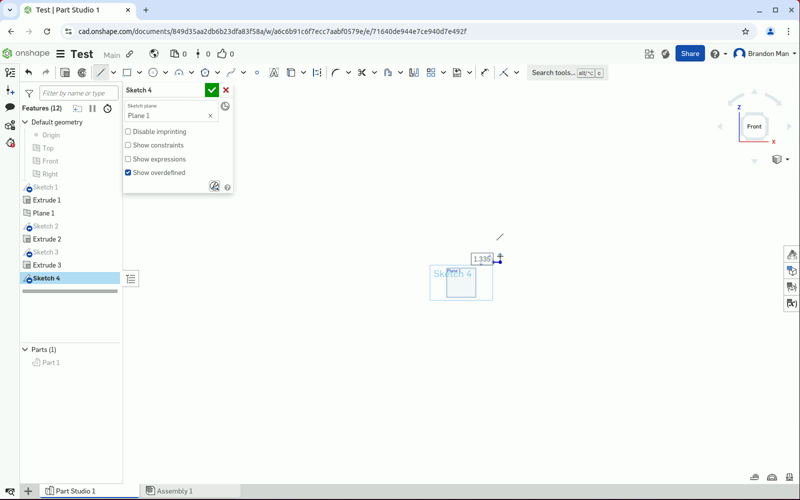
mouse_move(530, 255)
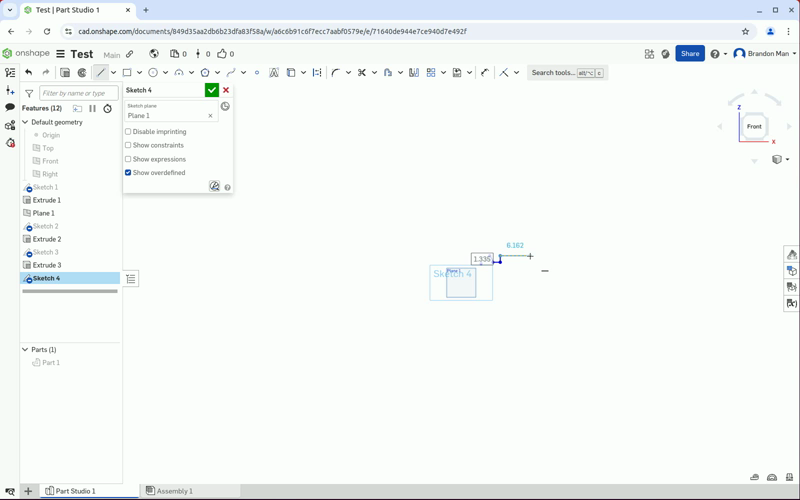
key_down(shift)
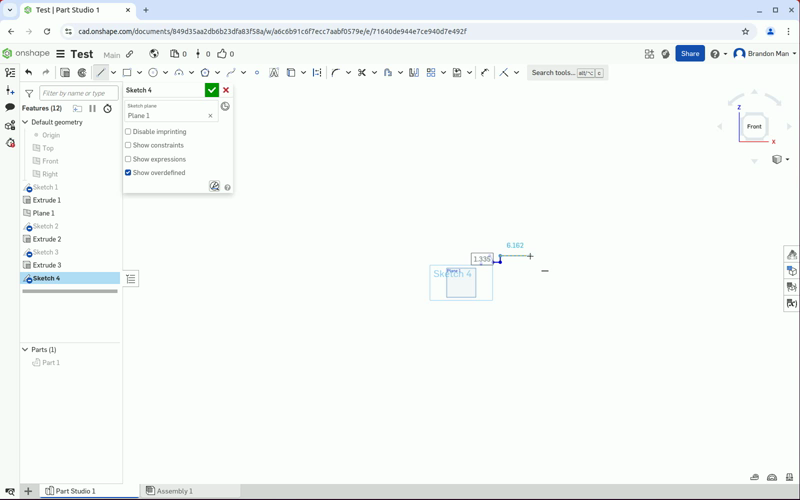
mouse_move(489, 255)
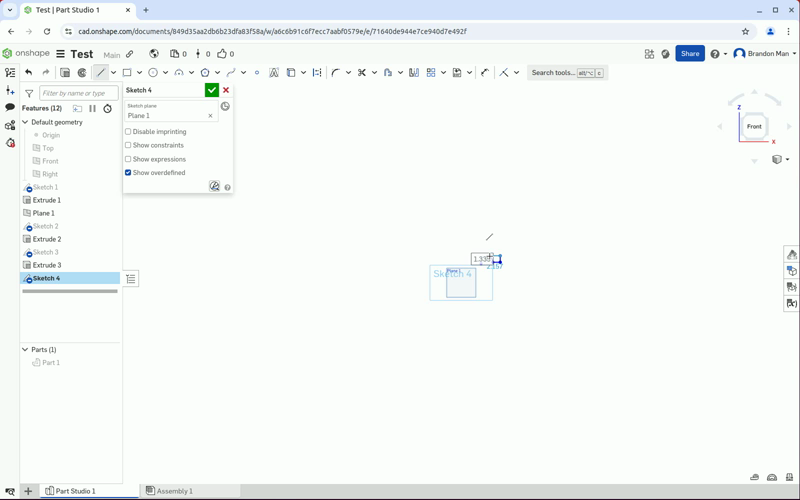
scroll(6)
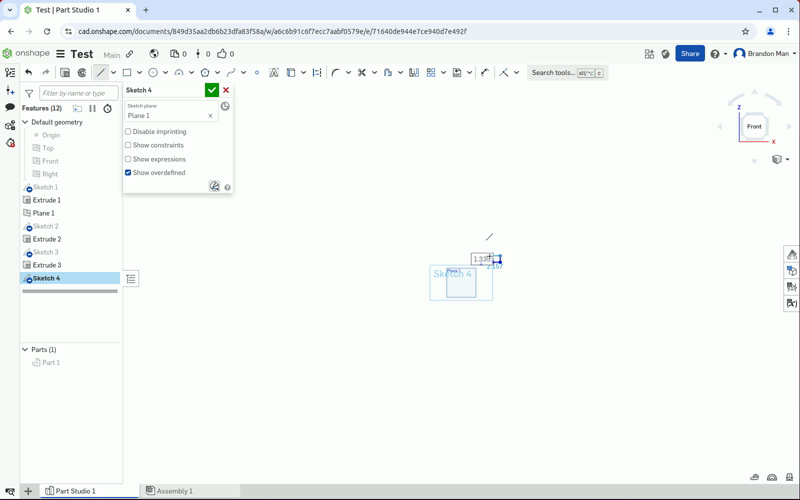
scroll(6)
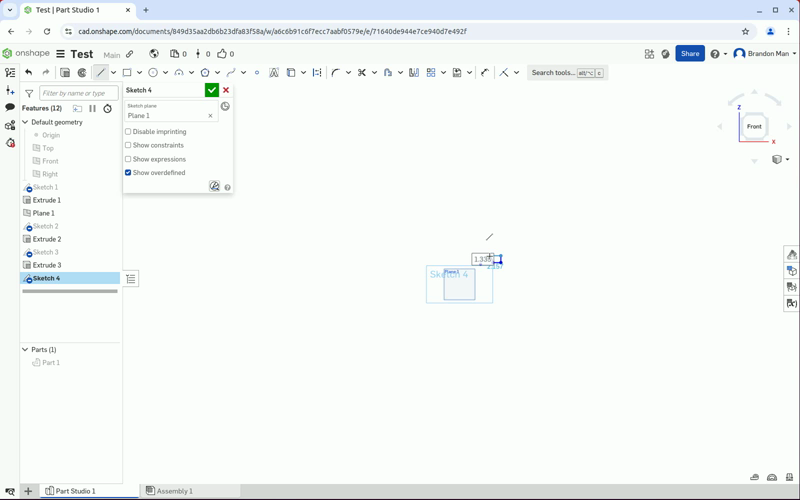
scroll(6)
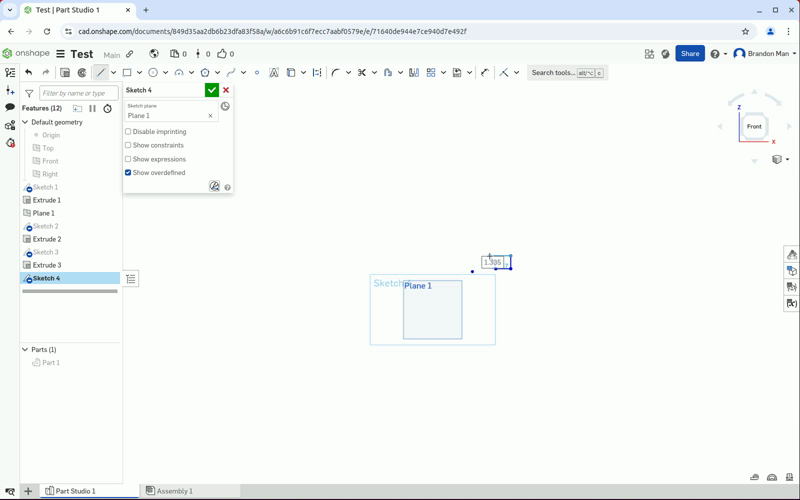
scroll(6)
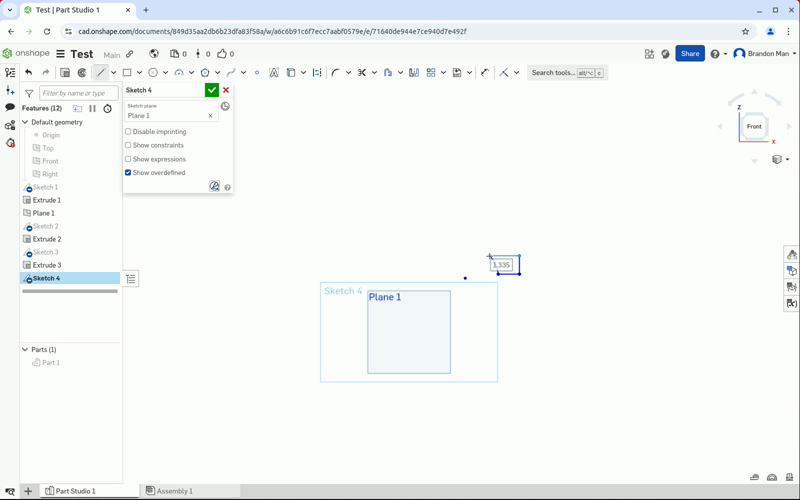
scroll(6)
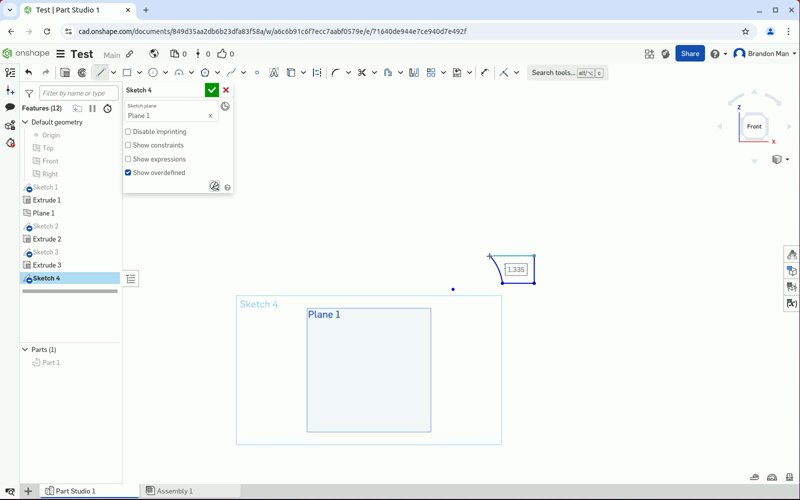
scroll(6)
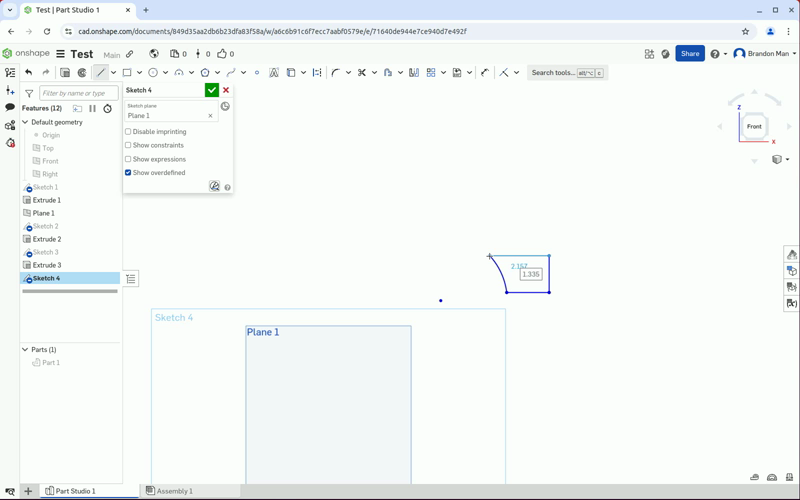
scroll(6)
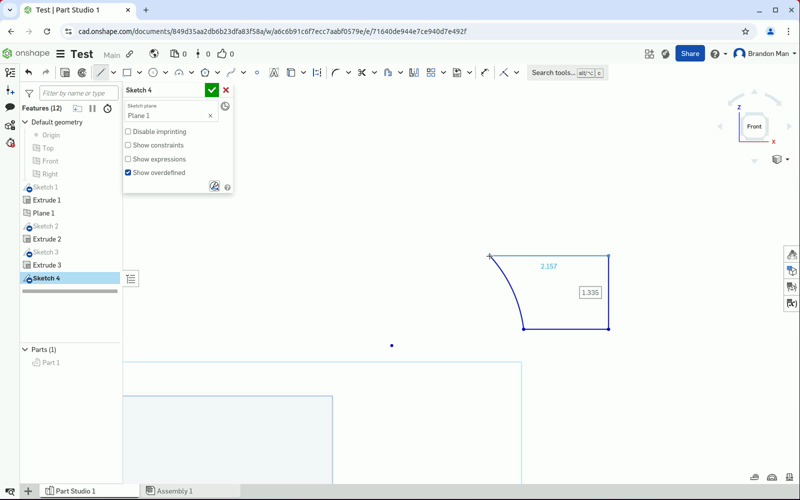
key_up(shift)
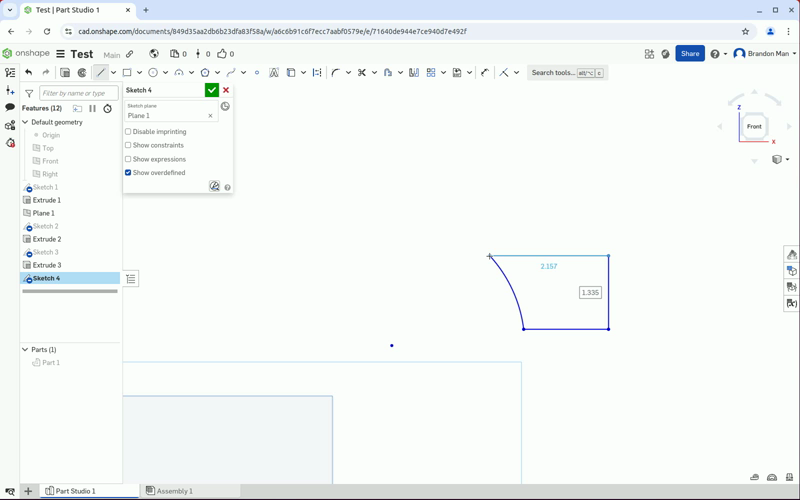
click(489, 255)
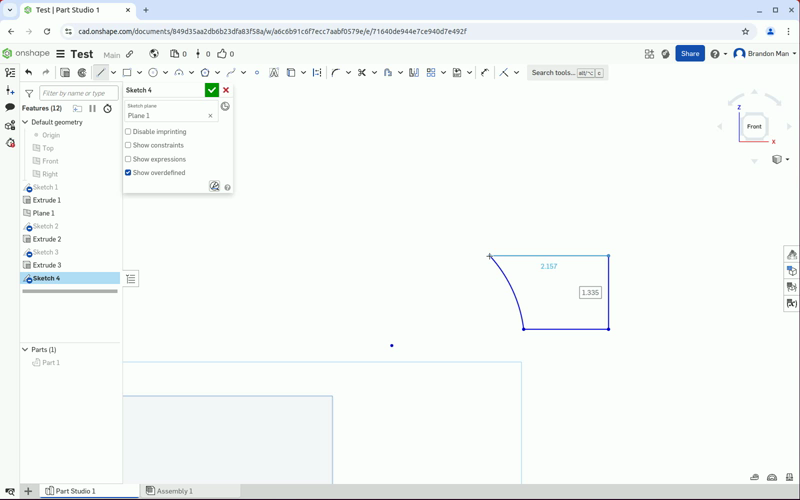
scroll(-6)
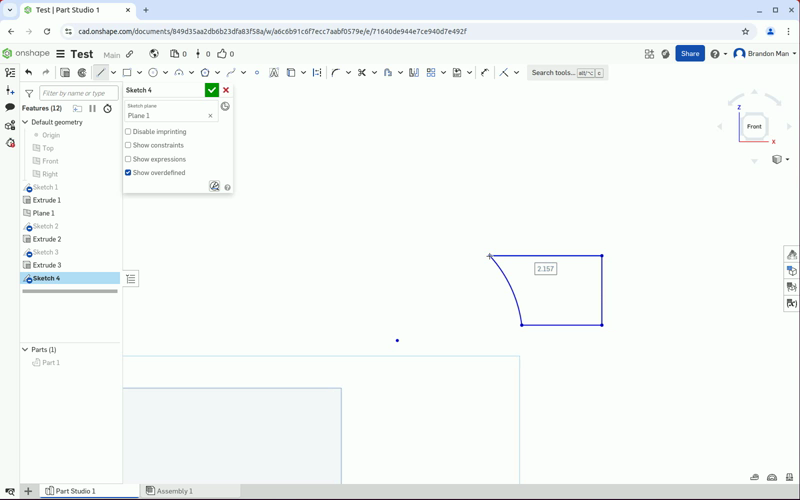
scroll(-6)
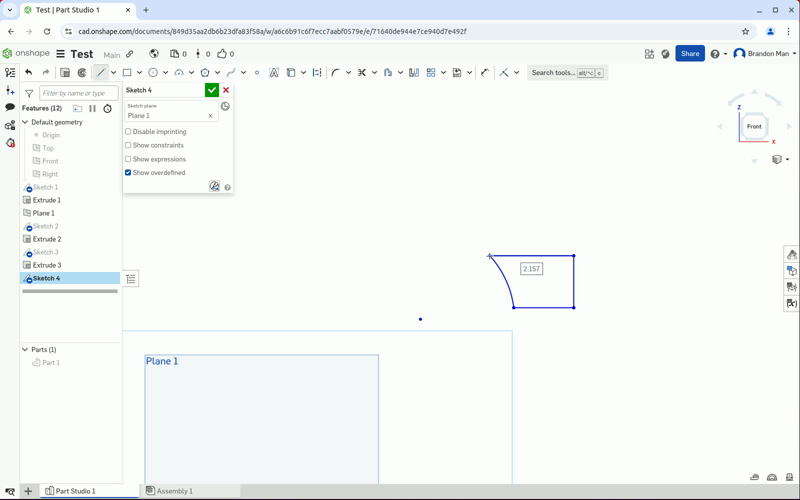
scroll(-6)
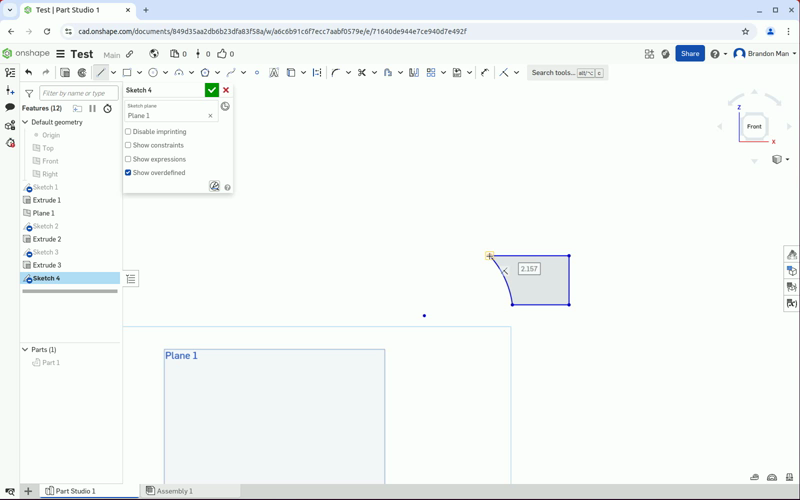
scroll(-6)
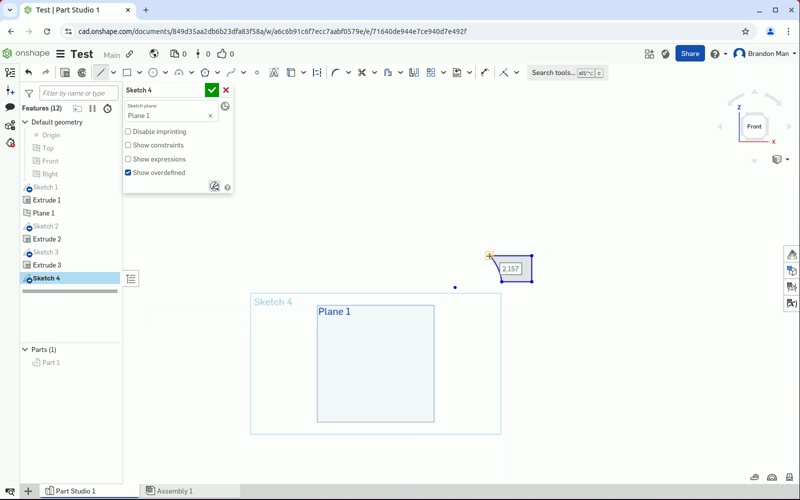
scroll(-6)
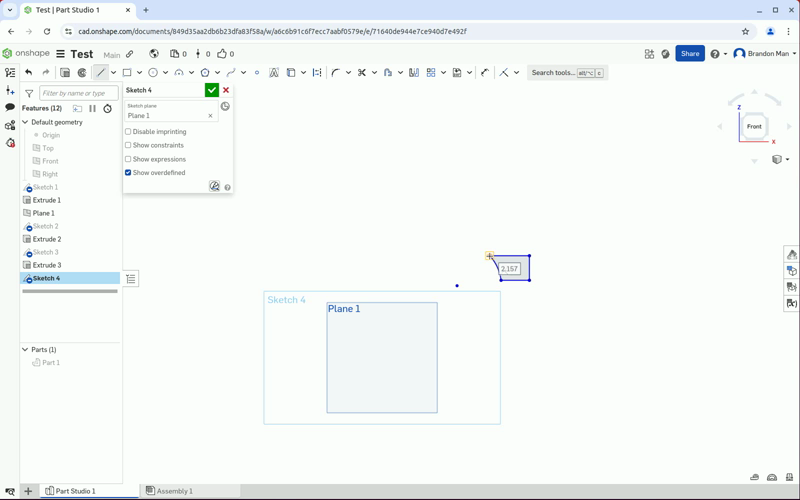
scroll(-6)
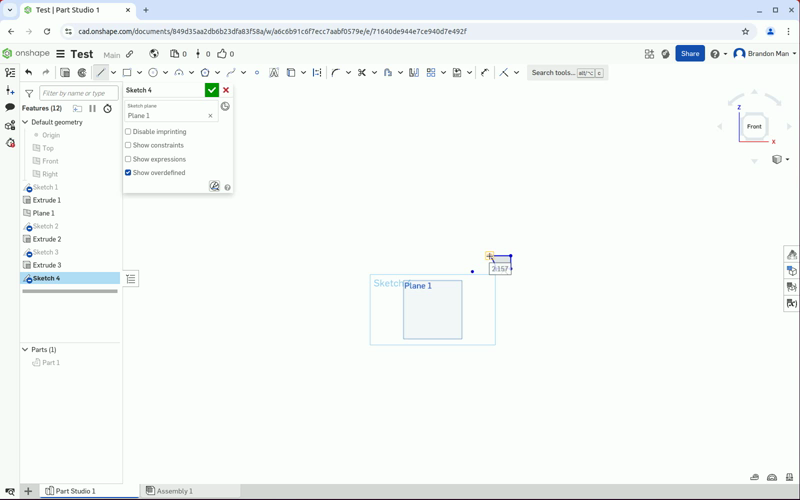
scroll(-6)
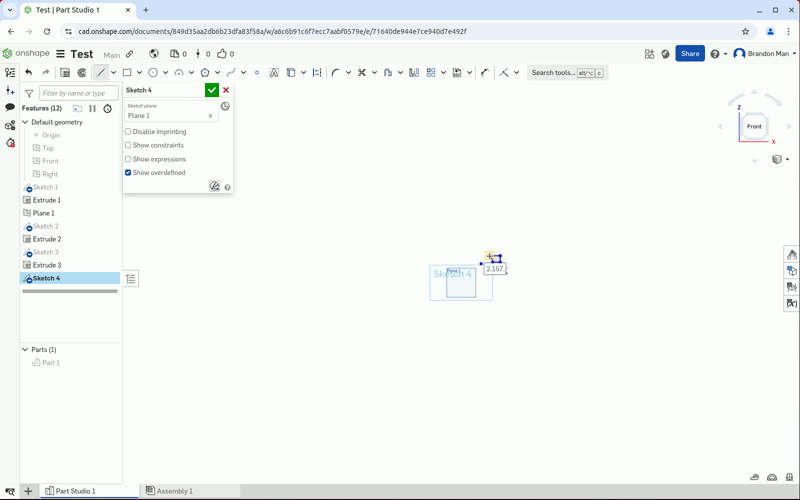
key(esc)
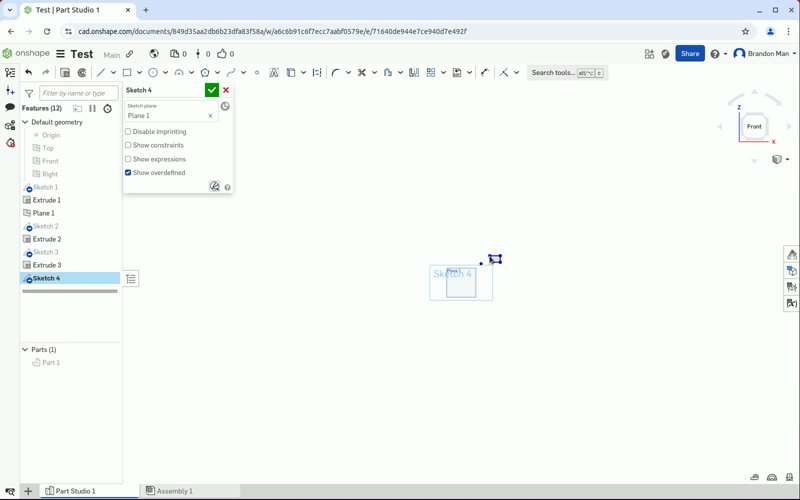
mouse_move(498, 258)
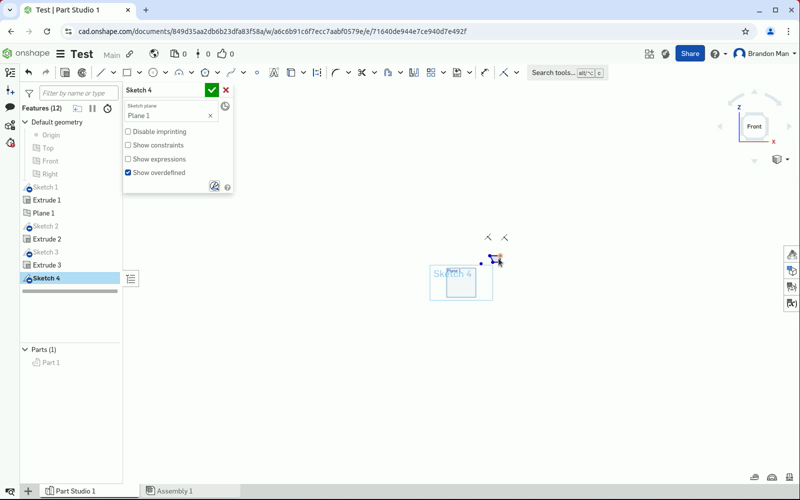
scroll(6)
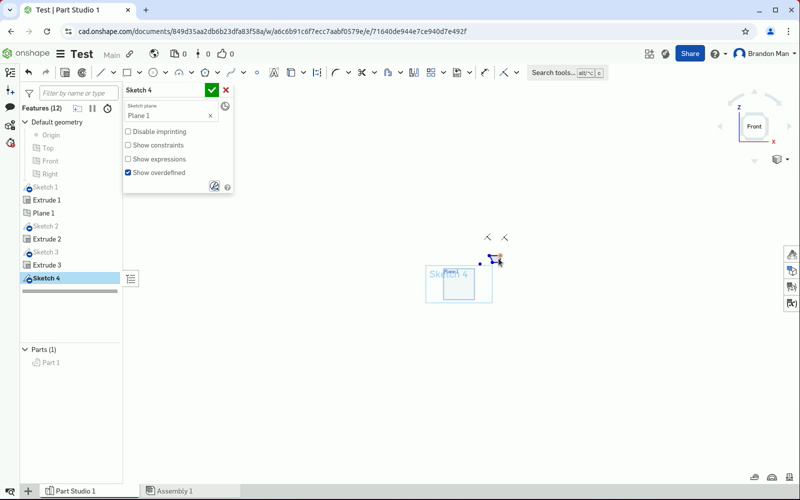
scroll(6)
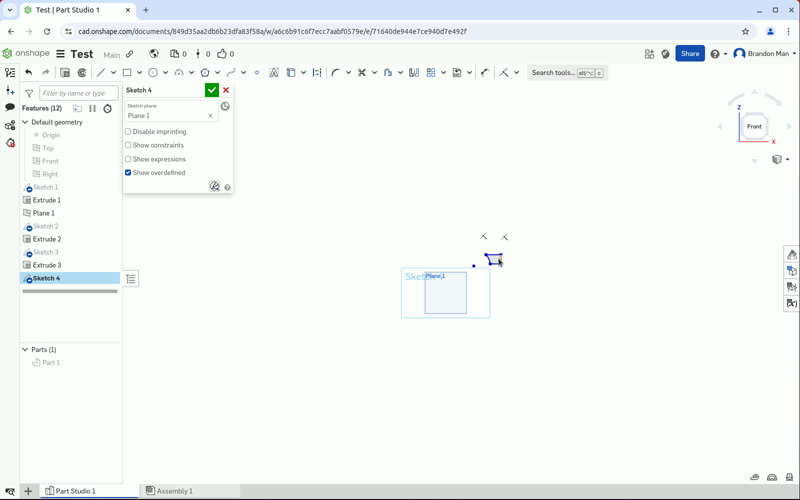
scroll(6)
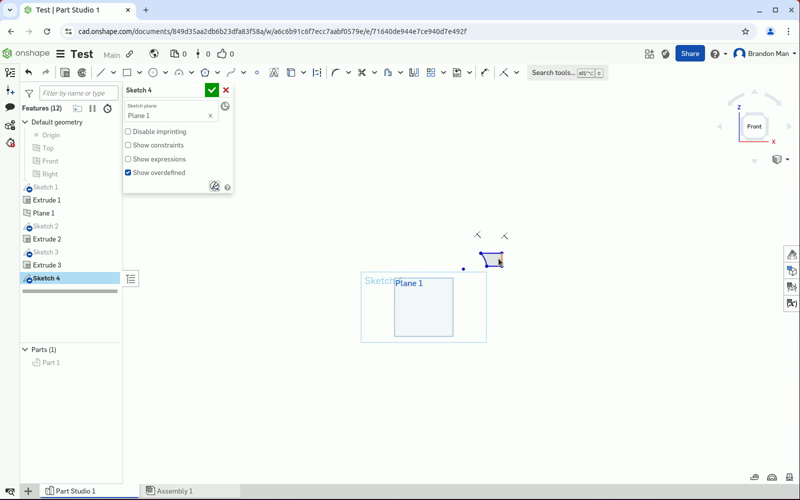
scroll(6)
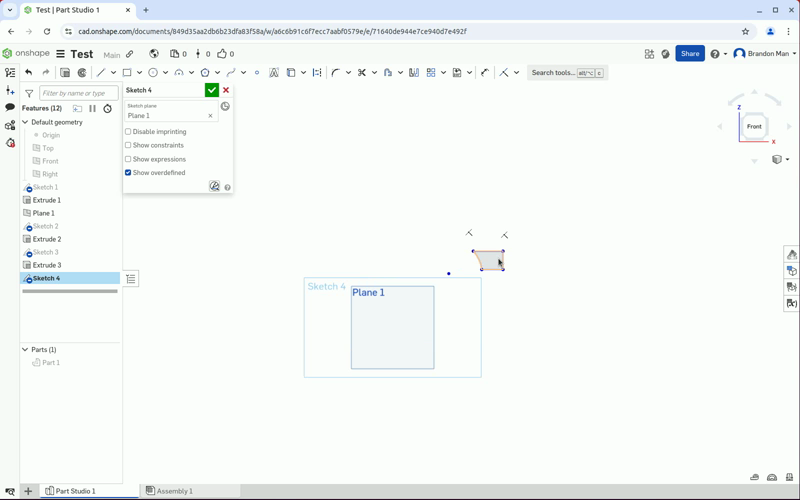
scroll(6)
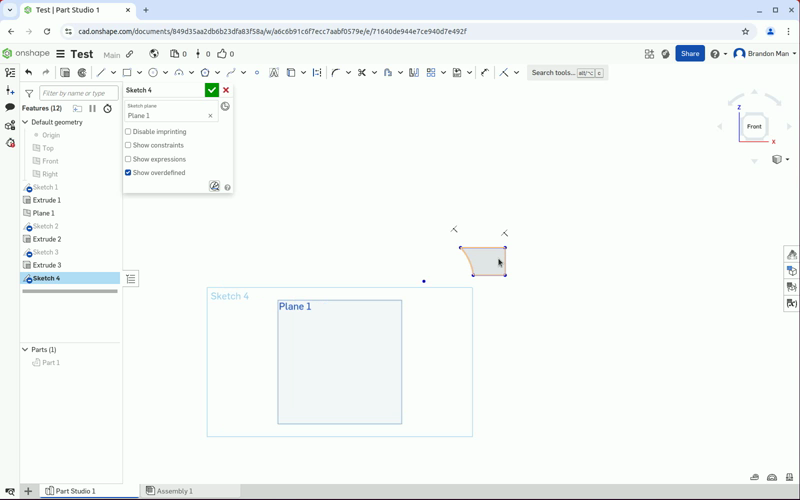
scroll(6)
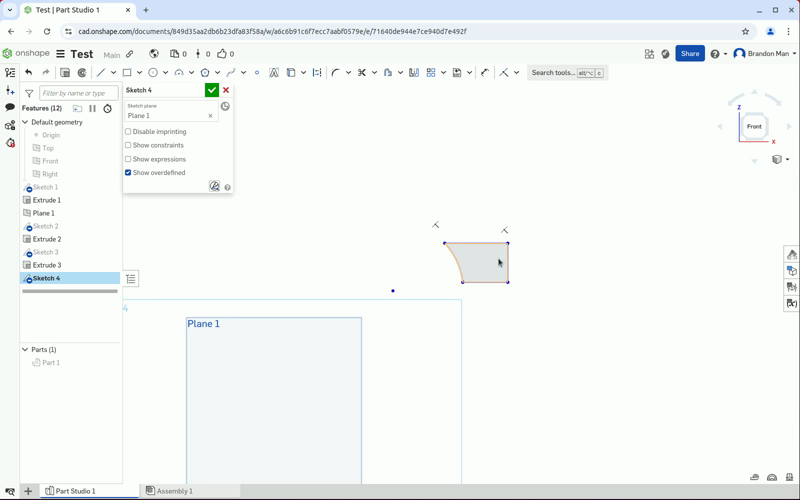
scroll(6)
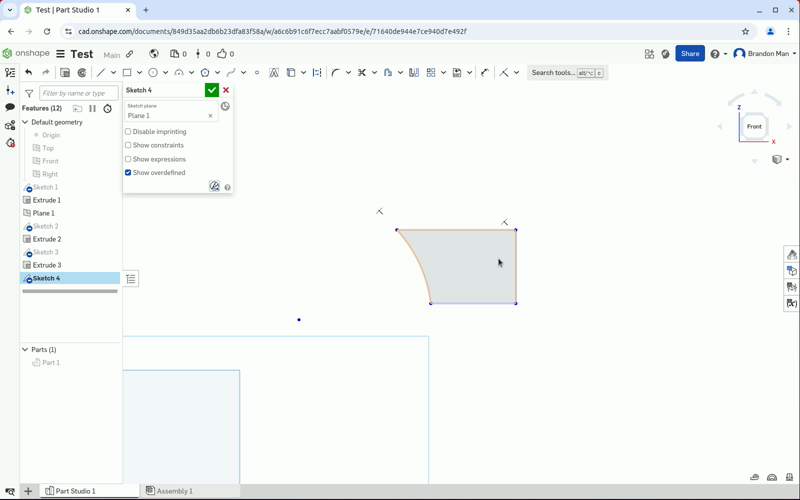
click(498, 258)
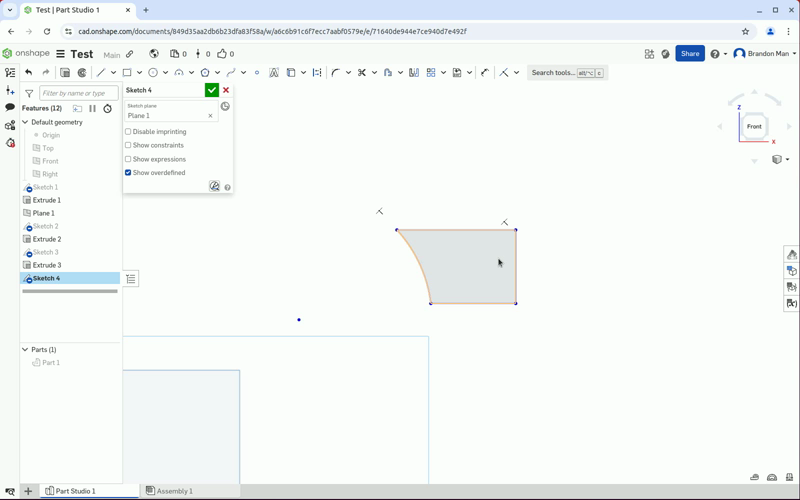
scroll(-6)
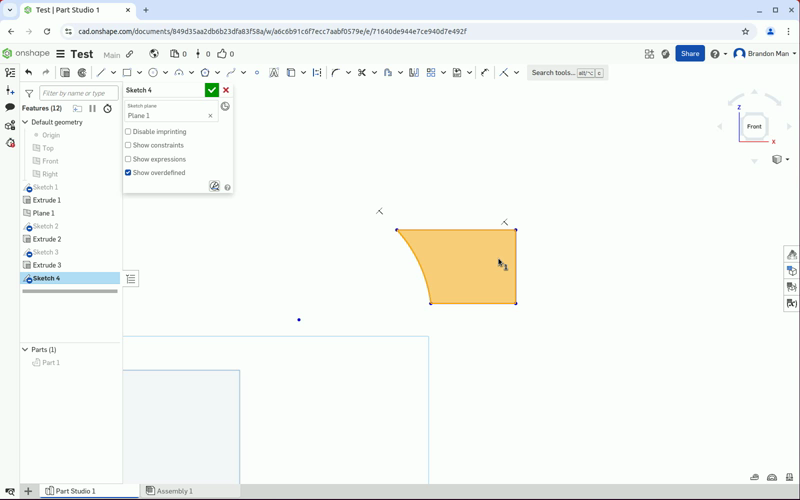
scroll(-6)
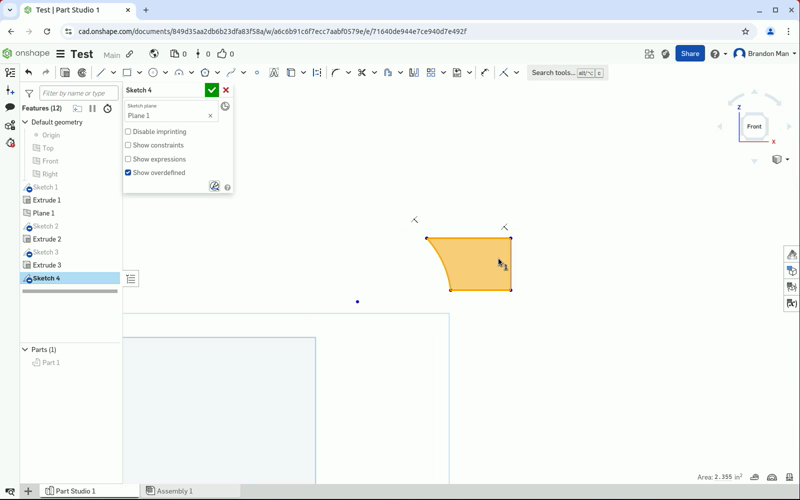
scroll(-6)
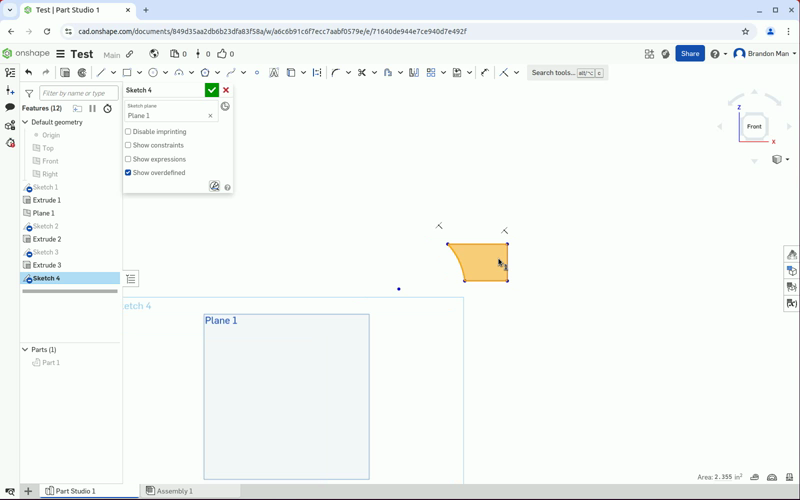
scroll(-6)
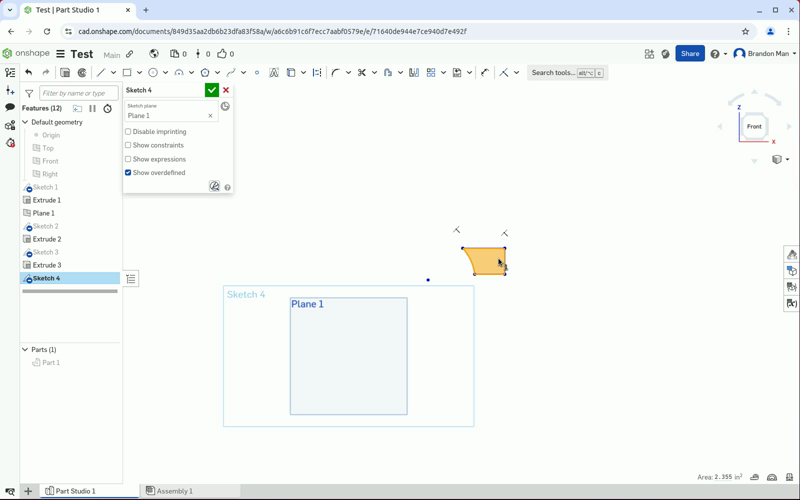
scroll(-6)
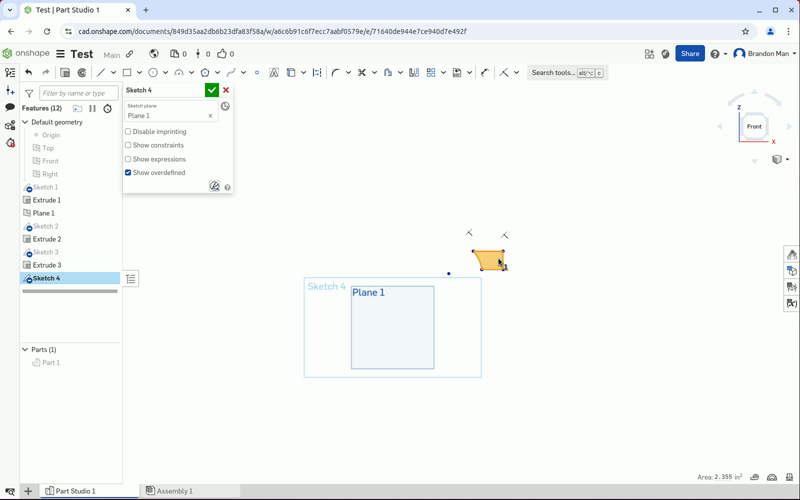
scroll(-6)
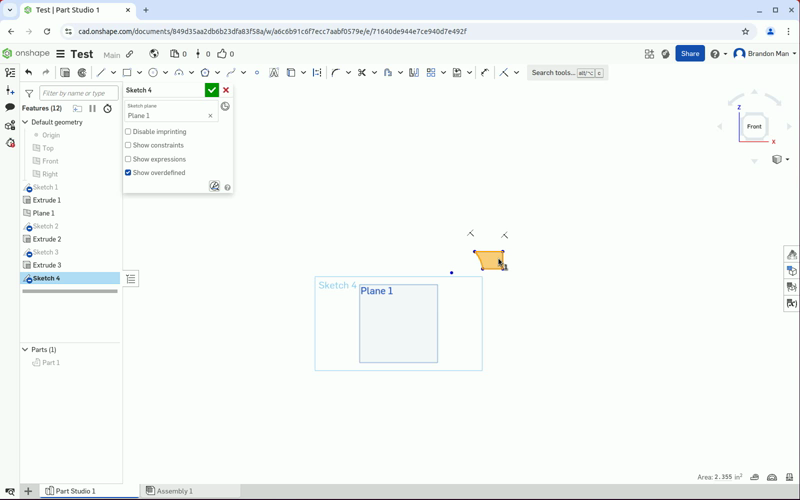
scroll(-6)
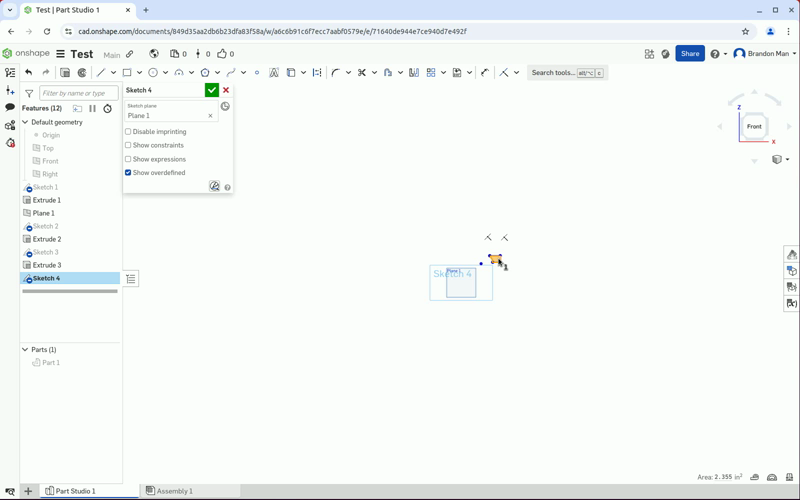
mouse_move(73, 352)
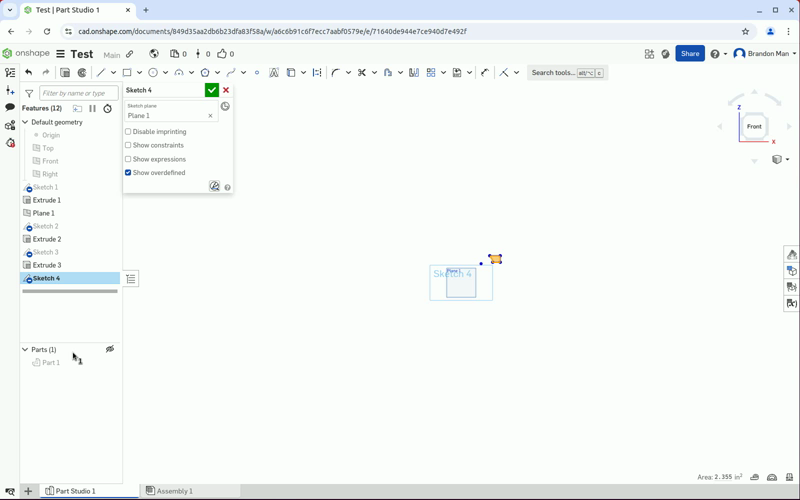
key(shift+y)
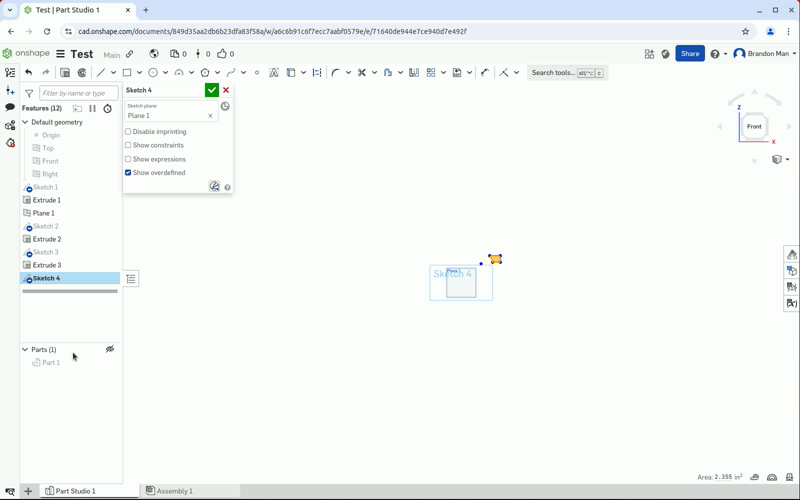
key(shift+e)
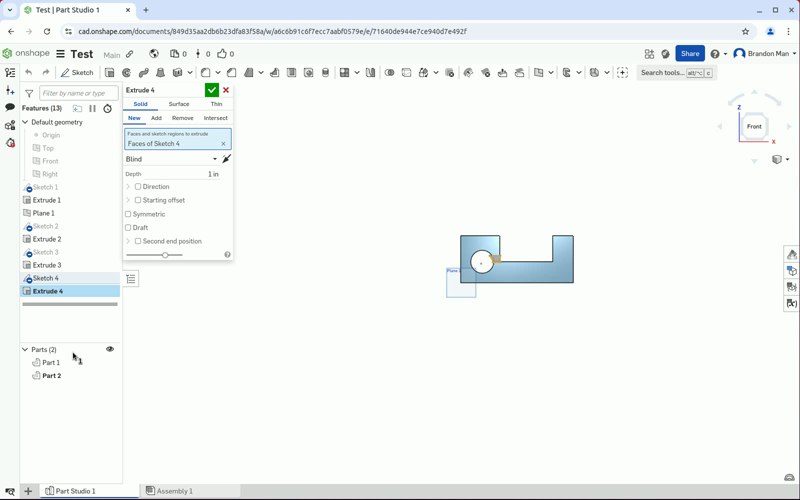
mouse_move(143, 106)
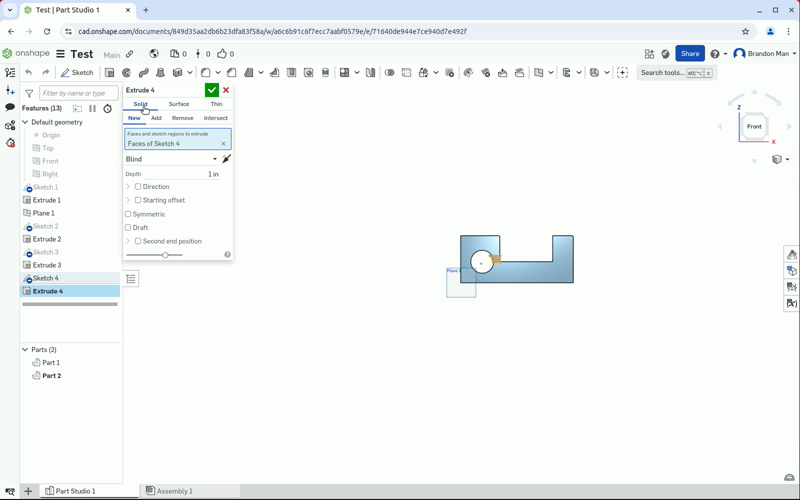
click(143, 106)
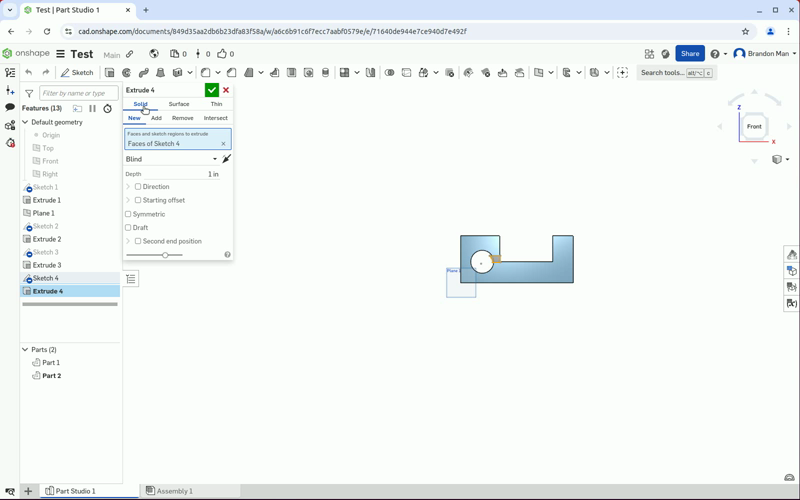
mouse_move(186, 120)
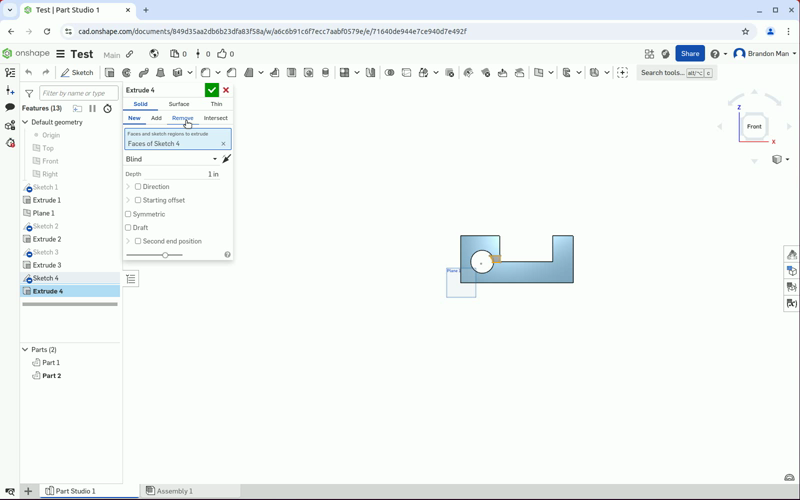
click(186, 120)
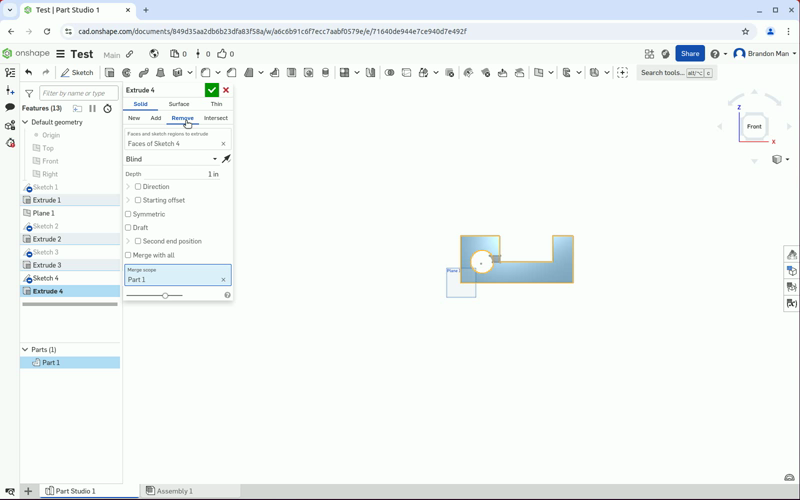
key(tab, 4)
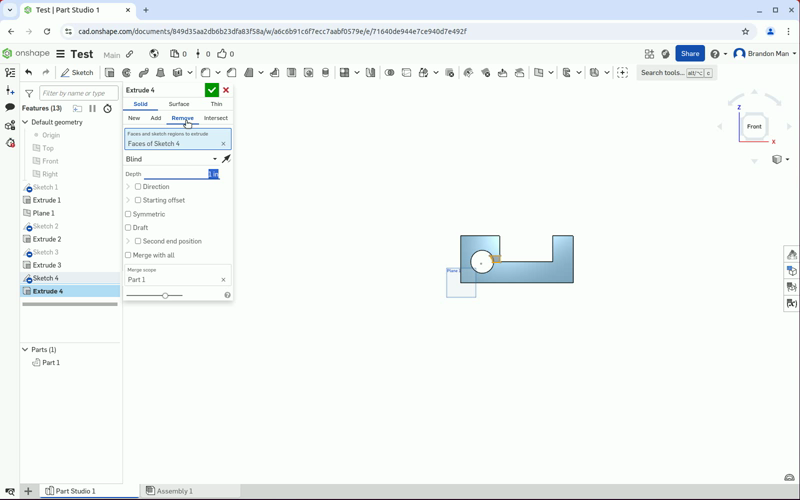
text(2.166)
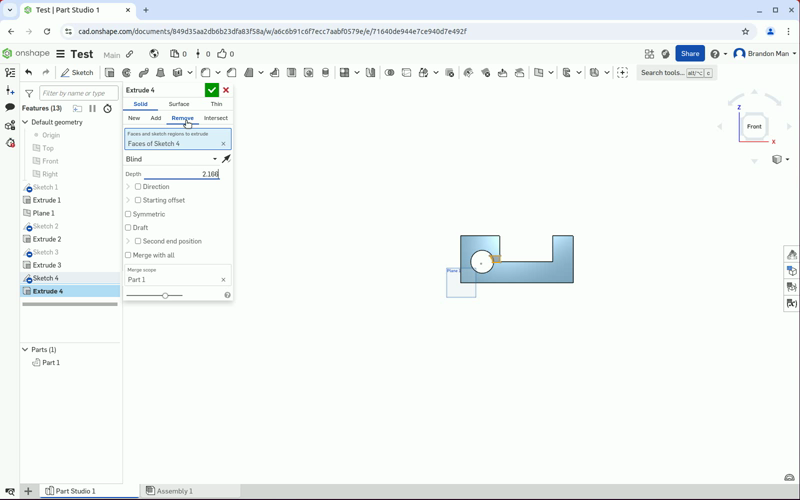
key(tab, 6)
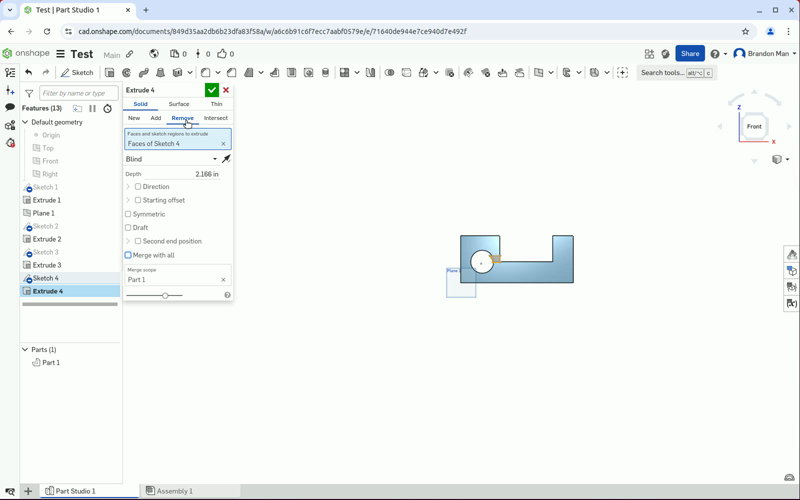
key(space)
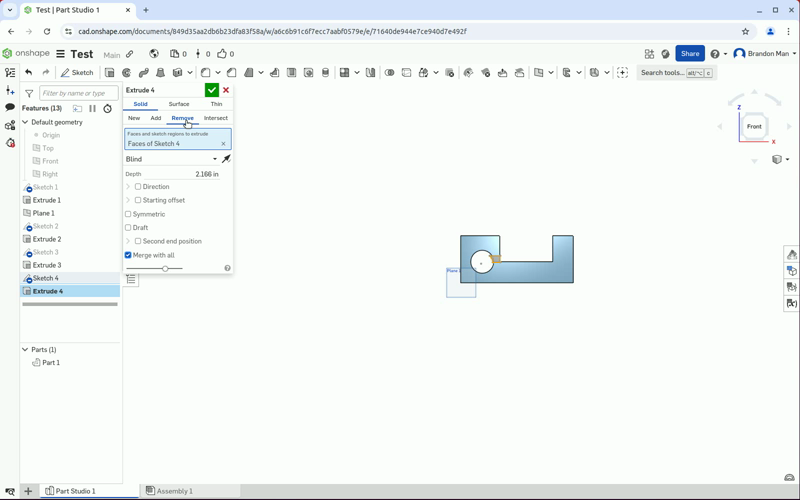
key(enter)
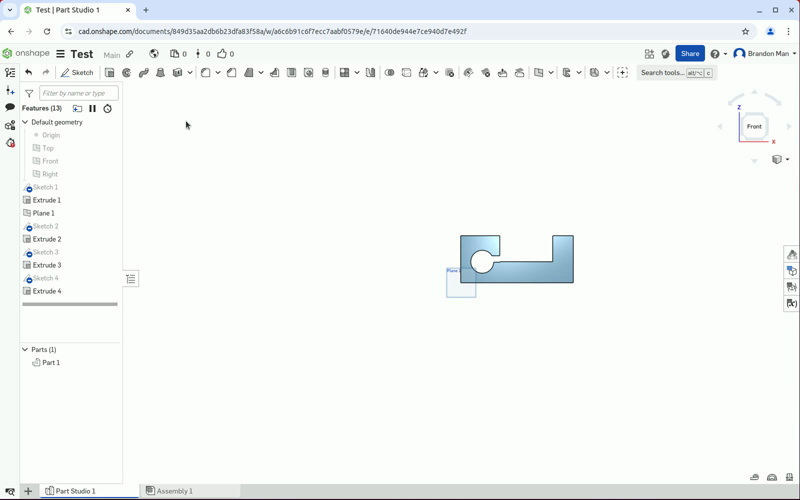
key(shift+h)
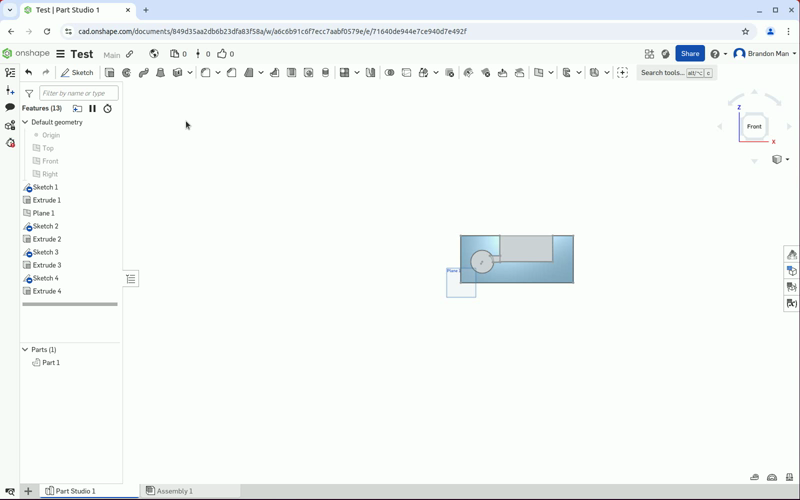
key(shift+h)
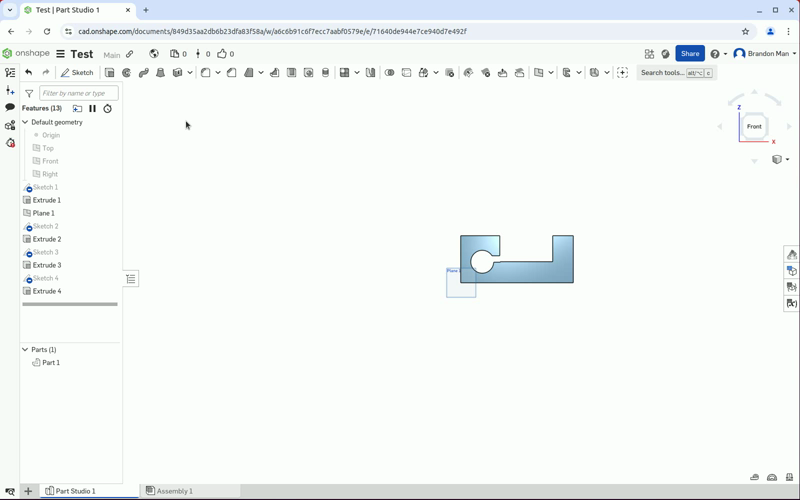
mouse_move(73, 189)
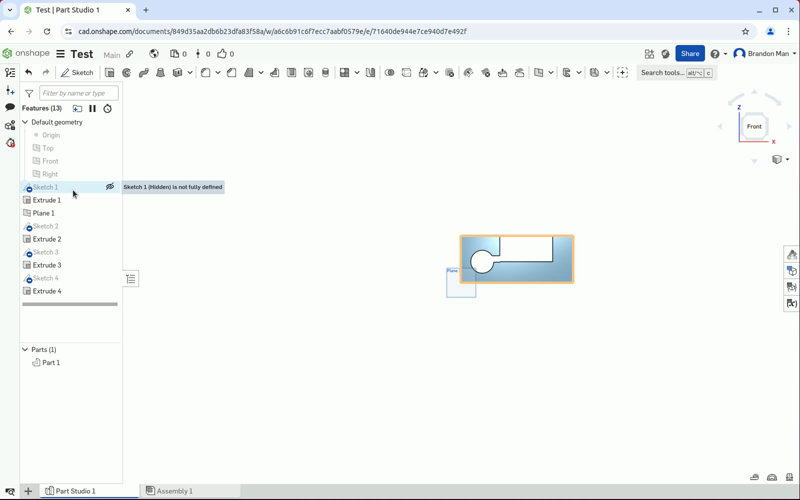
click(73, 189)
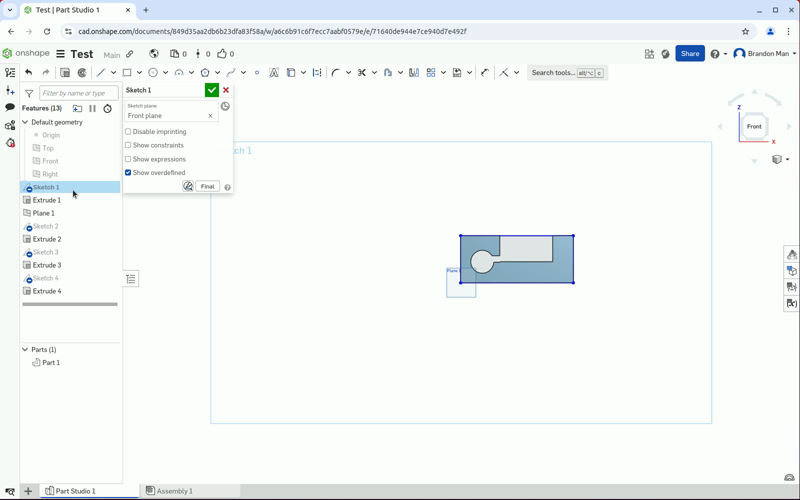
mouse_move(229, 92)
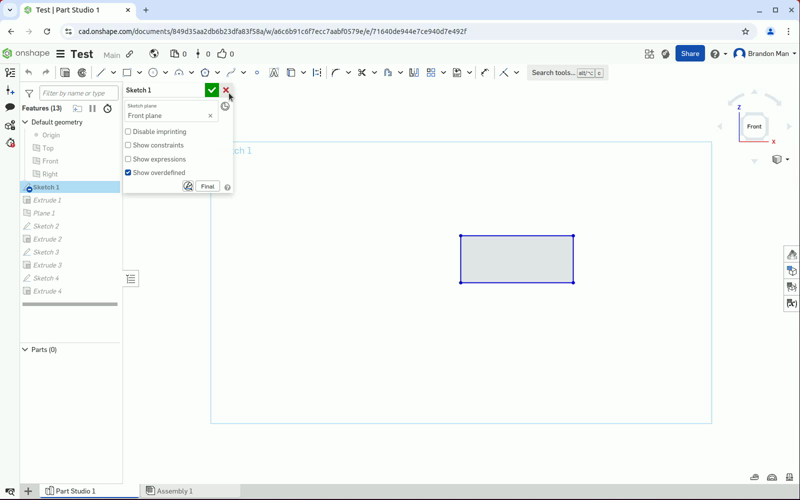
click(229, 92)
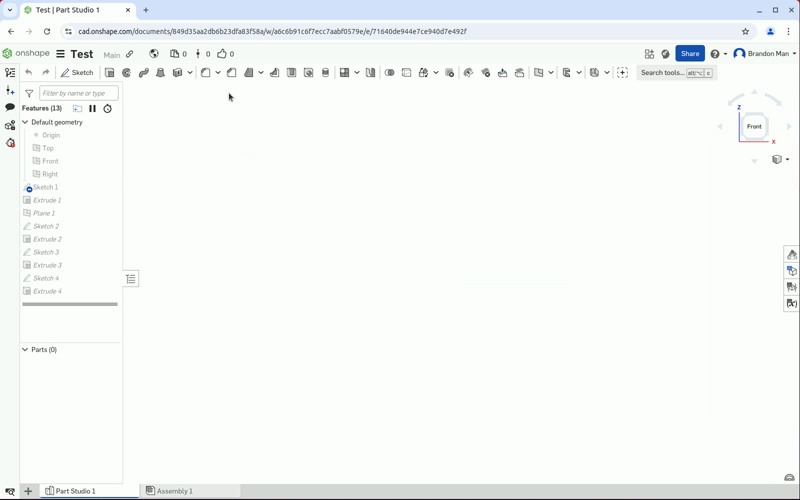
key(shift+s)
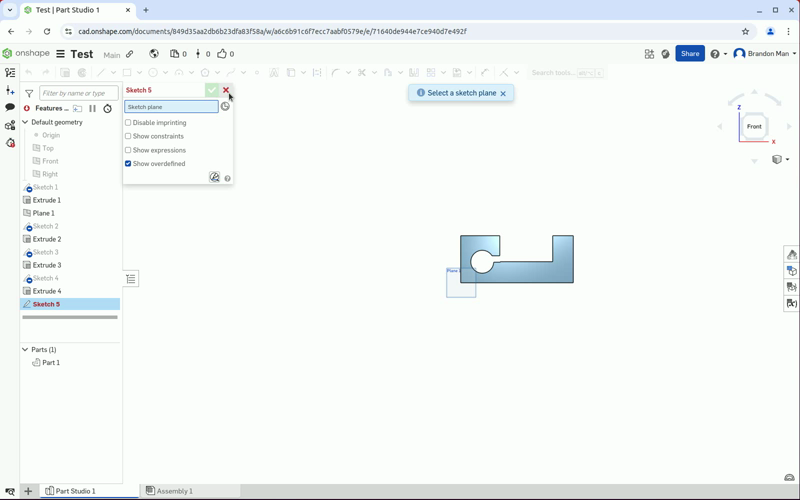
mouse_move(73, 215)
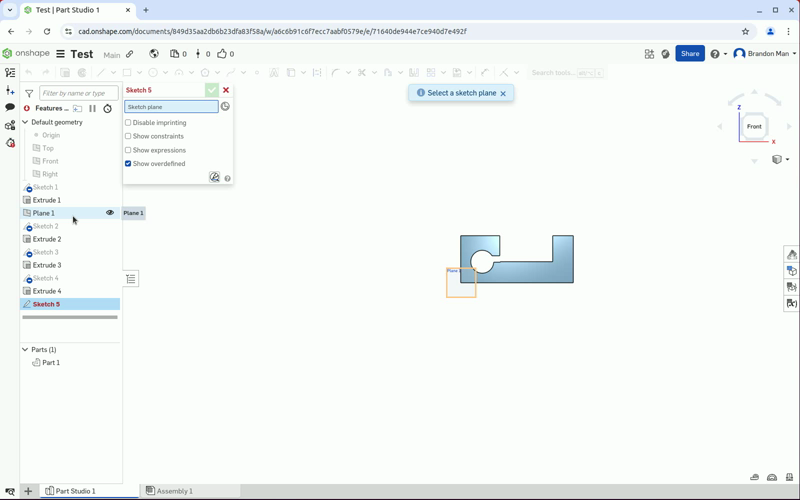
click(73, 215)
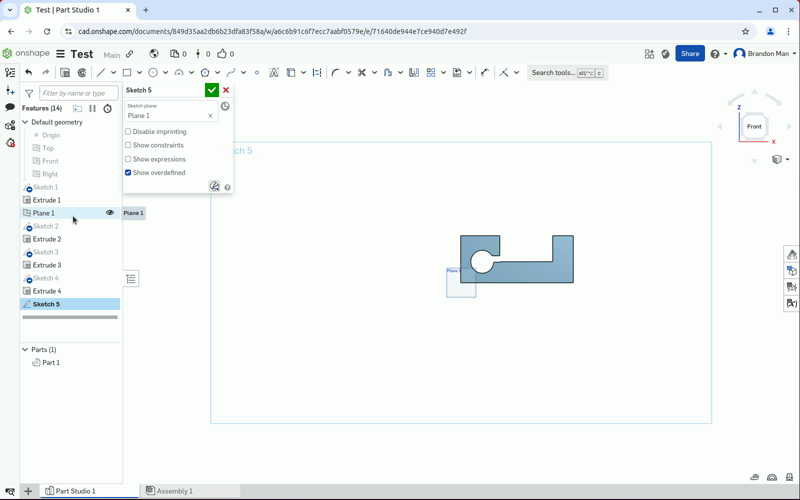
mouse_move(73, 352)
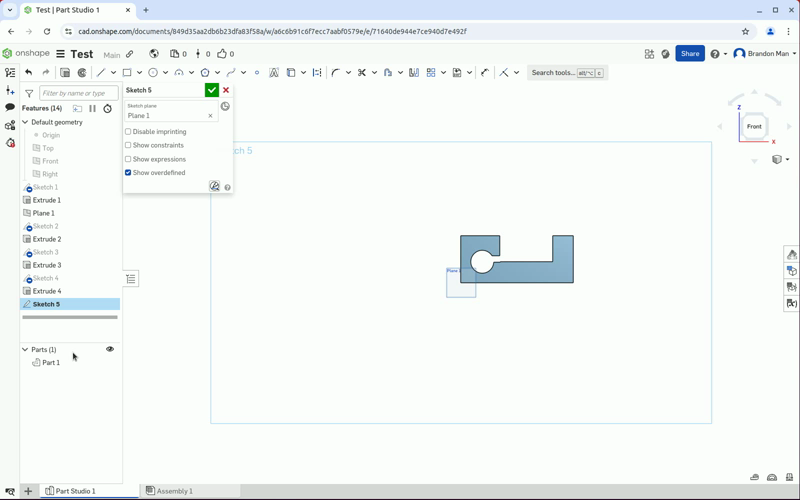
key(y)
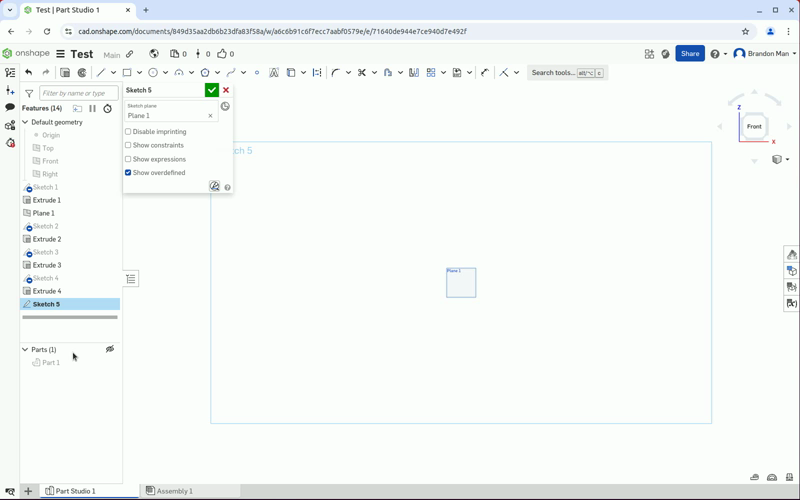
key(l)
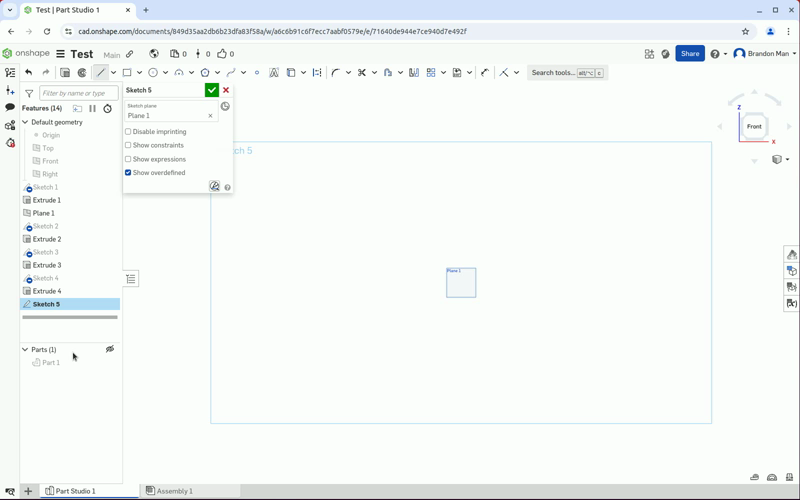
key_down(shift)
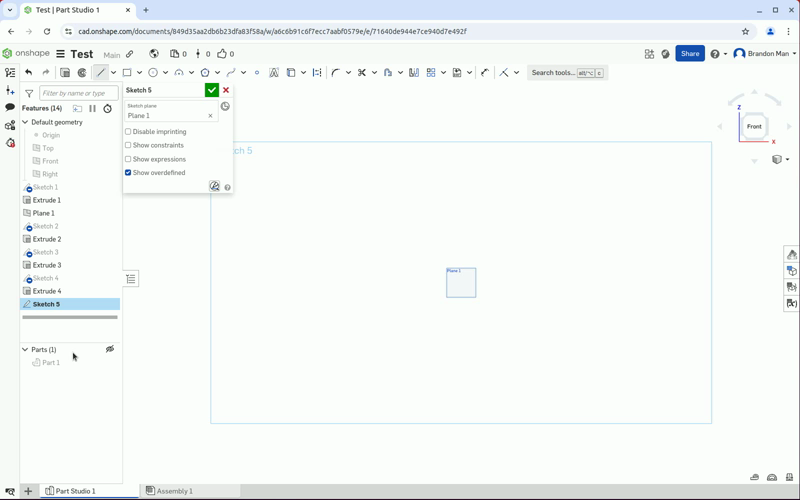
mouse_move(489, 255)
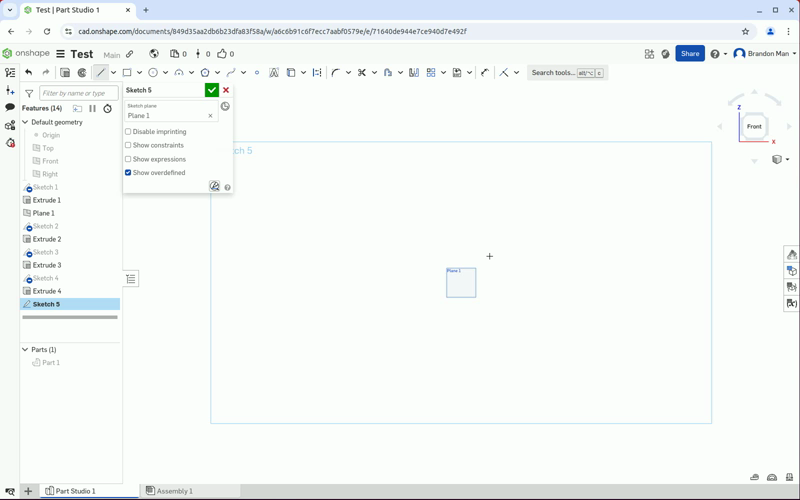
click(489, 255)
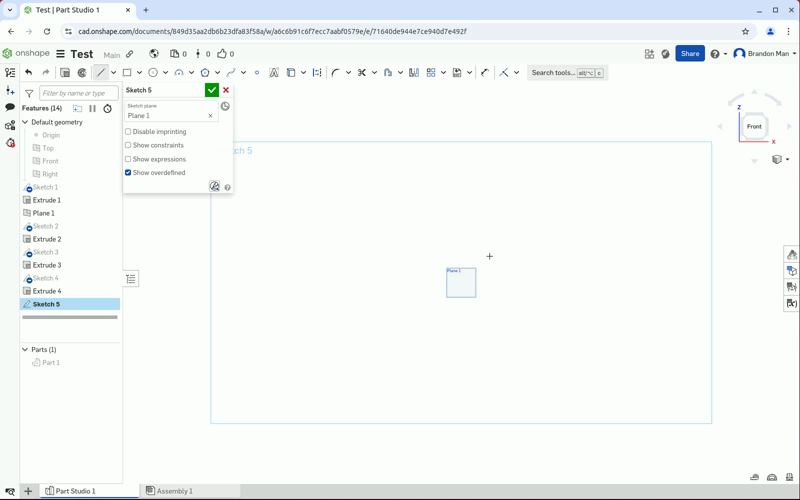
key_up(shift)
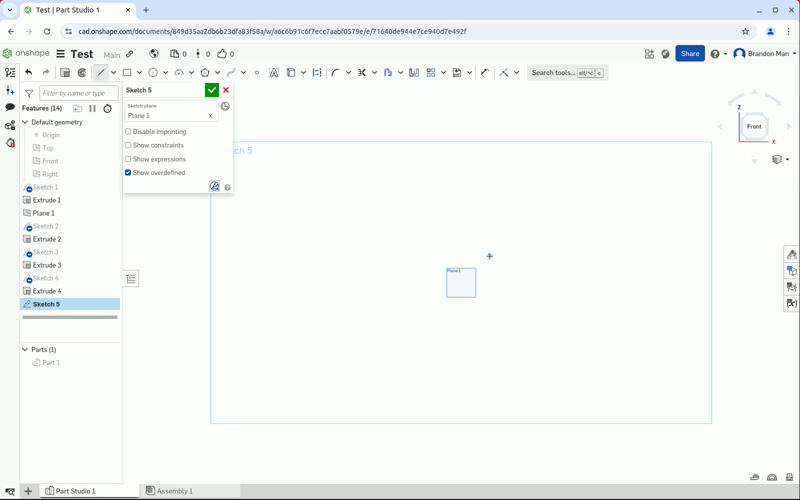
key_down(shift)
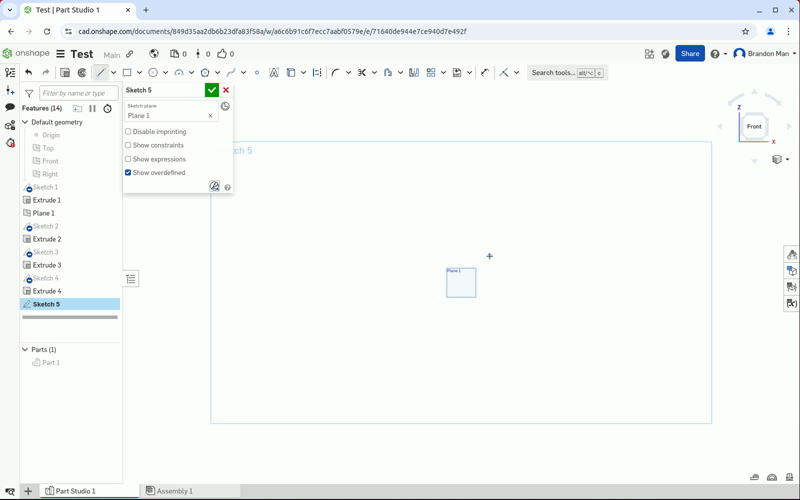
mouse_move(519, 255)
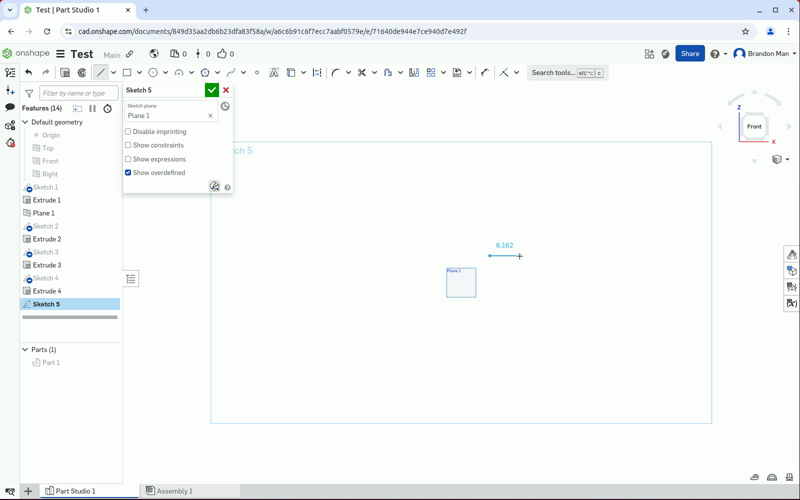
mouse_move(492, 262)
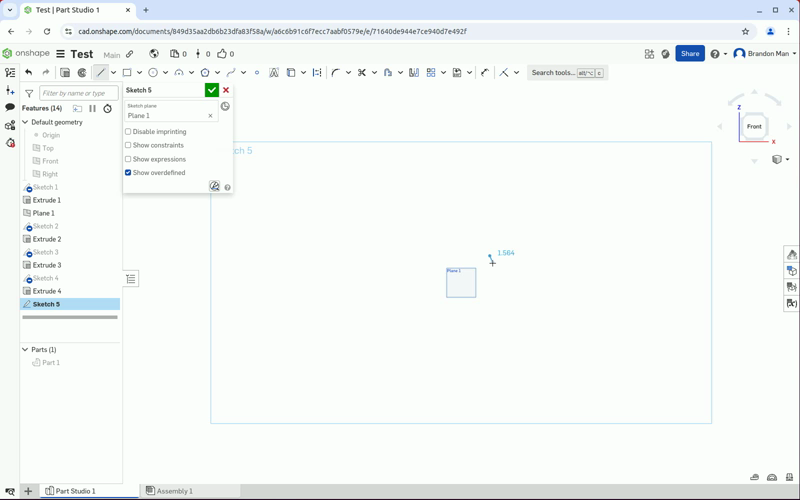
scroll(6)
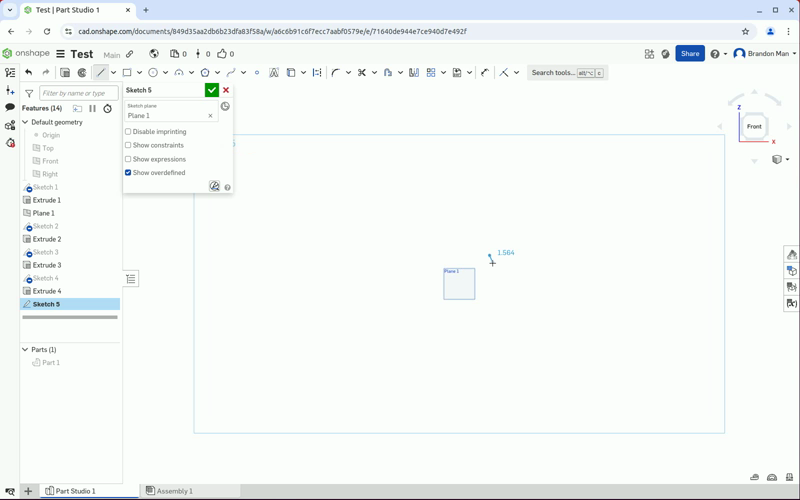
scroll(6)
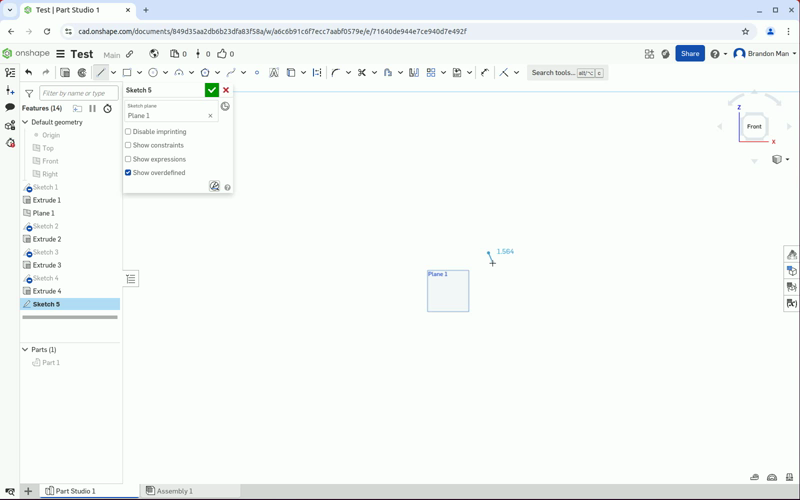
scroll(6)
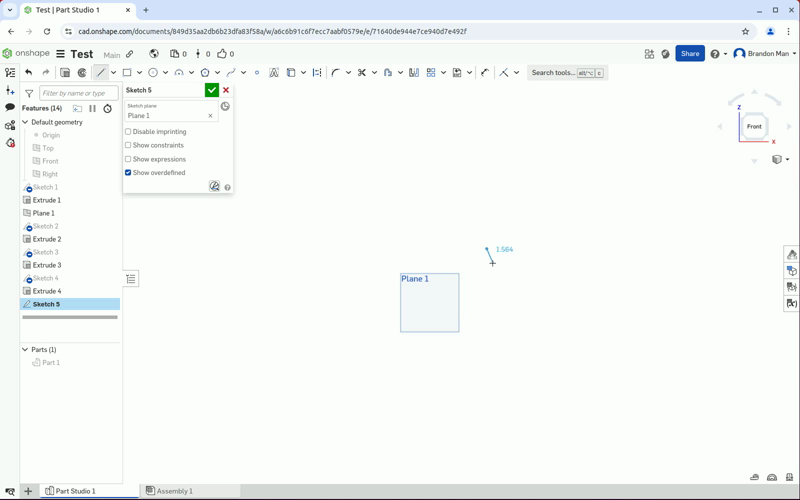
scroll(6)
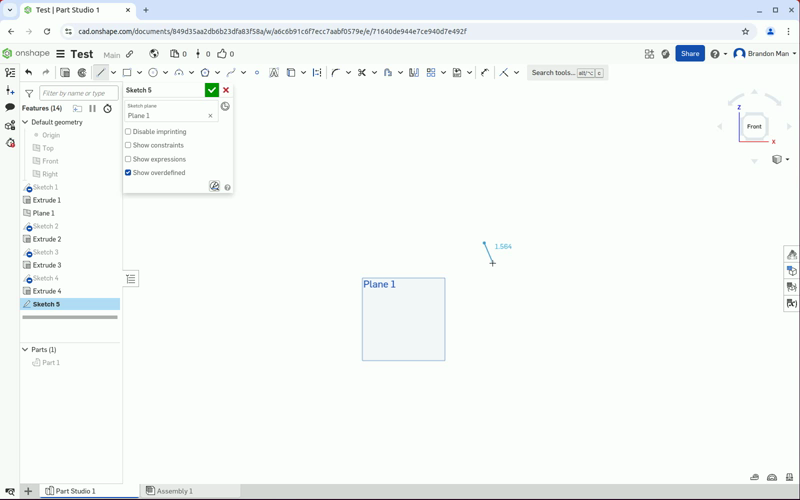
scroll(6)
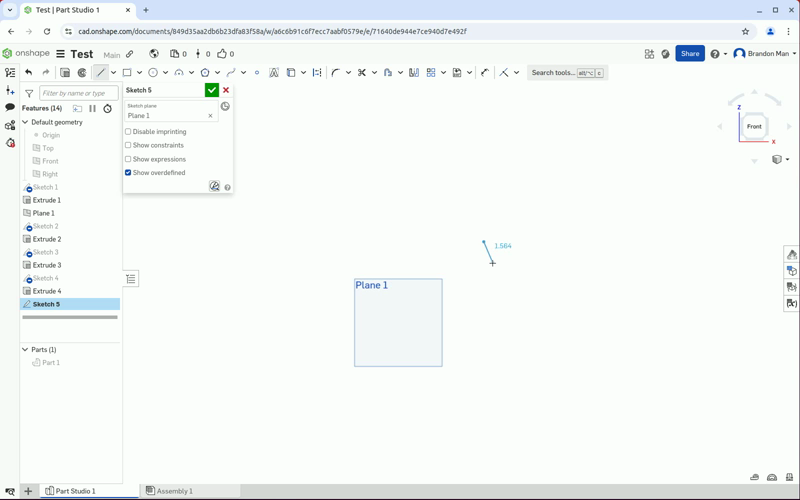
scroll(6)
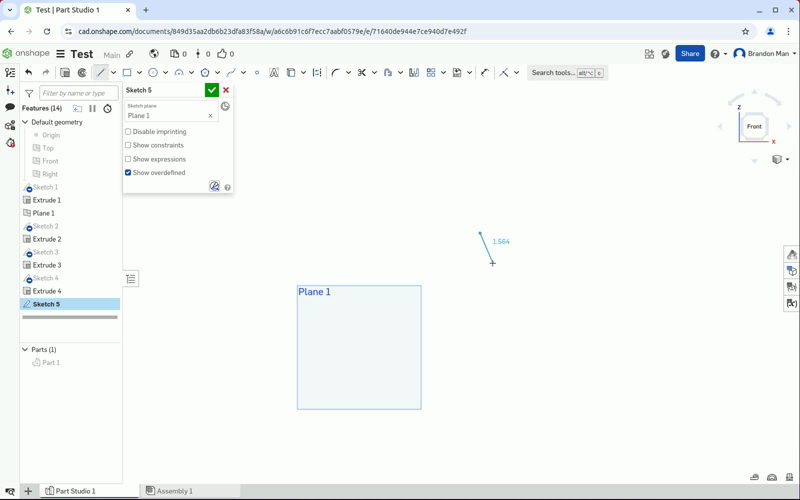
scroll(6)
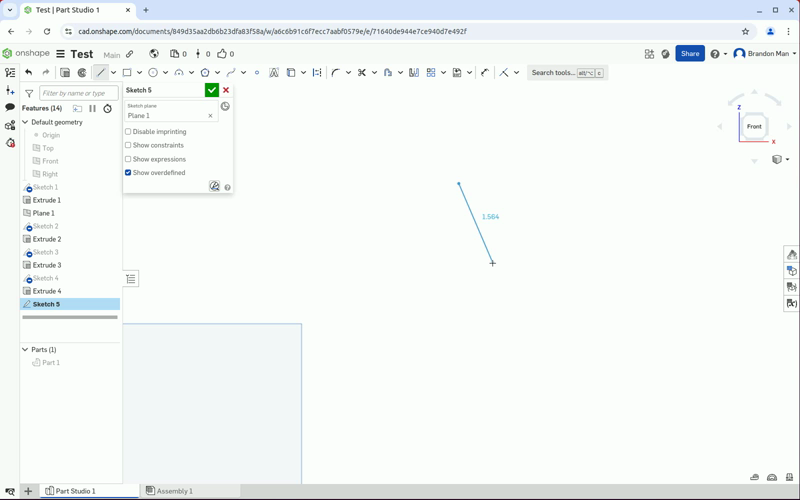
click(492, 262)
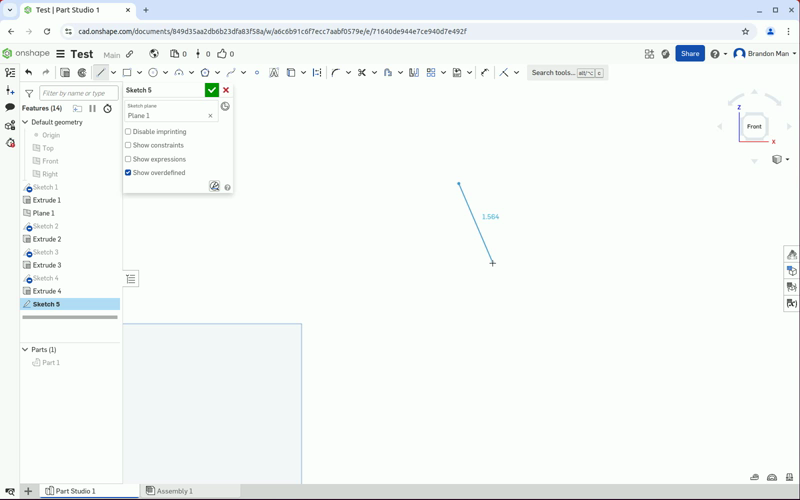
scroll(-6)
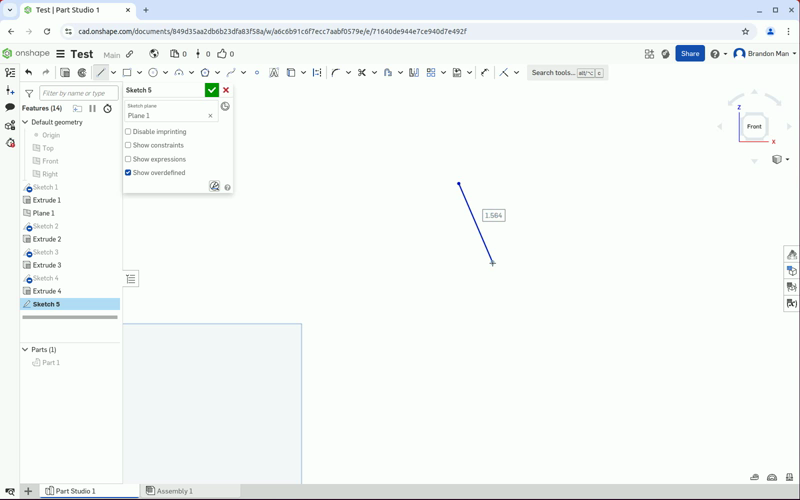
scroll(-6)
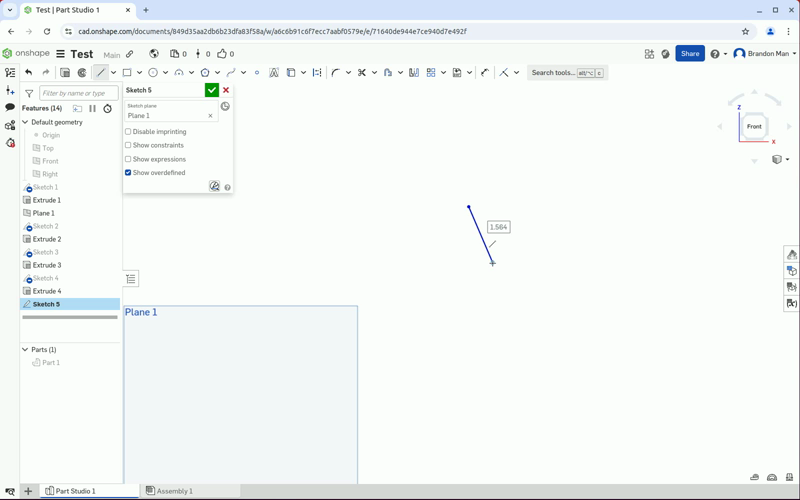
scroll(-6)
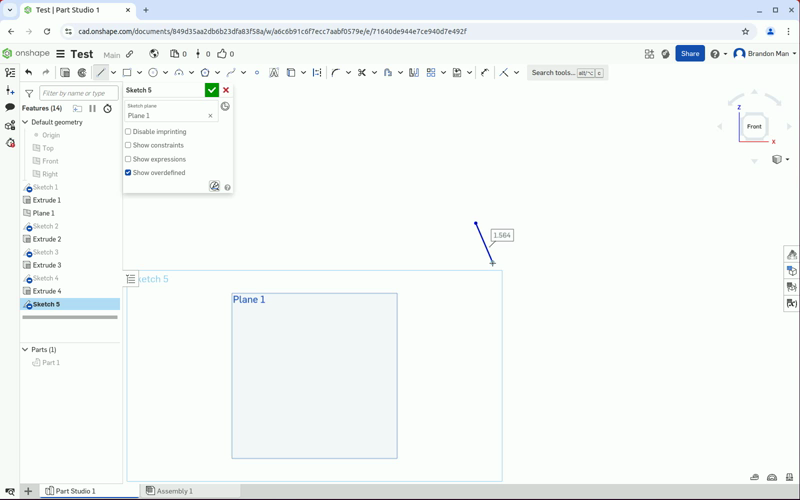
scroll(-6)
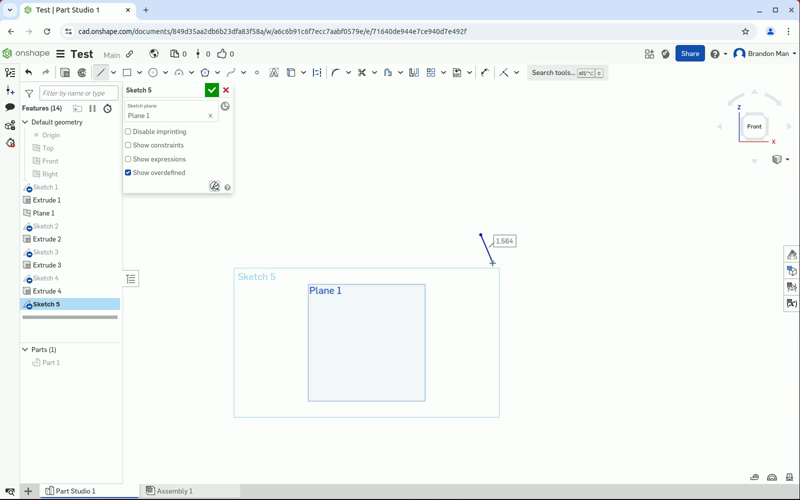
scroll(-6)
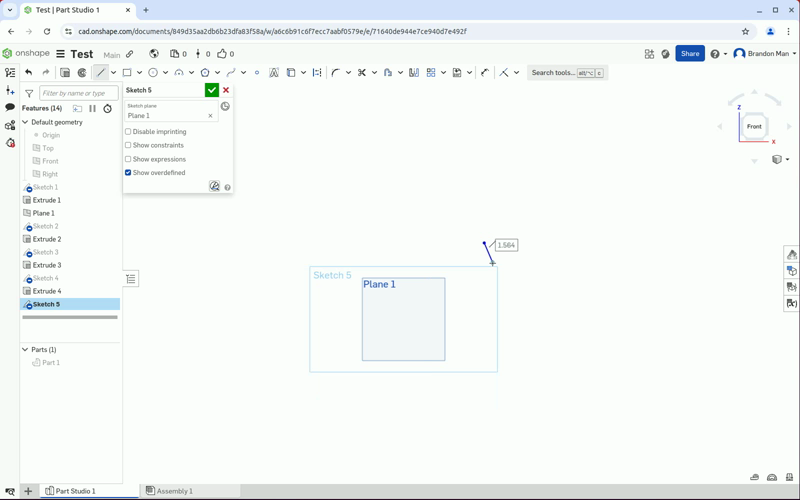
scroll(-6)
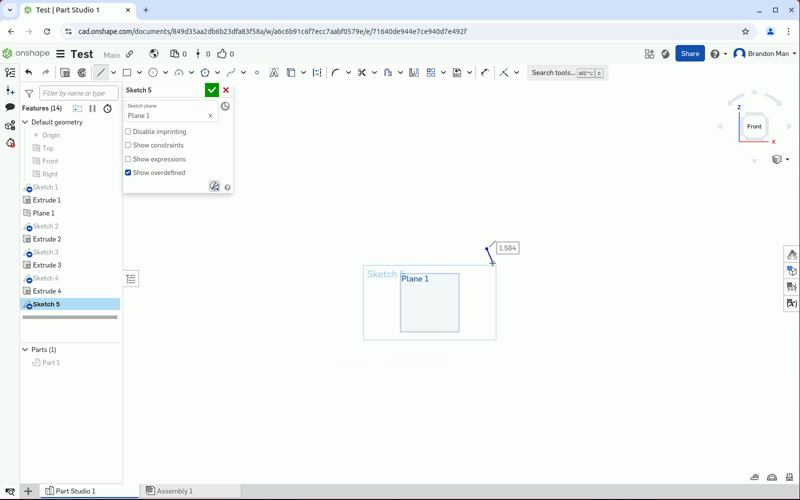
scroll(-6)
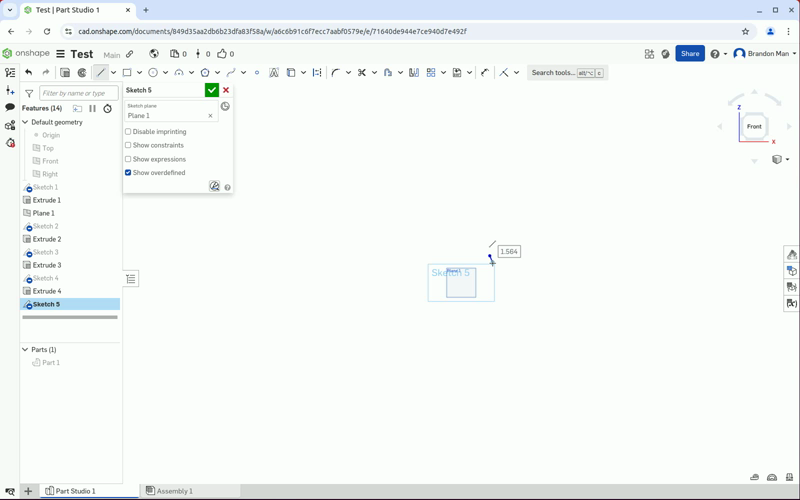
key_up(shift)
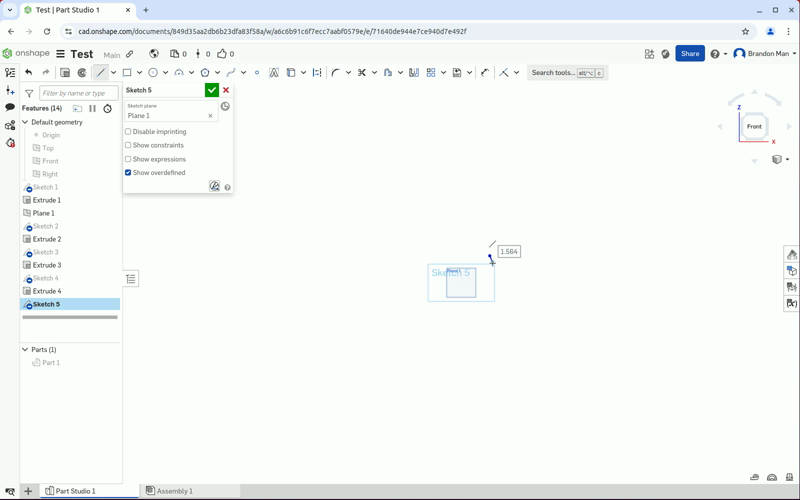
key(esc)
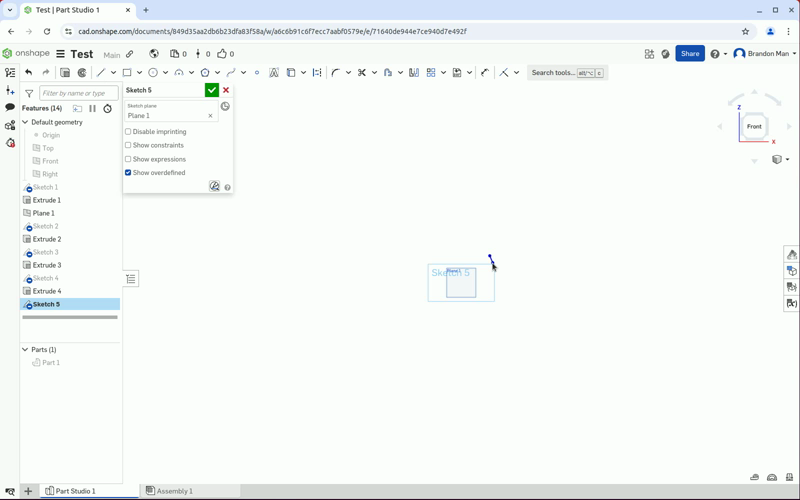
key(a)
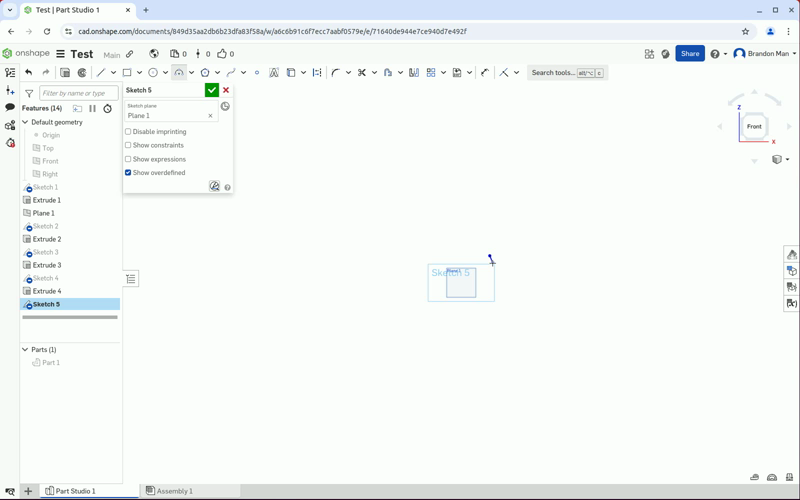
mouse_move(492, 262)
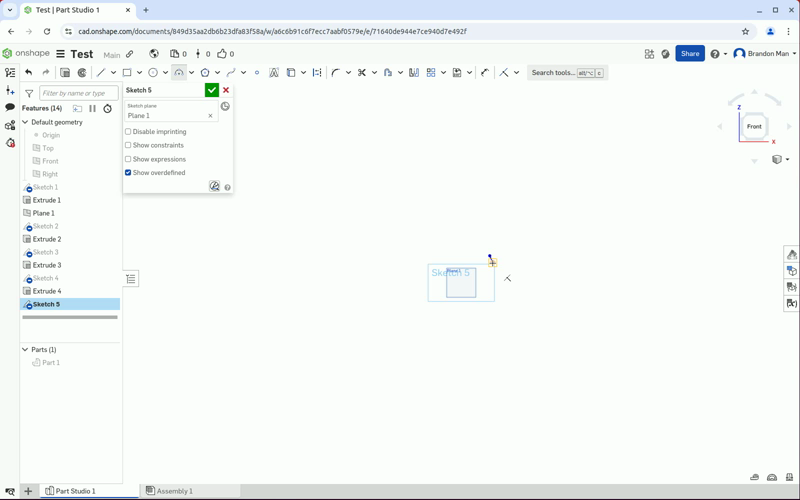
click(492, 262)
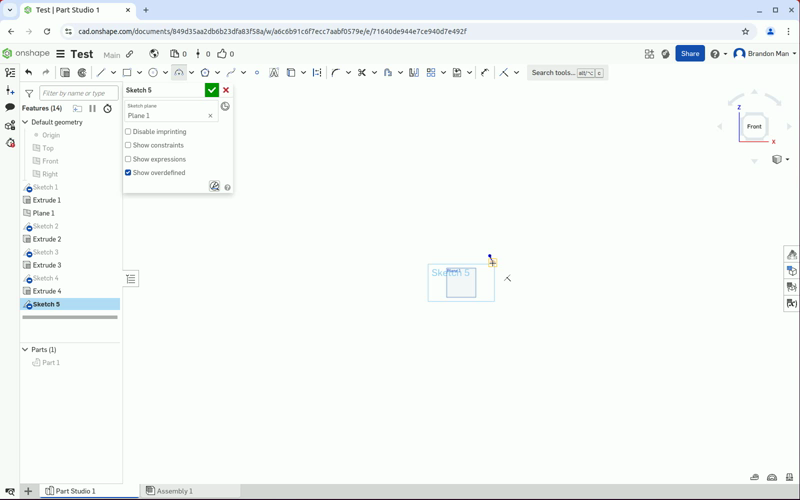
mouse_move(489, 255)
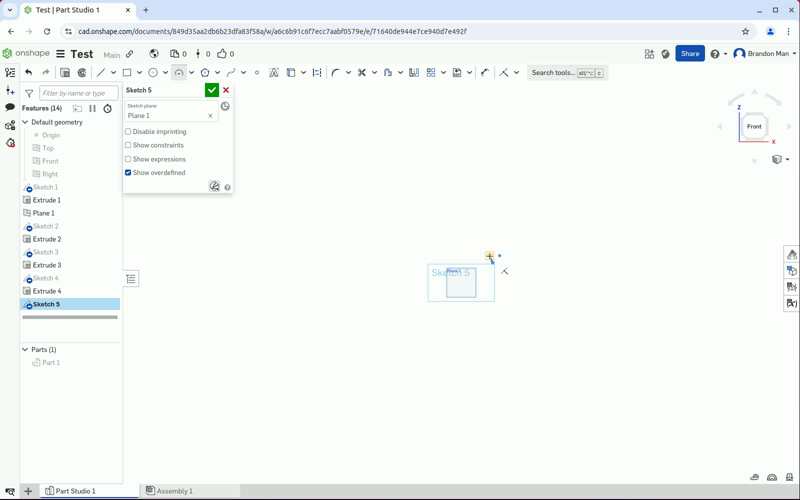
scroll(6)
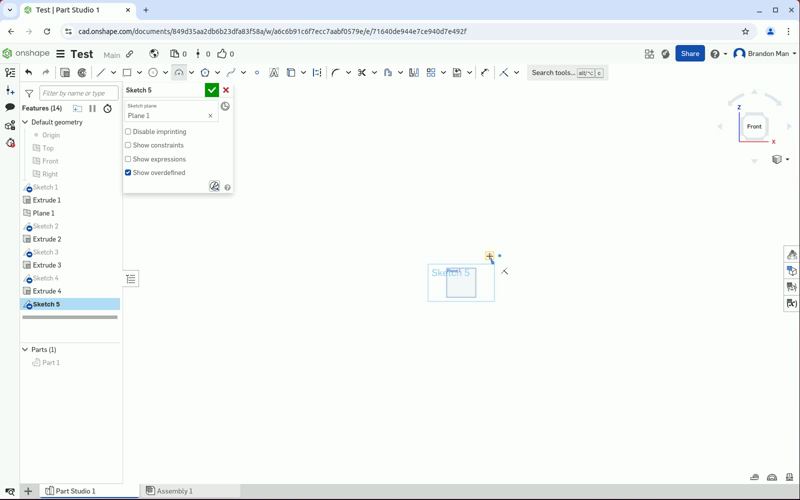
scroll(6)
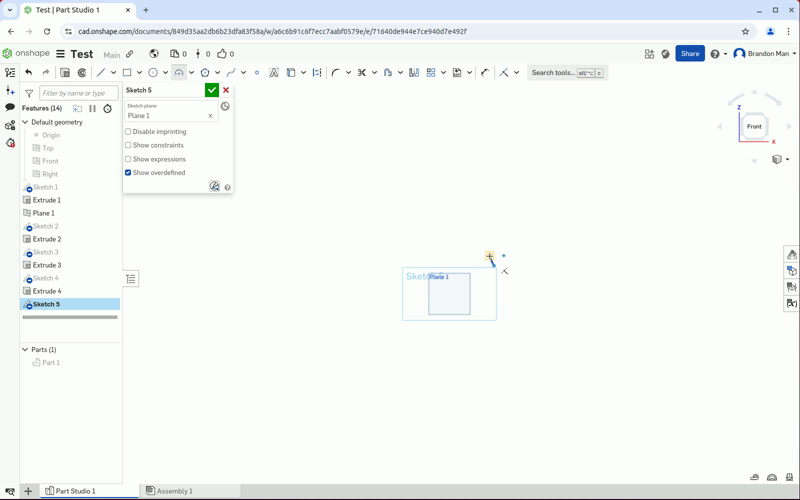
scroll(6)
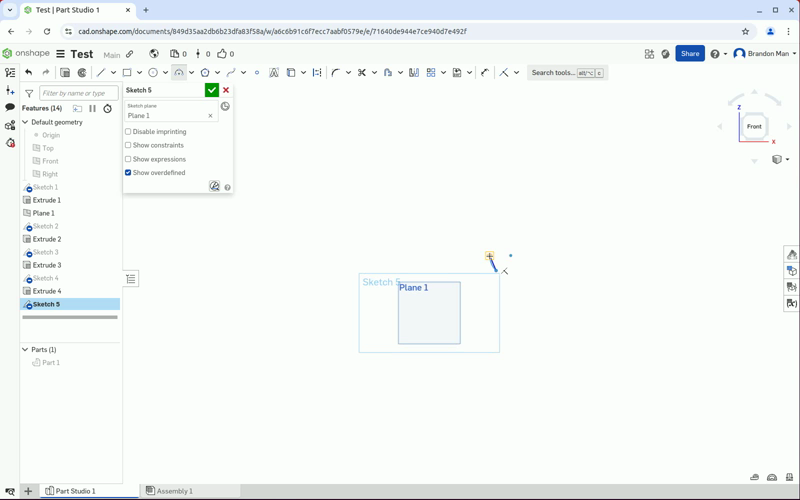
scroll(6)
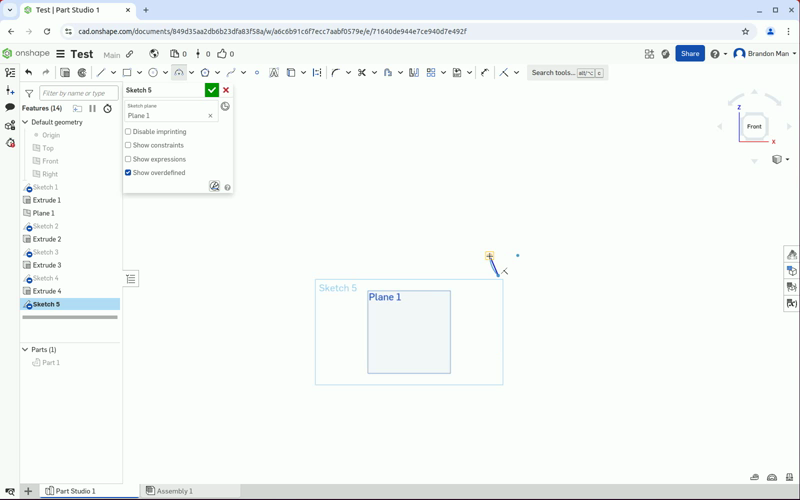
scroll(6)
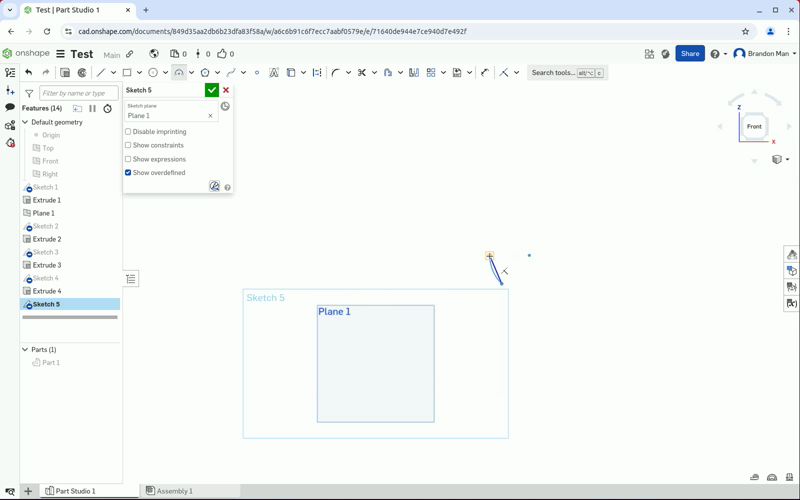
scroll(6)
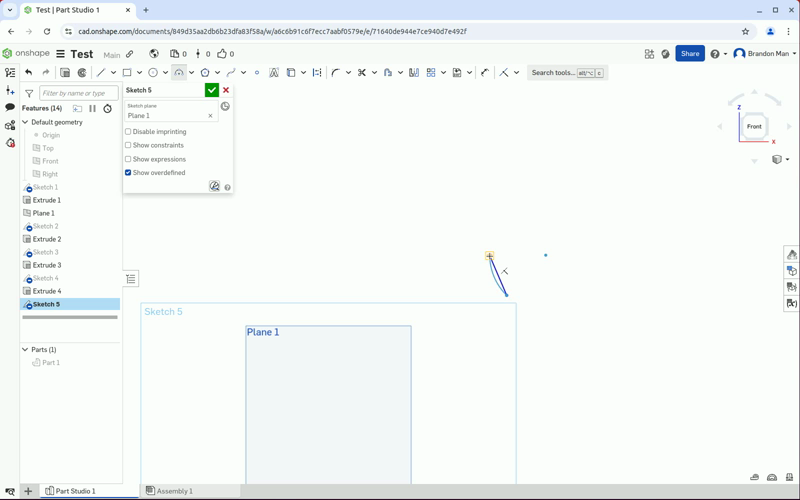
scroll(6)
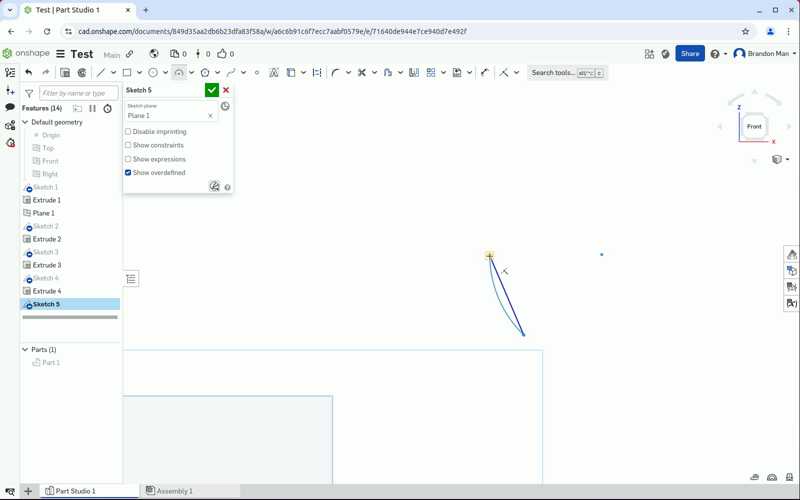
click(489, 255)
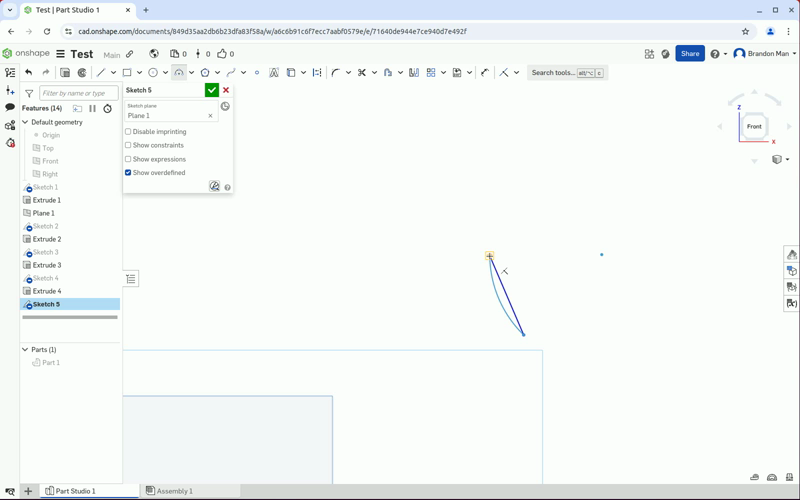
scroll(-6)
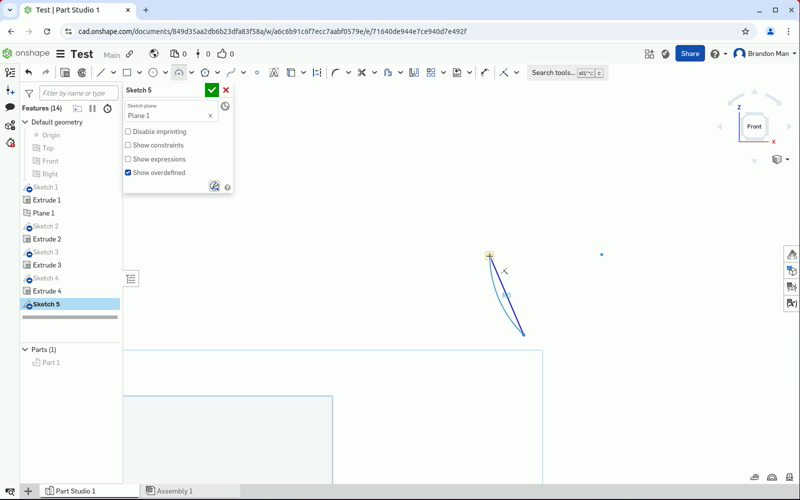
scroll(-6)
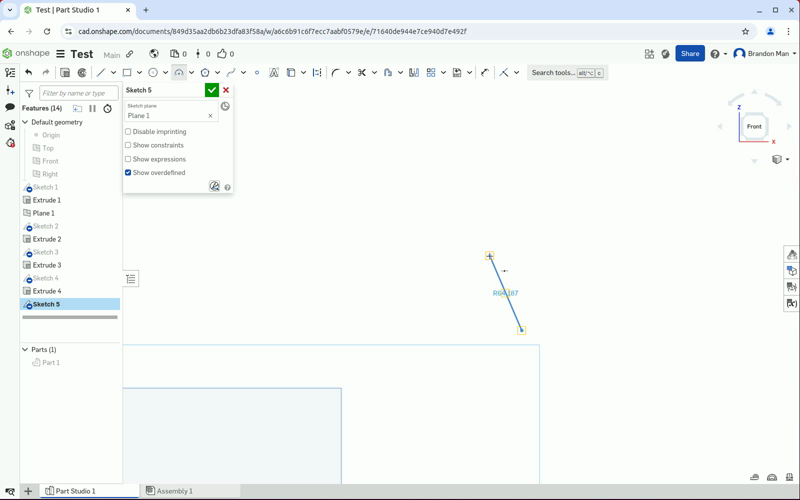
scroll(-6)
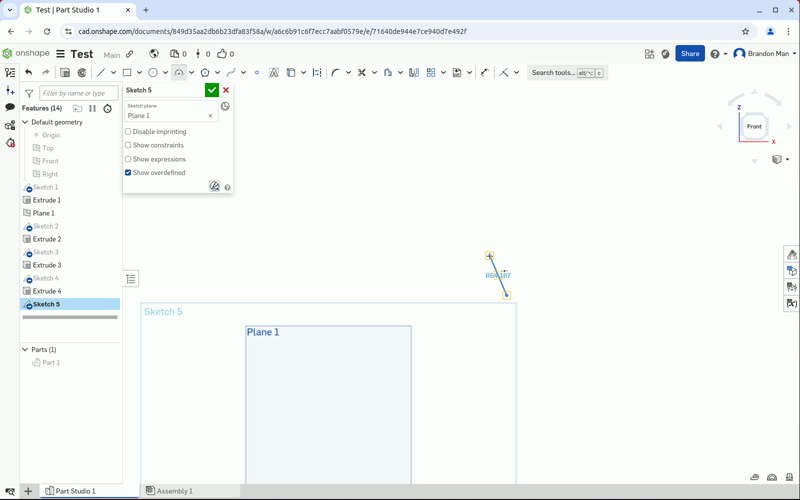
scroll(-6)
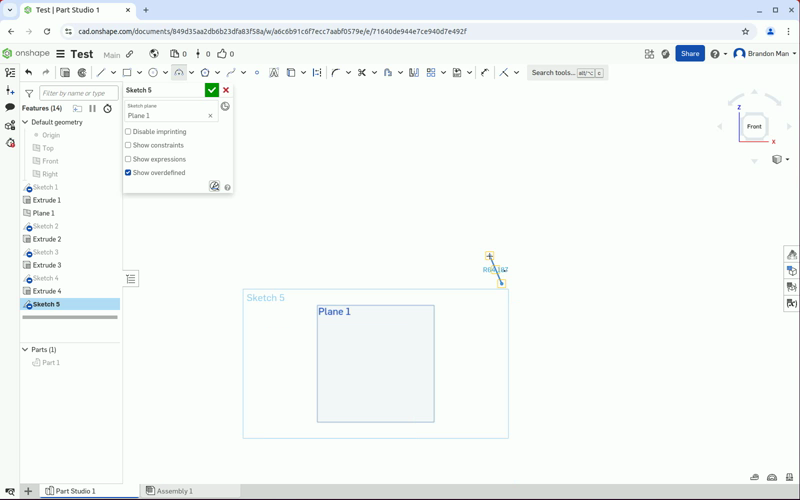
scroll(-6)
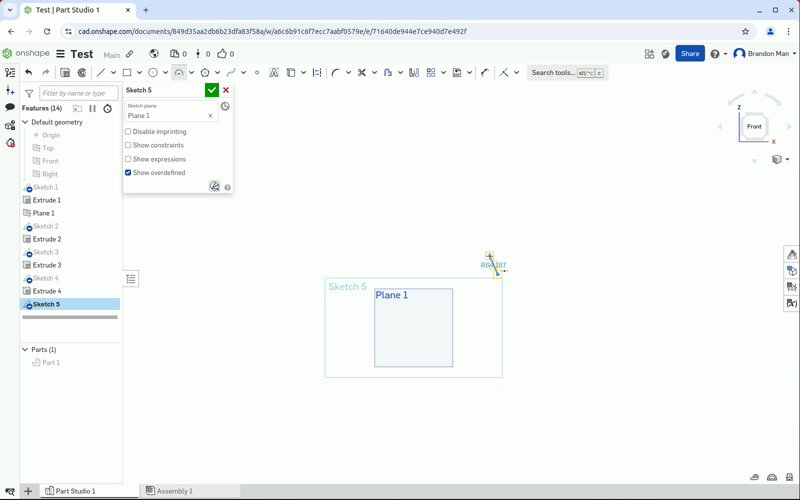
scroll(-6)
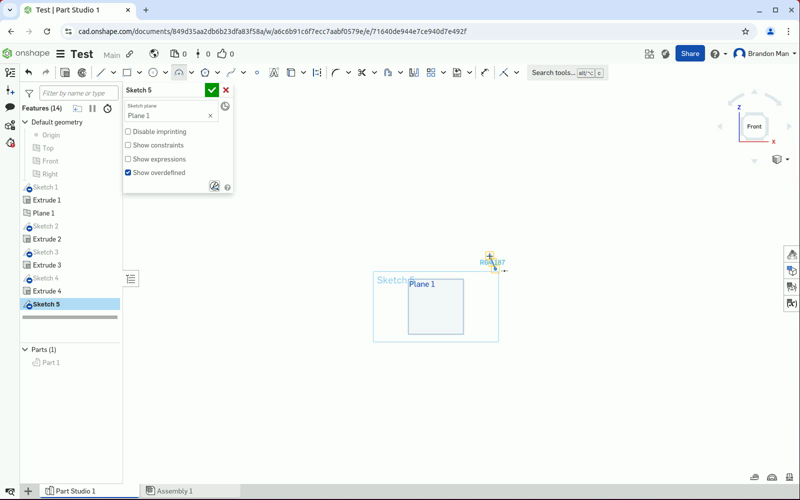
scroll(-6)
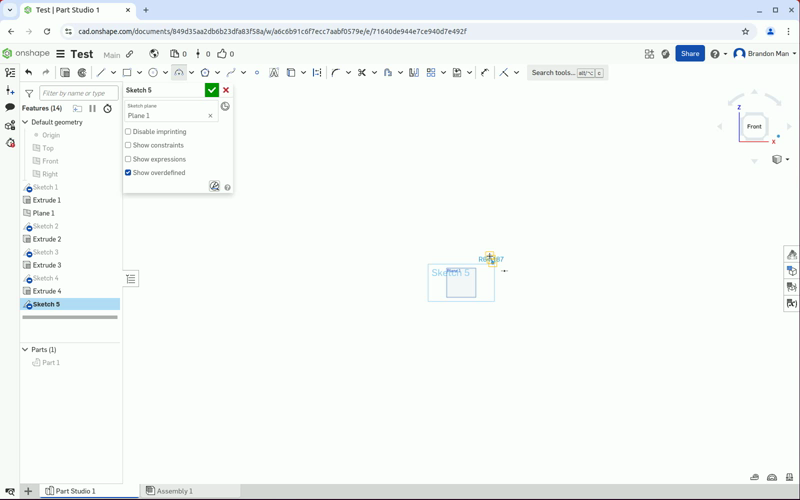
key_down(shift)
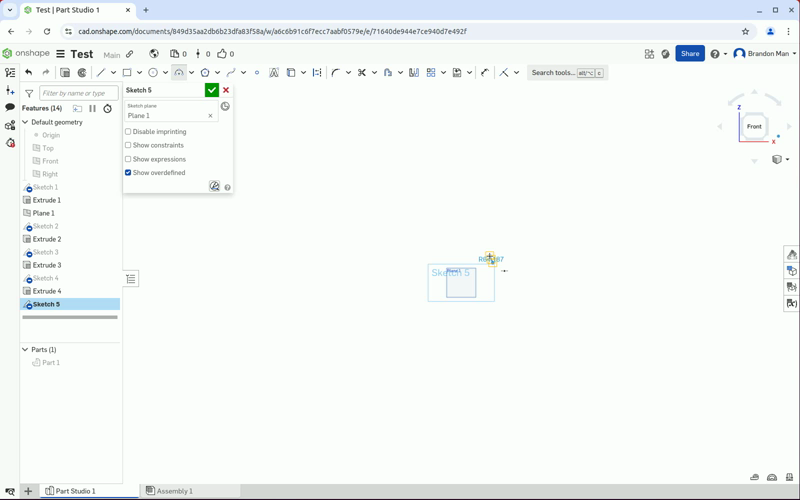
mouse_move(492, 259)
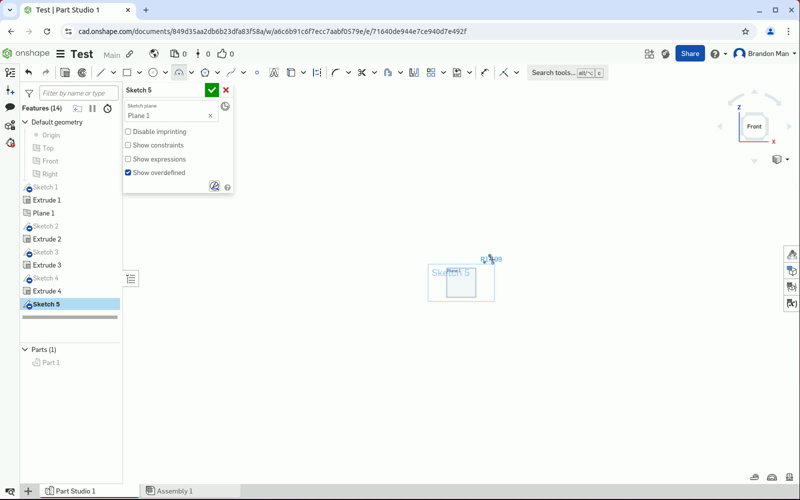
scroll(6)
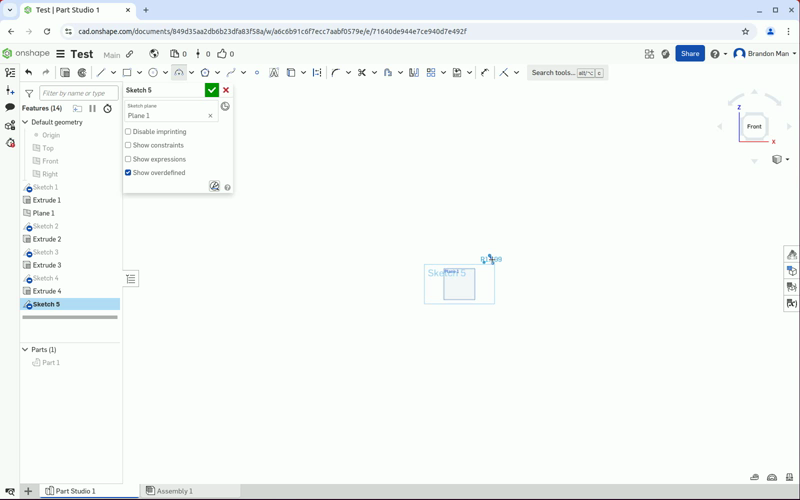
scroll(6)
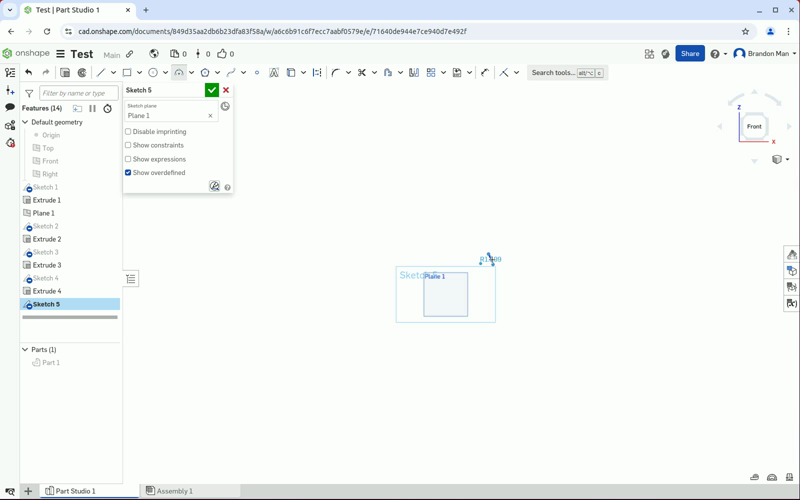
scroll(6)
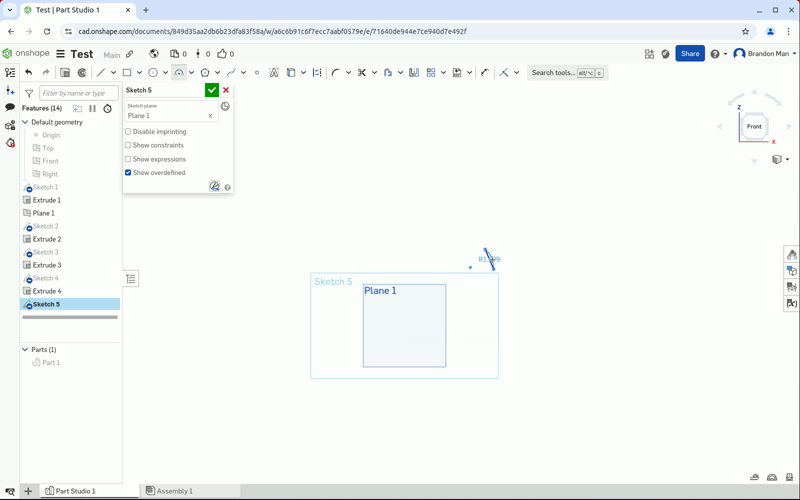
scroll(6)
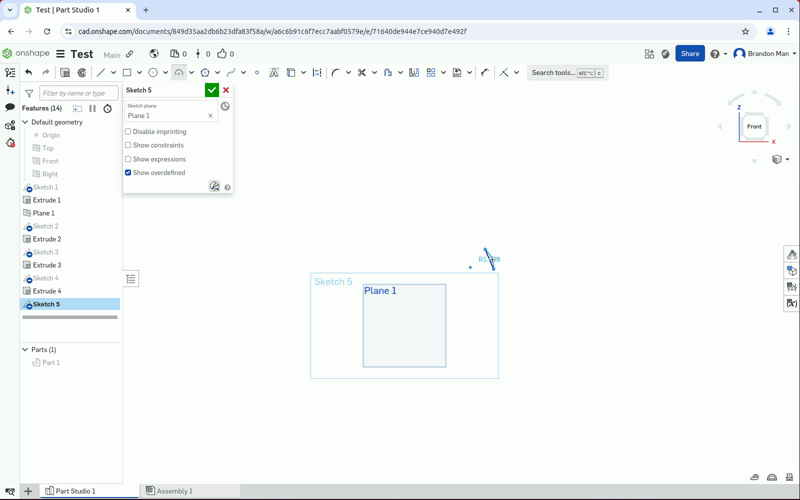
scroll(6)
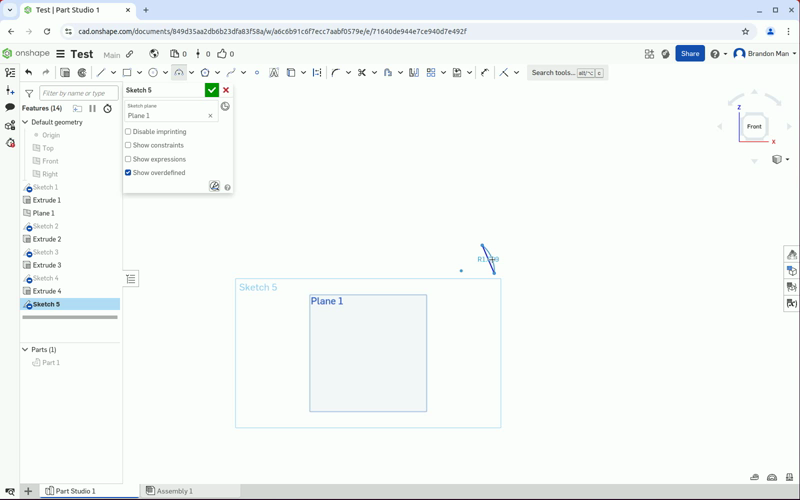
scroll(6)
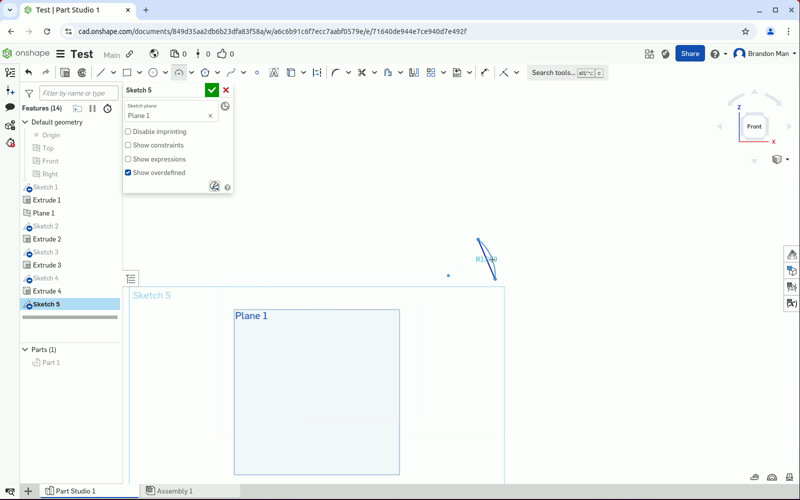
scroll(6)
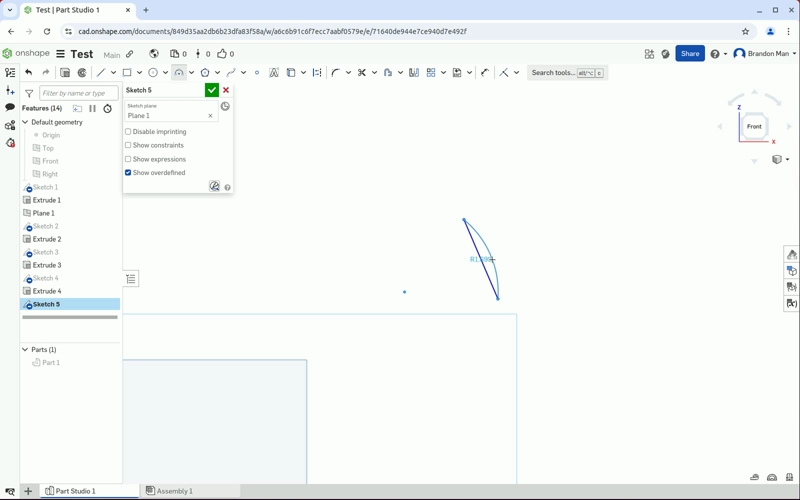
click(492, 259)
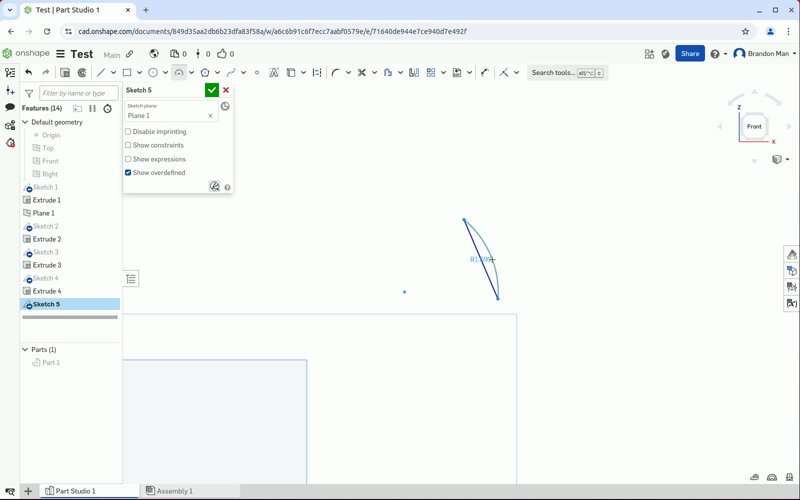
scroll(-6)
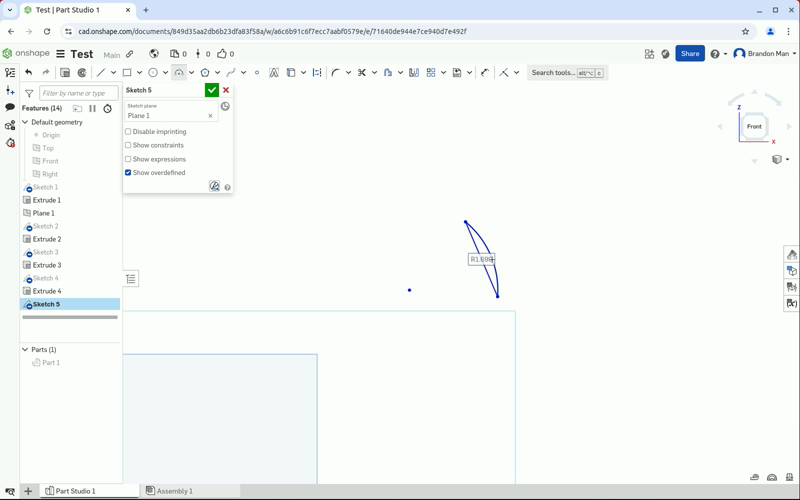
scroll(-6)
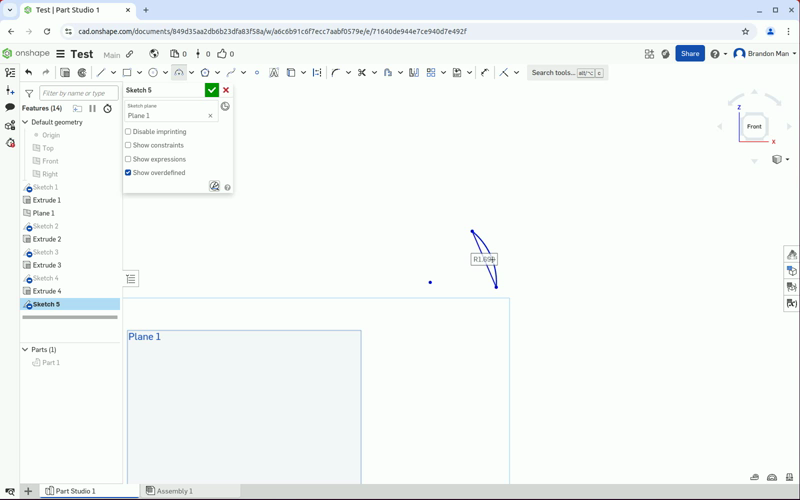
scroll(-6)
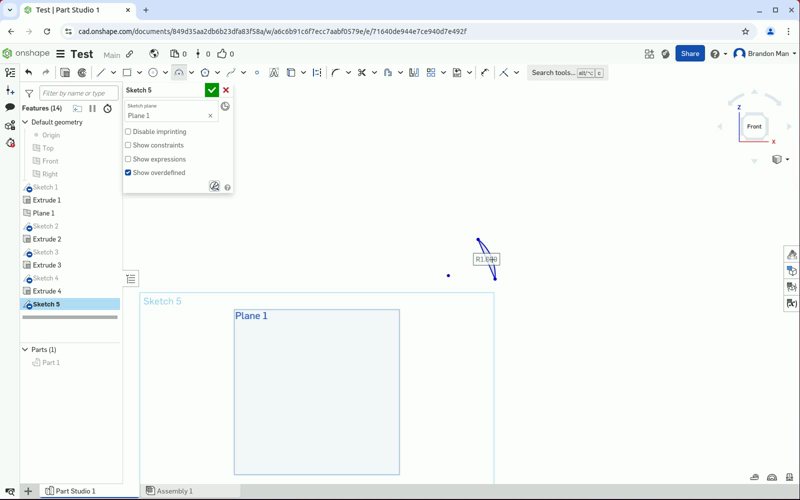
scroll(-6)
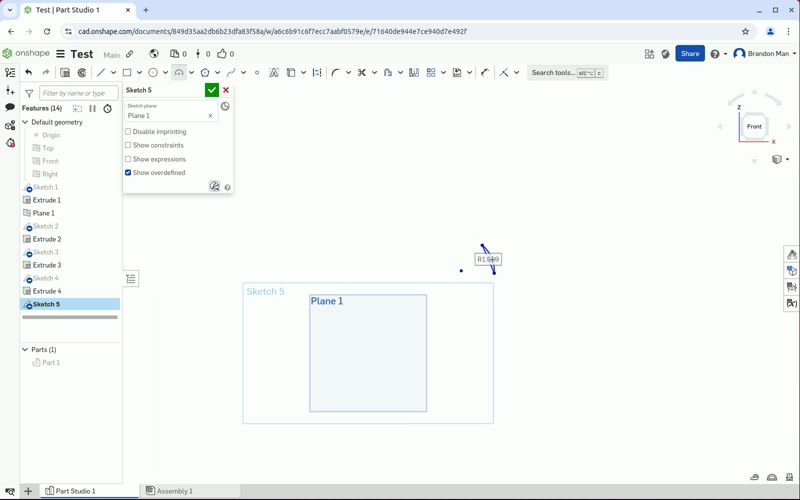
scroll(-6)
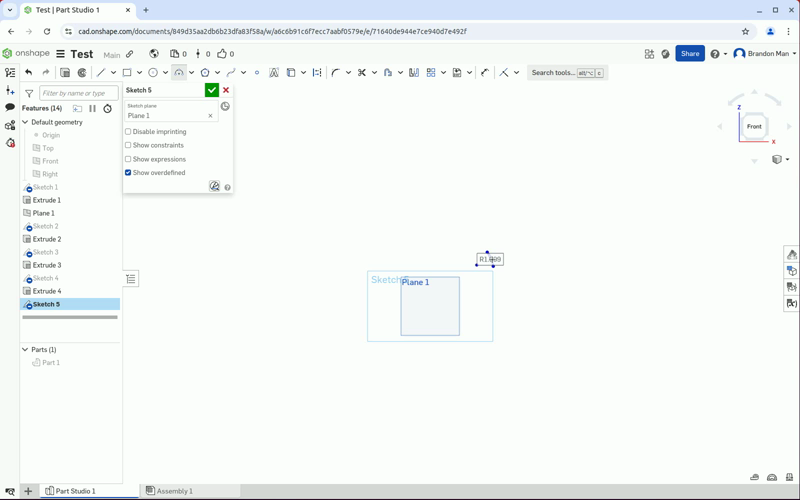
scroll(-6)
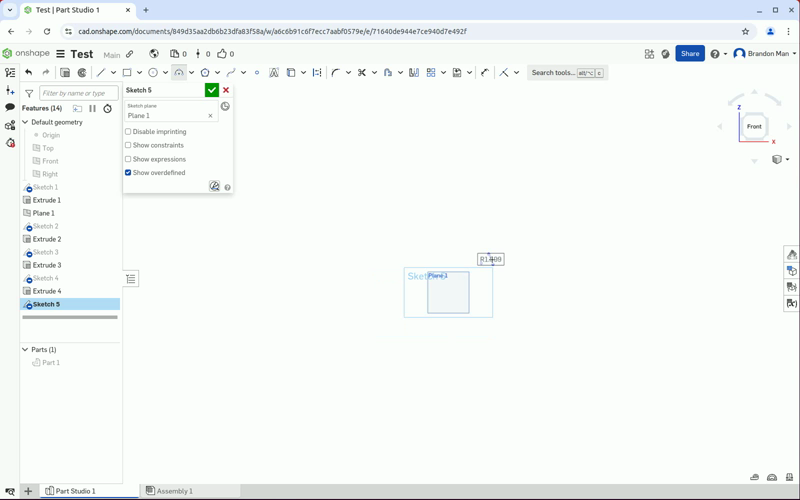
scroll(-6)
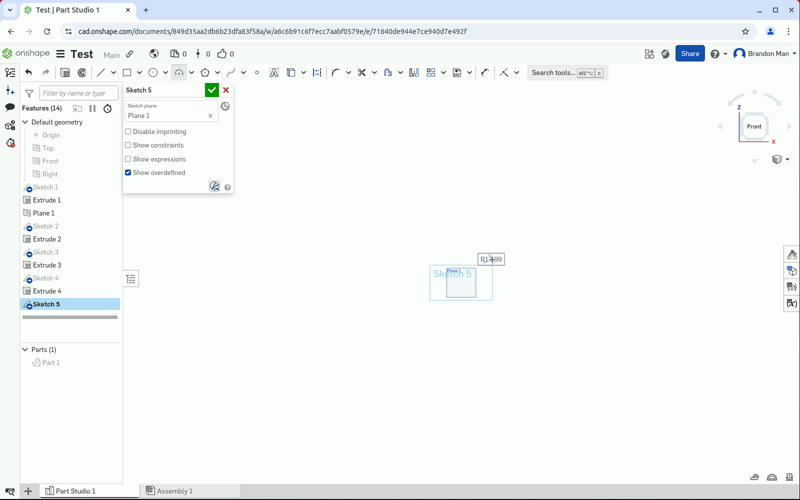
key_up(shift)
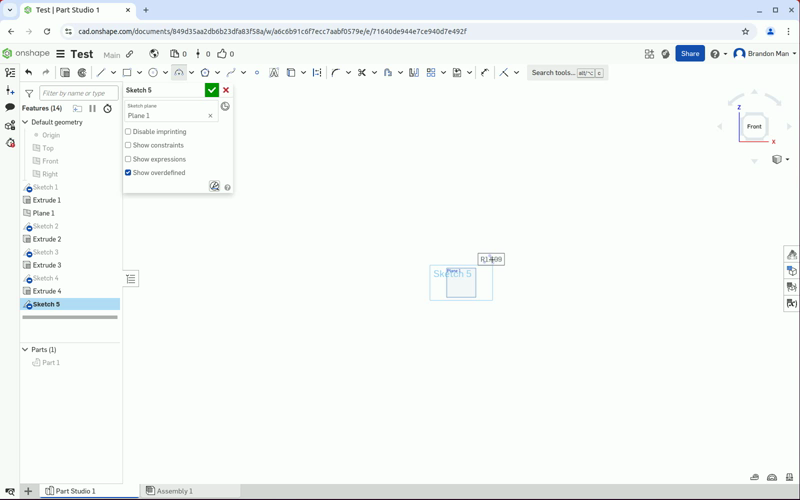
key(esc)
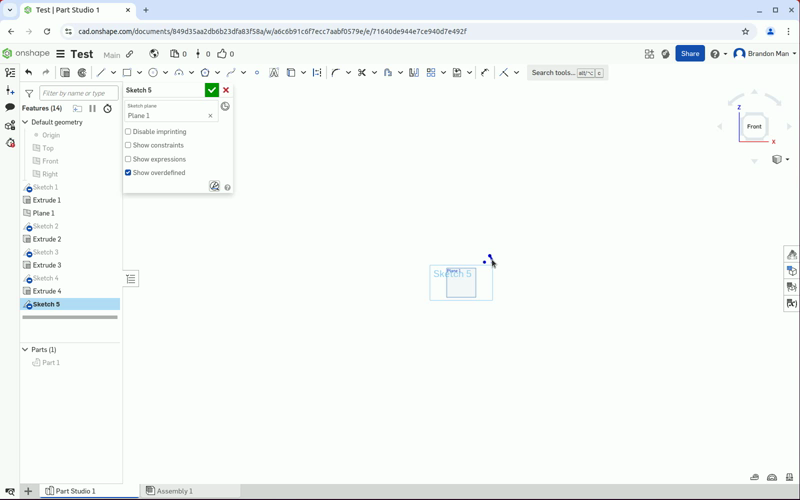
mouse_move(491, 260)
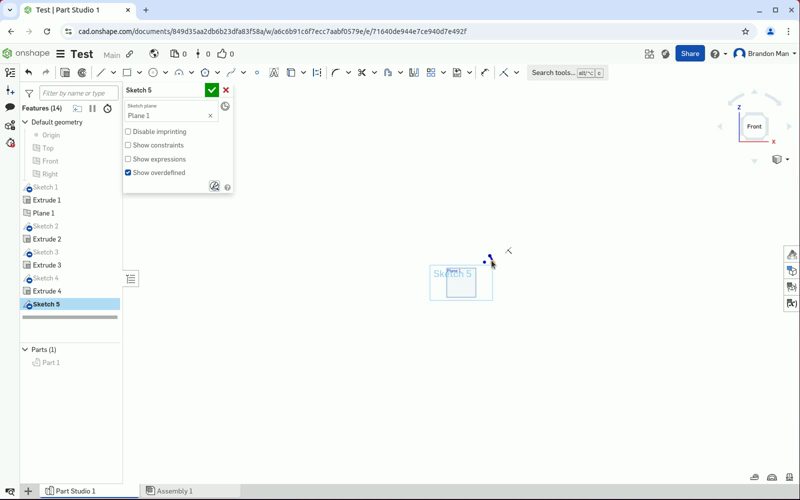
scroll(6)
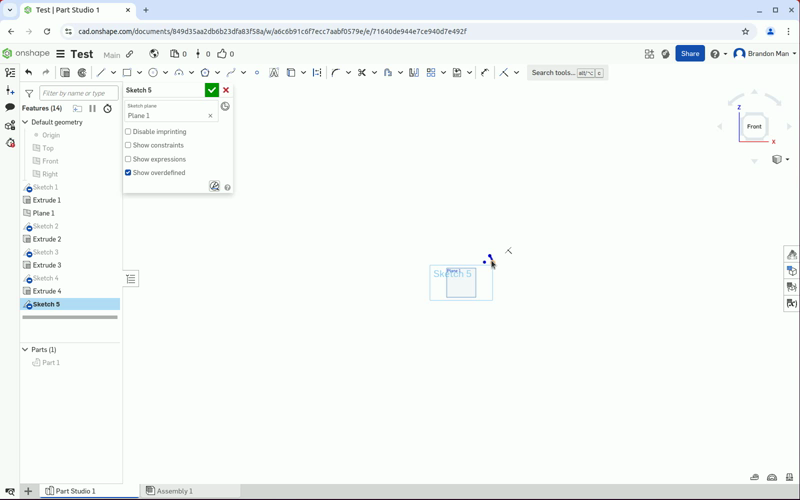
scroll(6)
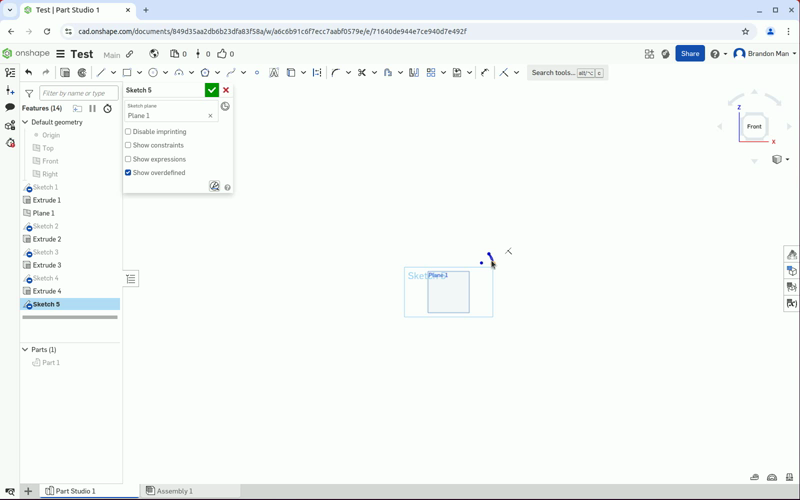
scroll(6)
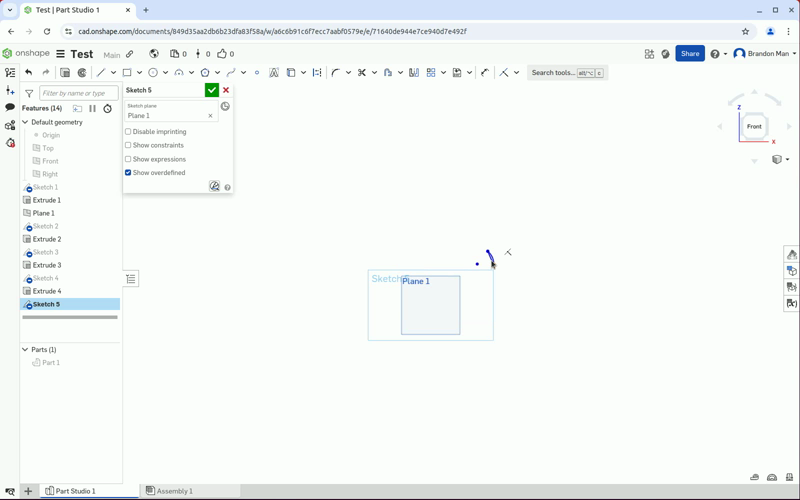
scroll(6)
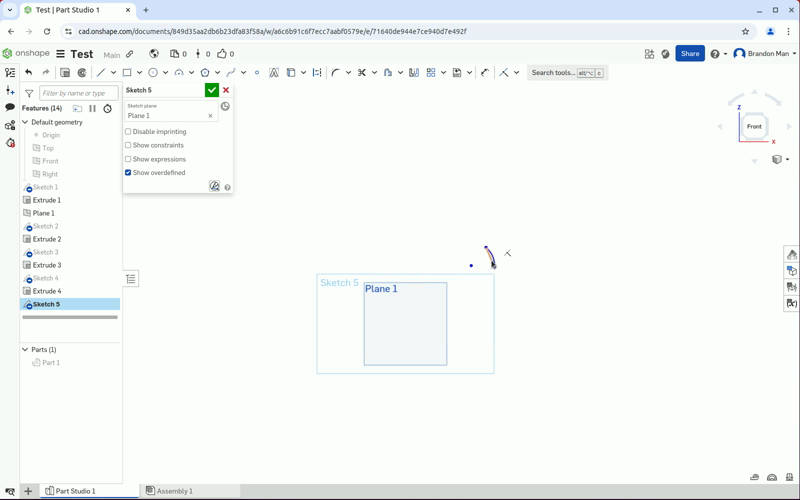
scroll(6)
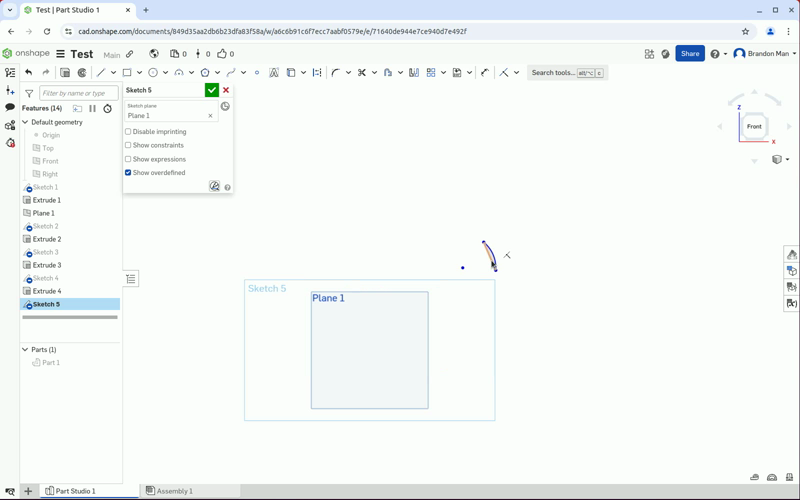
scroll(6)
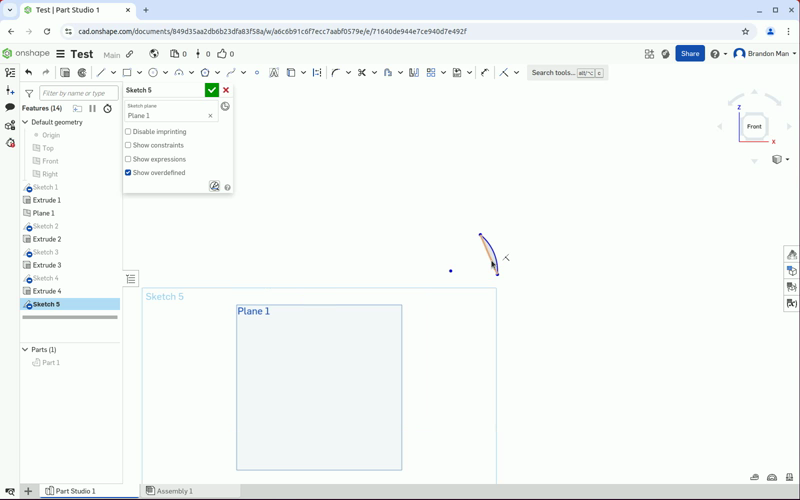
scroll(6)
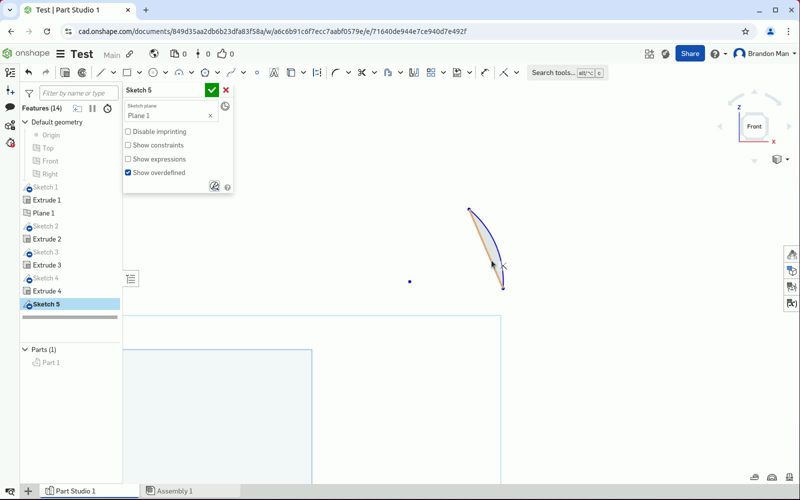
click(491, 260)
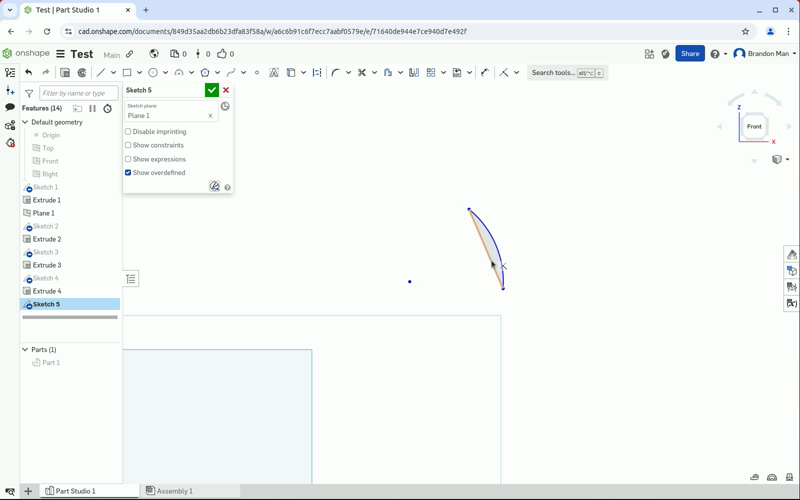
scroll(-6)
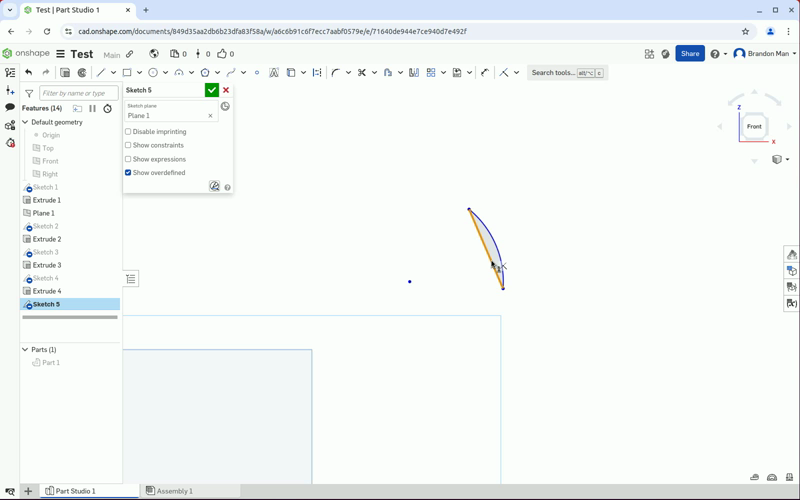
scroll(-6)
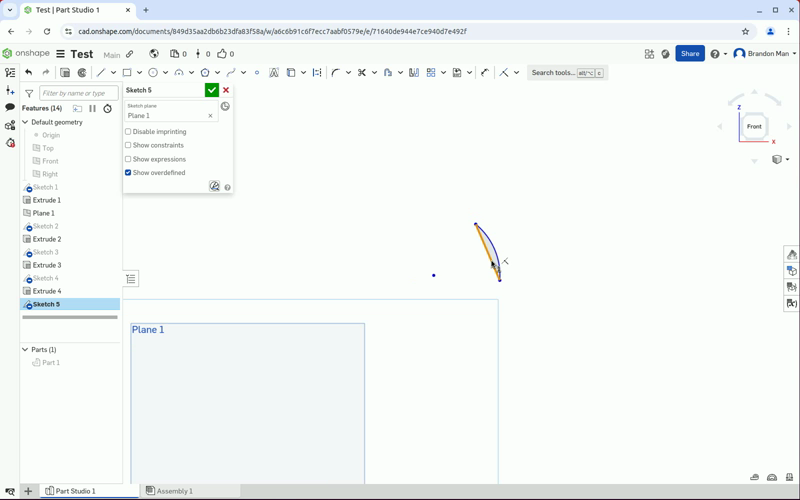
scroll(-6)
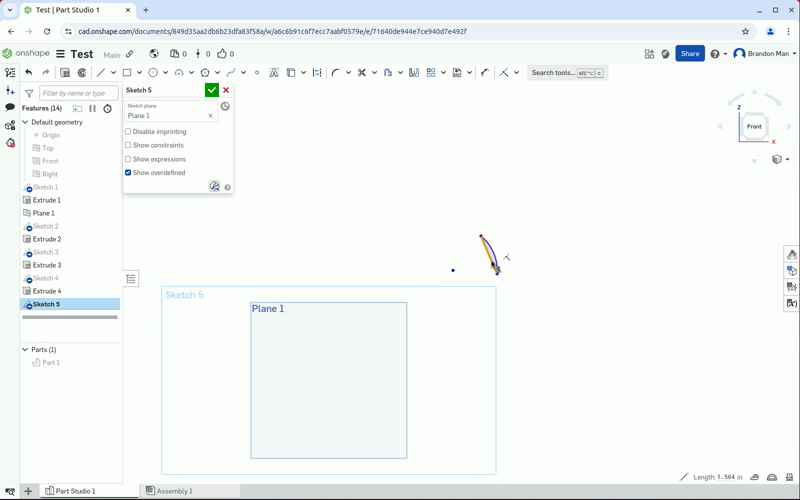
scroll(-6)
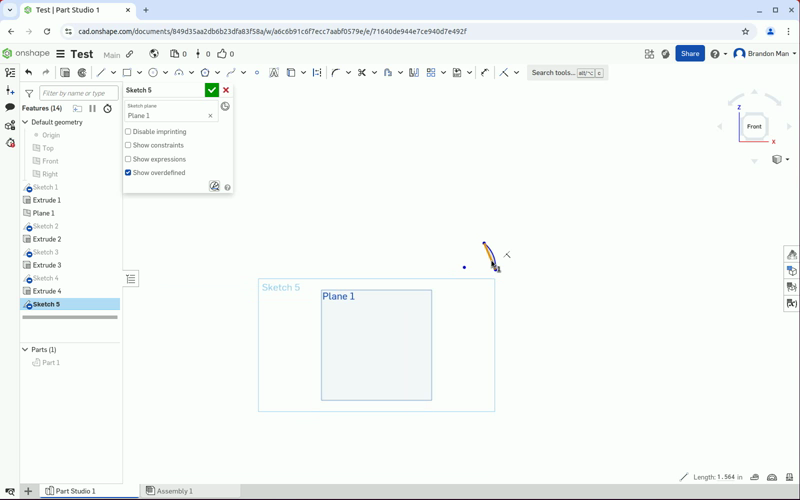
scroll(-6)
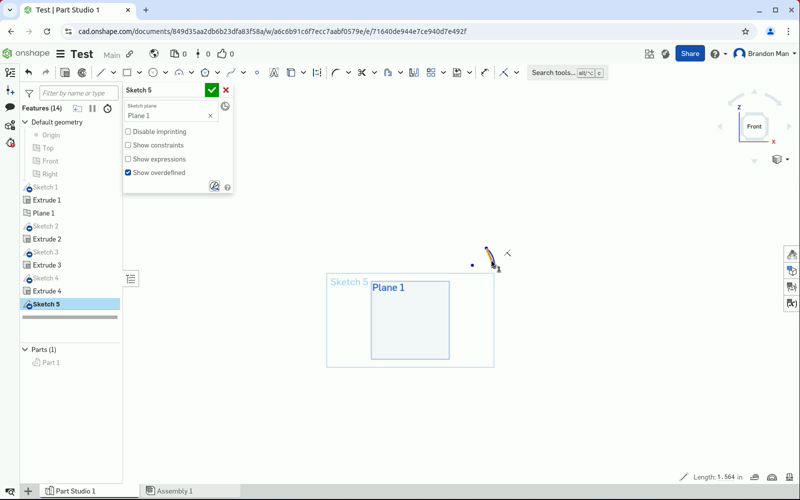
scroll(-6)
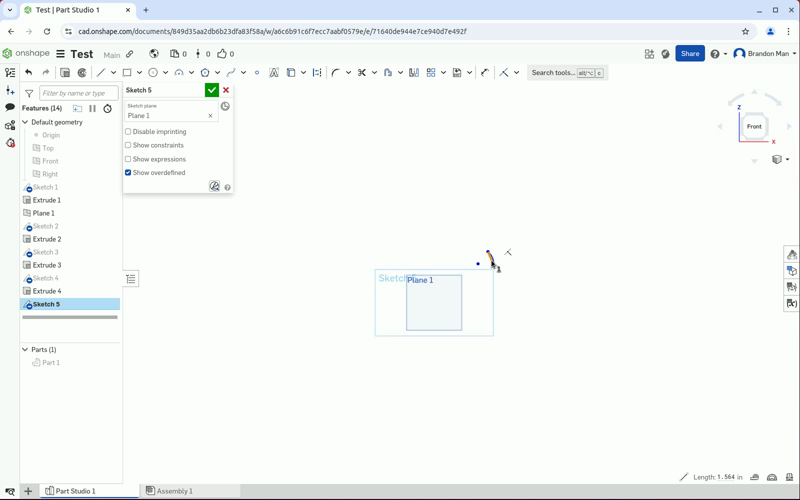
scroll(-6)
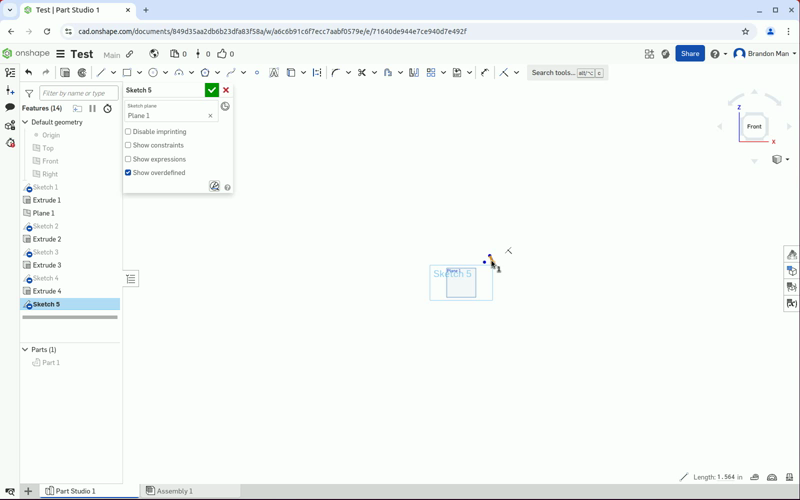
mouse_move(73, 352)
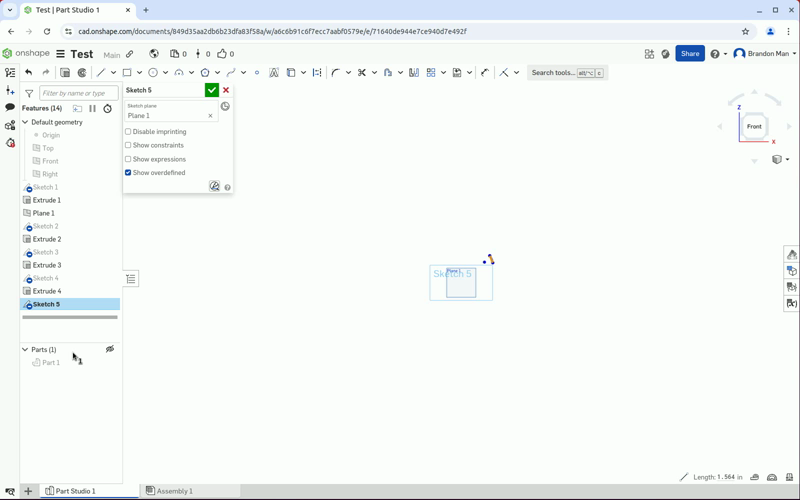
key(shift+y)
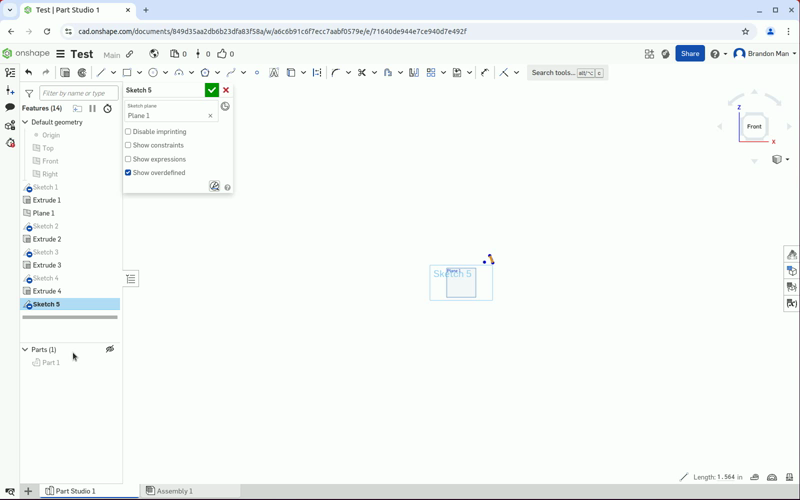
key(shift+e)
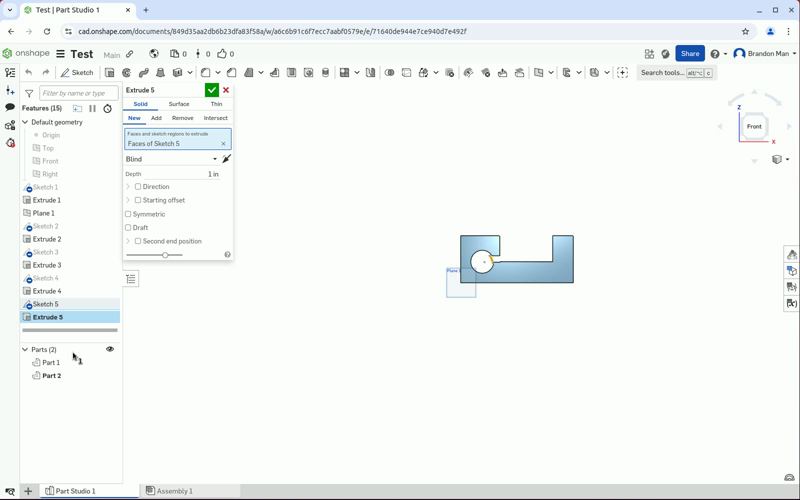
mouse_move(143, 106)
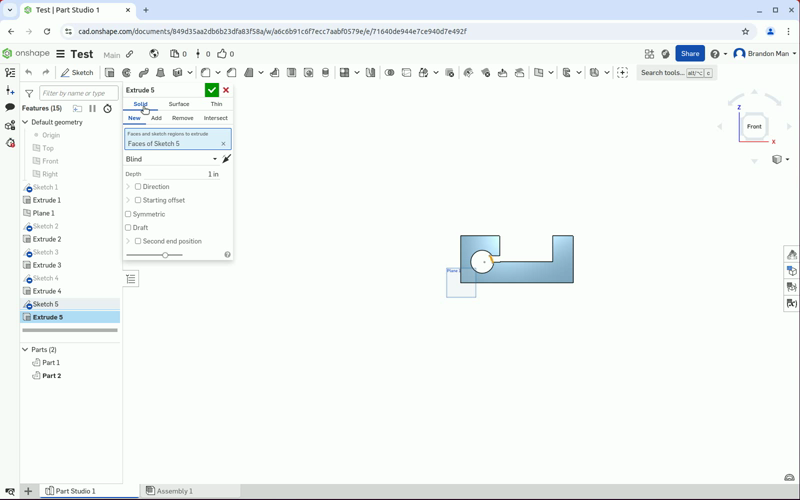
click(143, 106)
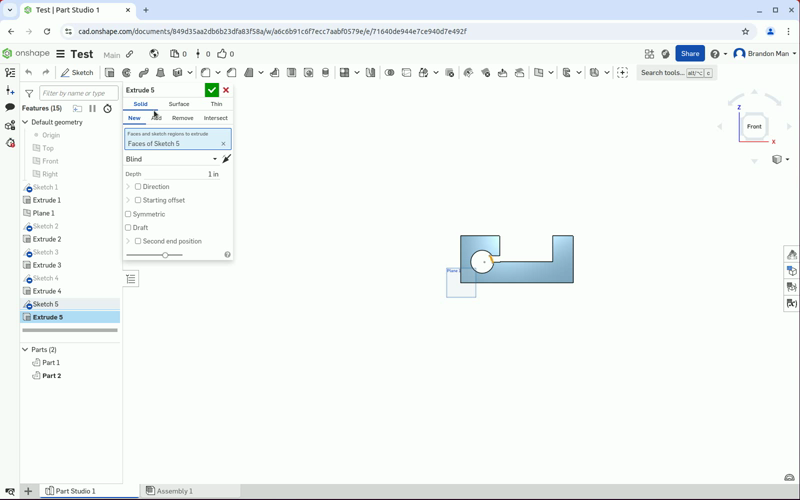
mouse_move(186, 120)
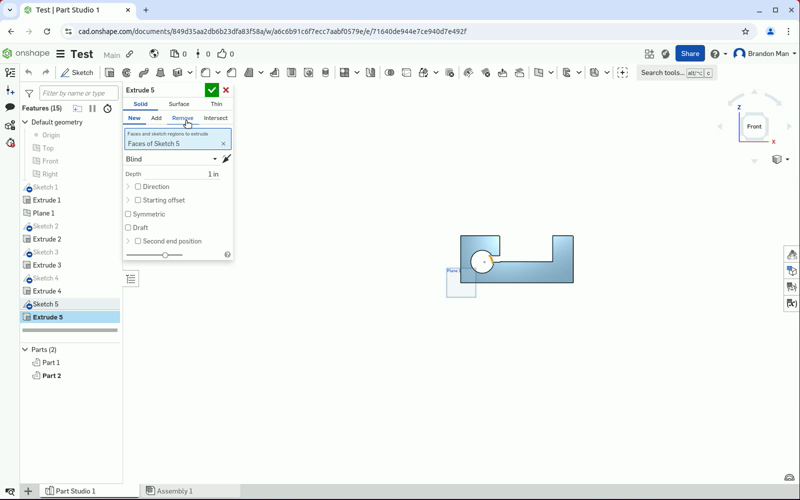
click(186, 120)
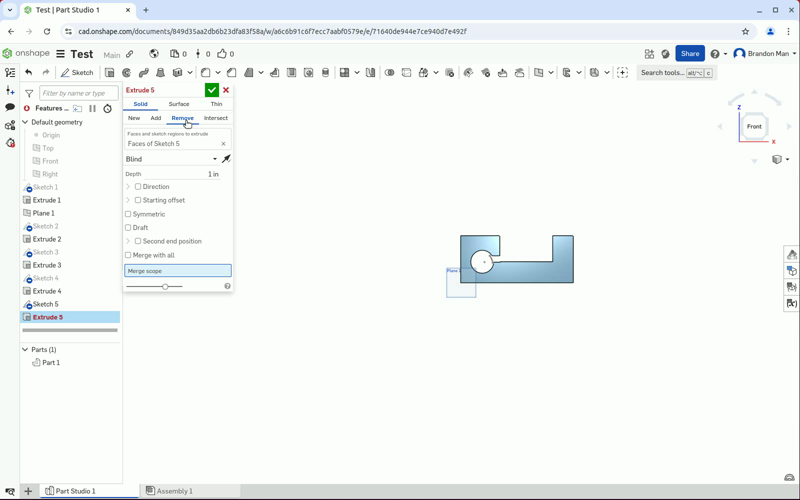
key(tab, 4)
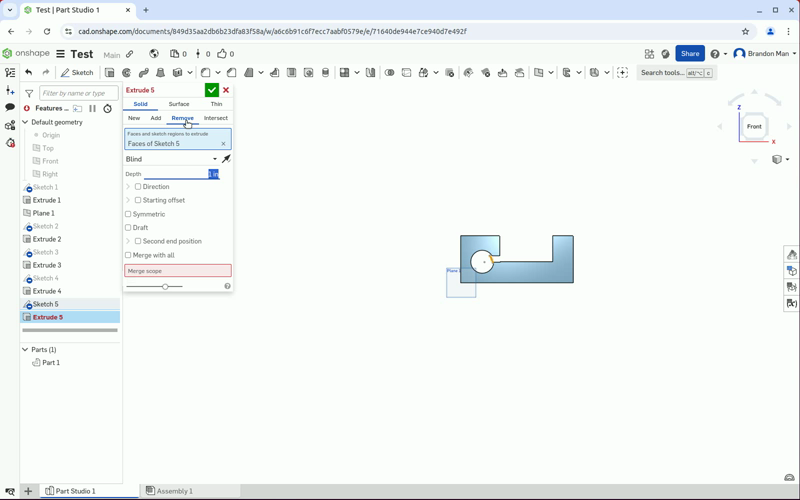
text(2.166)
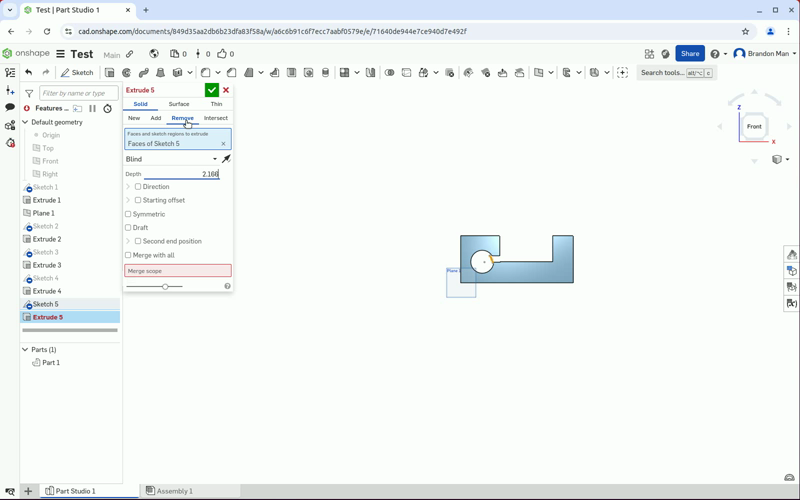
key(tab, 6)
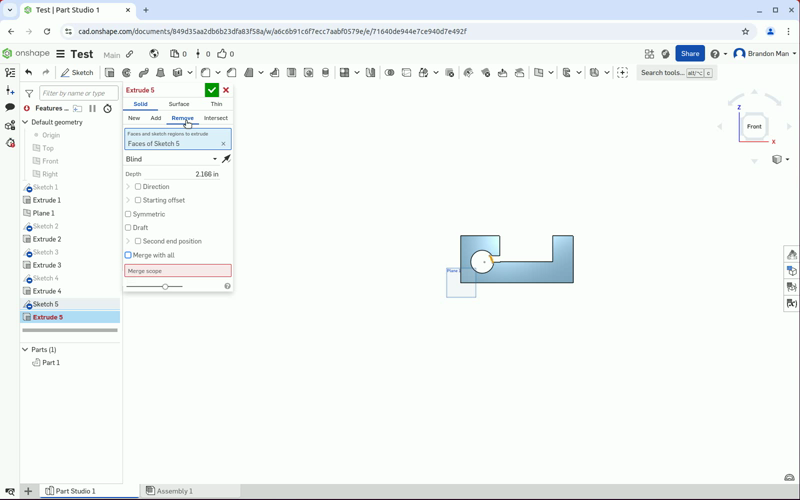
key(space)
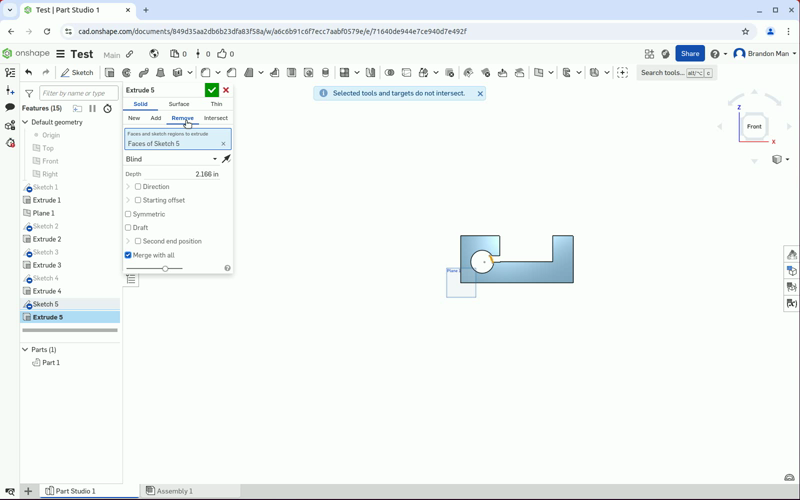
key(enter)
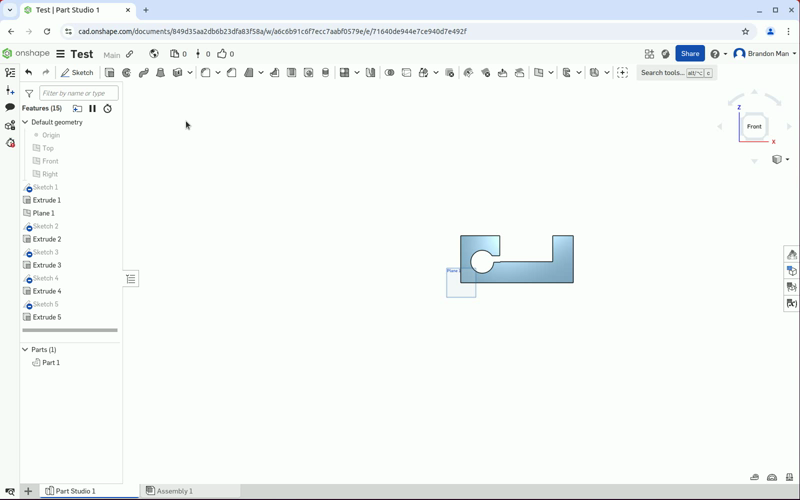
key(shift+h)
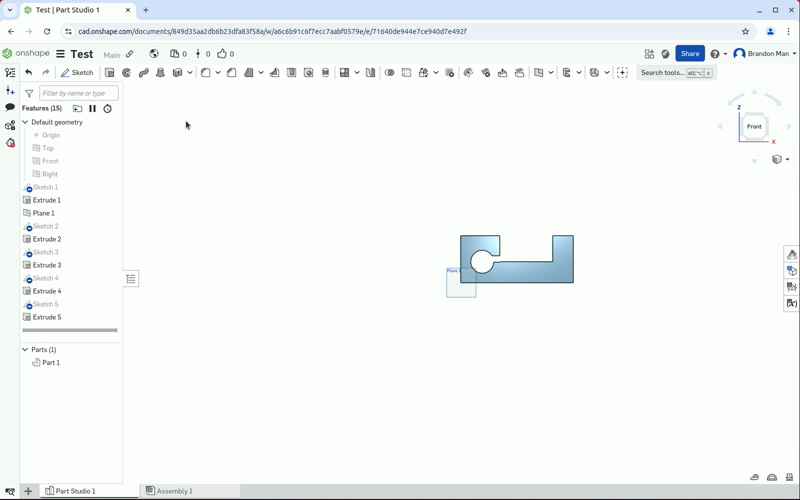
key(shift+h)
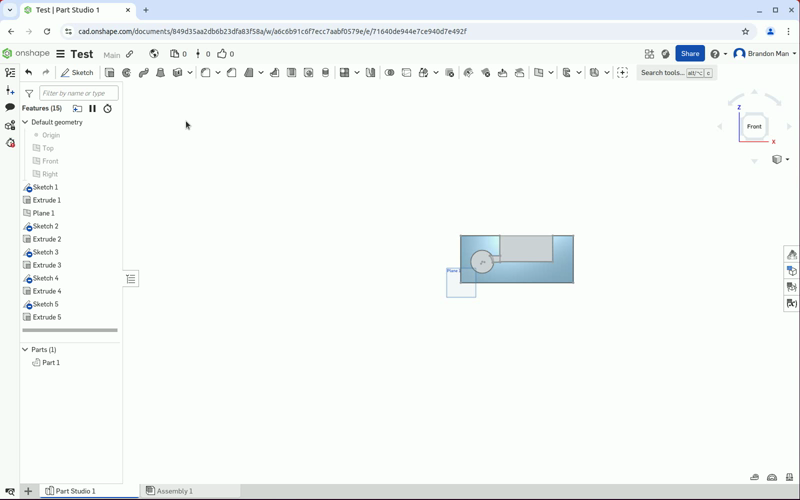
key(shift+7)
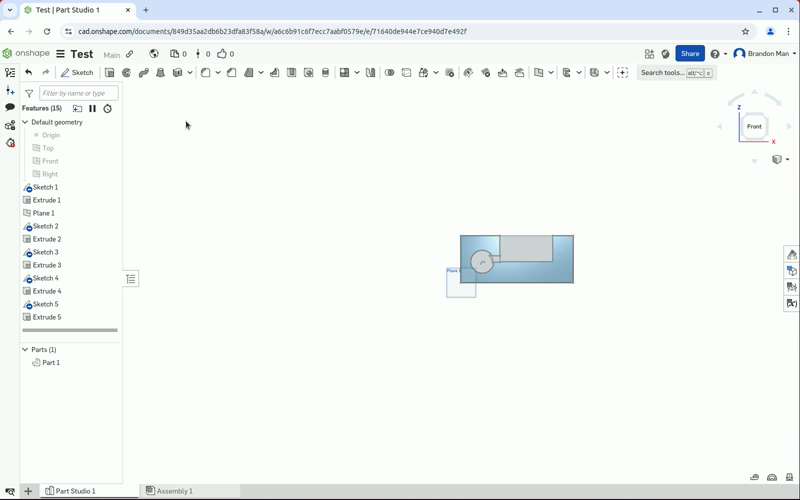
key(left, 2)
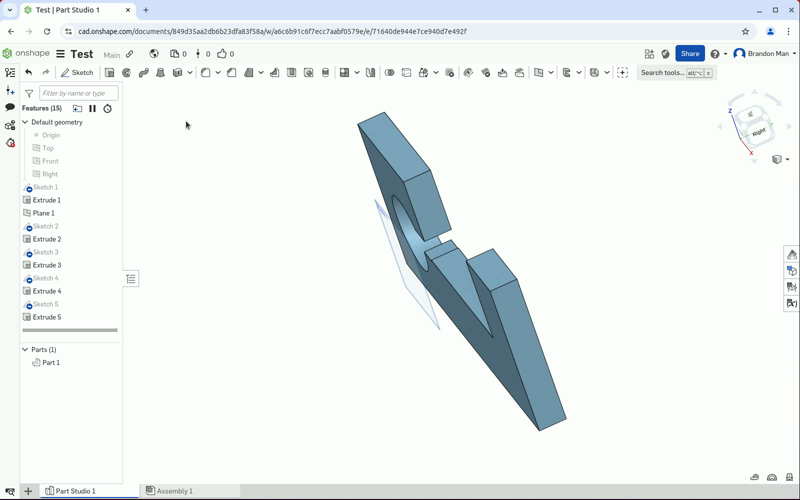
key(down, 2)
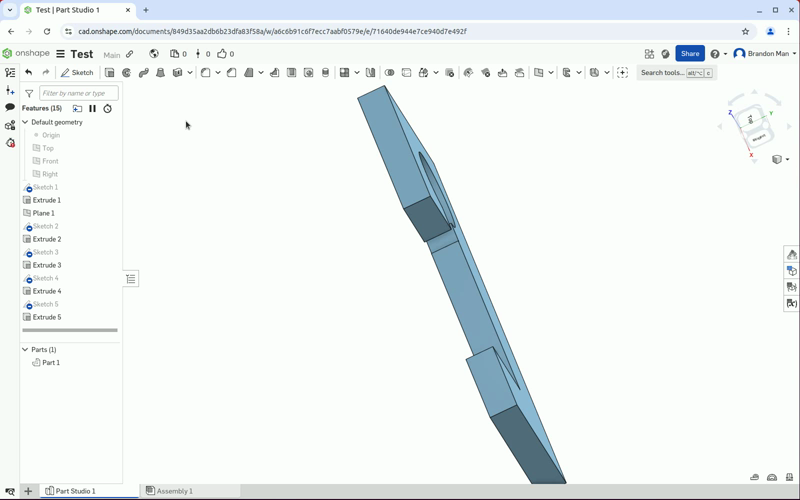
key(up, 2)
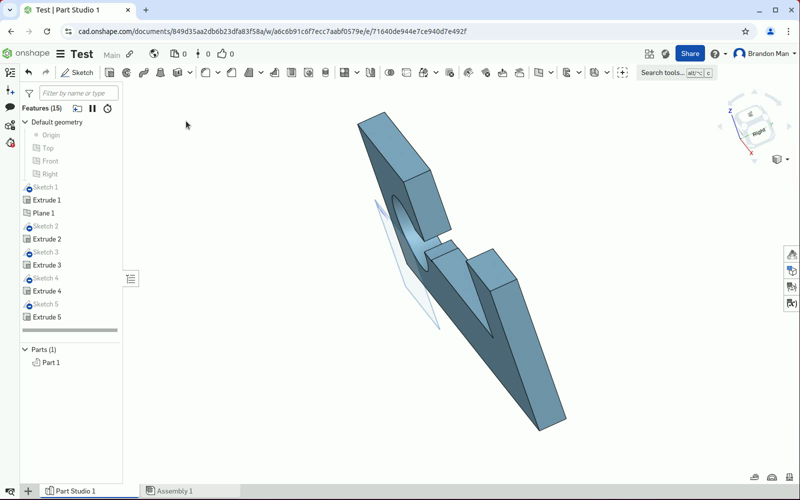
key(right, 2)
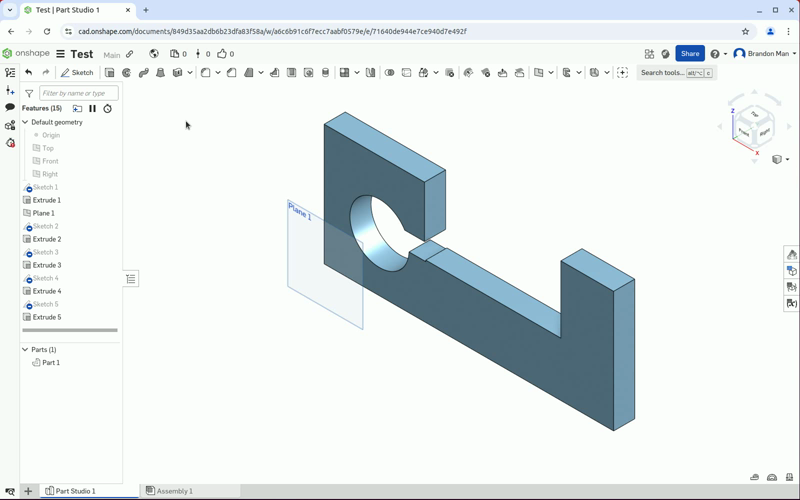
mouse_move(73, 189)
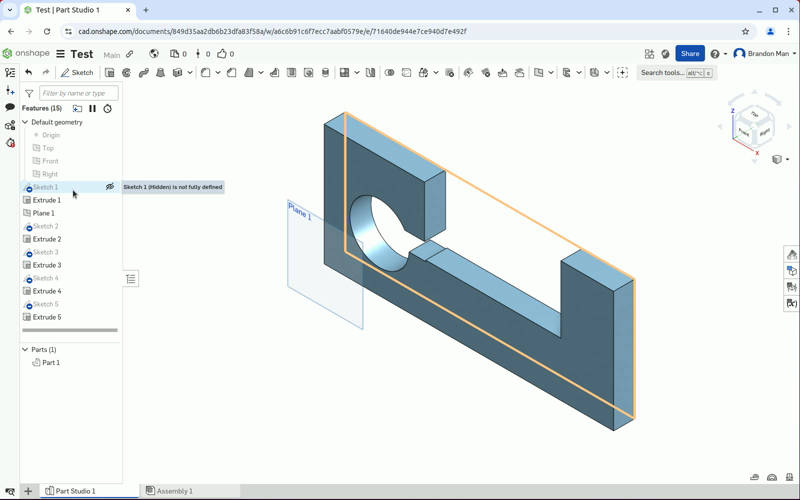
click(73, 189)